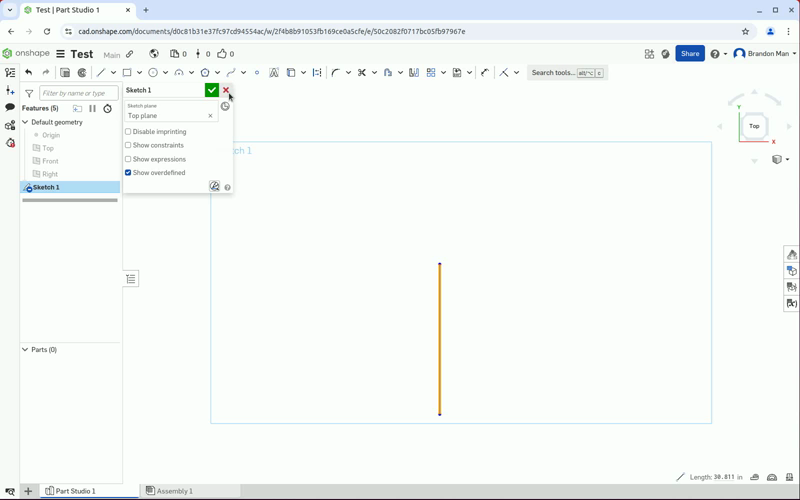
key(shift+h)
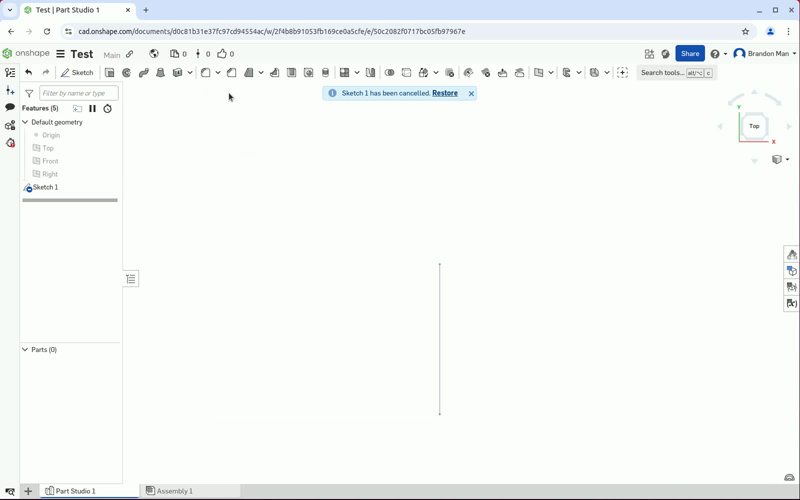
key(shift+s)
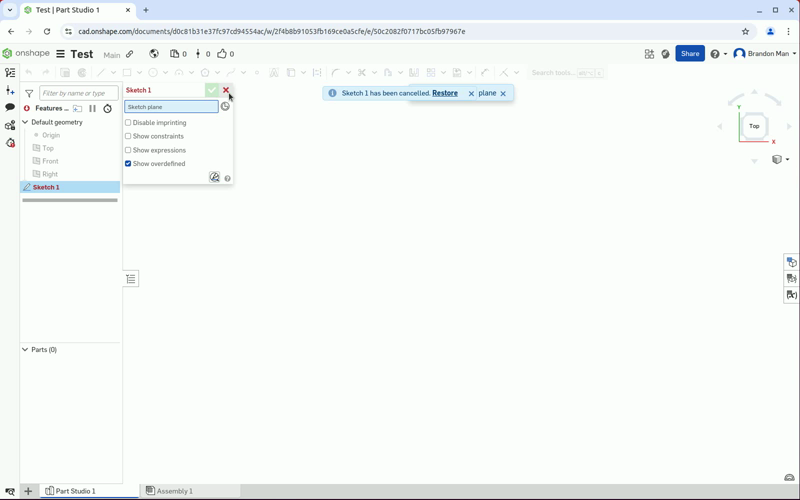
mouse_move(73, 150)
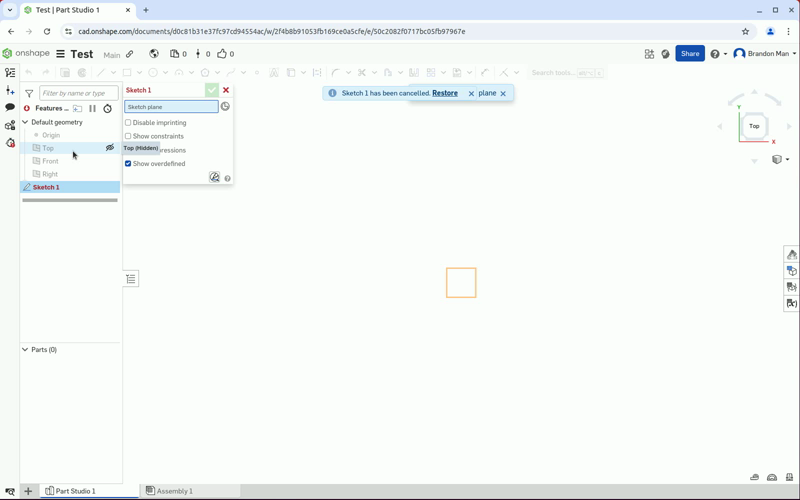
click(73, 150)
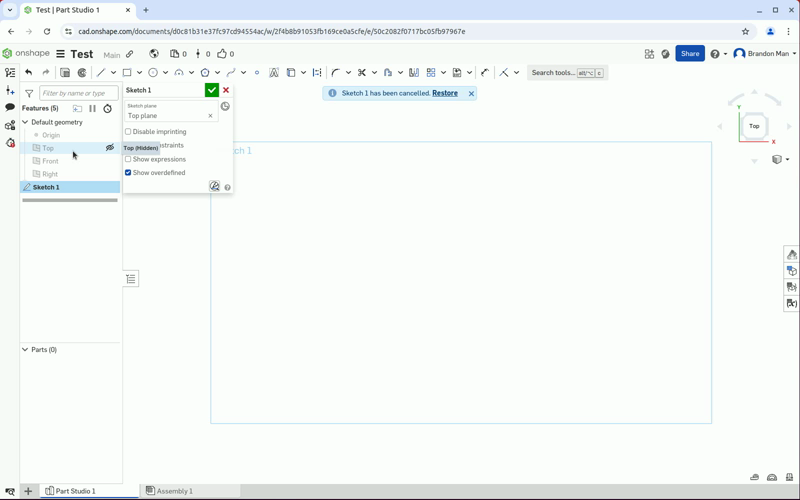
mouse_move(73, 352)
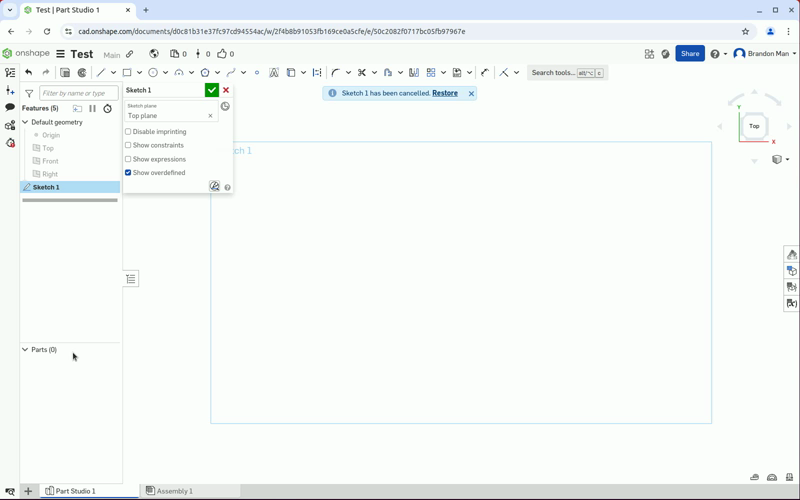
key(y)
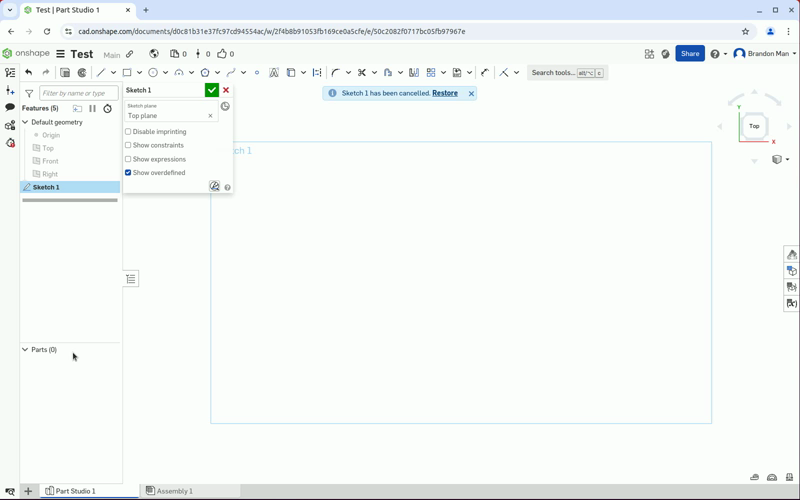
key(l)
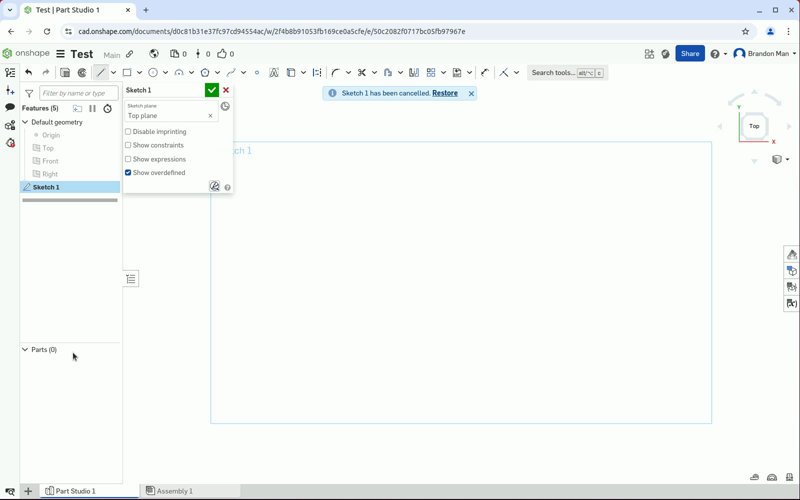
key_down(shift)
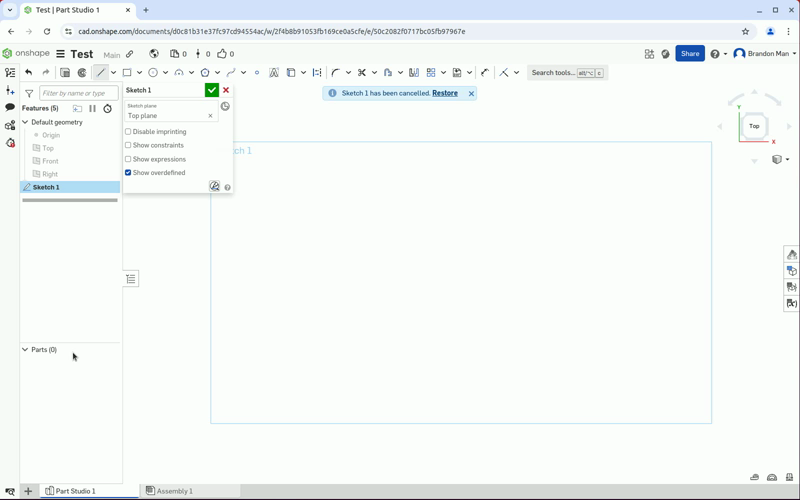
mouse_move(422, 343)
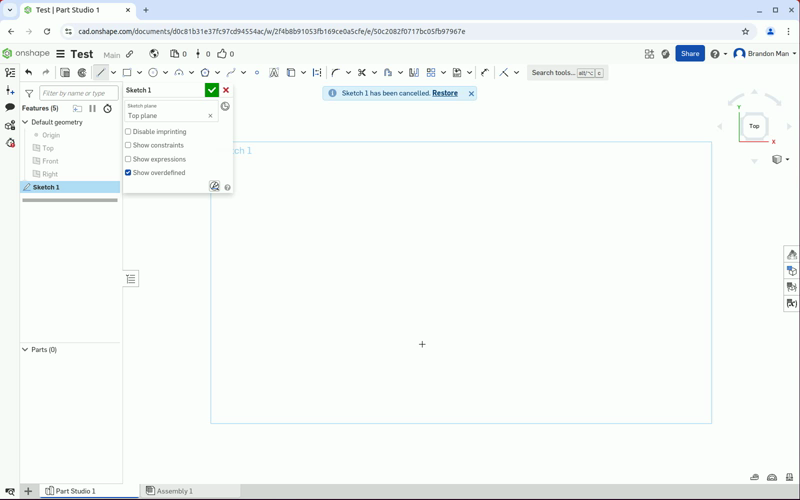
click(422, 343)
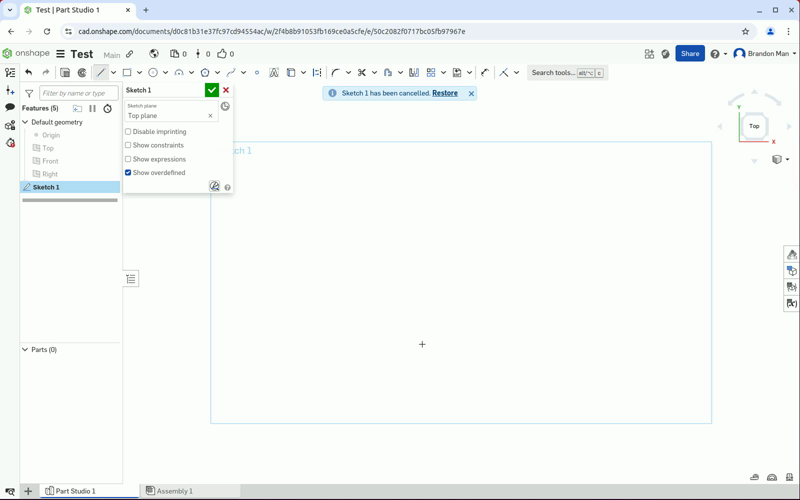
key_up(shift)
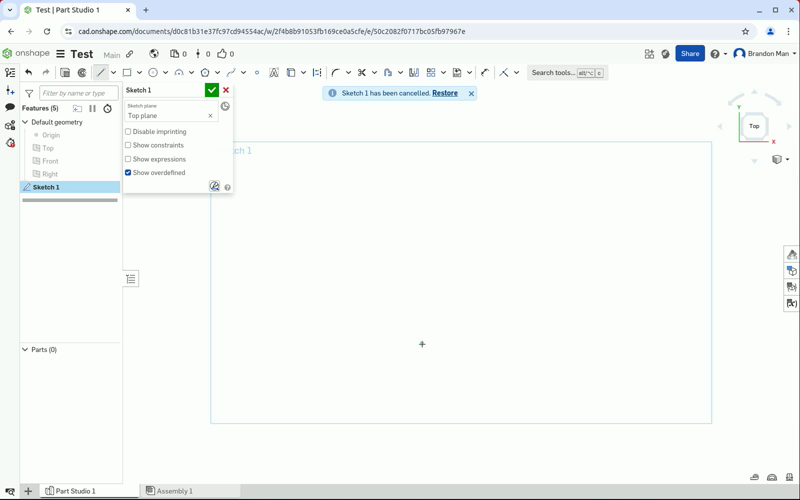
key_down(shift)
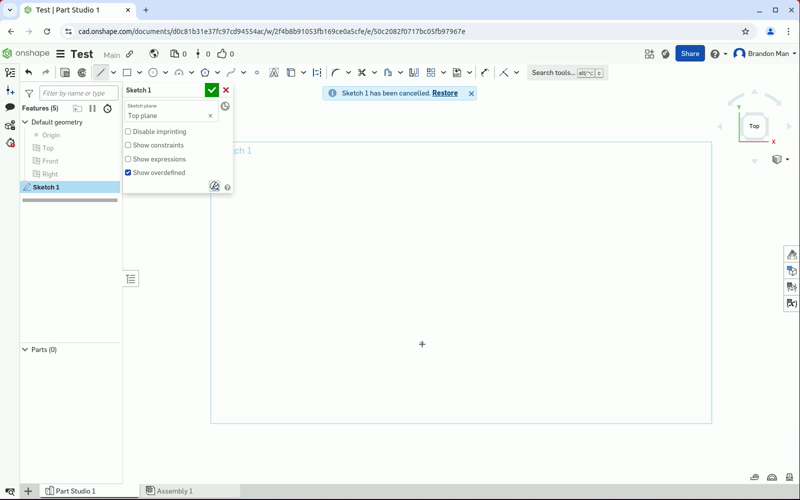
mouse_move(498, 343)
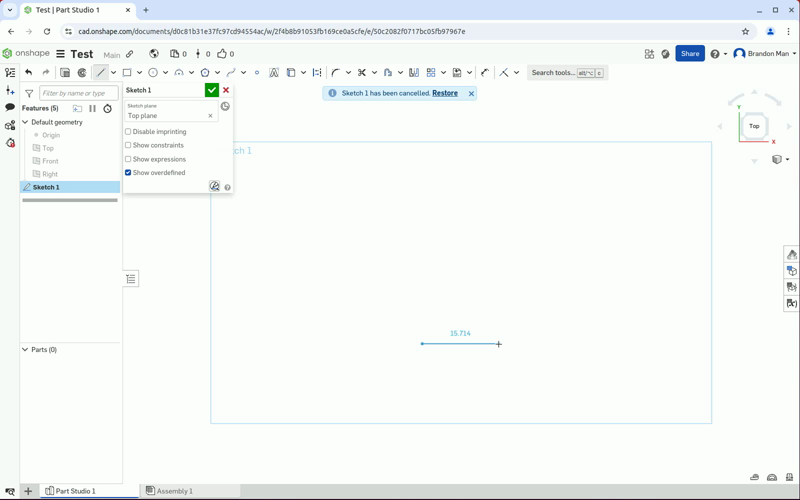
click(498, 343)
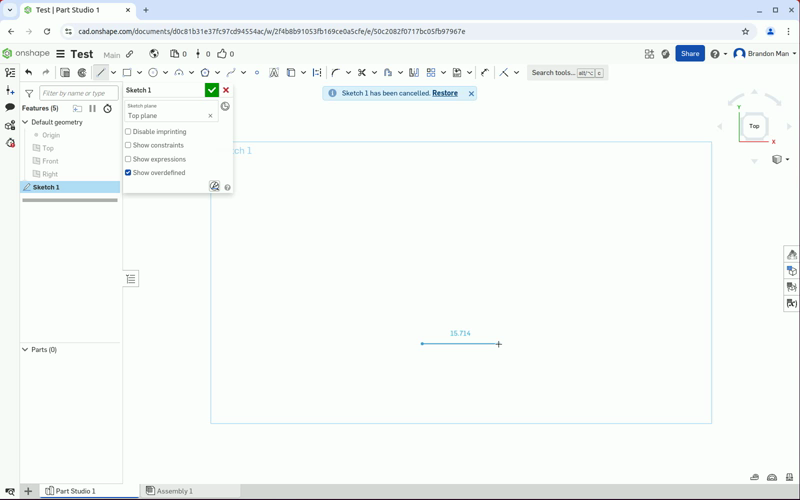
key_up(shift)
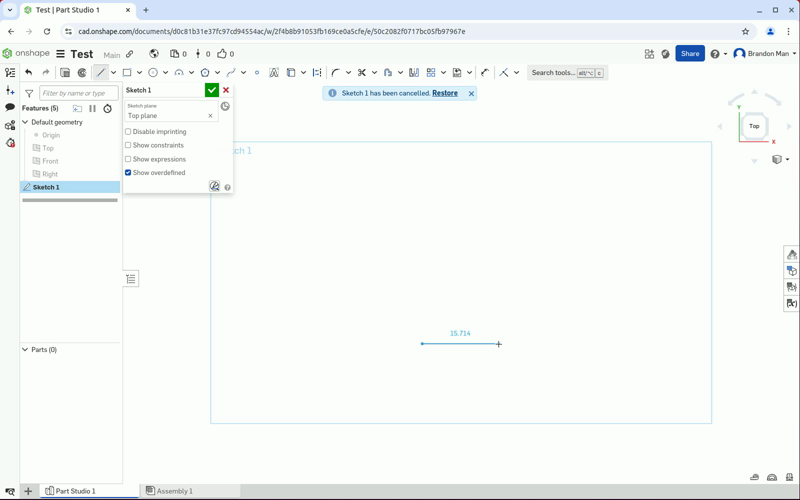
key_down(shift)
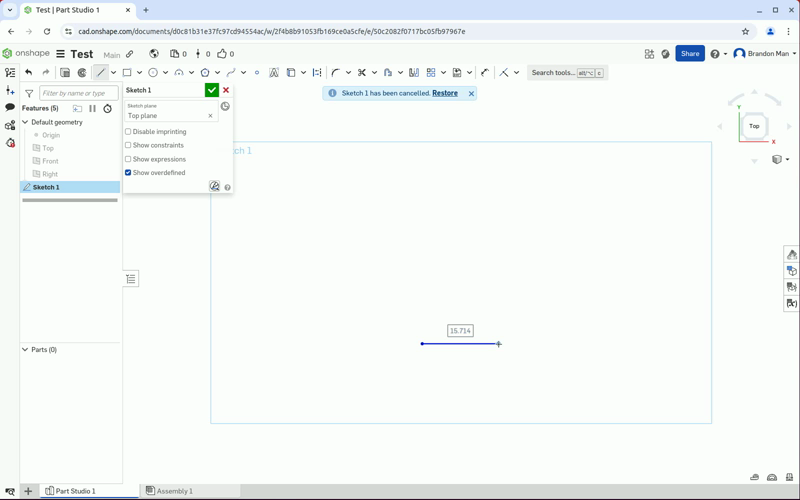
mouse_move(498, 222)
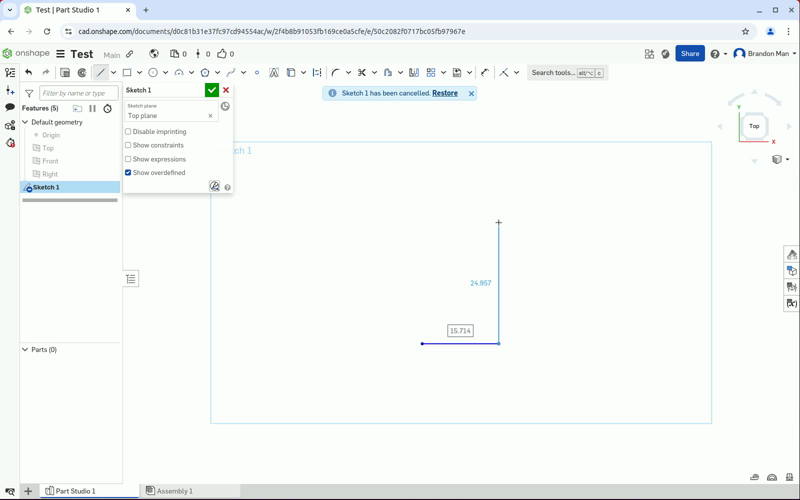
click(498, 222)
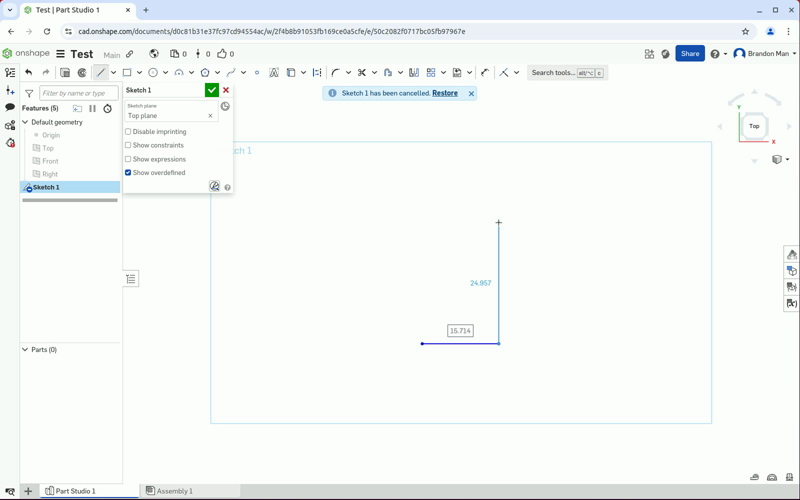
key_up(shift)
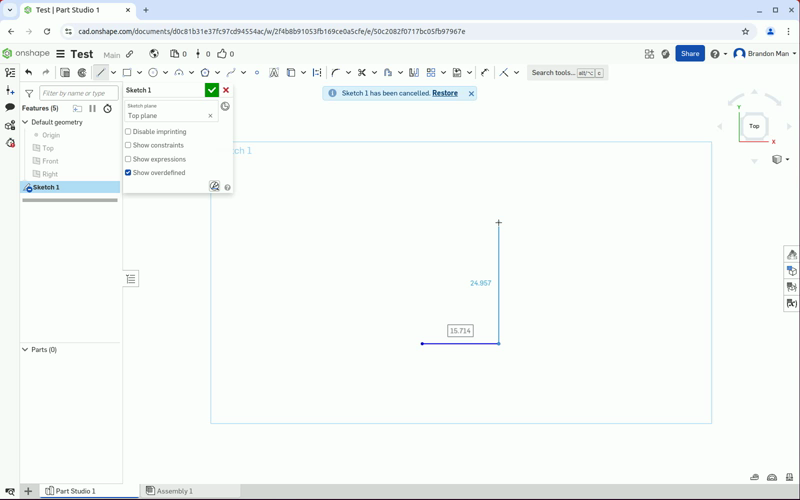
key_down(shift)
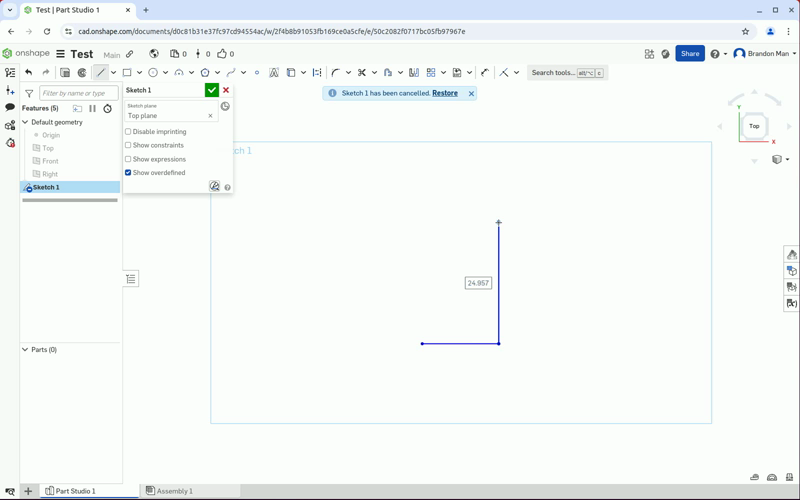
mouse_move(422, 222)
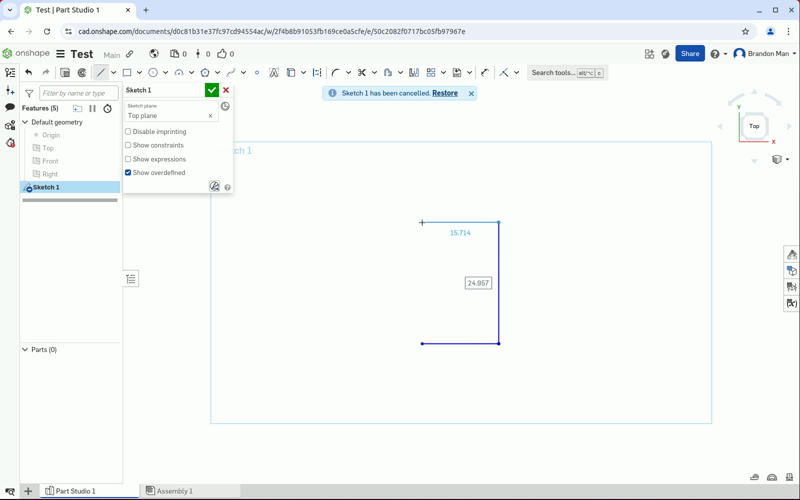
click(422, 222)
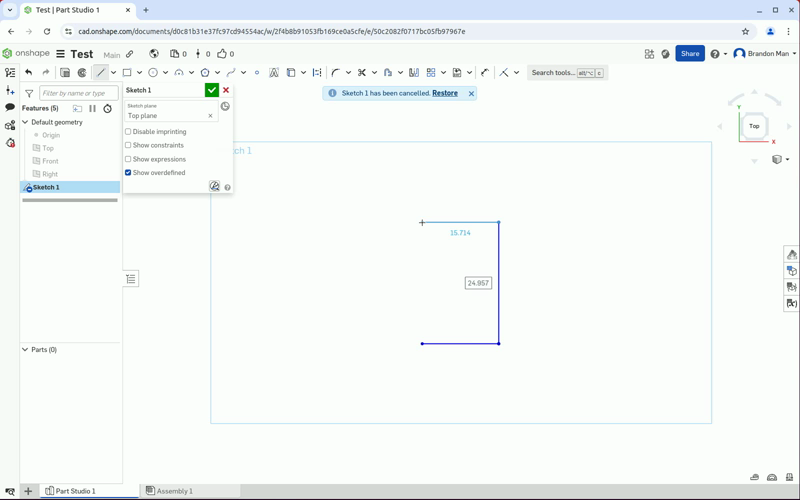
key_up(shift)
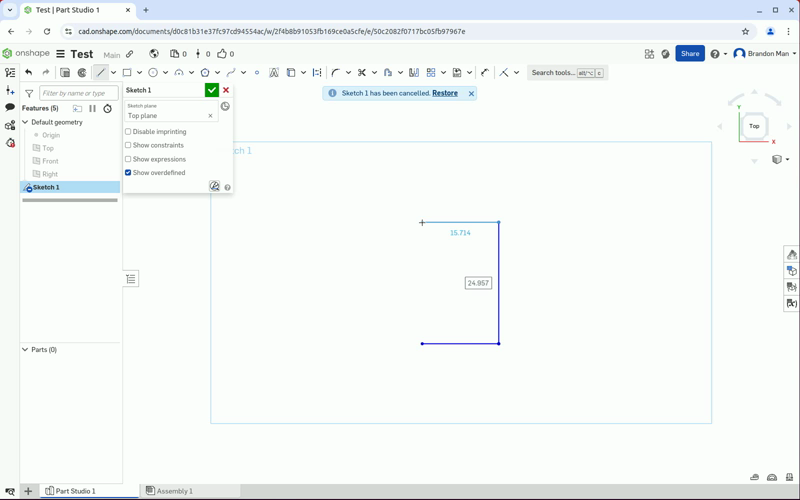
key_down(shift)
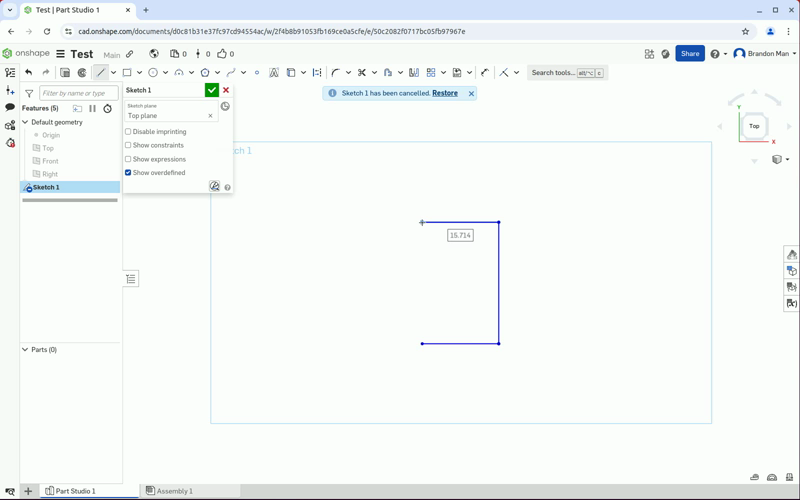
mouse_move(422, 343)
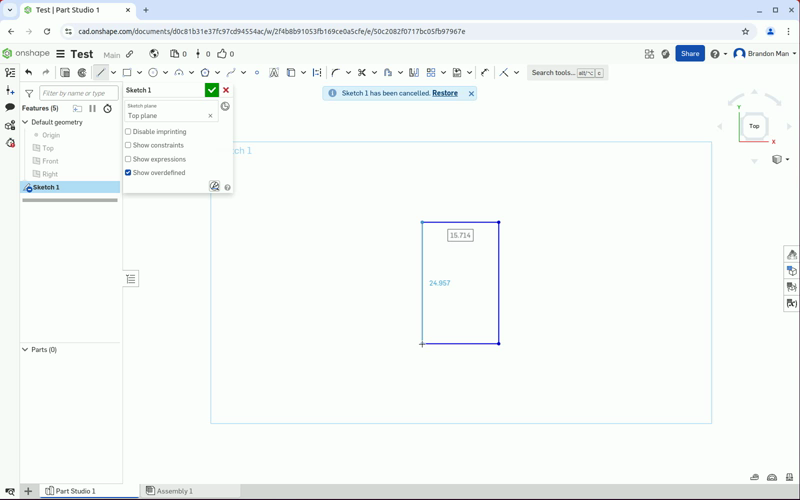
key_up(shift)
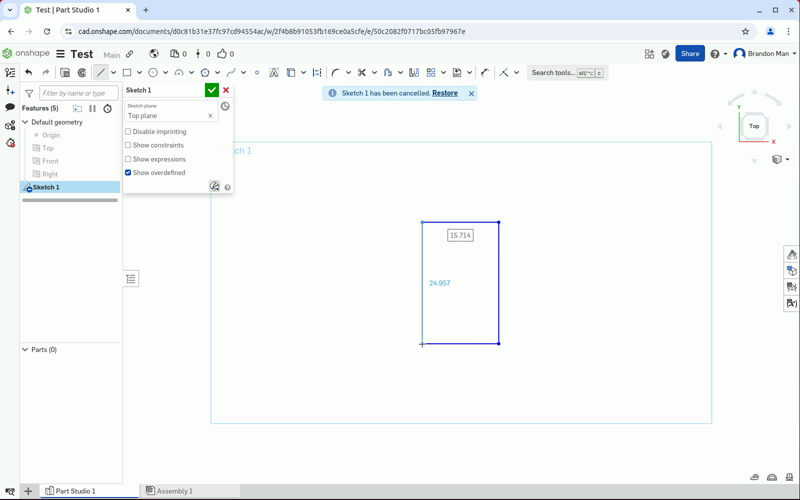
click(422, 343)
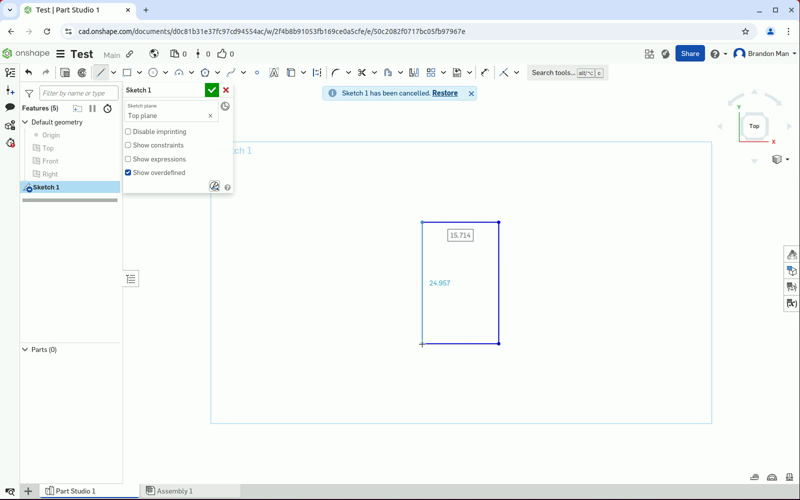
key(esc)
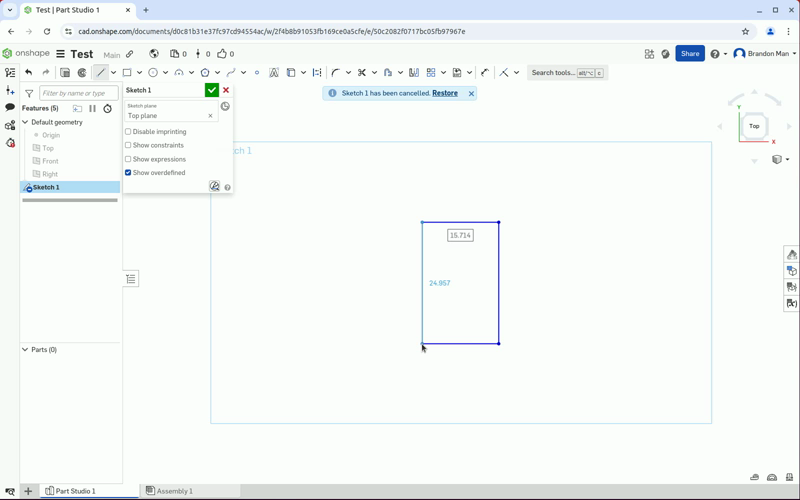
mouse_move(451, 331)
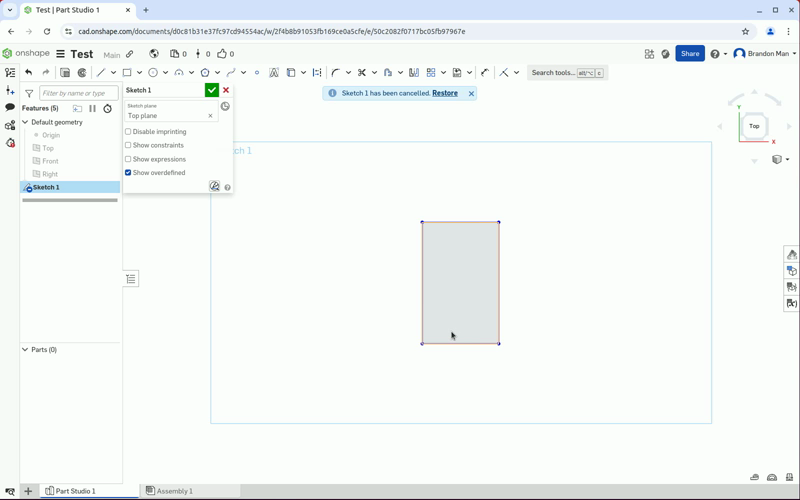
click(451, 331)
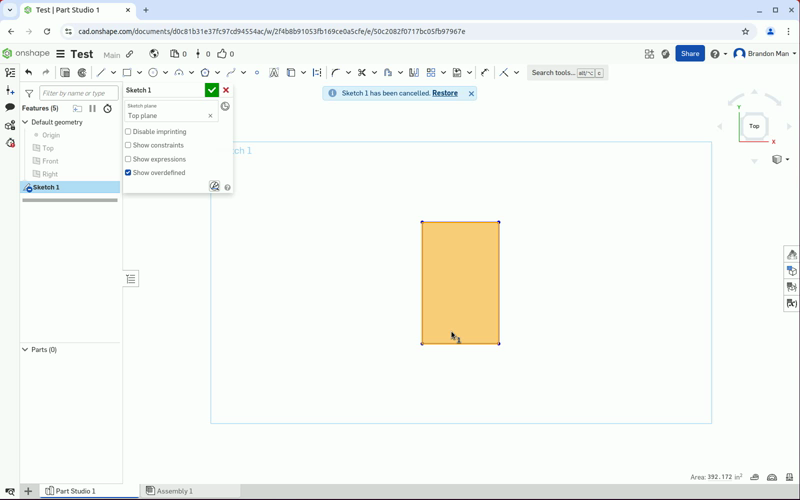
mouse_move(73, 352)
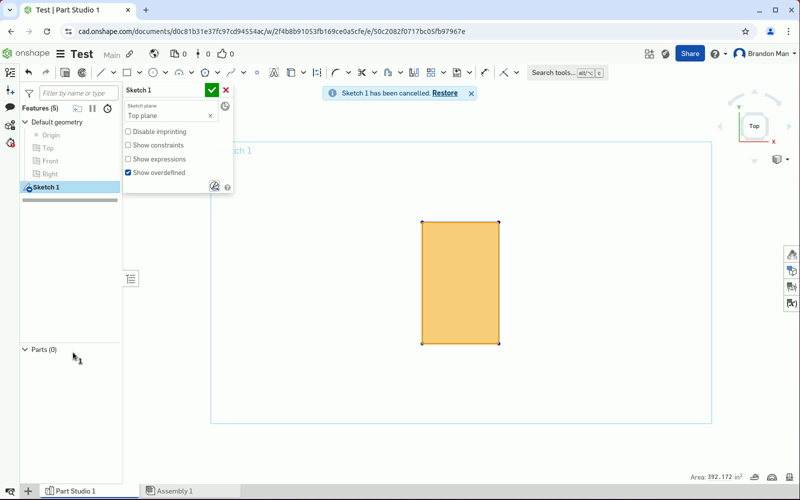
key(shift+y)
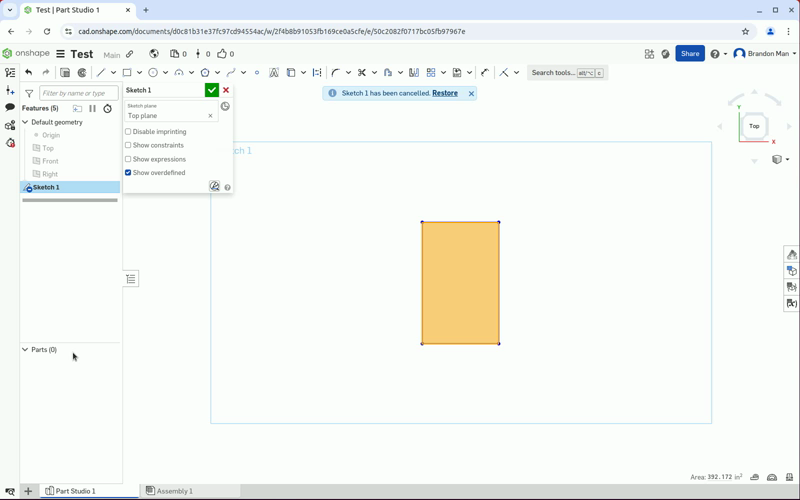
key(shift+e)
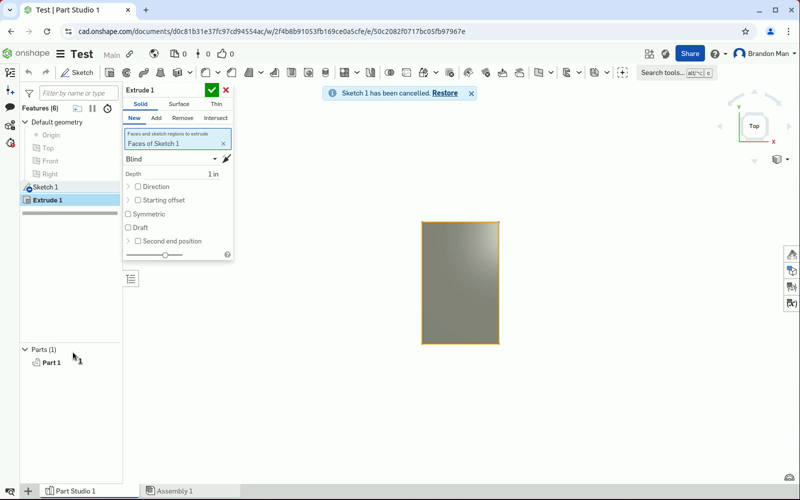
mouse_move(143, 106)
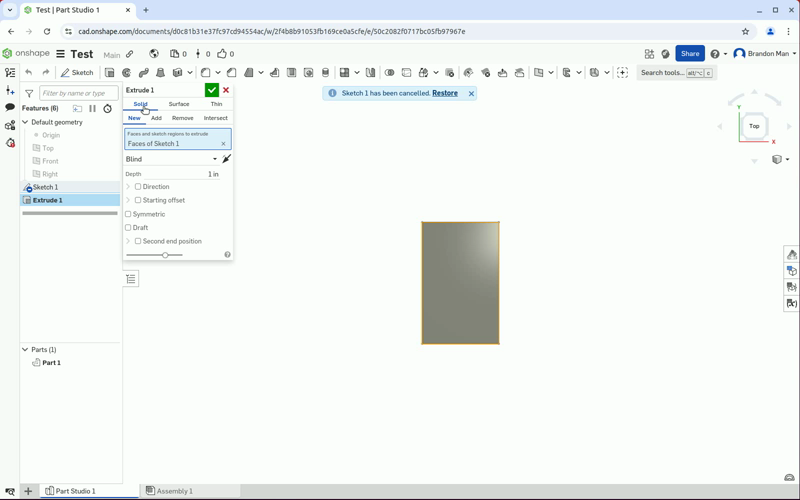
click(143, 106)
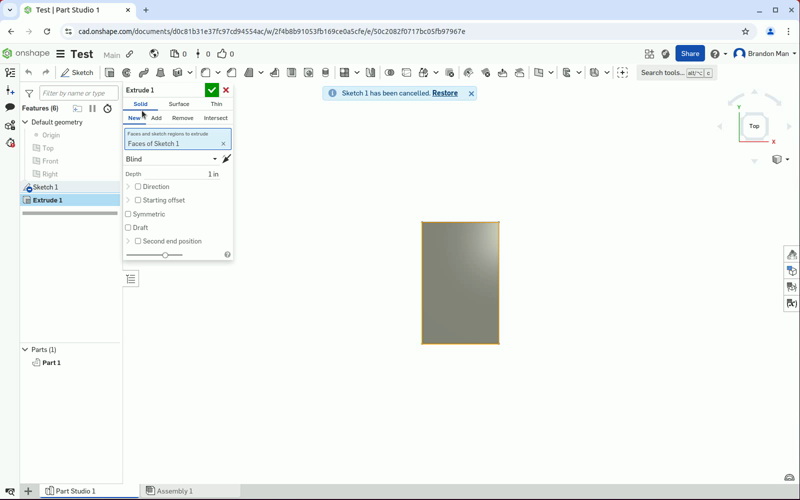
mouse_move(137, 120)
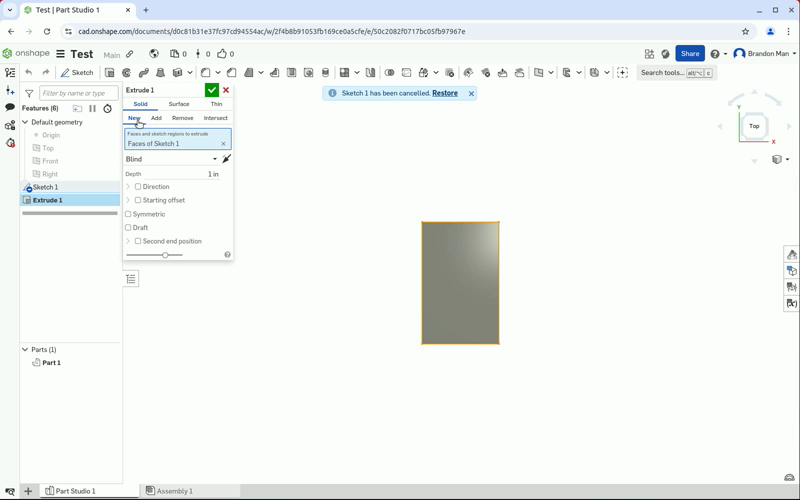
click(137, 120)
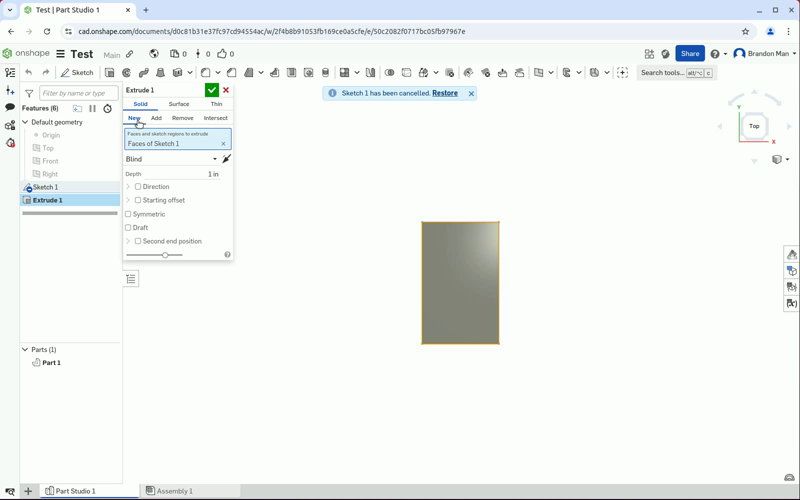
key(tab, 4)
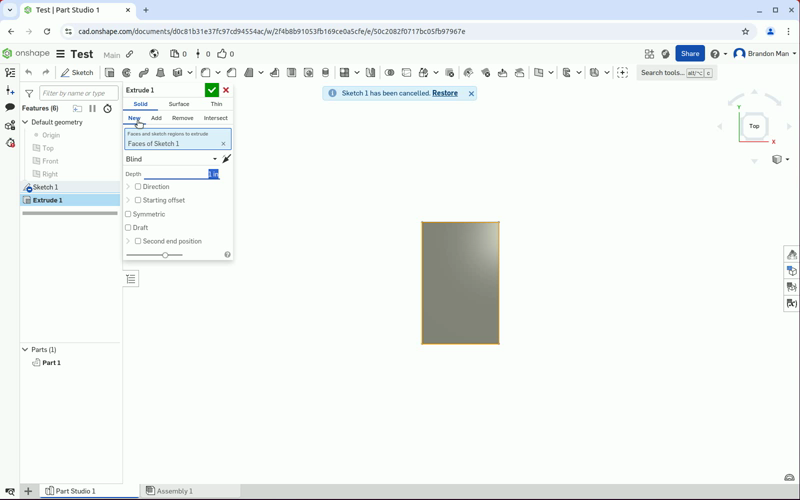
text(0.241)
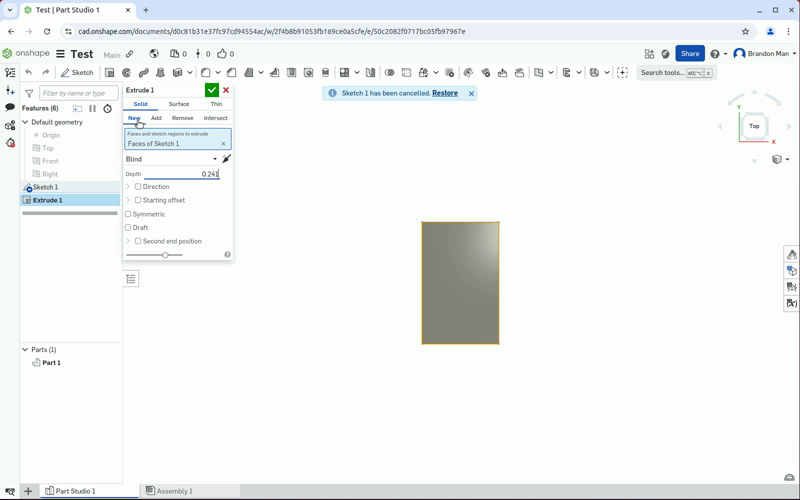
key(enter)
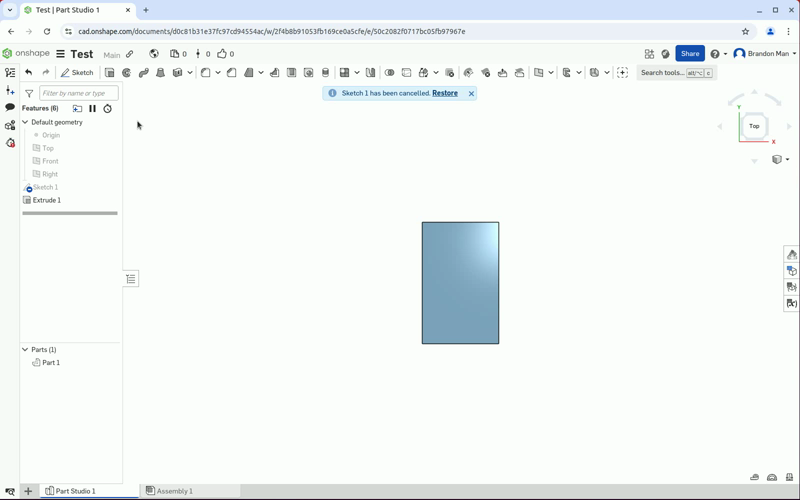
key(shift+h)
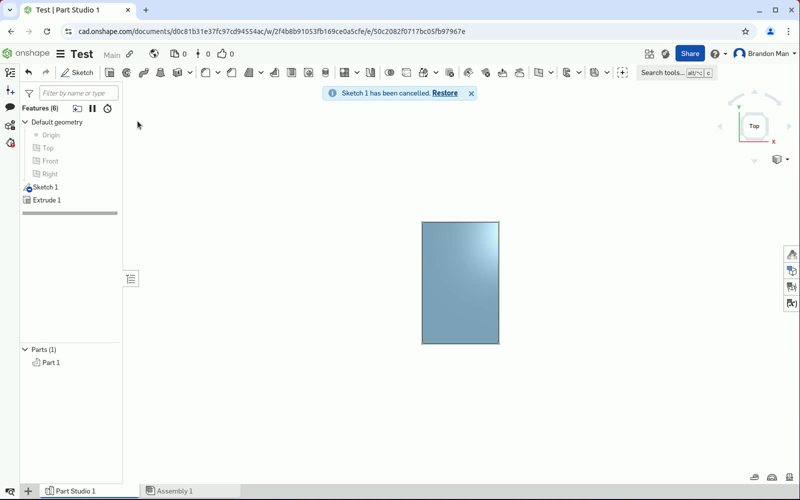
key(shift+h)
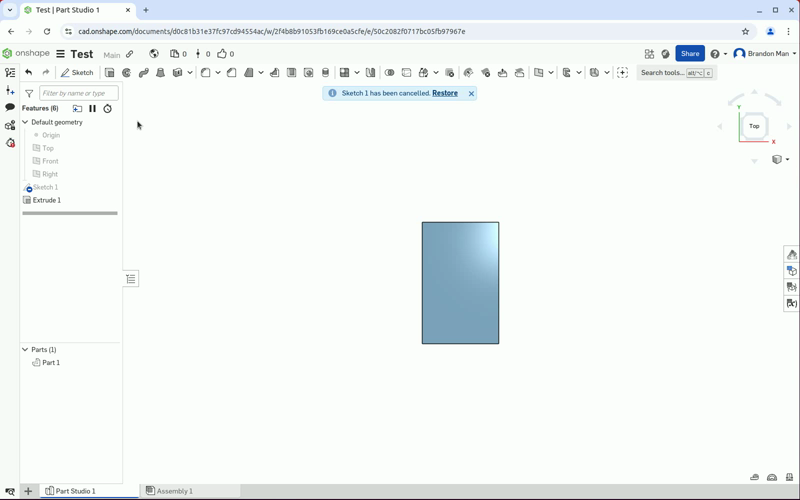
mouse_move(73, 189)
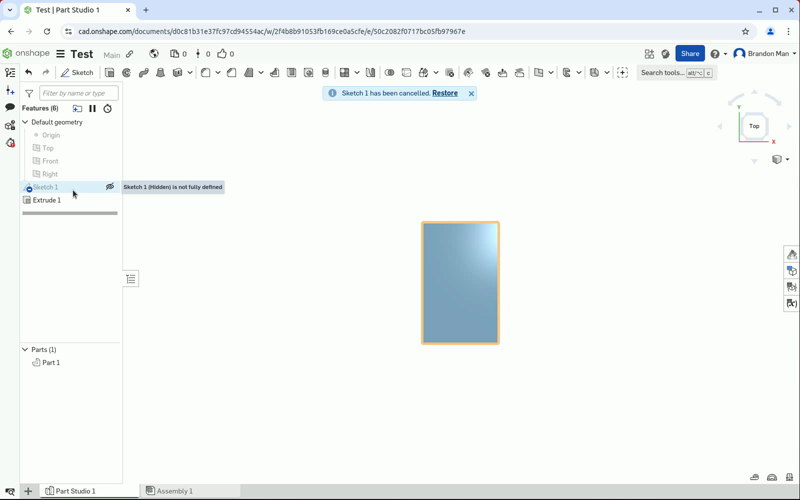
click(73, 189)
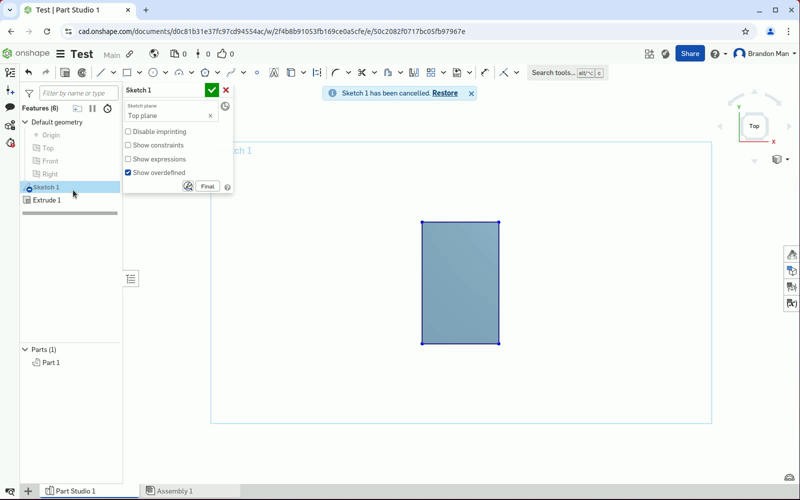
mouse_move(229, 92)
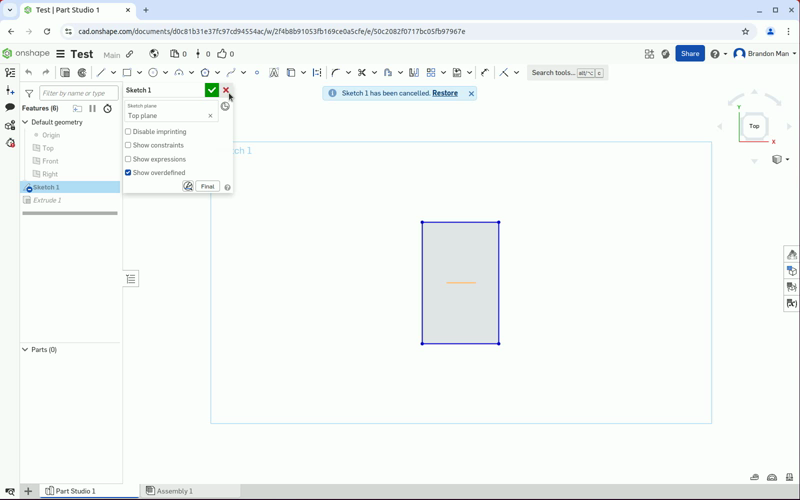
click(229, 92)
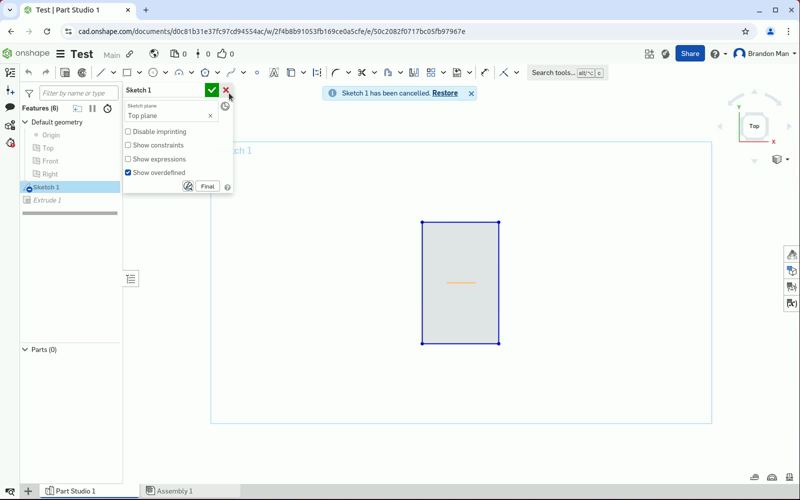
key(shift+s)
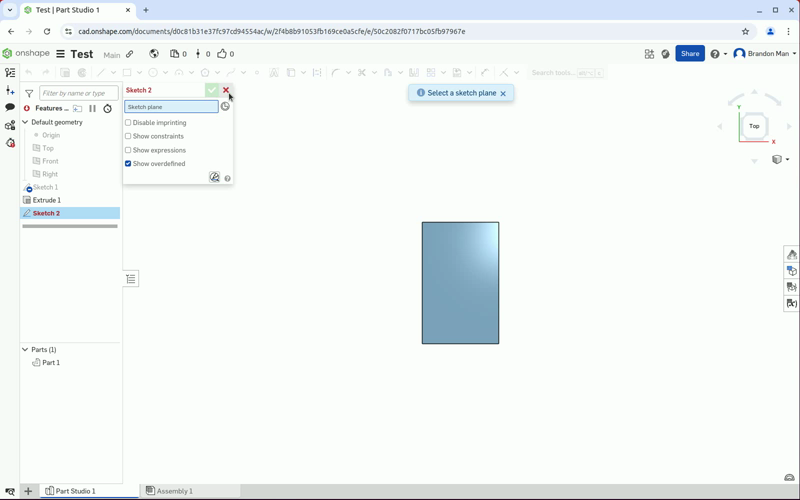
mouse_move(73, 150)
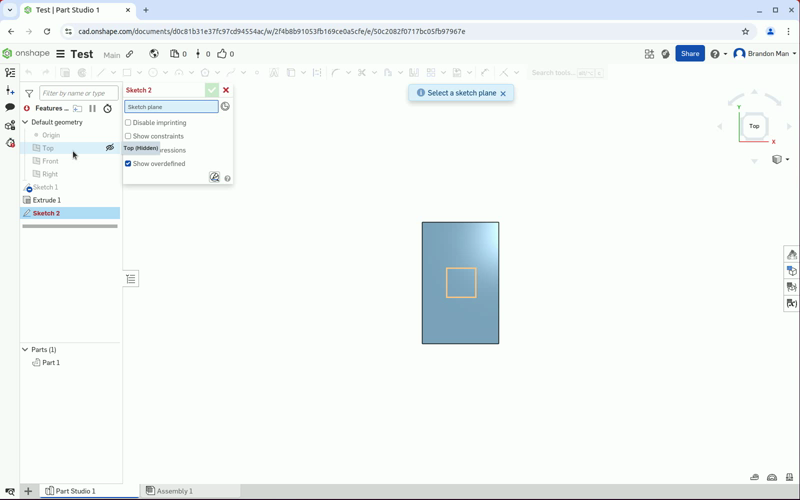
click(73, 150)
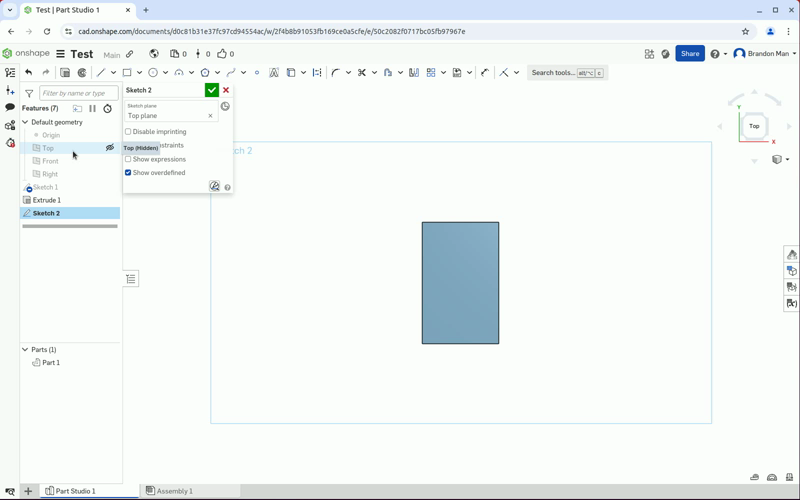
mouse_move(73, 352)
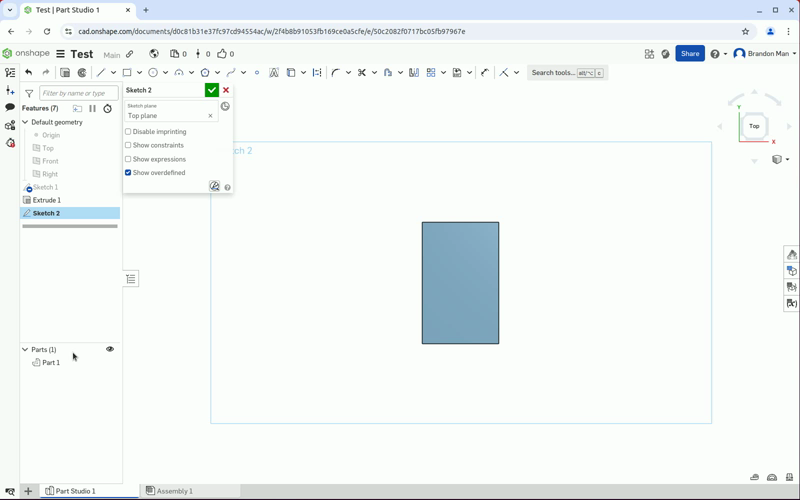
key(y)
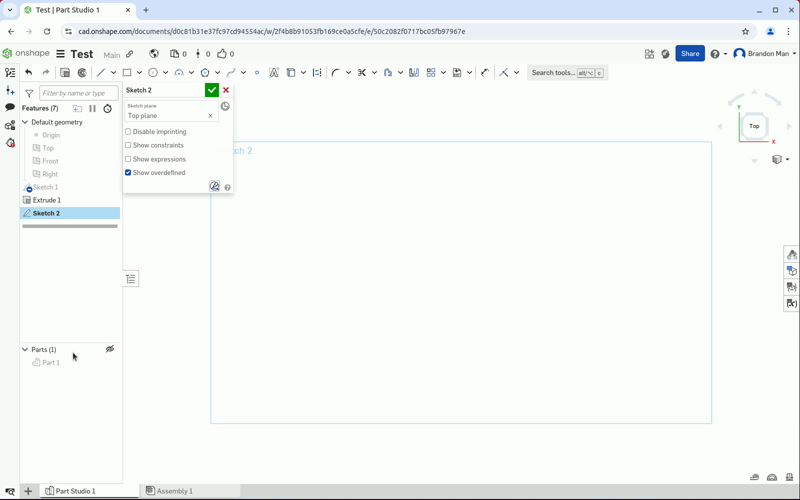
key(l)
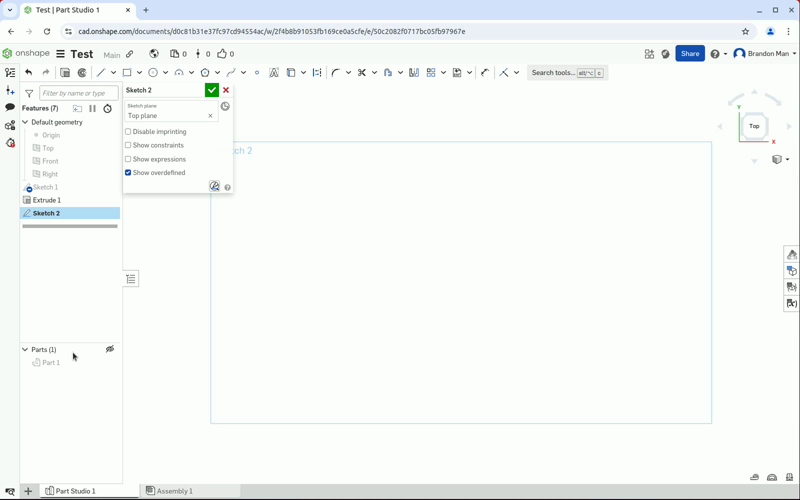
key_down(shift)
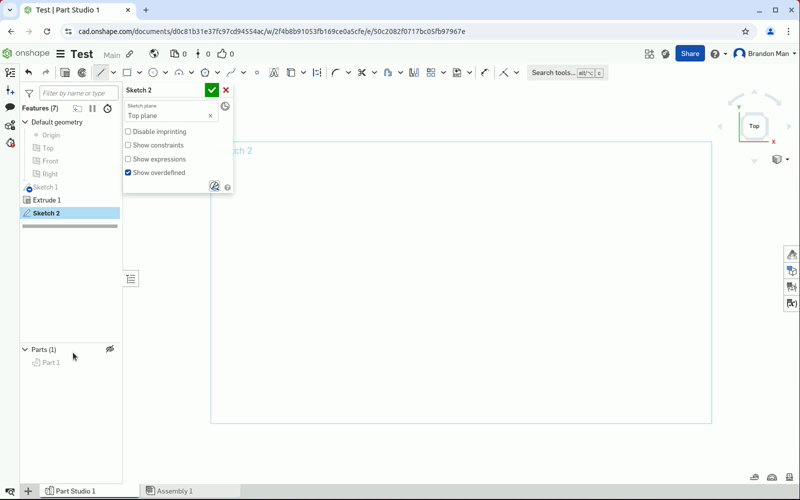
mouse_move(379, 207)
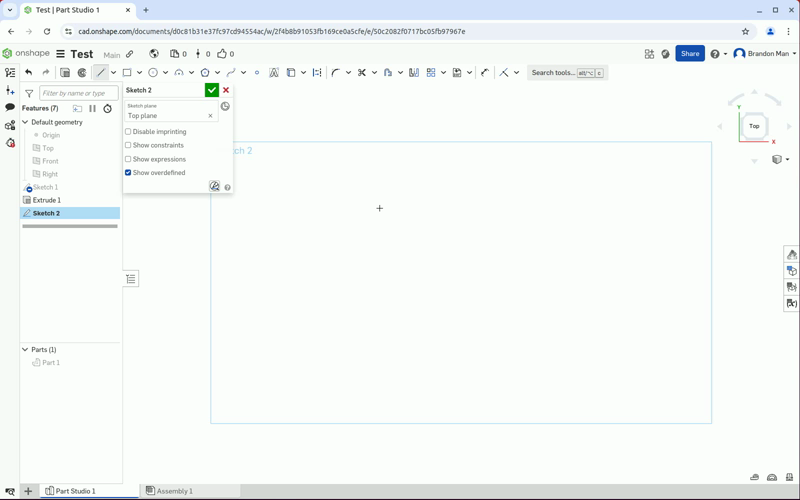
click(379, 207)
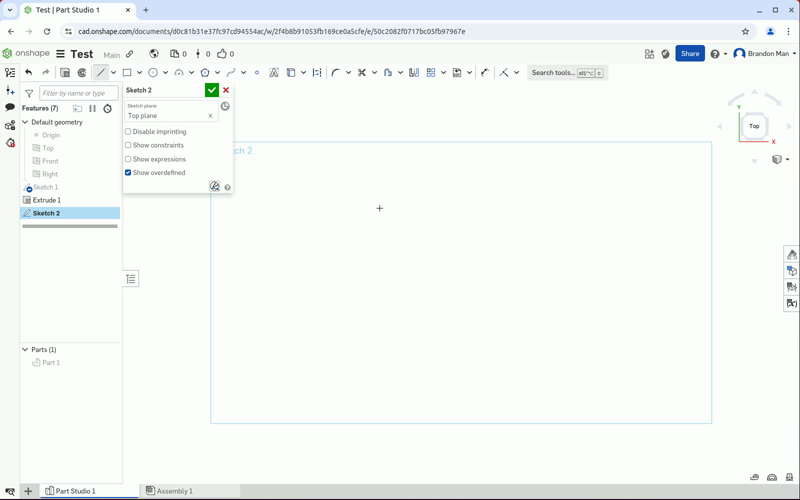
key_up(shift)
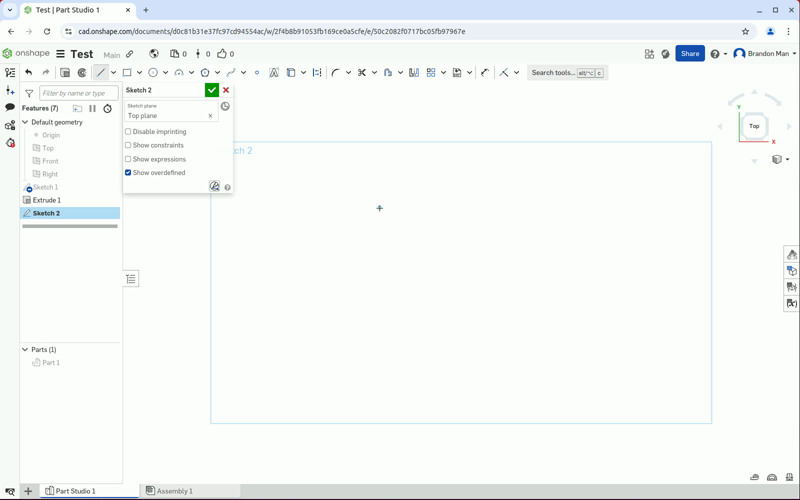
key_down(shift)
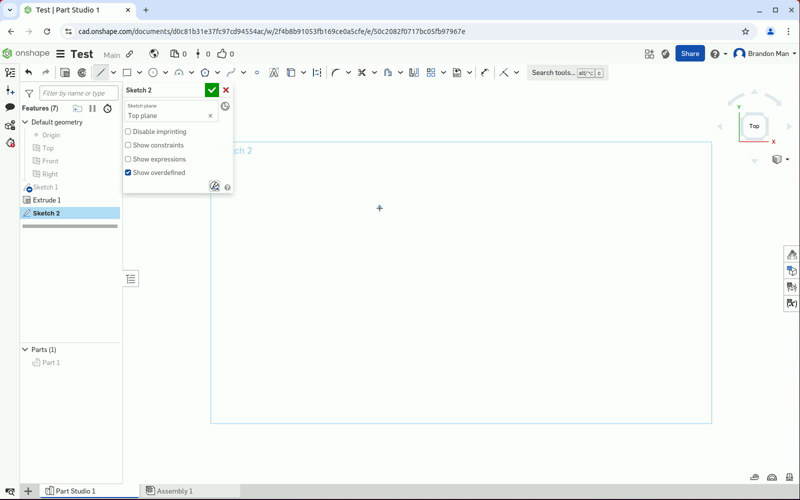
mouse_move(409, 207)
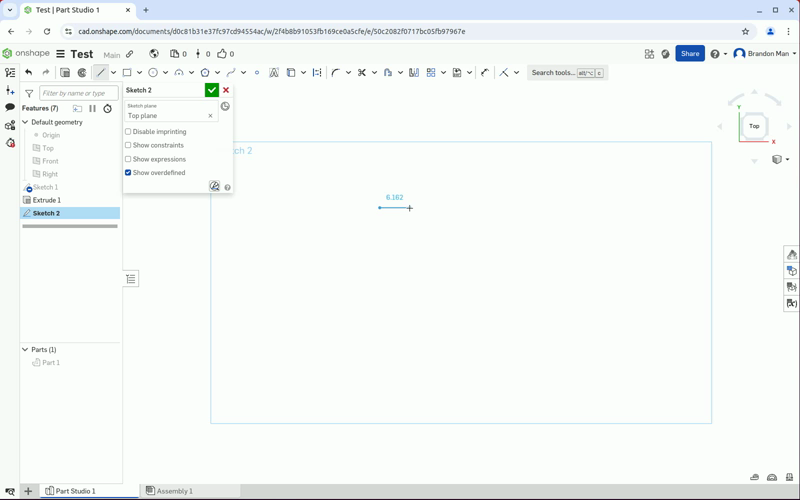
mouse_move(423, 221)
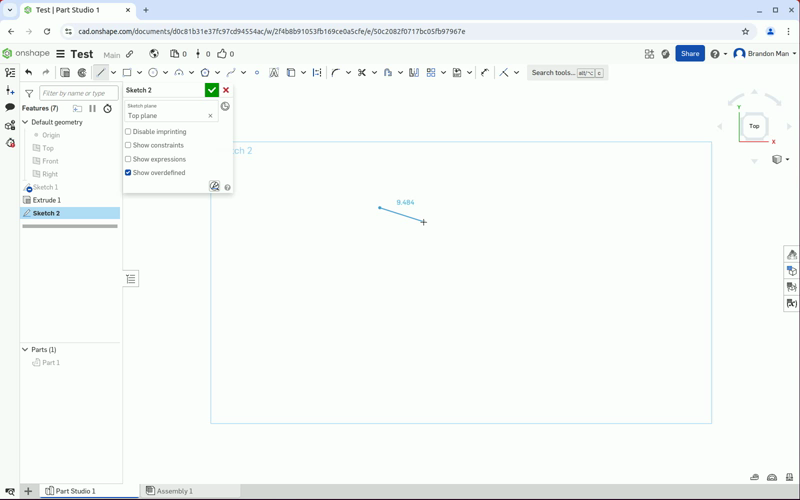
click(423, 221)
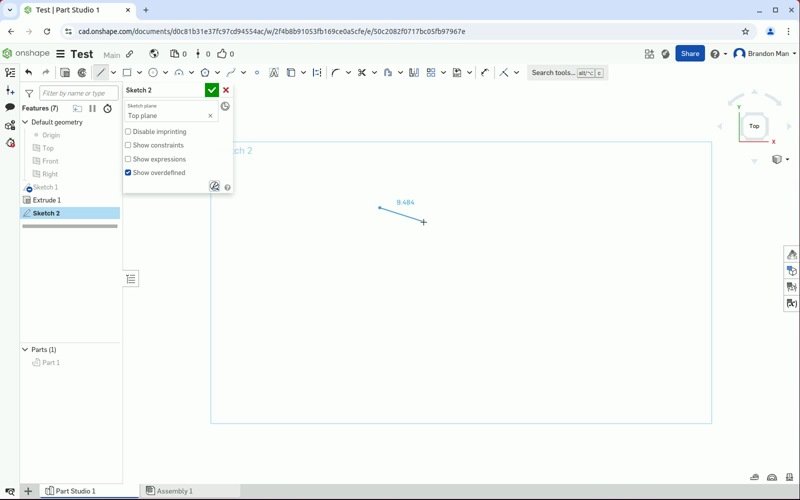
key_up(shift)
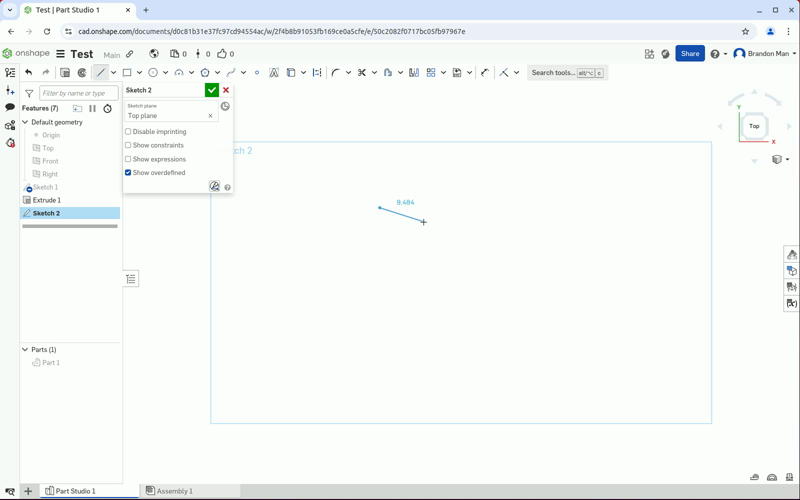
key_down(shift)
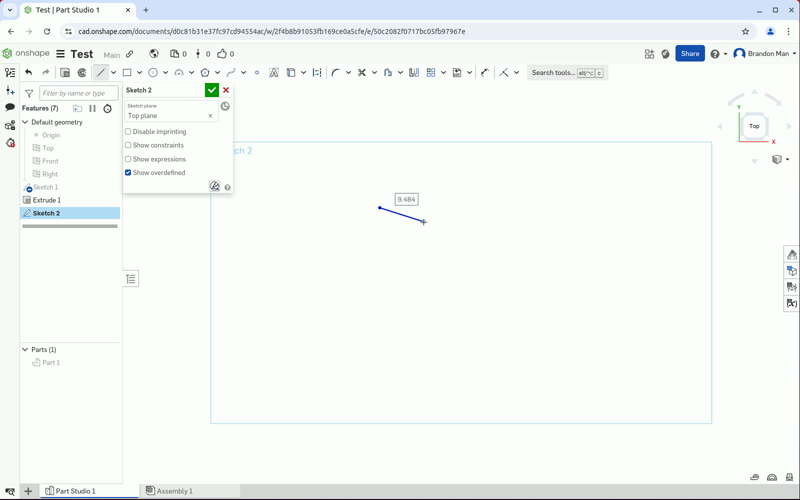
mouse_move(453, 221)
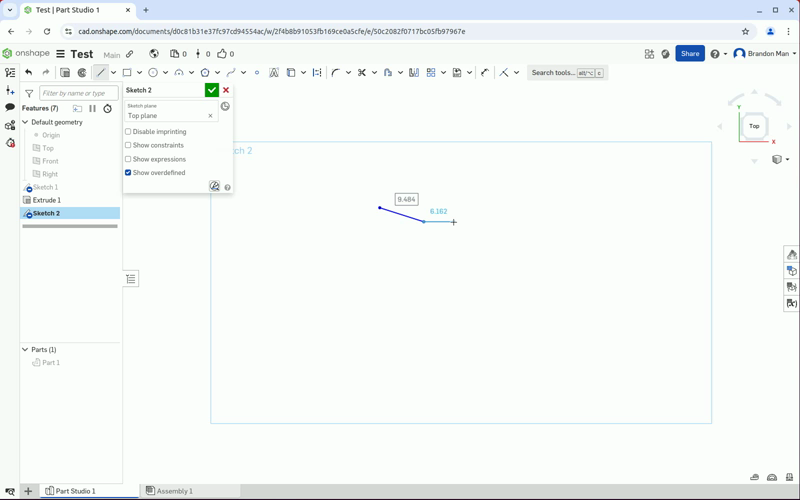
mouse_move(406, 168)
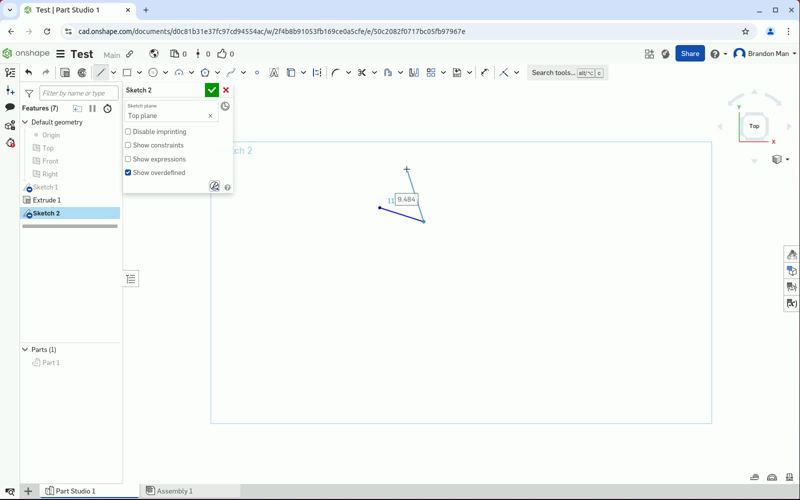
click(406, 168)
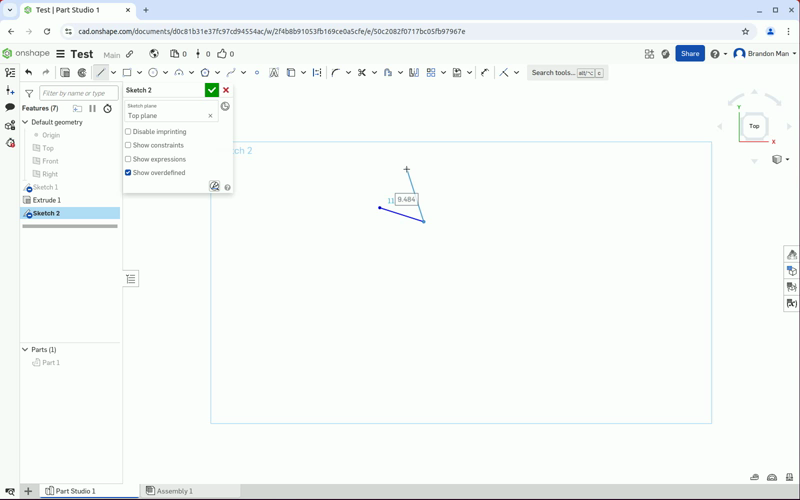
key_up(shift)
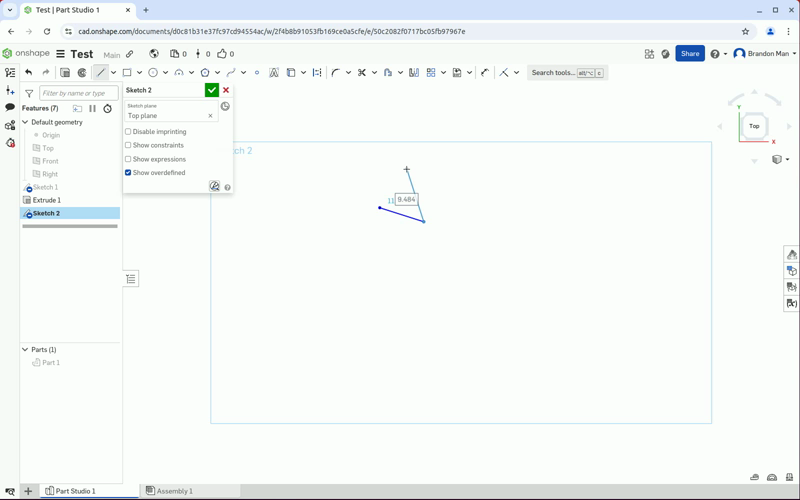
mouse_move(436, 168)
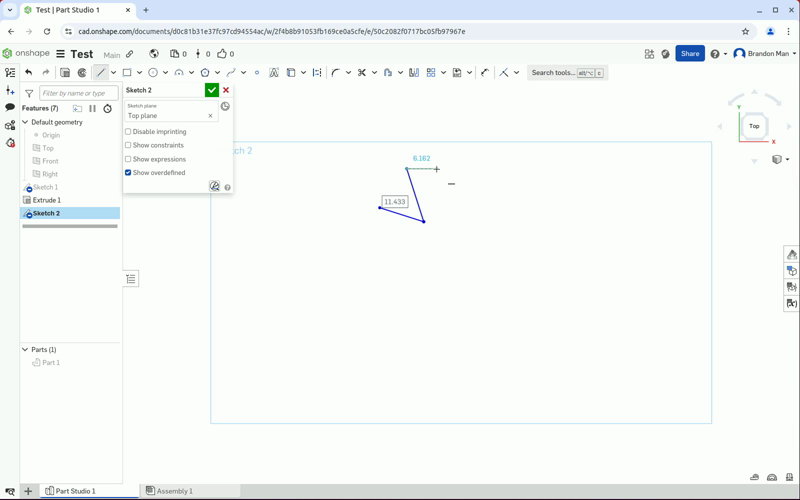
key_down(shift)
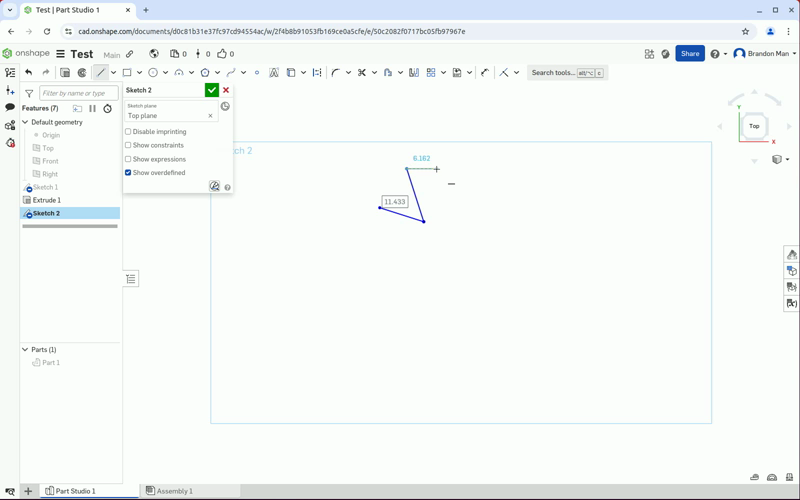
mouse_move(379, 207)
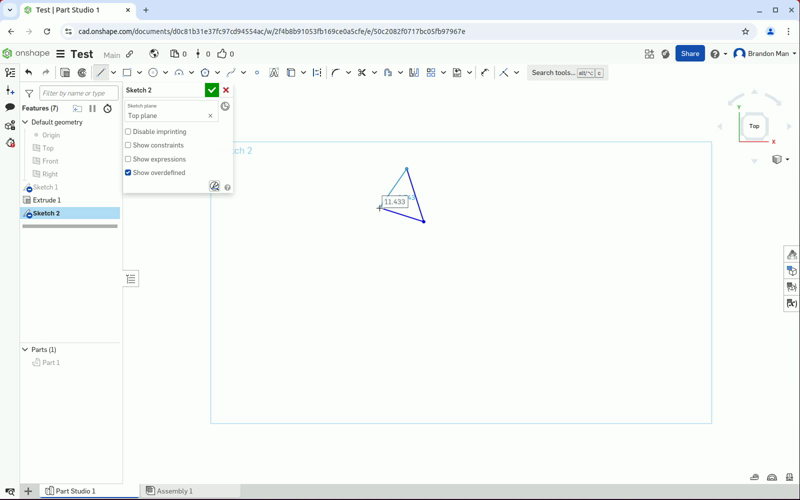
key_up(shift)
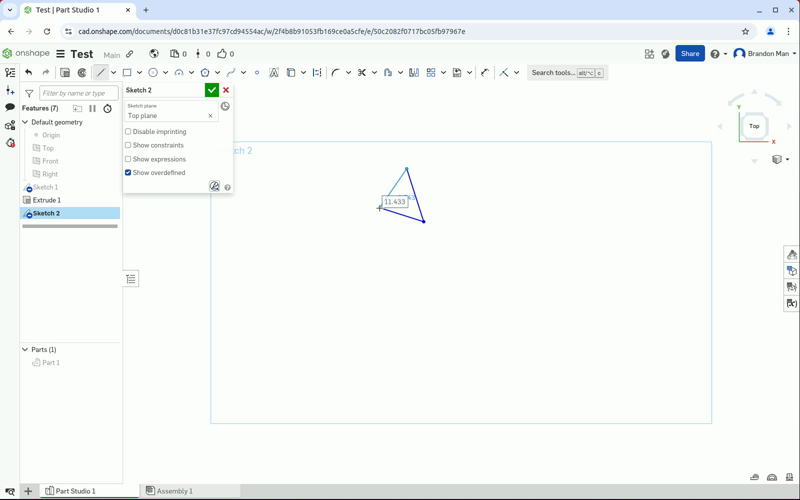
click(379, 207)
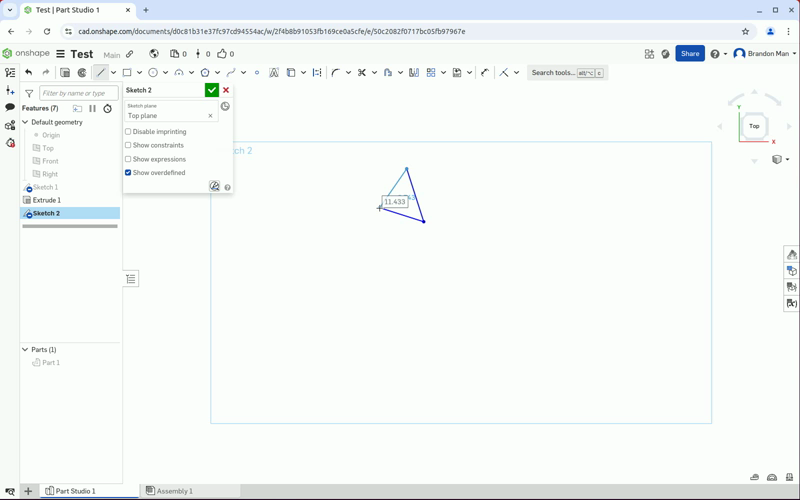
key(esc)
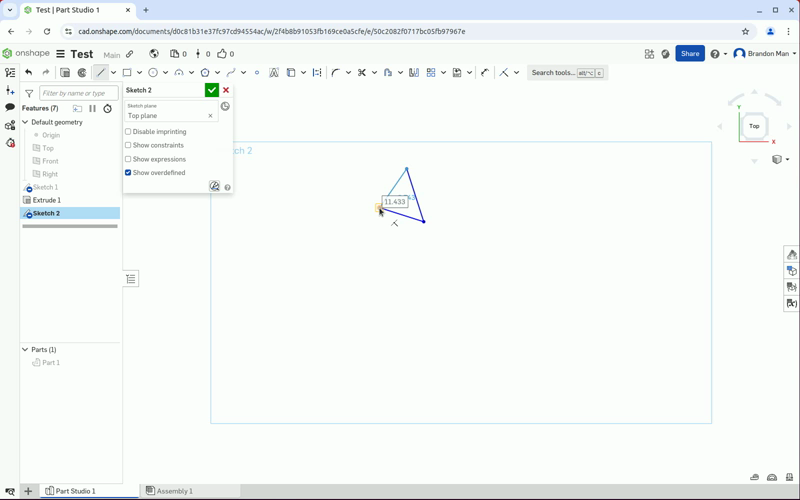
mouse_move(398, 192)
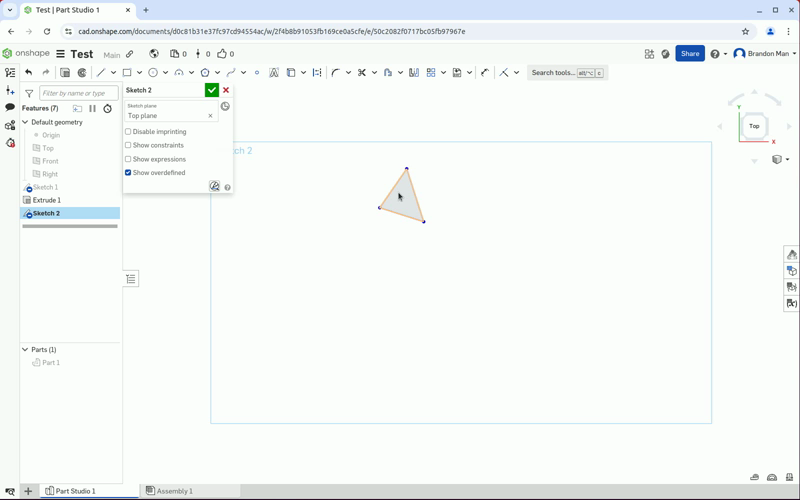
scroll(6)
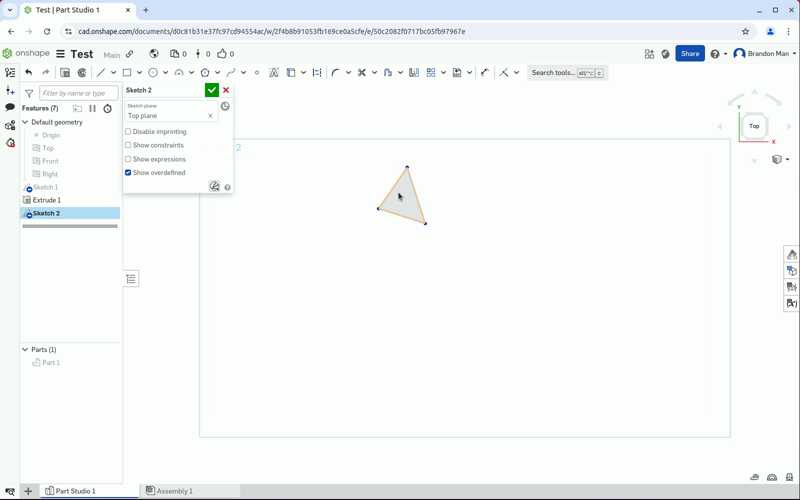
scroll(6)
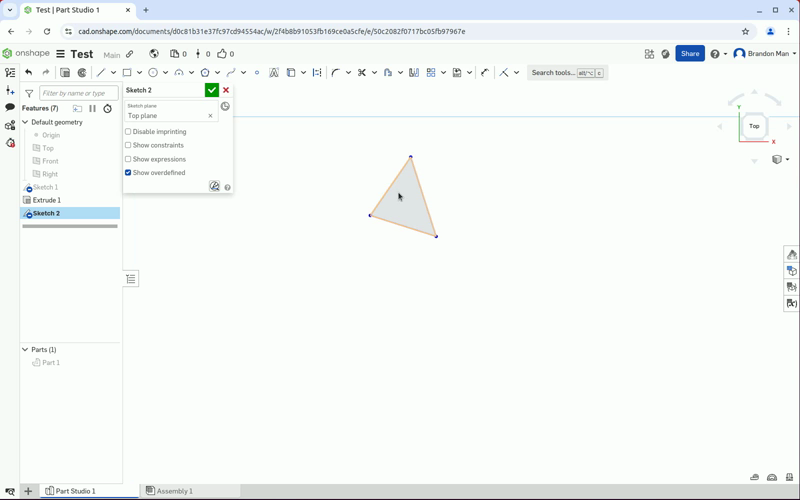
scroll(6)
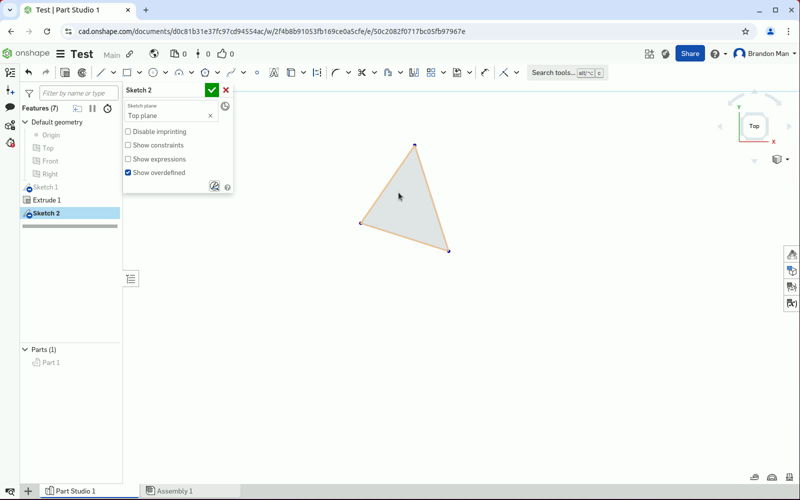
scroll(6)
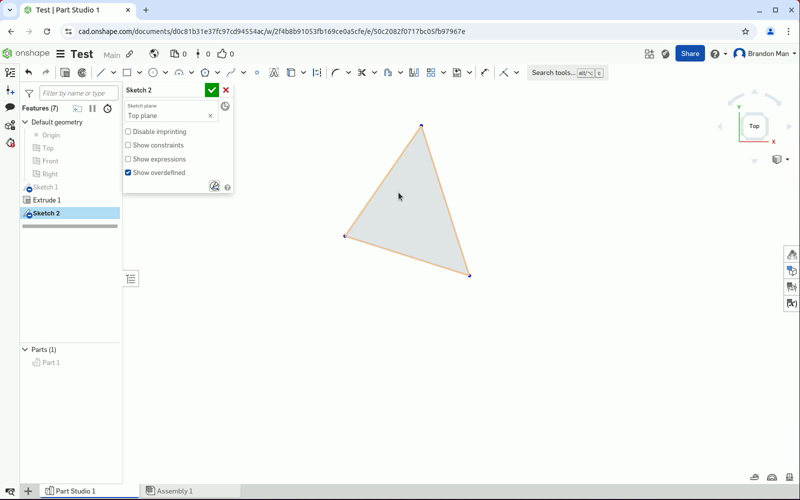
scroll(6)
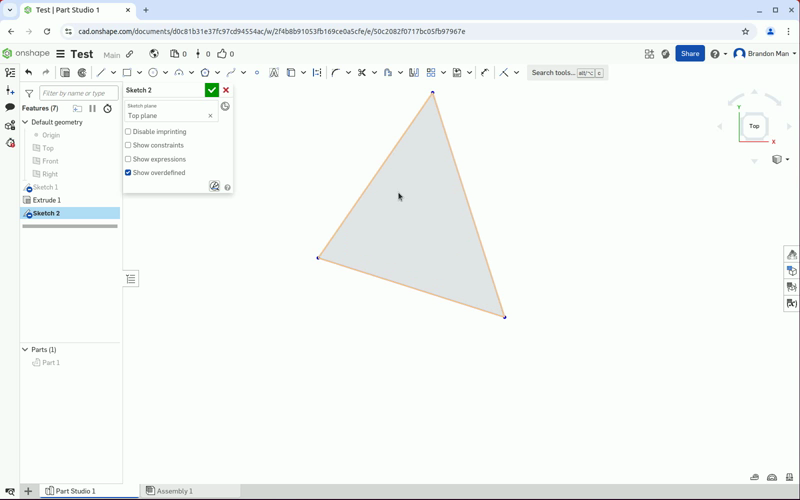
scroll(6)
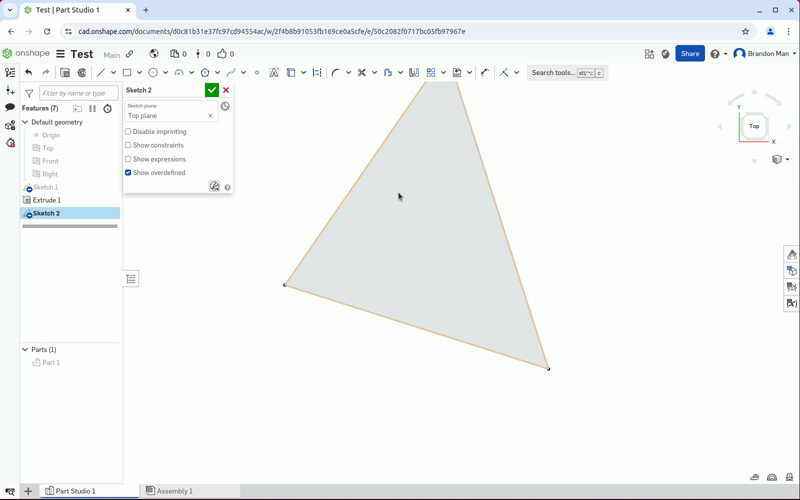
scroll(6)
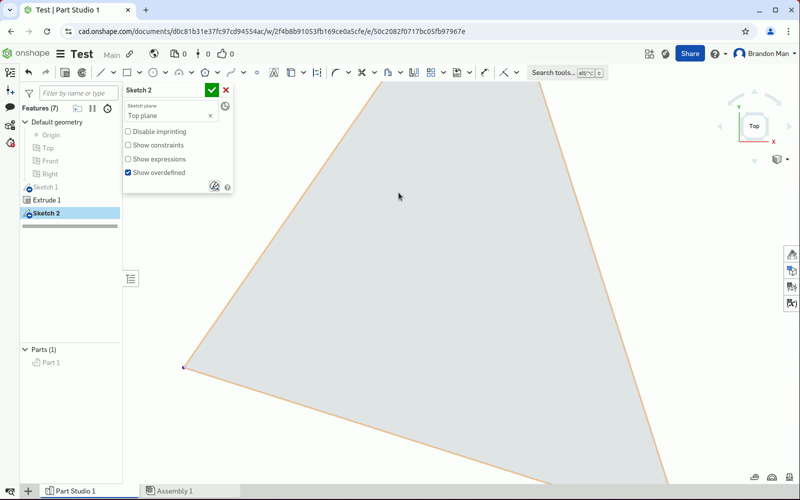
click(398, 192)
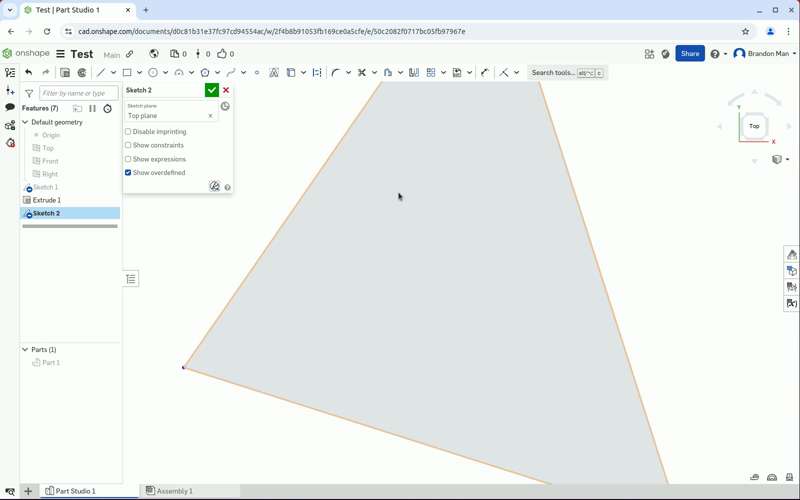
scroll(-6)
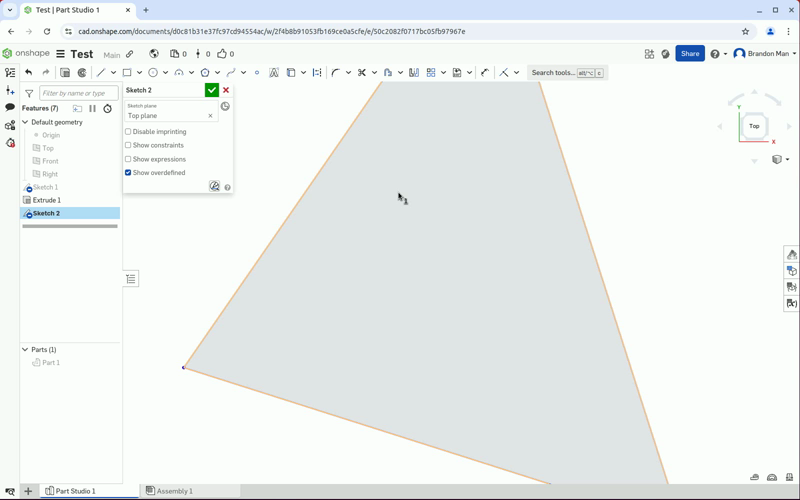
scroll(-6)
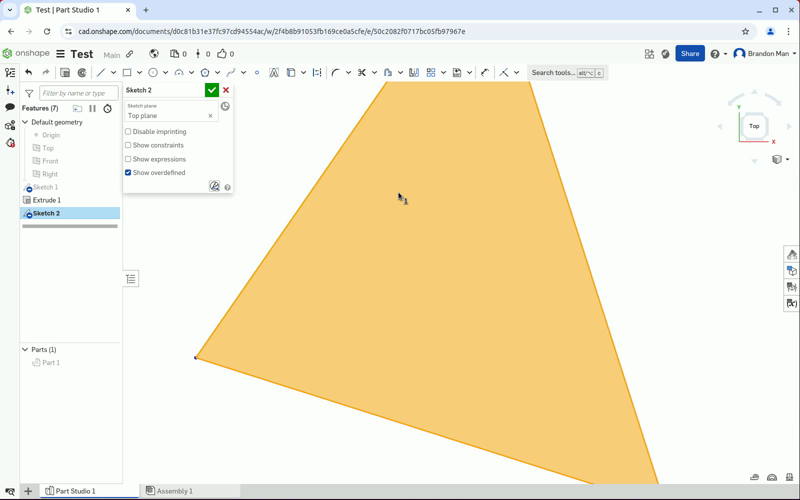
scroll(-6)
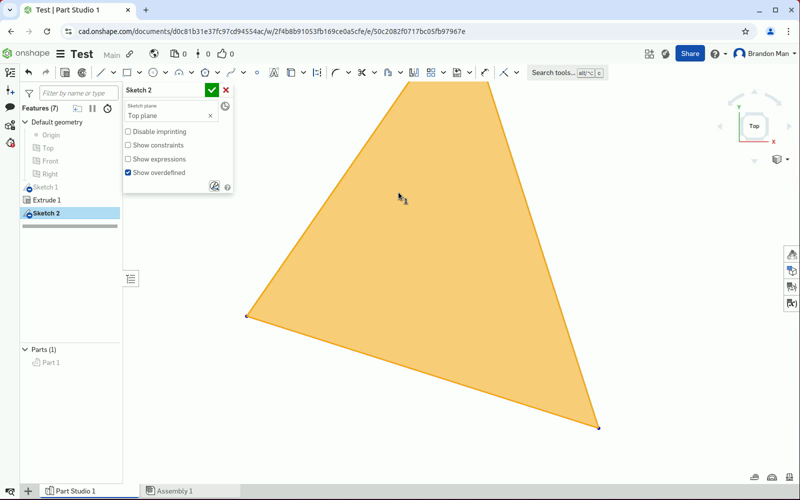
scroll(-6)
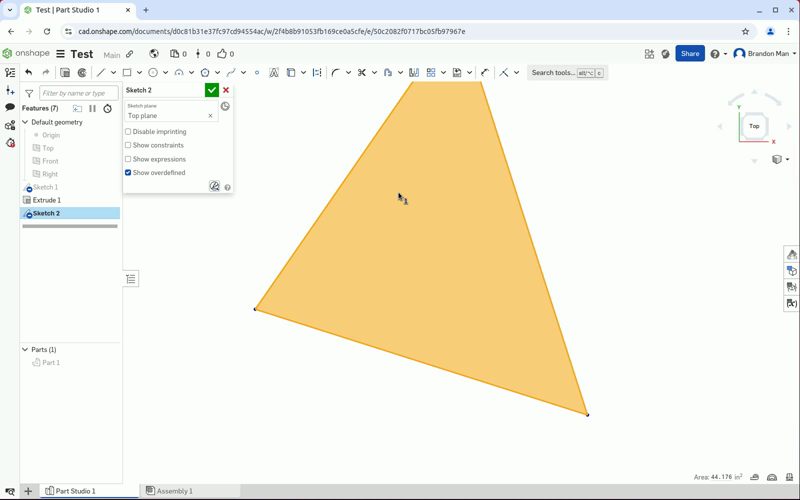
scroll(-6)
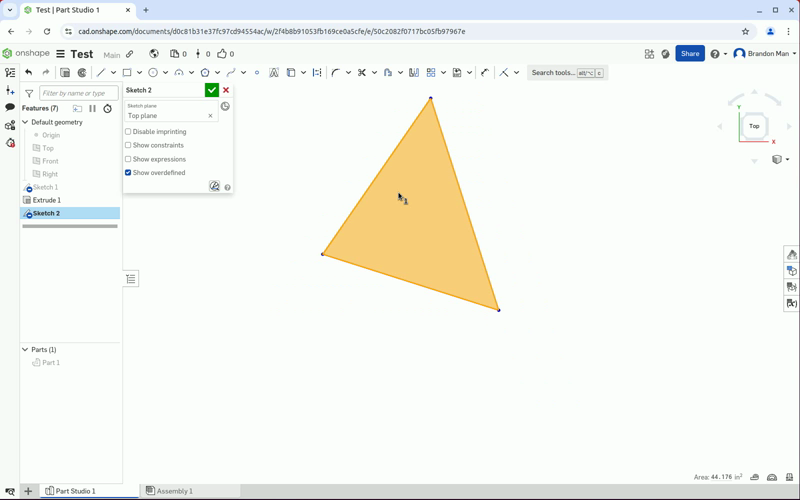
scroll(-6)
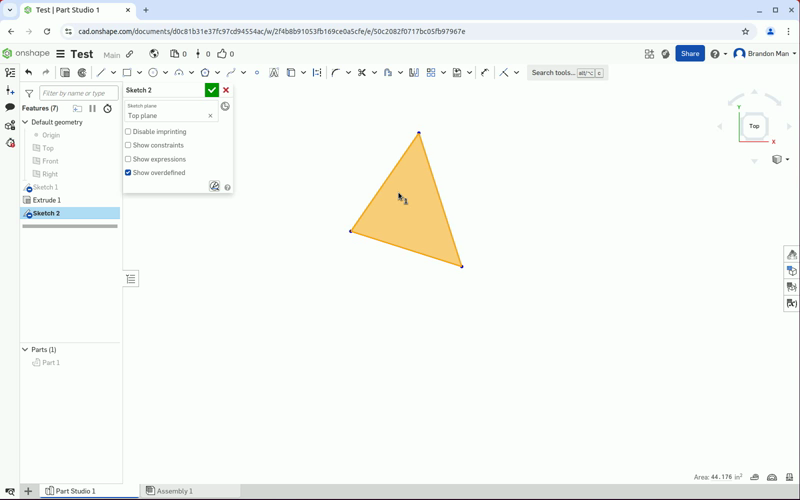
scroll(-6)
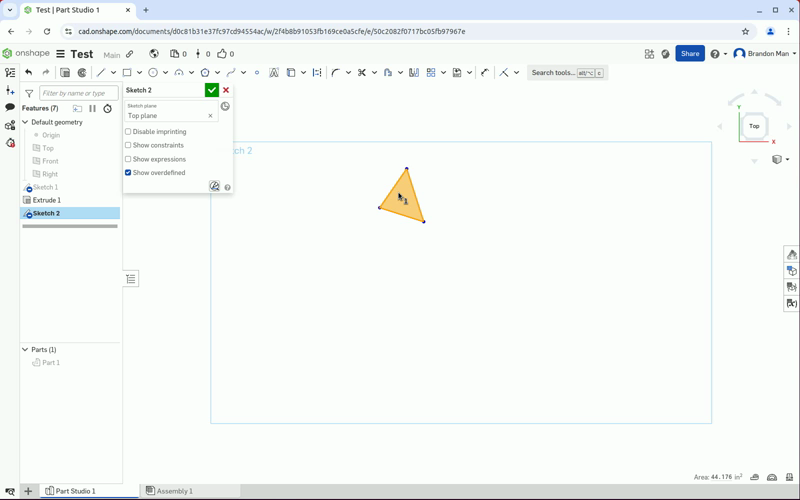
mouse_move(73, 352)
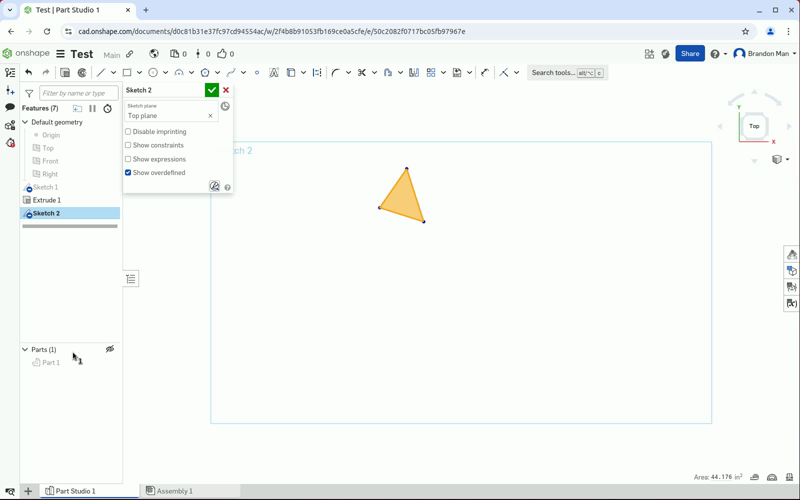
key(shift+y)
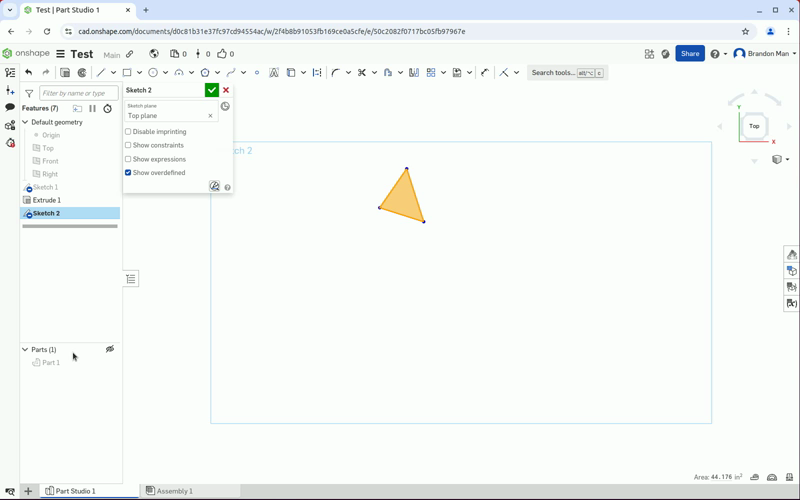
key(shift+e)
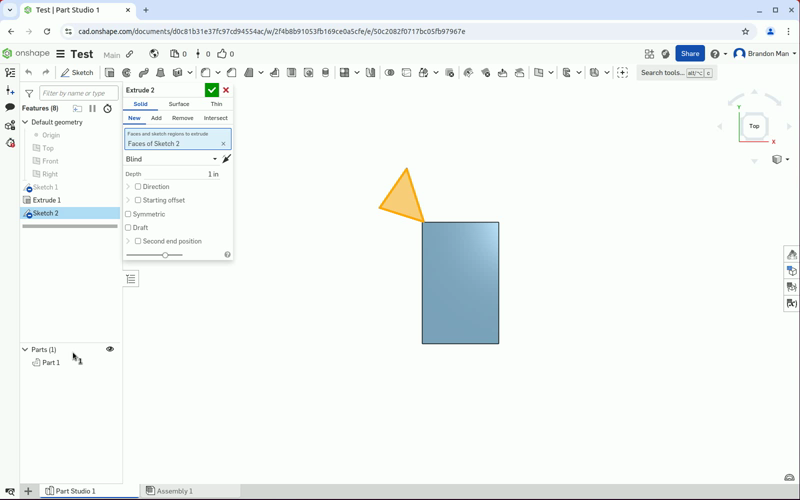
mouse_move(143, 106)
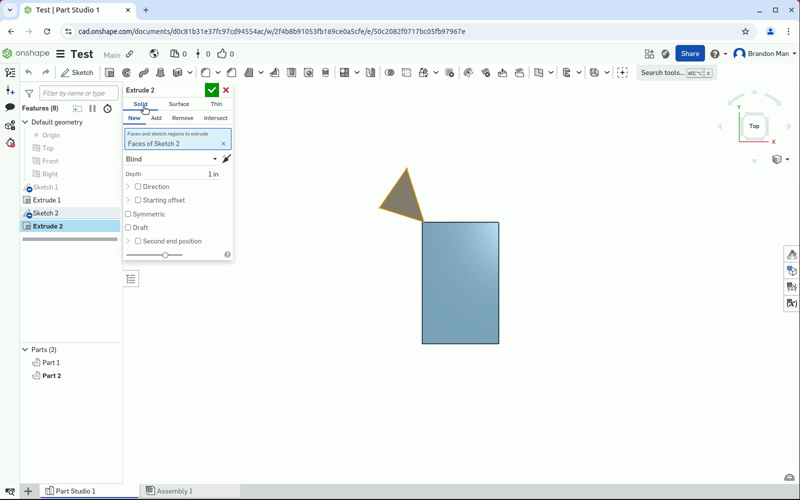
click(143, 106)
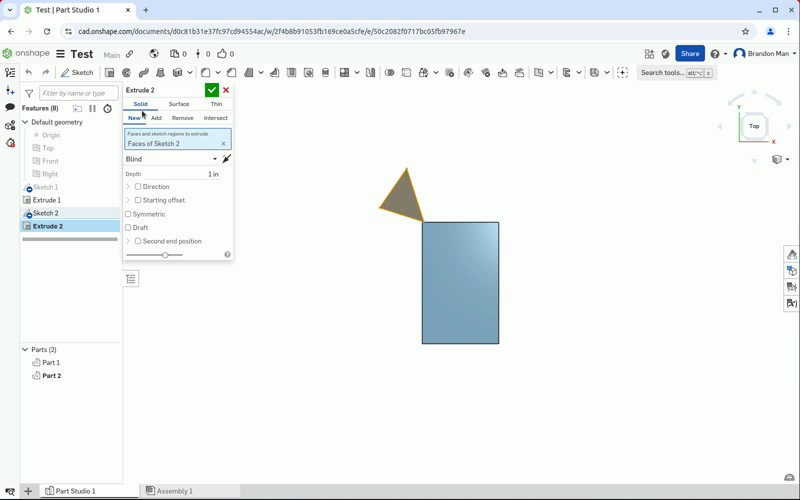
mouse_move(137, 120)
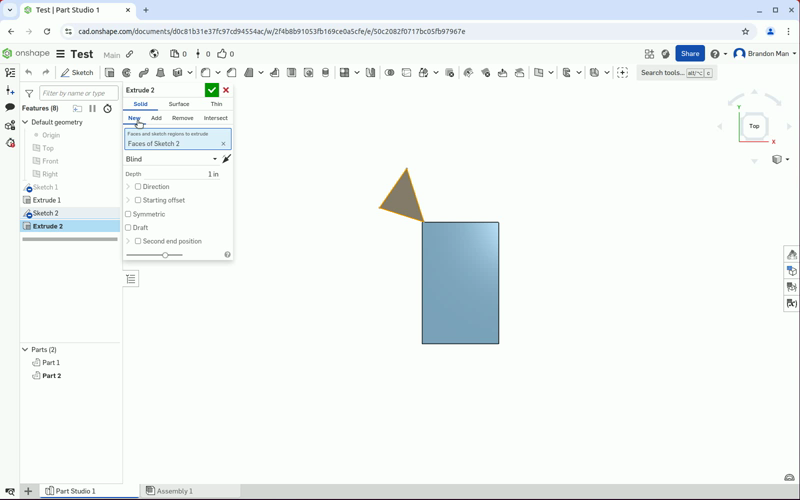
click(137, 120)
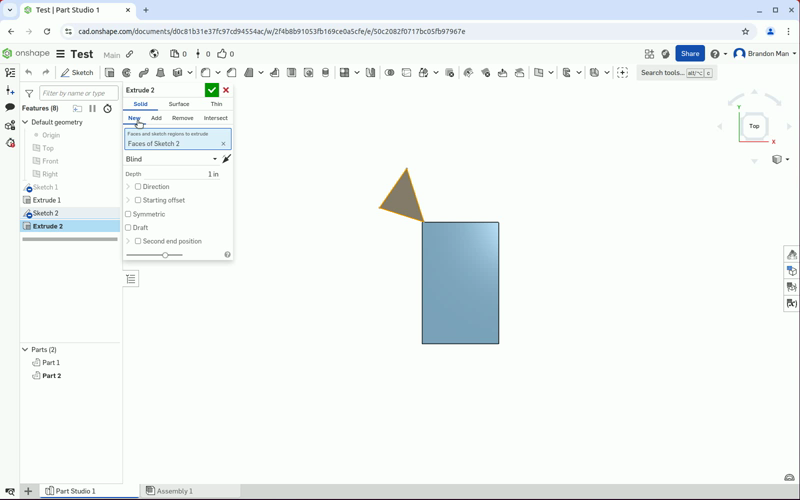
key(tab, 4)
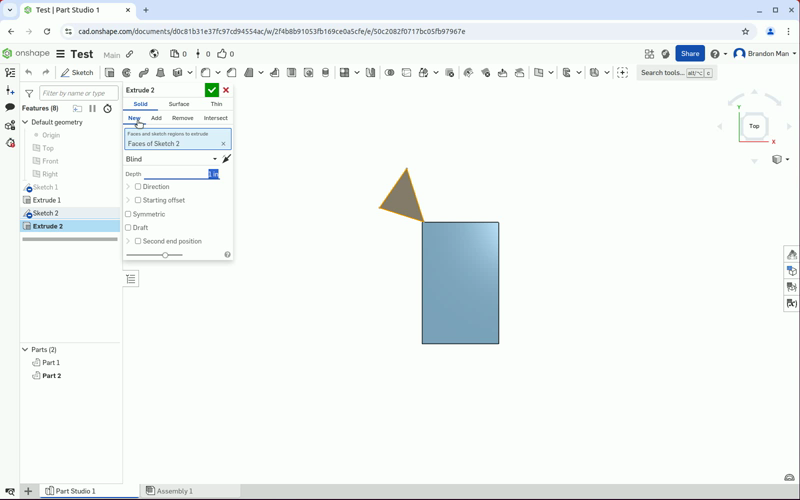
text(0.241)
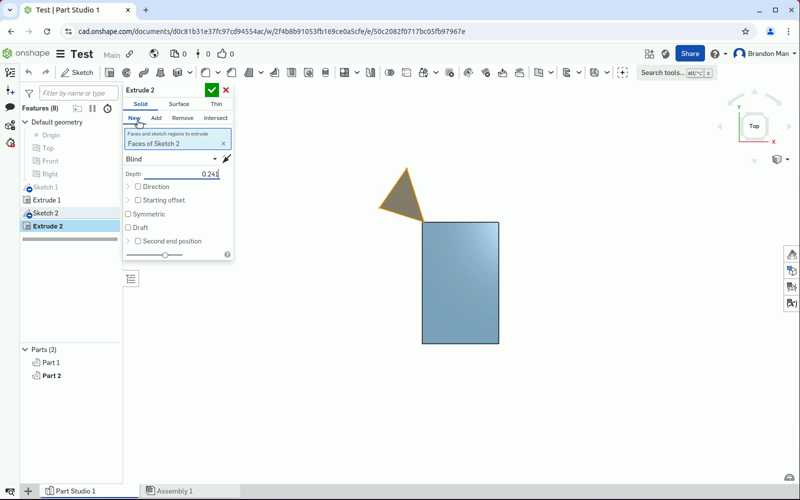
key(enter)
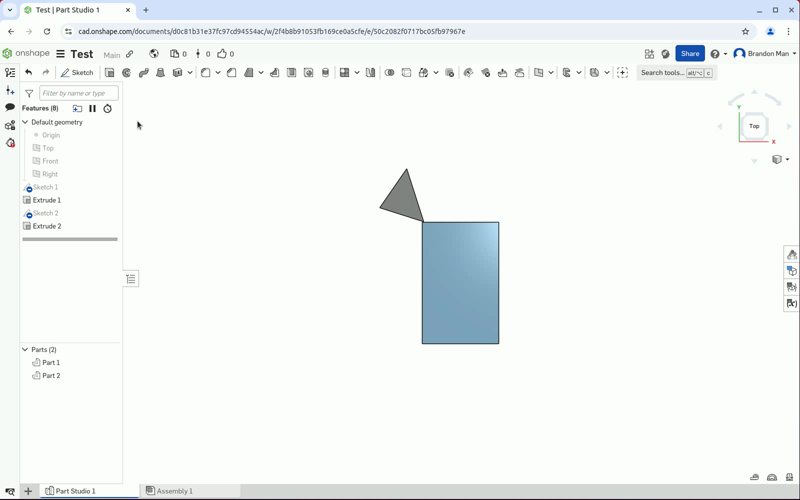
key(shift+h)
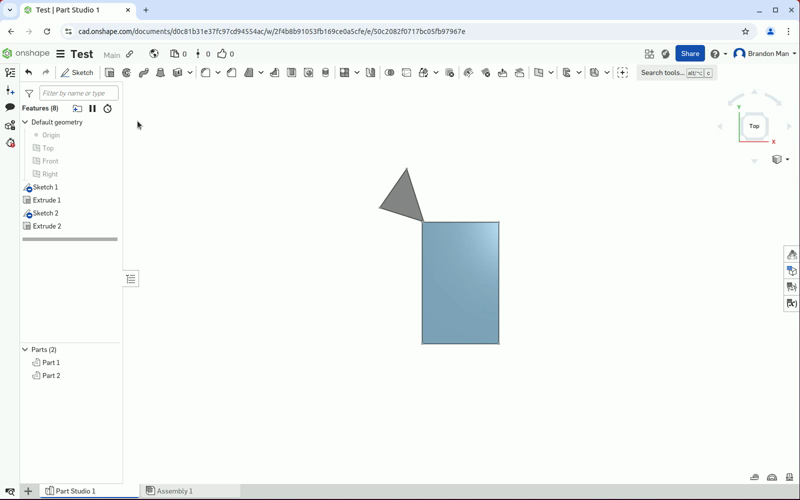
key(shift+h)
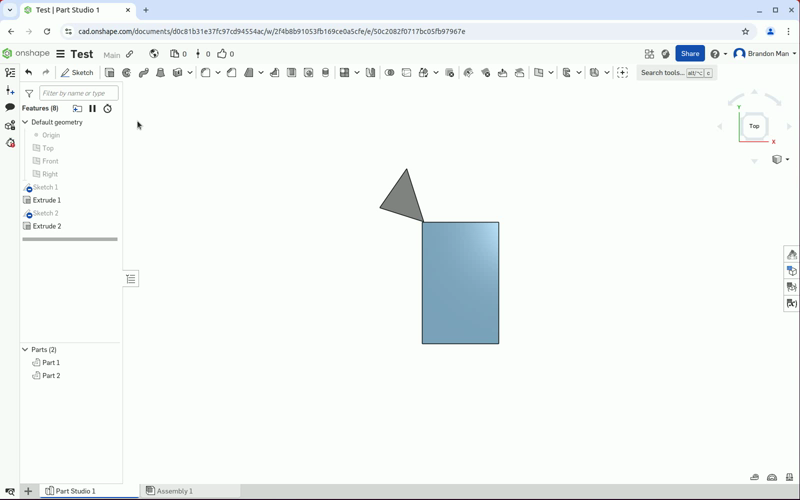
mouse_move(73, 189)
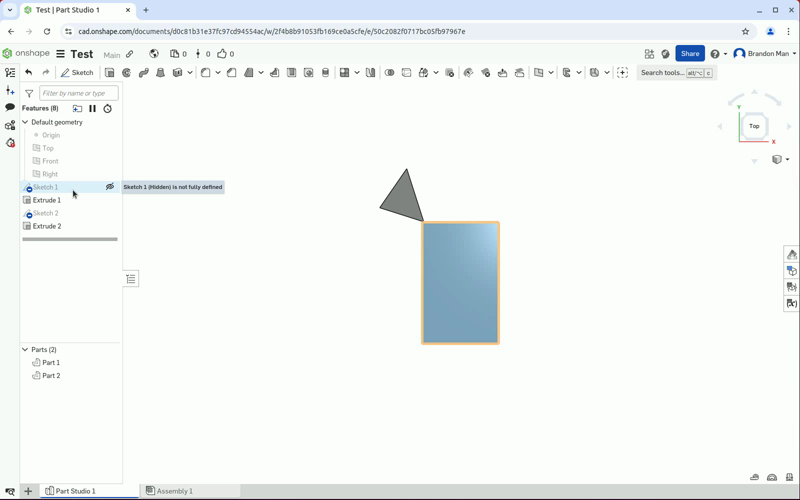
click(73, 189)
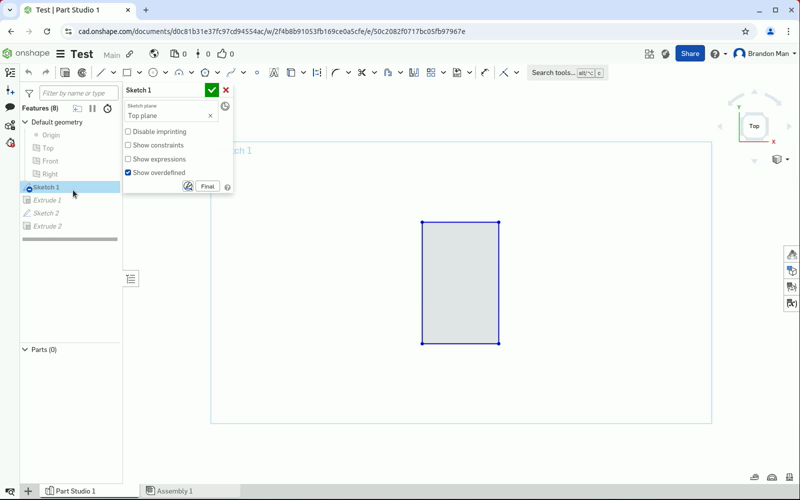
mouse_move(229, 92)
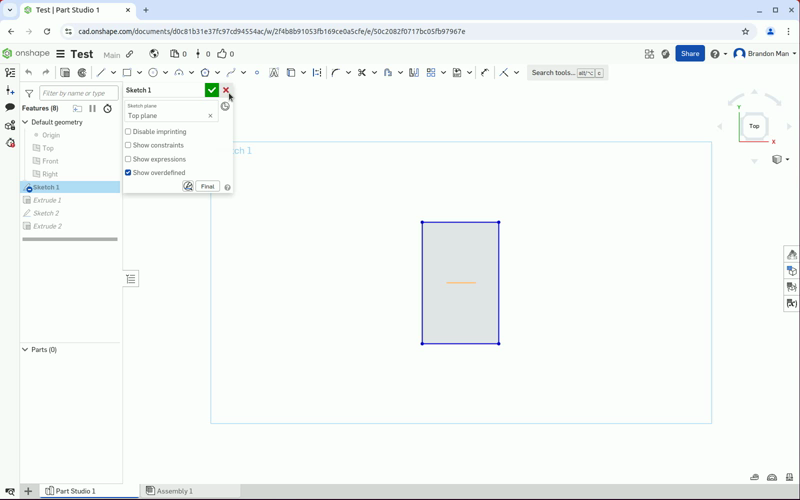
click(229, 92)
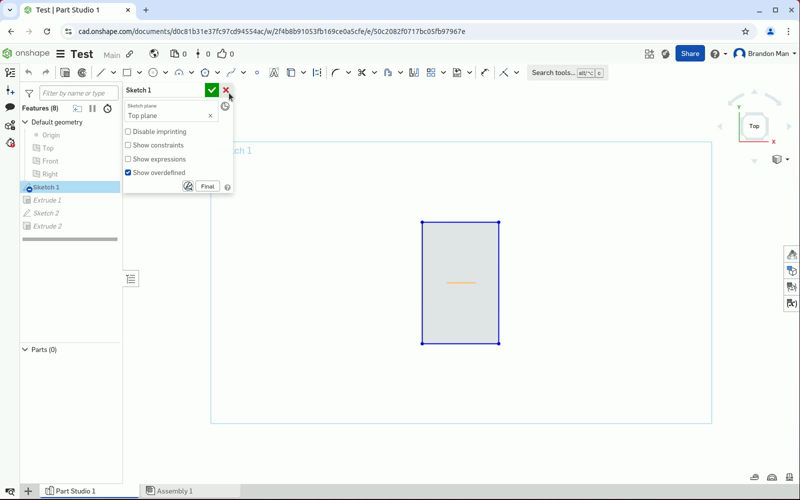
key(shift+s)
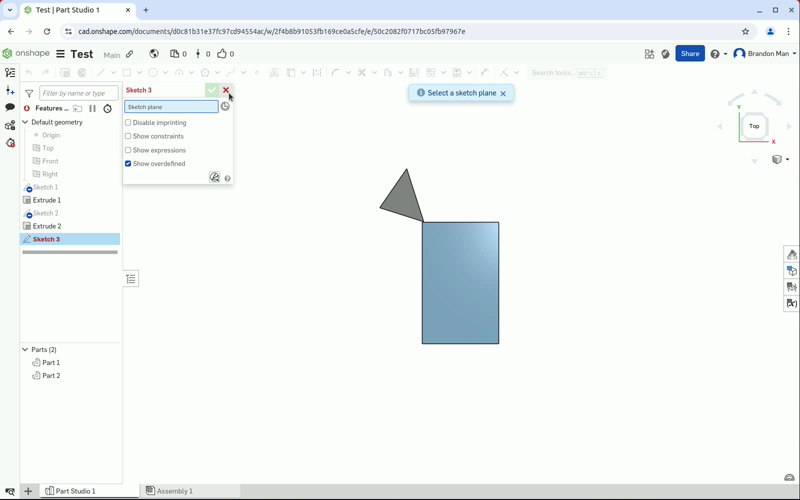
mouse_move(73, 150)
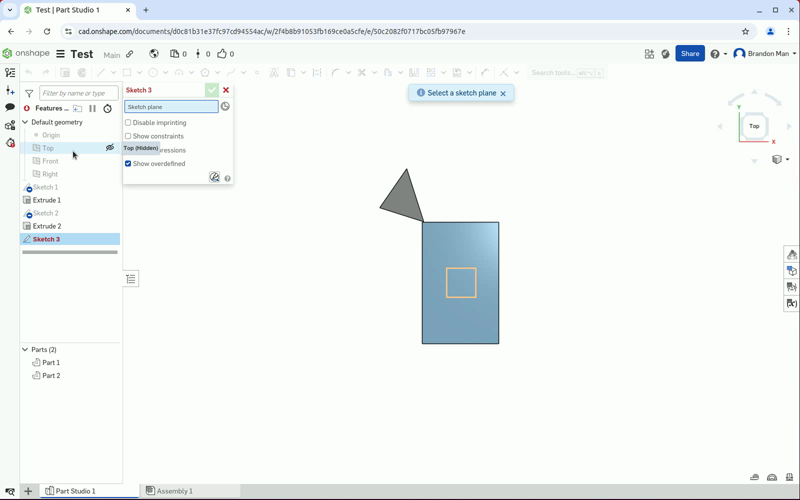
click(73, 150)
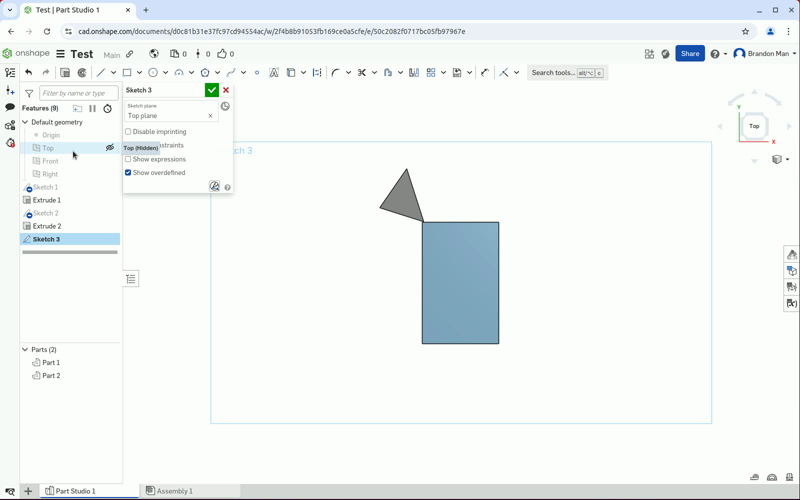
mouse_move(73, 352)
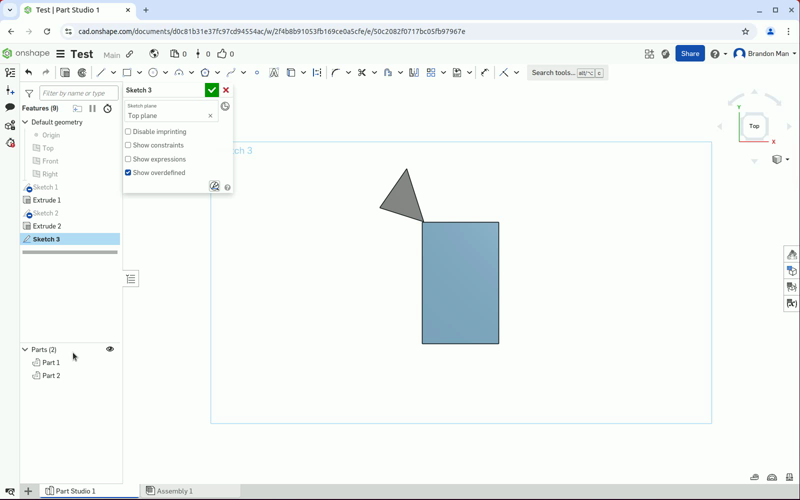
key(y)
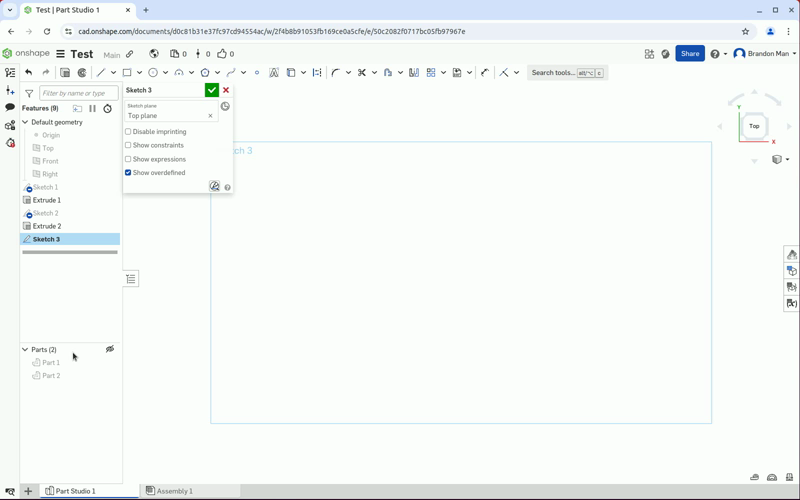
key(l)
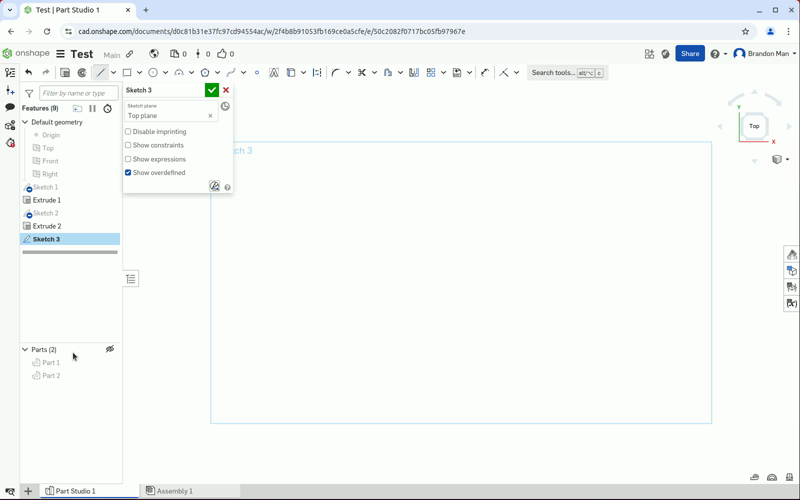
key_down(shift)
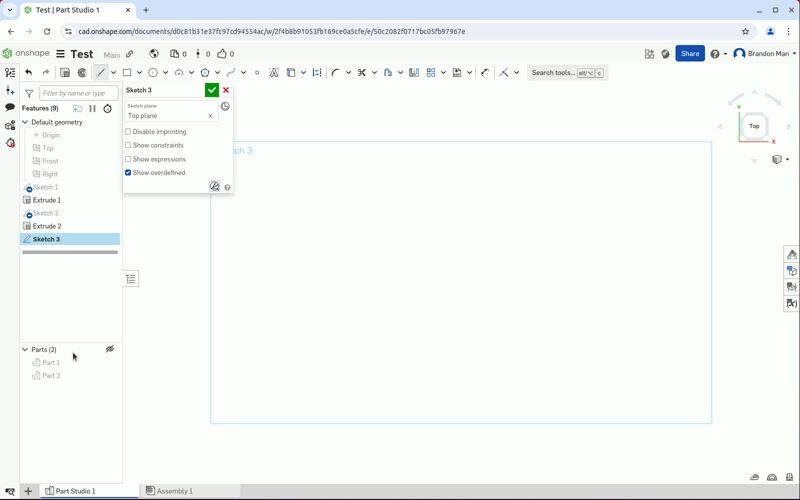
mouse_move(405, 170)
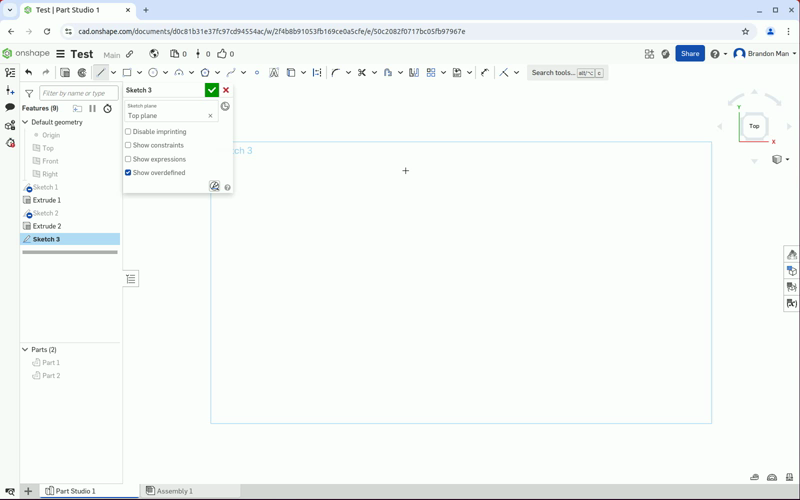
click(405, 170)
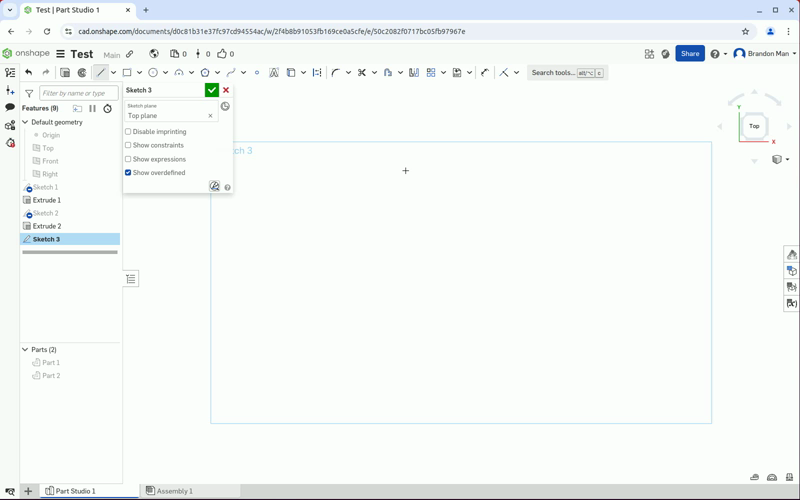
key_up(shift)
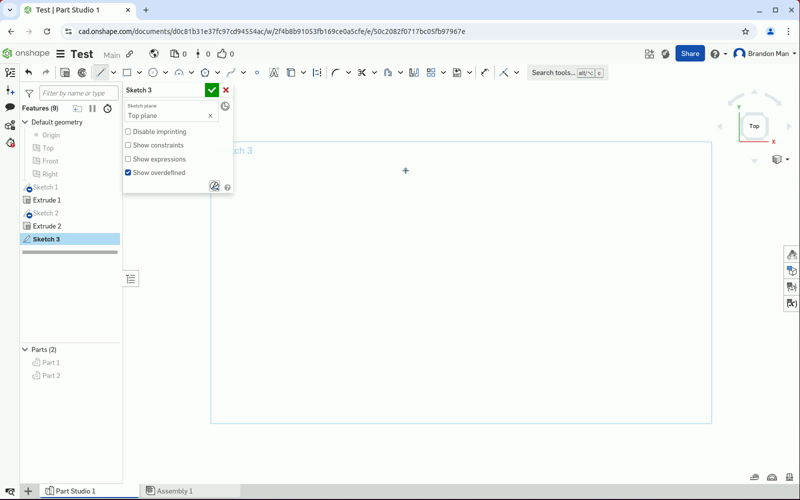
key_down(shift)
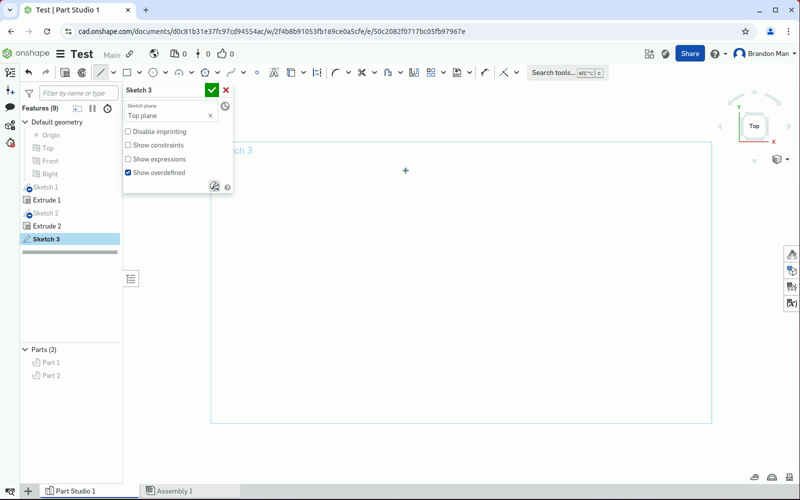
mouse_move(435, 170)
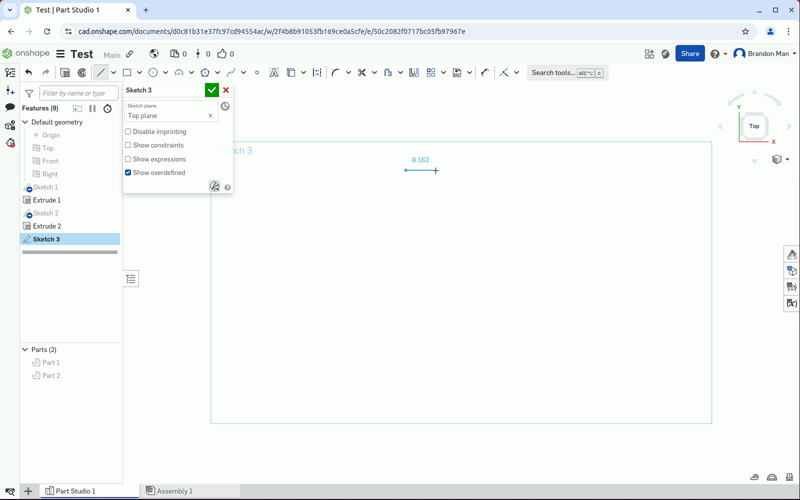
mouse_move(422, 221)
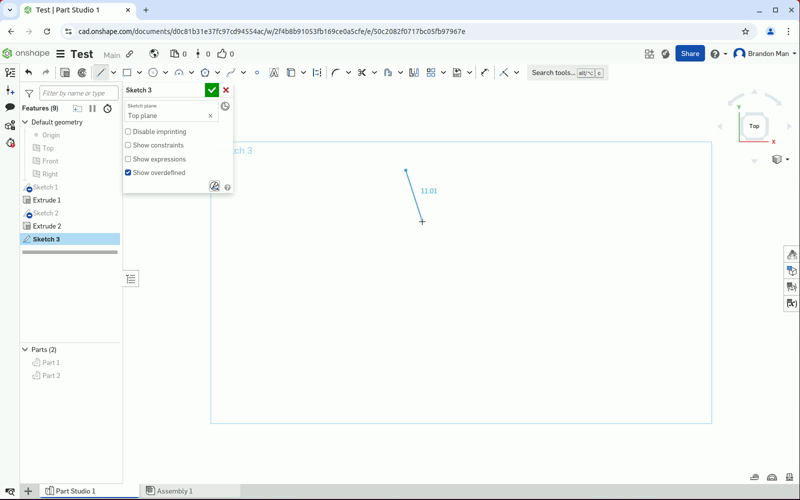
click(422, 221)
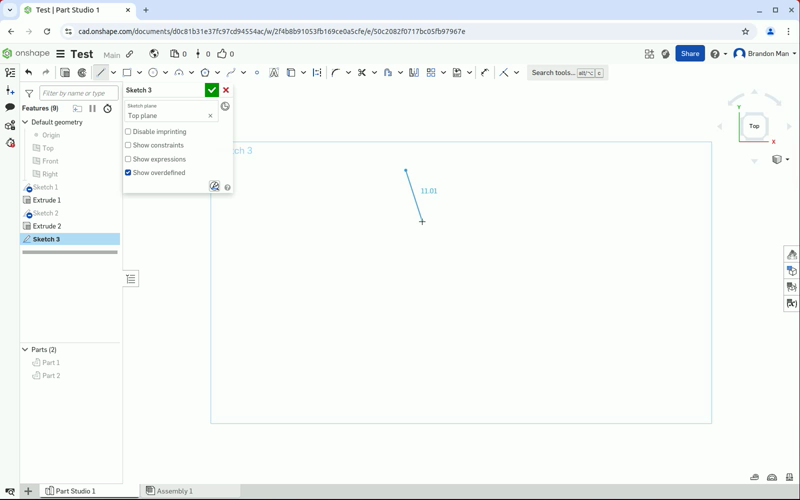
key_up(shift)
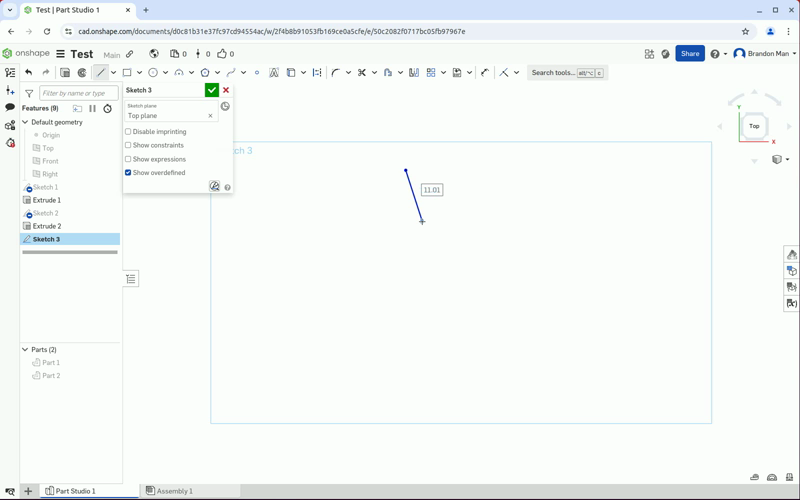
key_down(shift)
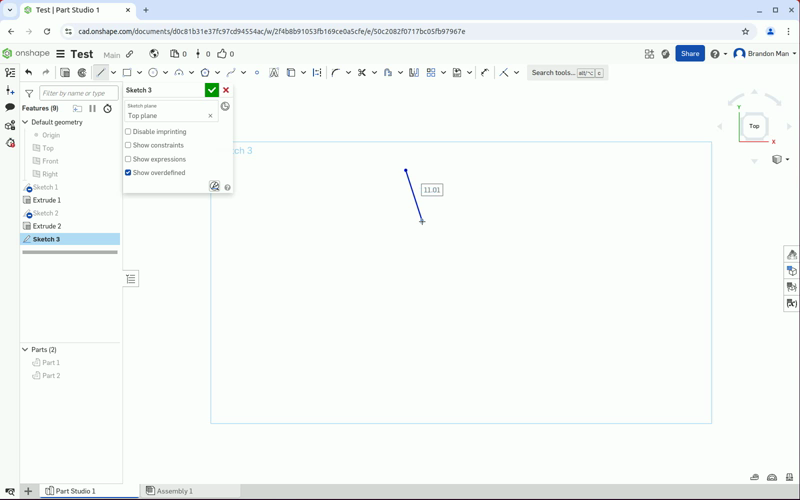
mouse_move(499, 221)
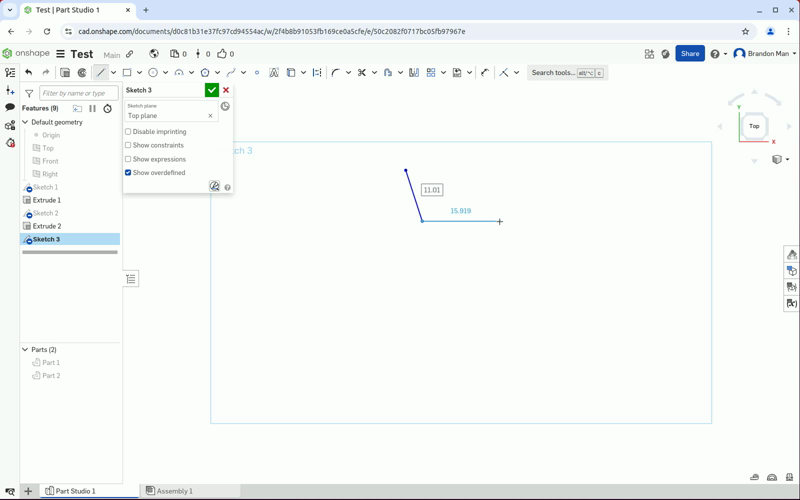
click(499, 221)
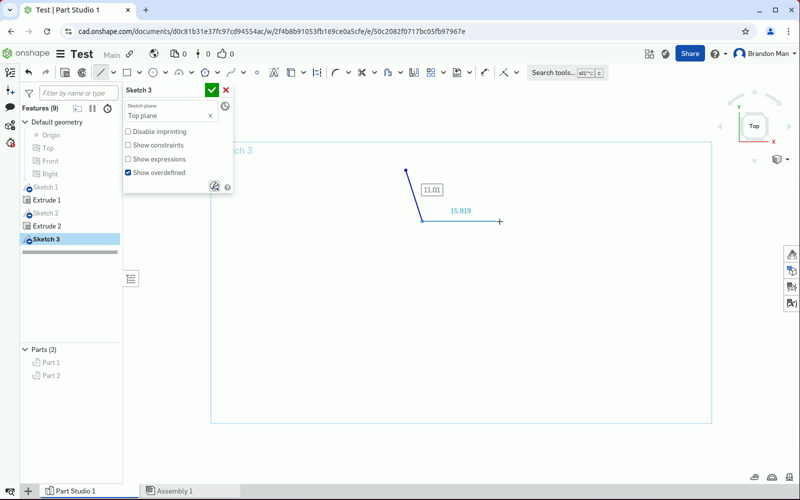
key_up(shift)
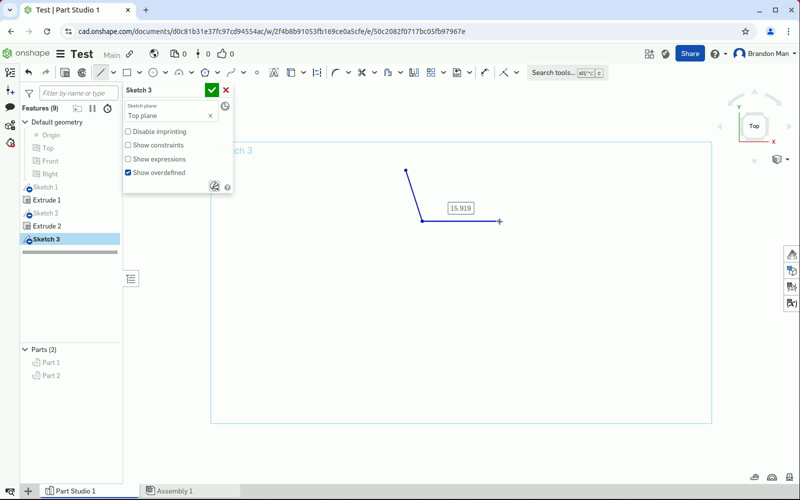
key_down(shift)
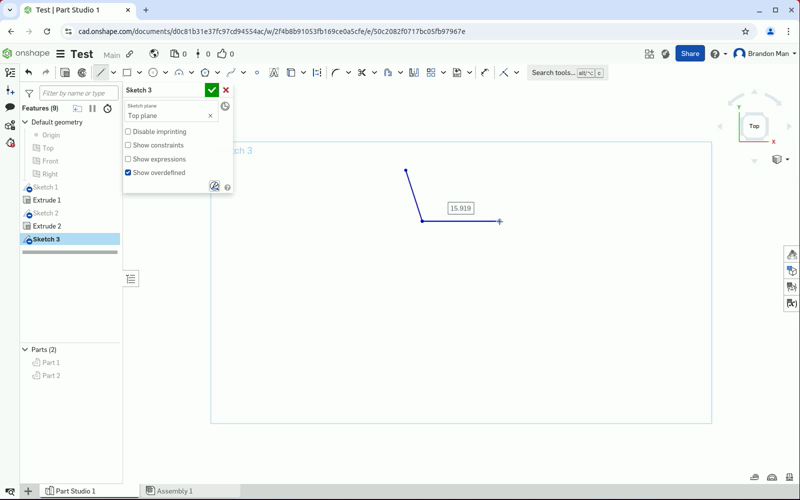
mouse_move(529, 221)
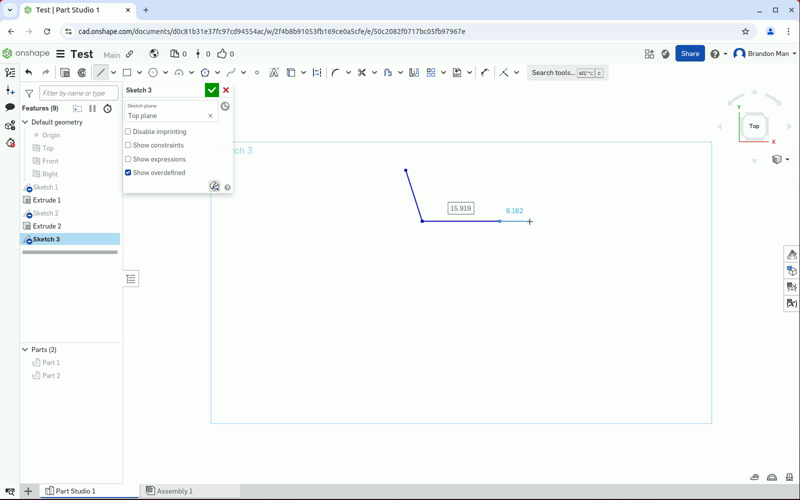
mouse_move(516, 170)
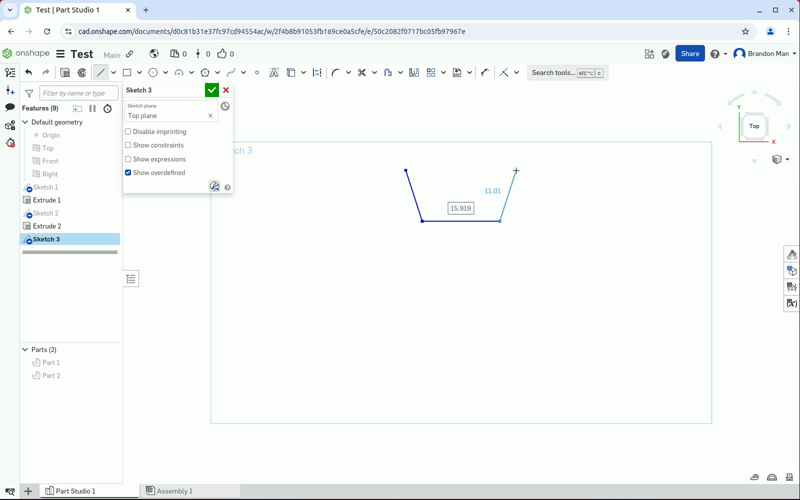
click(516, 170)
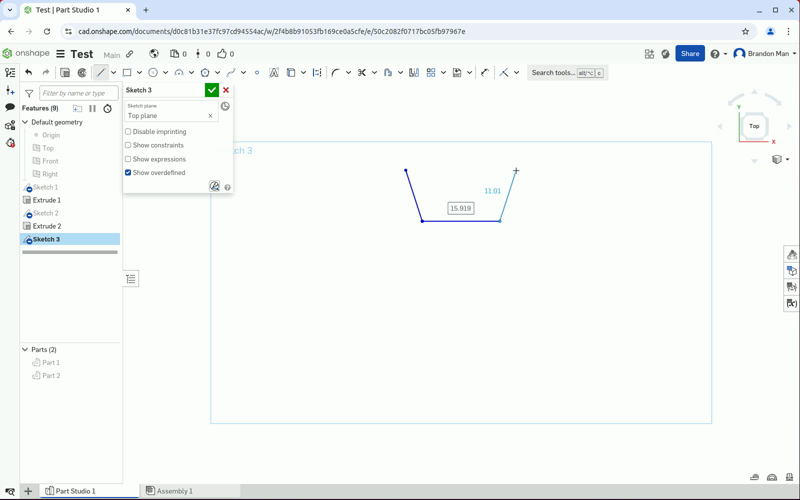
key_up(shift)
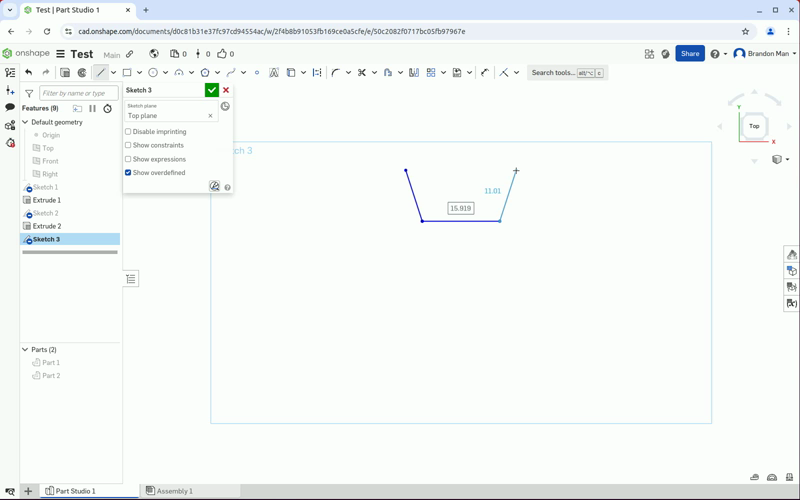
key_down(shift)
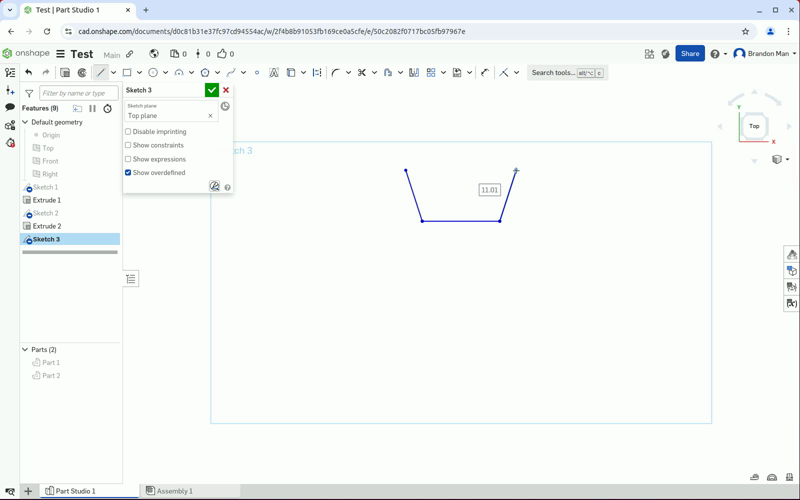
mouse_move(405, 170)
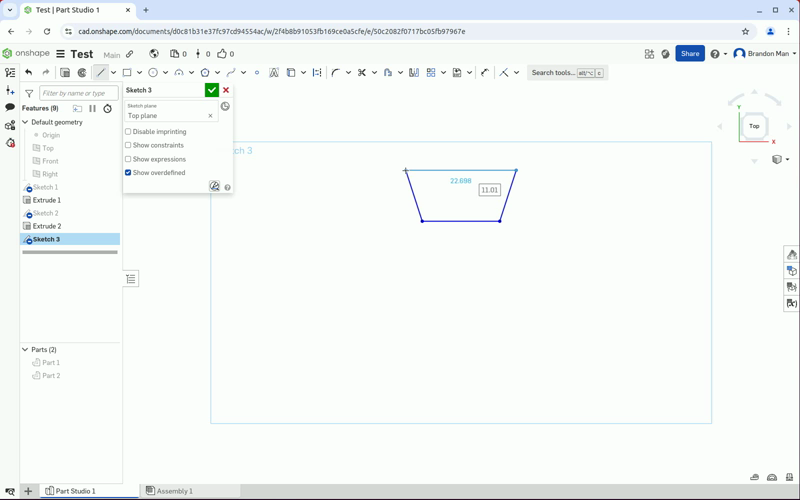
key_up(shift)
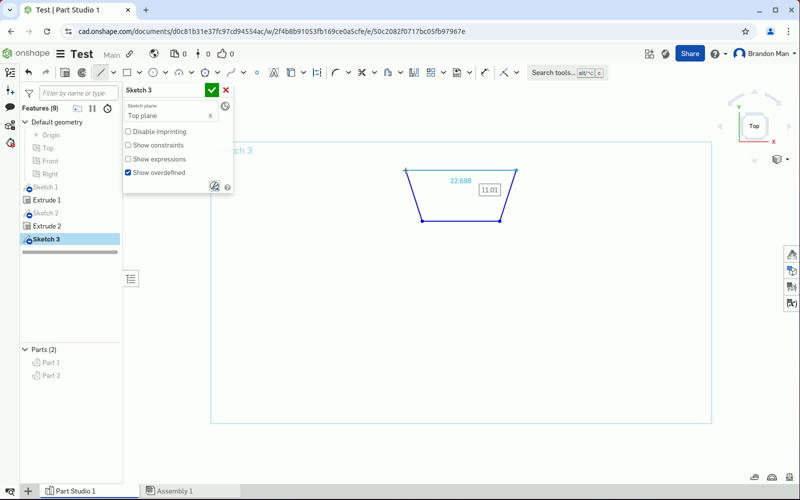
click(405, 170)
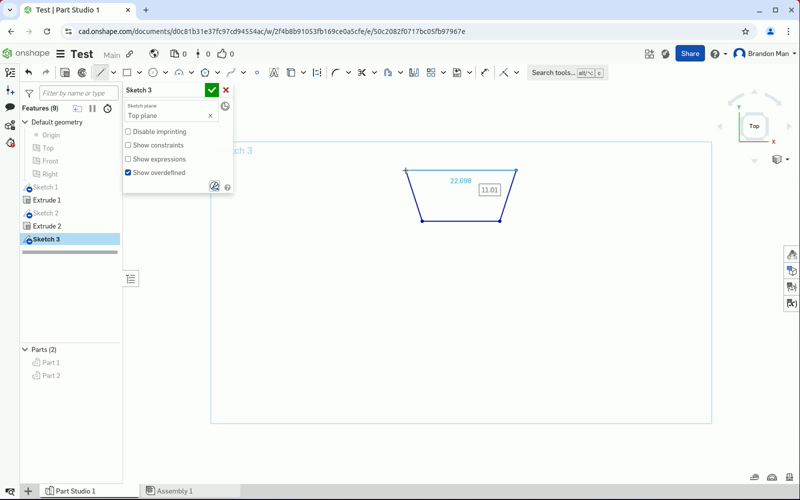
key(esc)
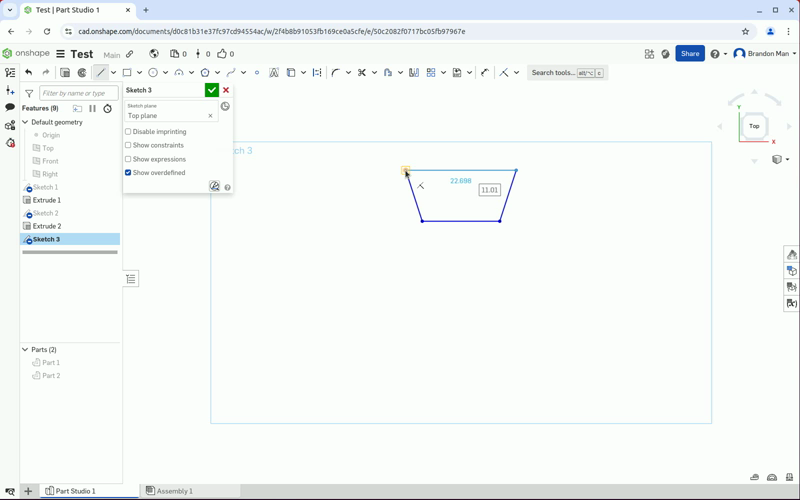
mouse_move(492, 218)
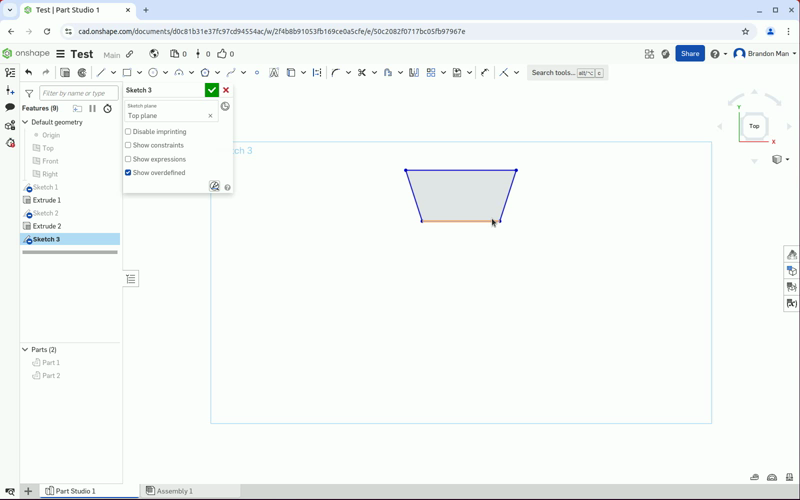
click(492, 218)
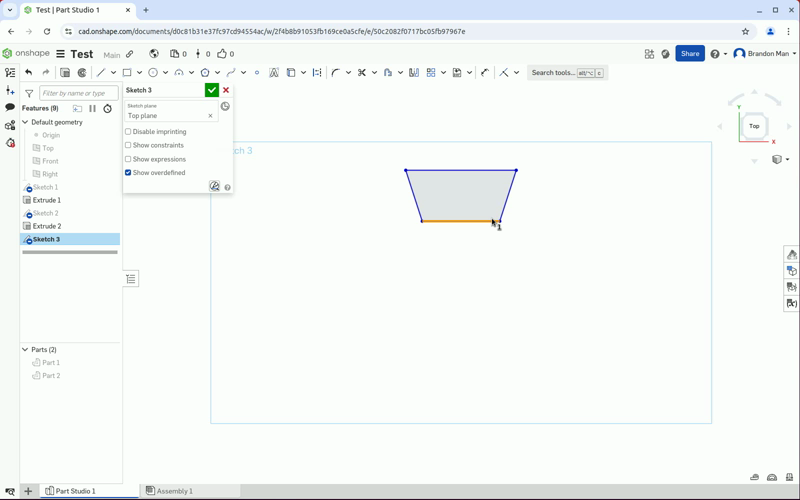
mouse_move(73, 352)
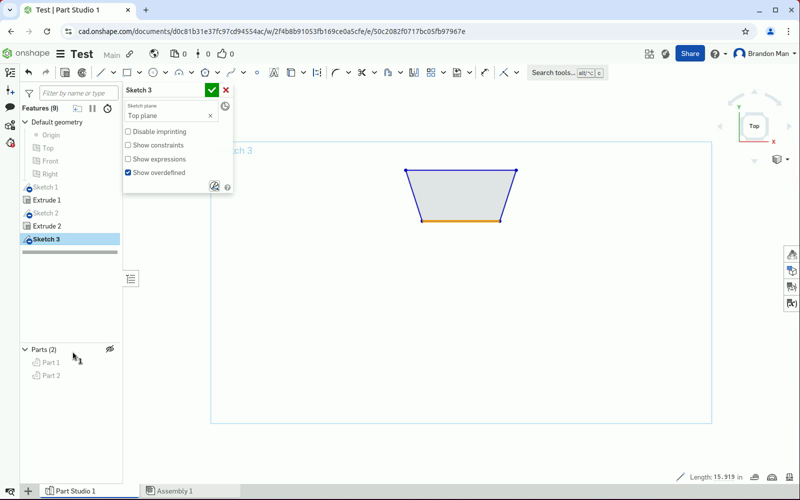
key(shift+y)
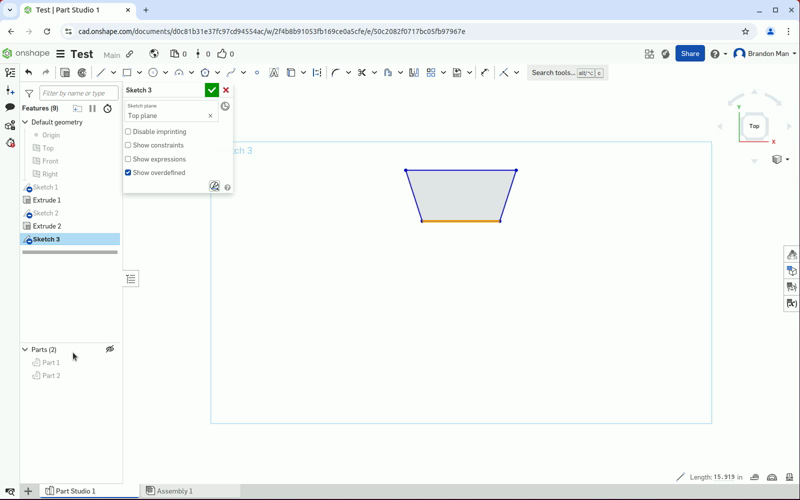
key(shift+e)
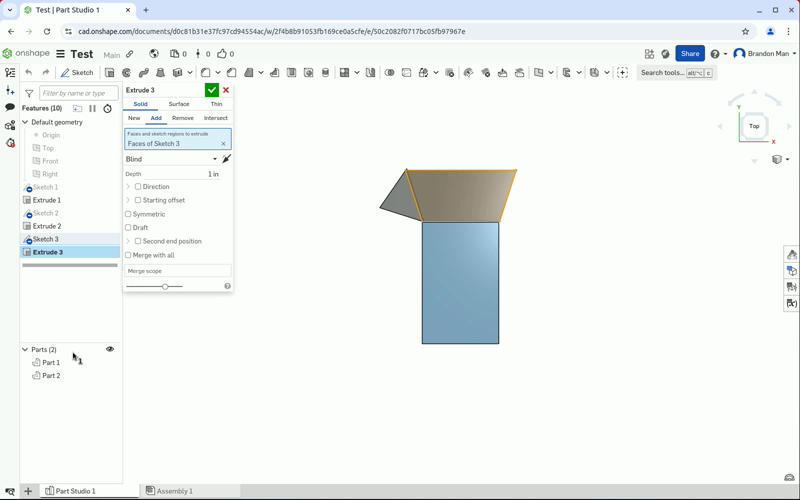
mouse_move(143, 106)
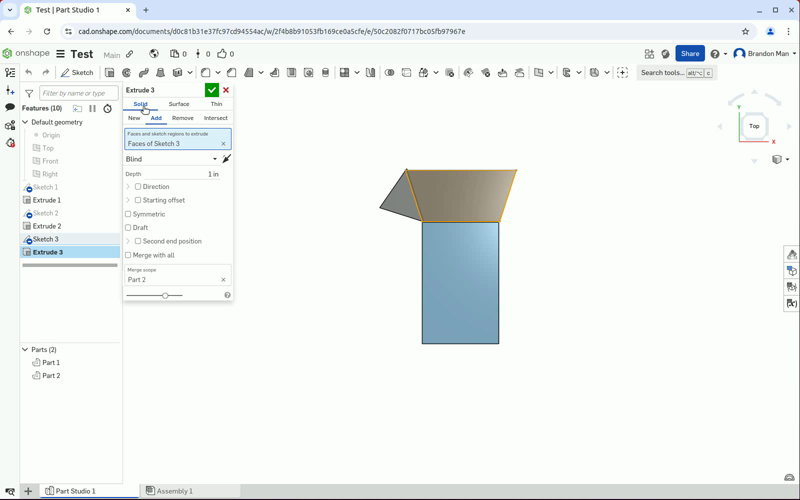
click(143, 106)
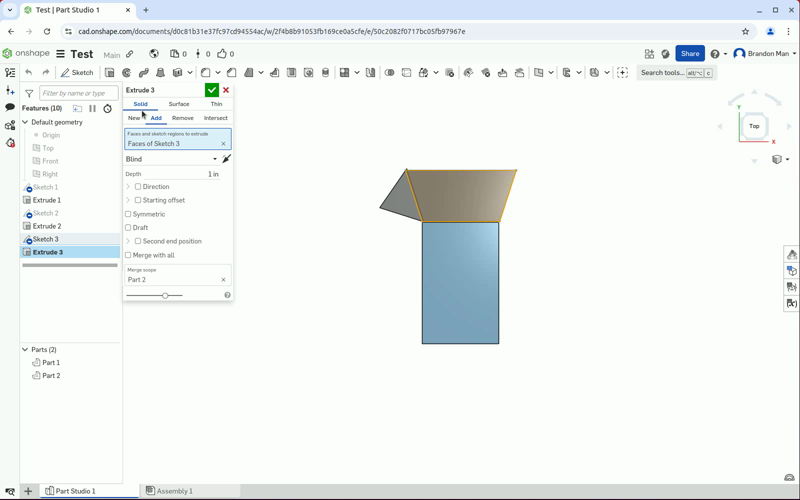
mouse_move(137, 120)
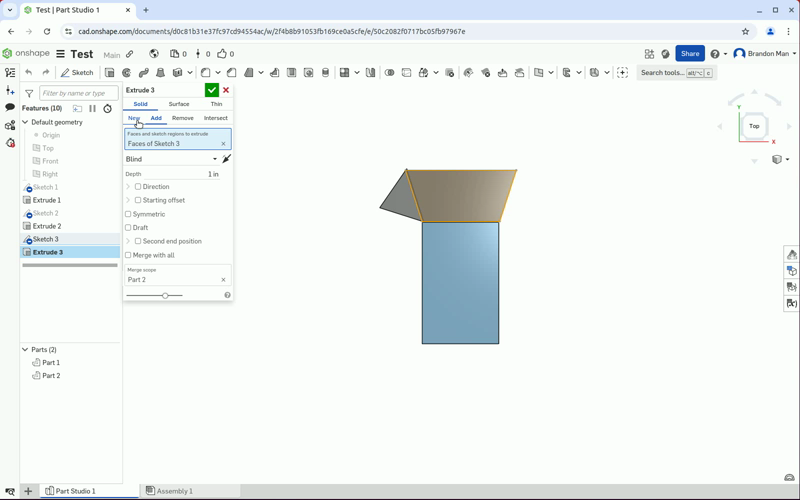
click(137, 120)
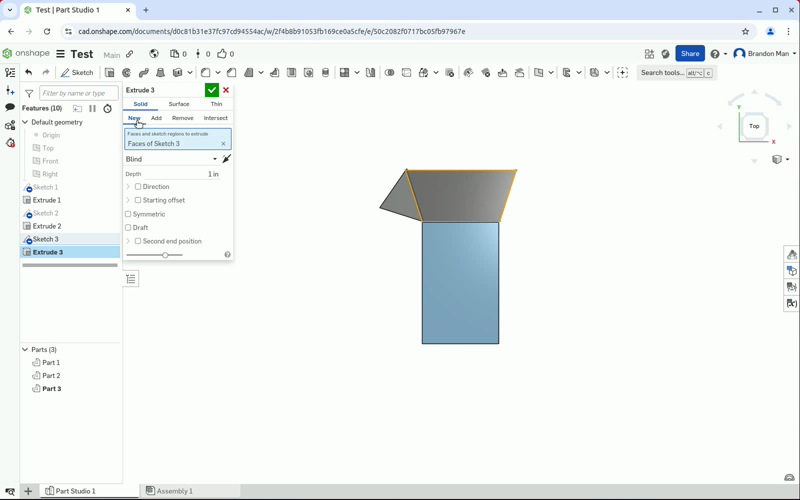
key(tab, 4)
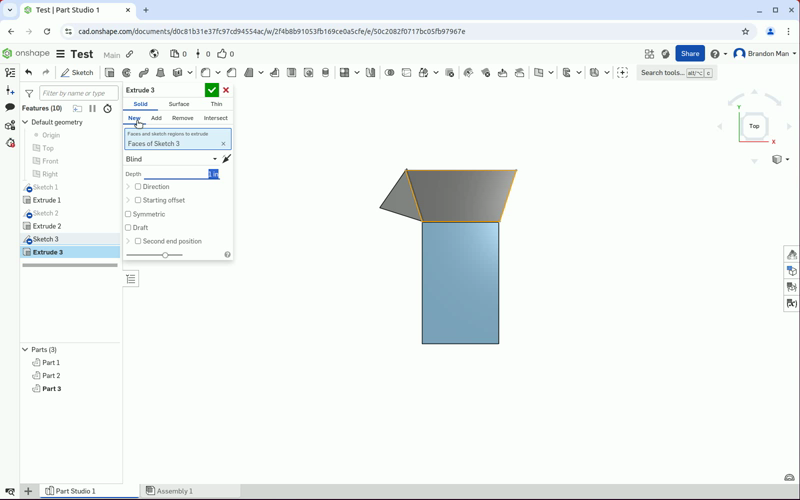
text(0.241)
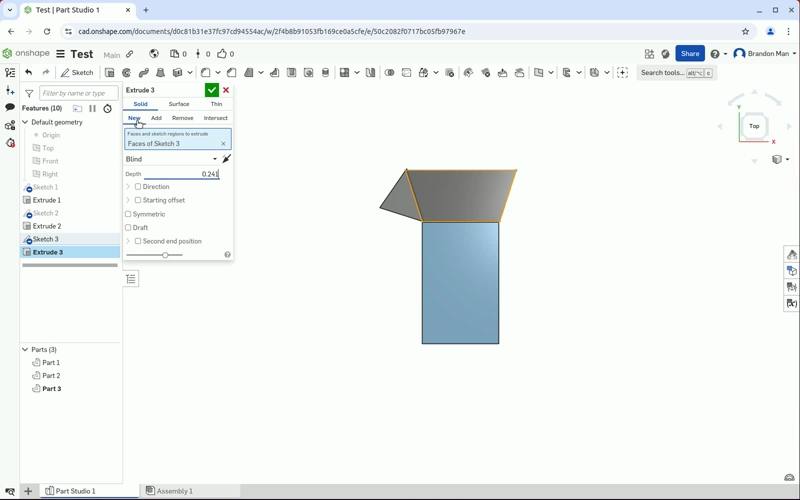
key(enter)
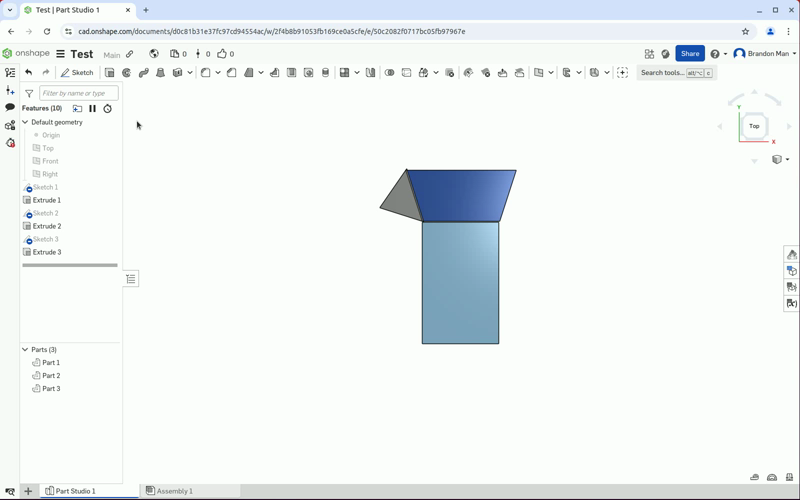
key(shift+h)
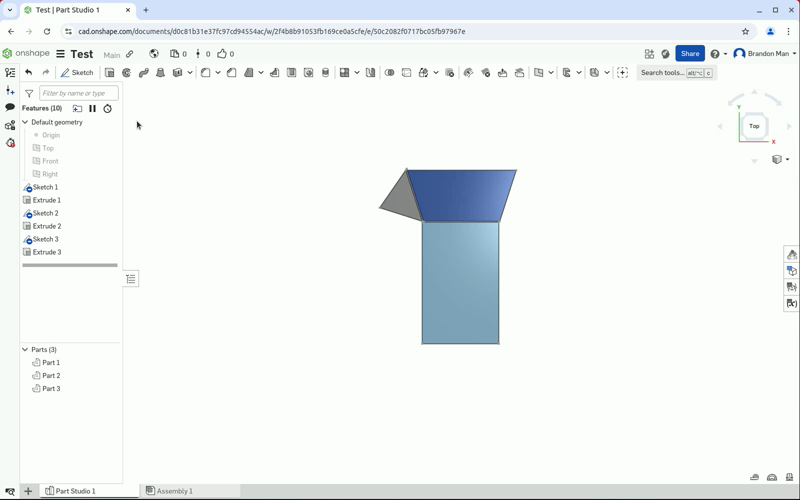
key(shift+h)
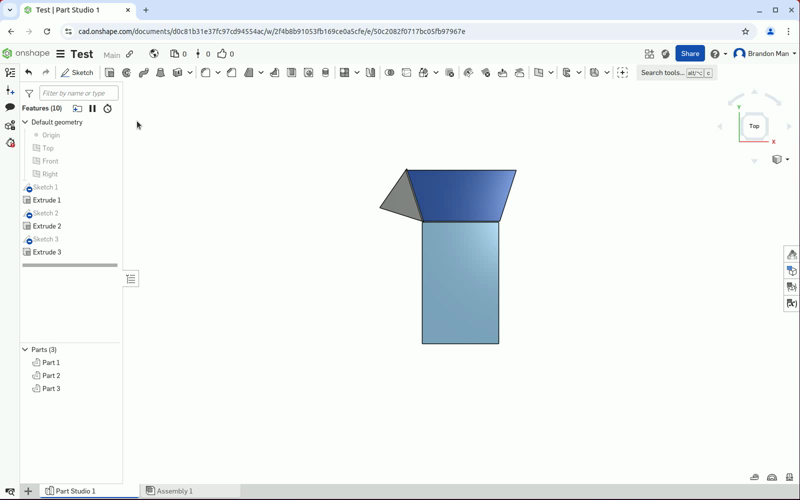
mouse_move(73, 189)
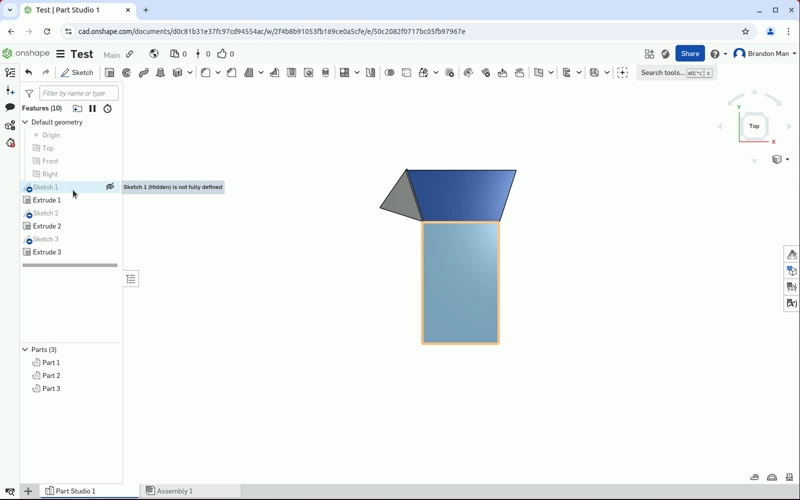
click(73, 189)
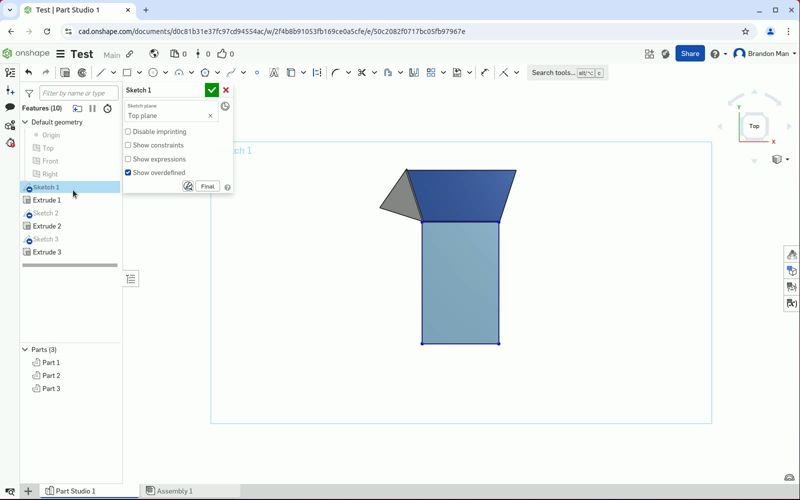
mouse_move(229, 92)
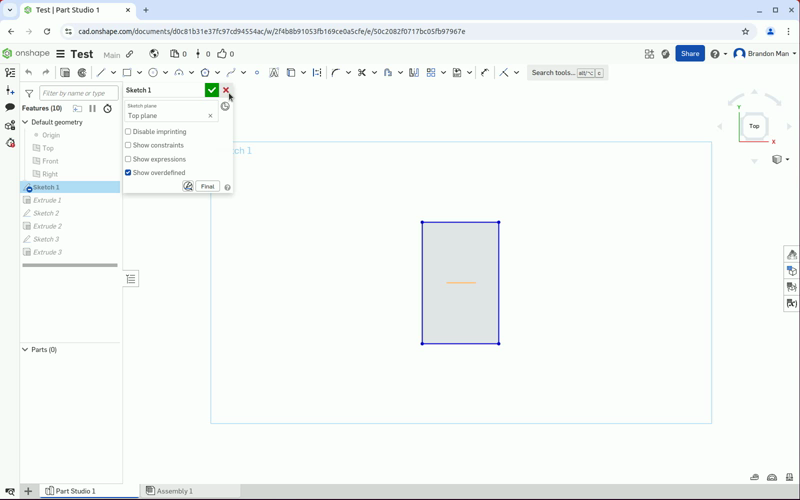
click(229, 92)
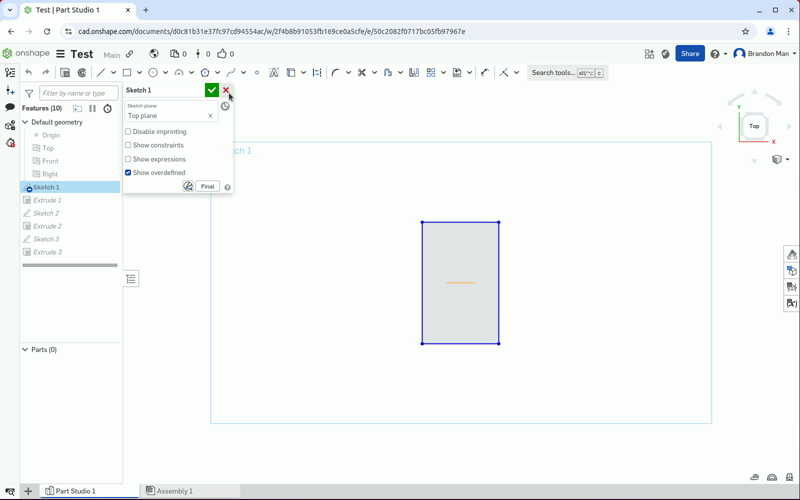
key(shift+s)
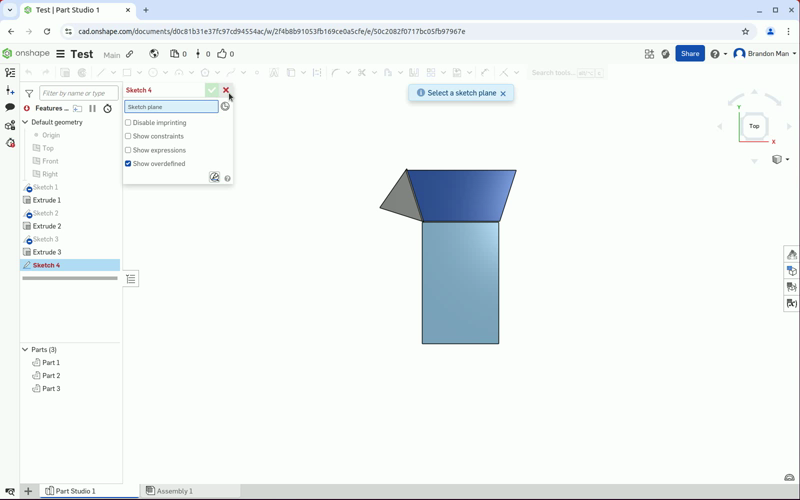
mouse_move(73, 150)
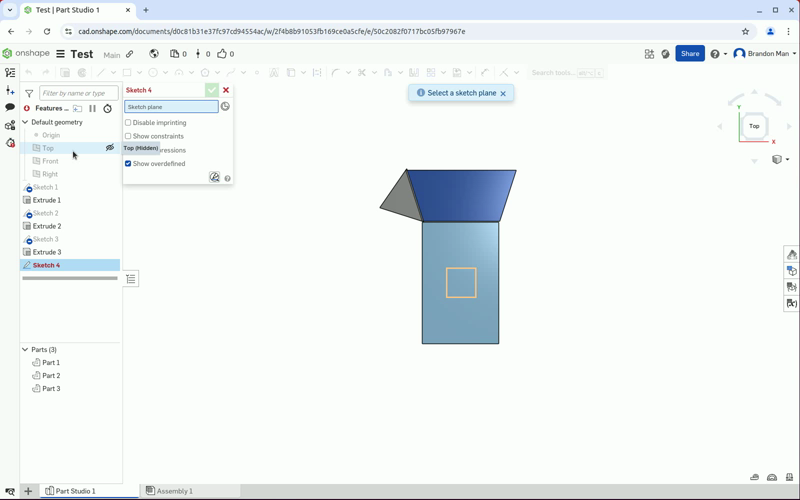
click(73, 150)
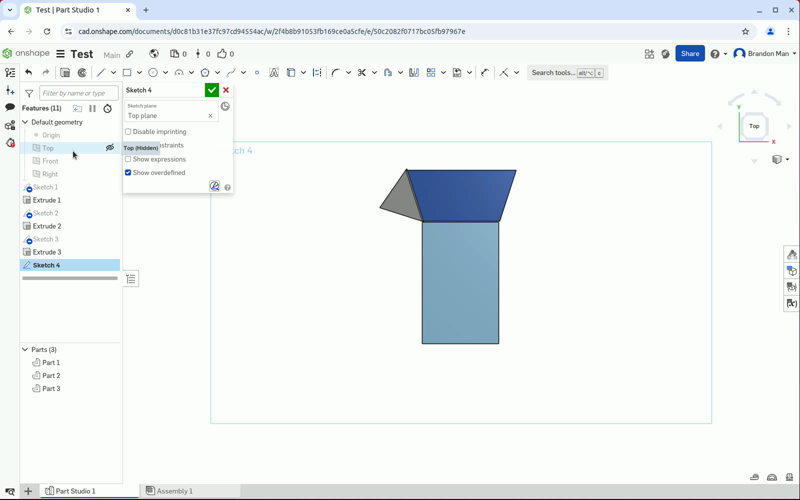
mouse_move(73, 352)
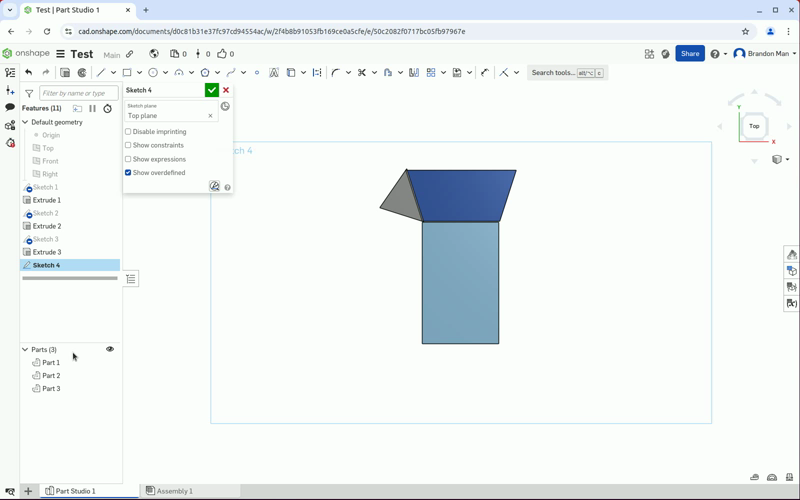
key(y)
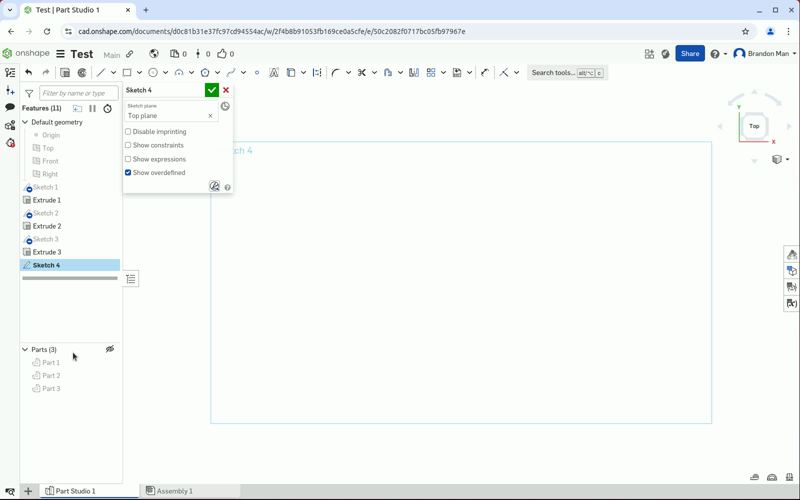
key(l)
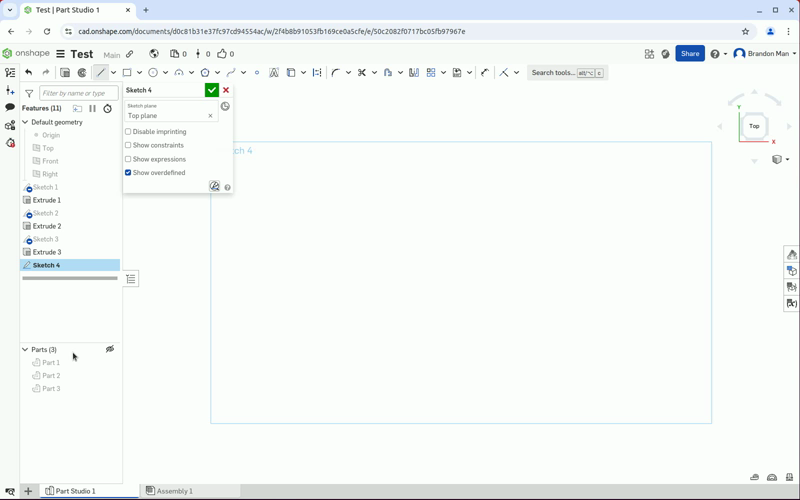
key_down(shift)
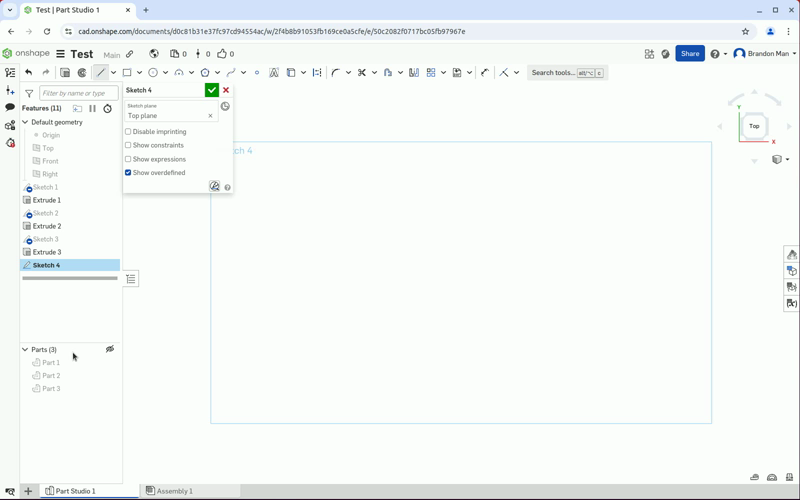
mouse_move(379, 357)
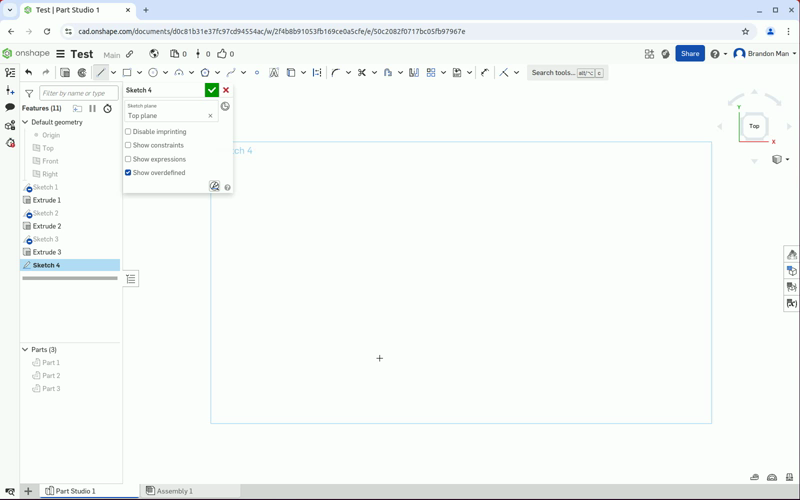
click(379, 357)
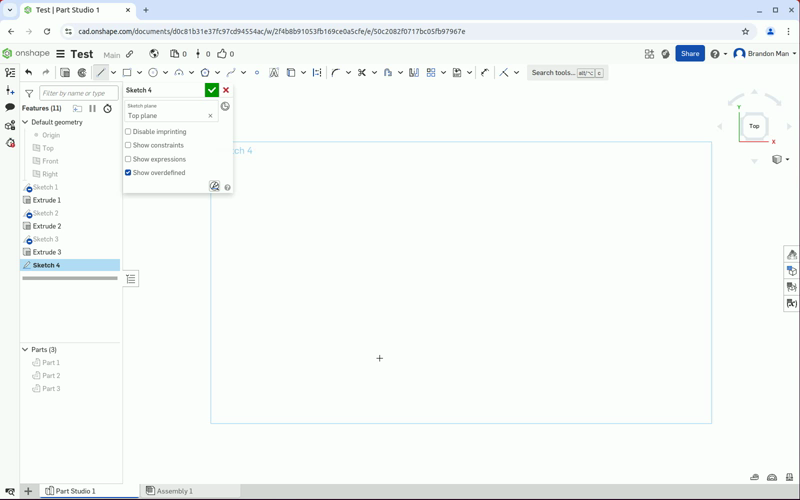
key_up(shift)
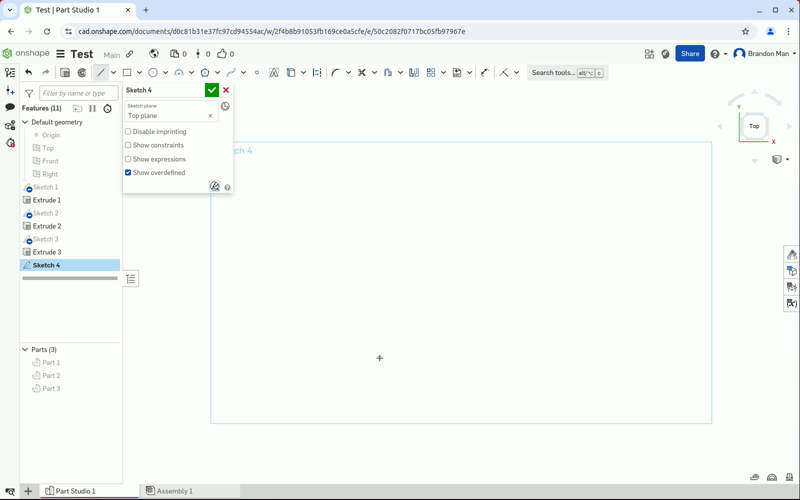
key_down(shift)
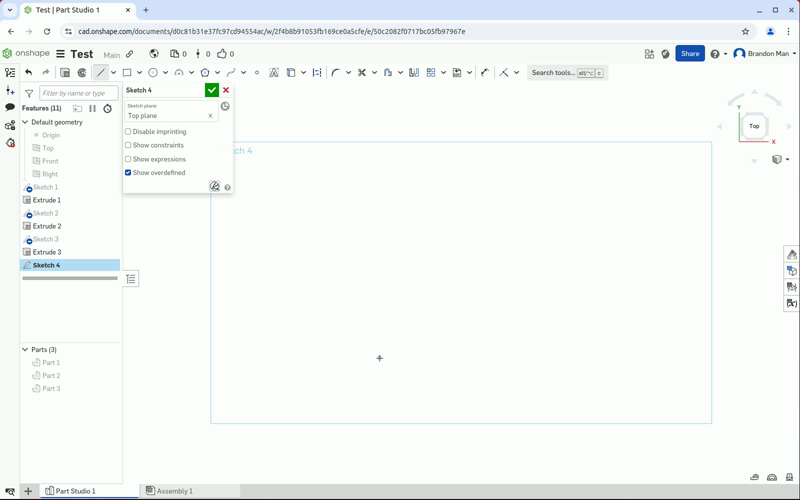
mouse_move(409, 357)
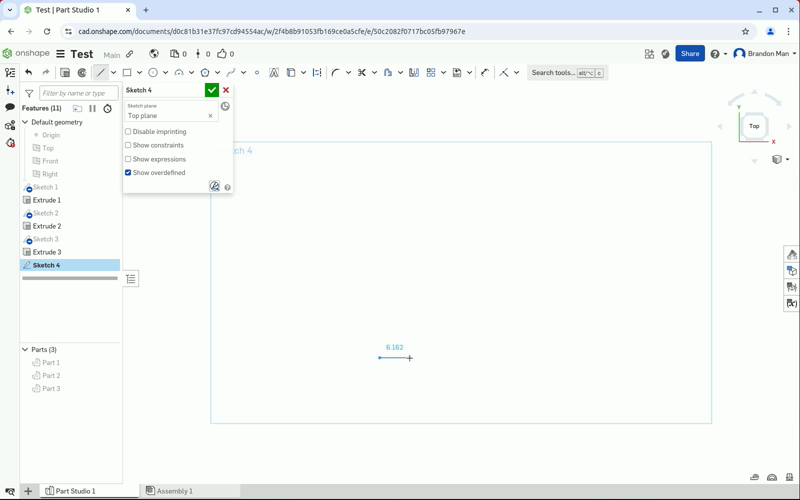
mouse_move(422, 343)
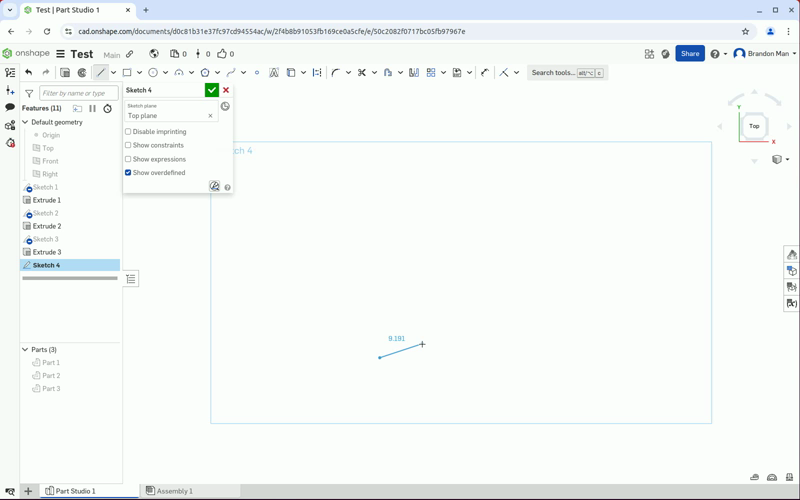
click(422, 343)
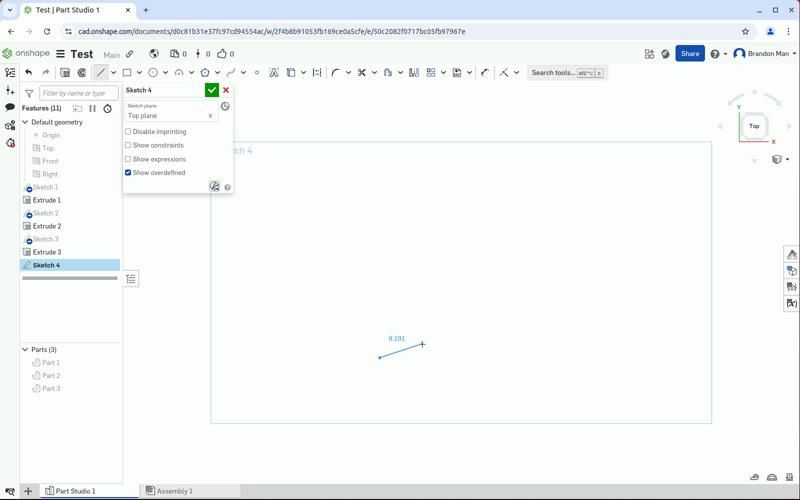
key_up(shift)
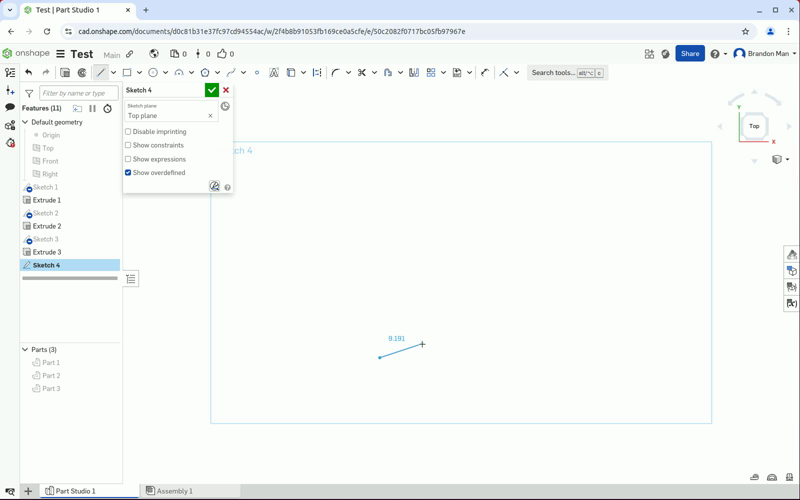
key_down(shift)
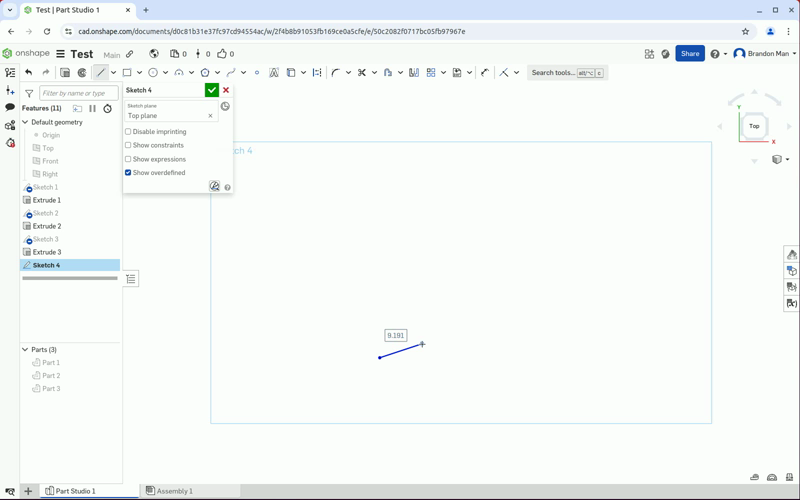
mouse_move(422, 222)
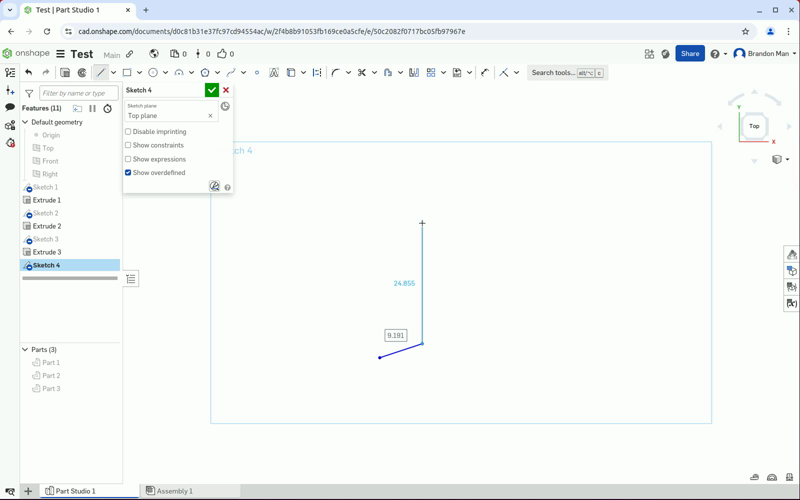
click(422, 222)
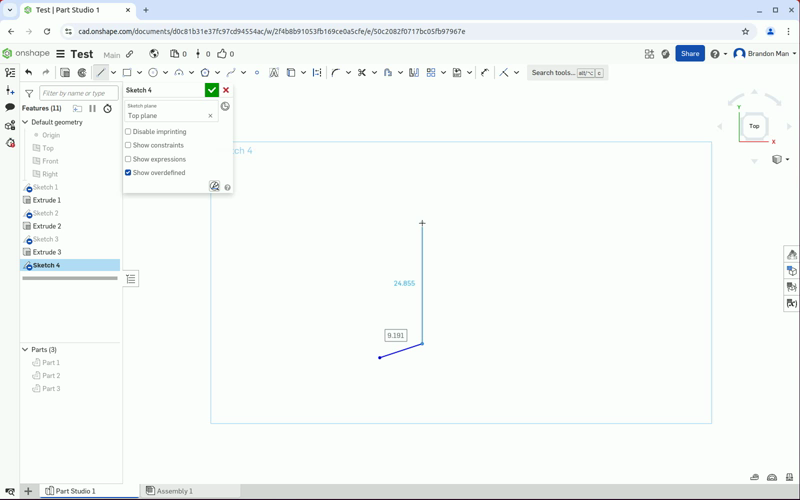
key_up(shift)
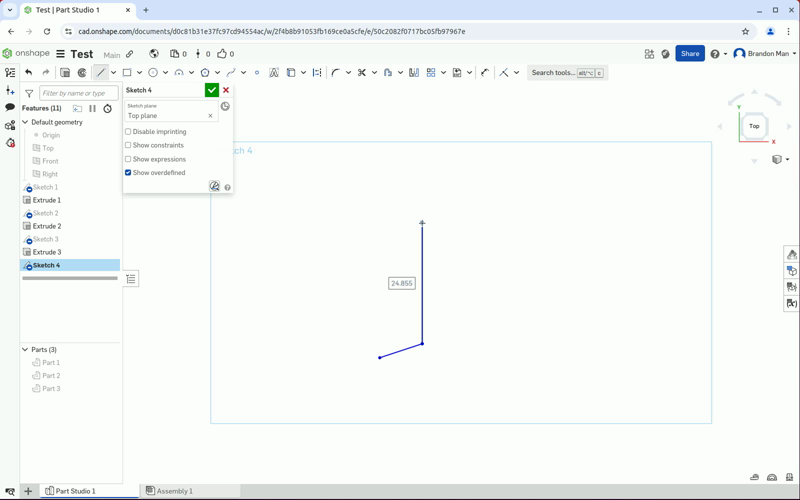
key_down(shift)
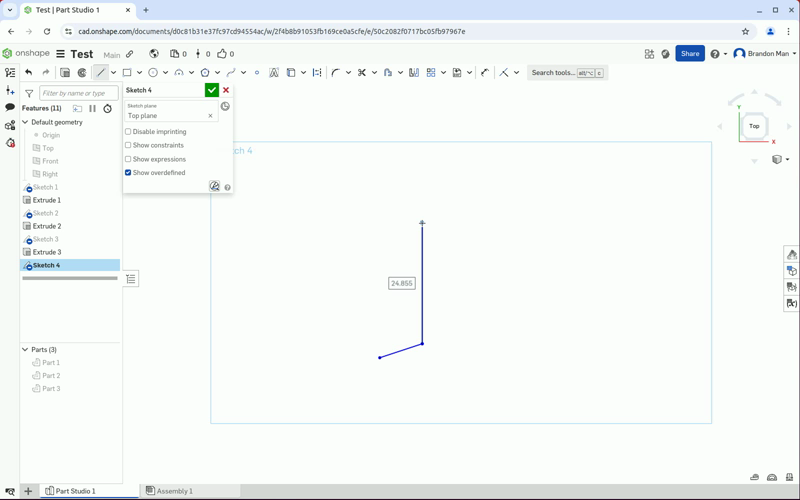
mouse_move(452, 222)
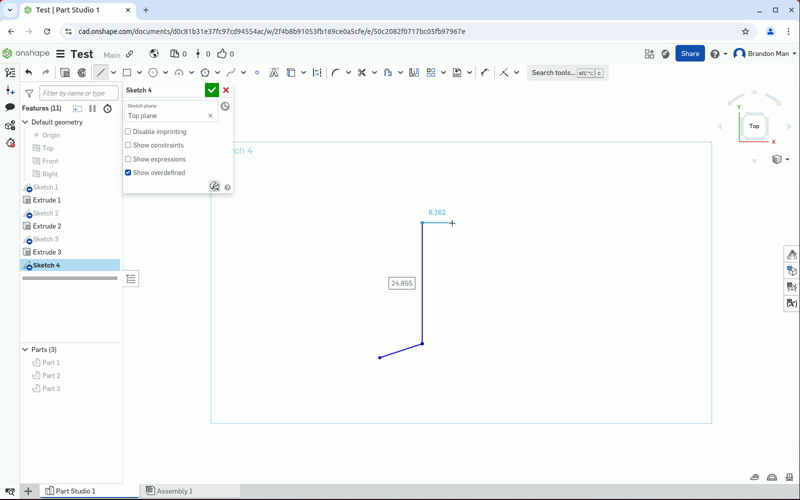
mouse_move(379, 208)
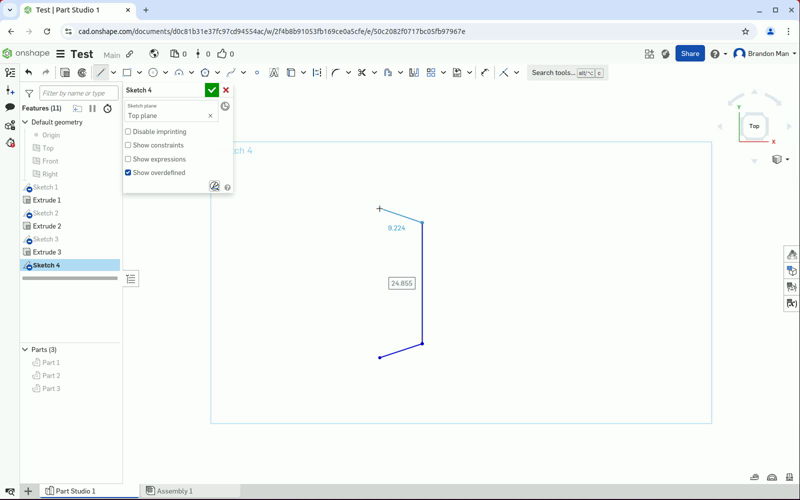
click(379, 208)
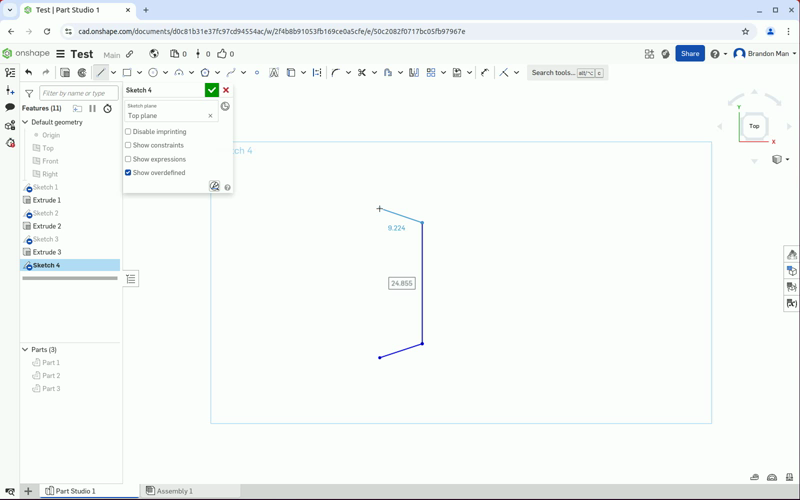
key_up(shift)
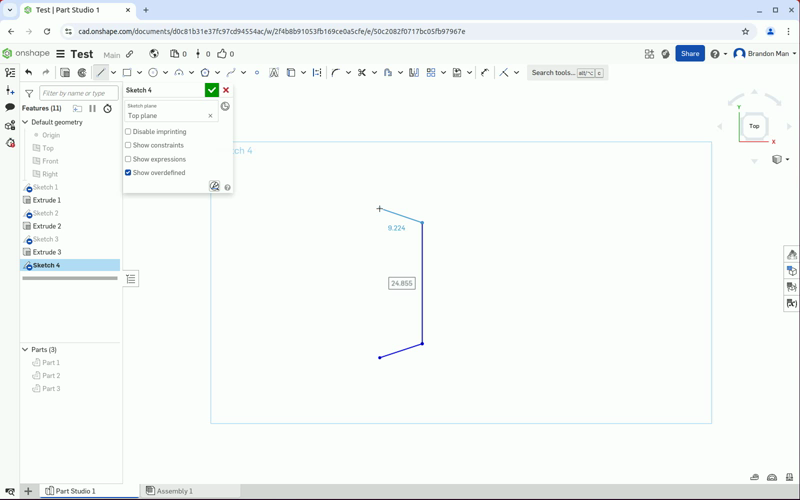
key_down(shift)
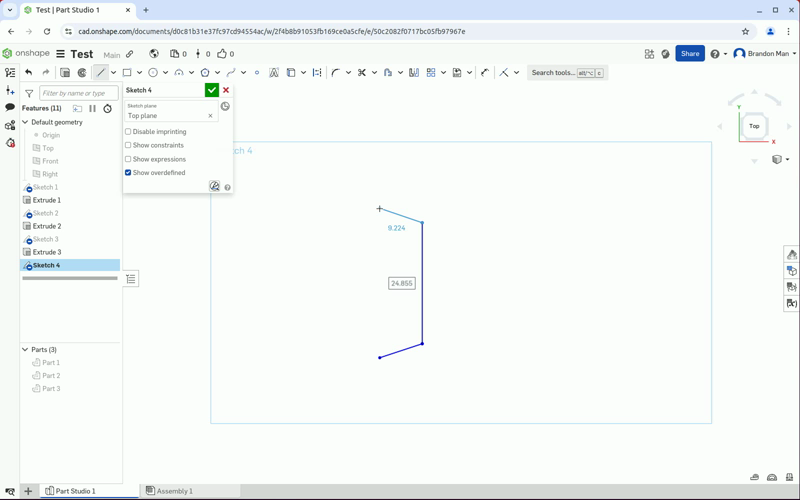
mouse_move(379, 357)
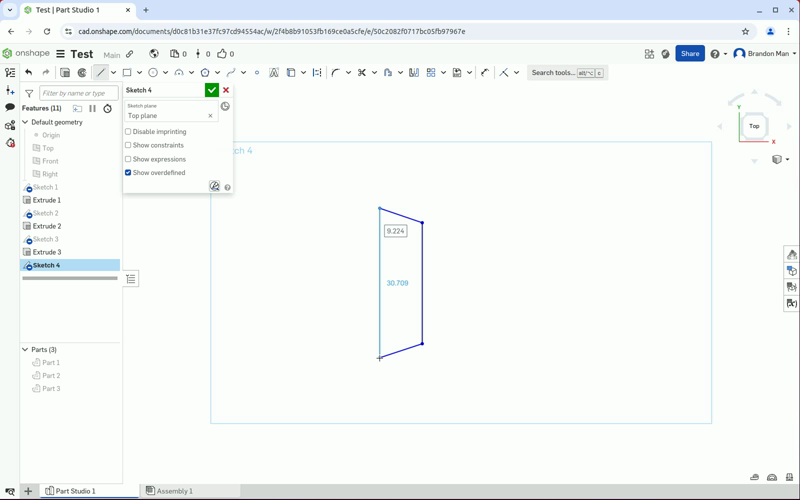
key_up(shift)
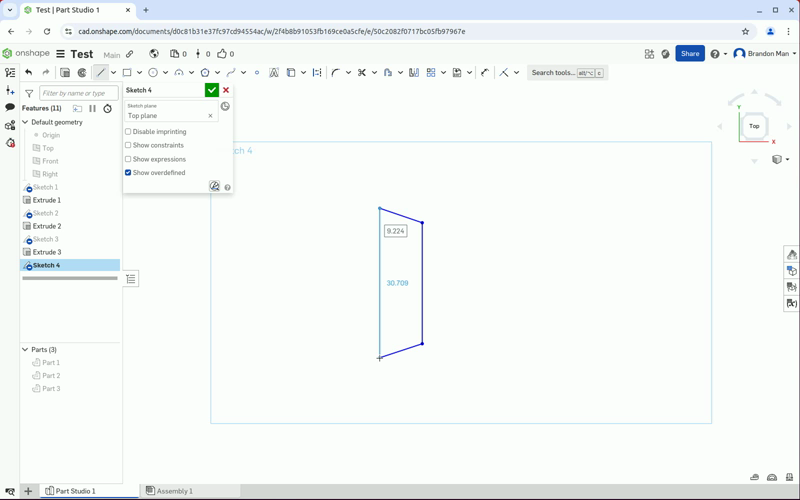
click(379, 357)
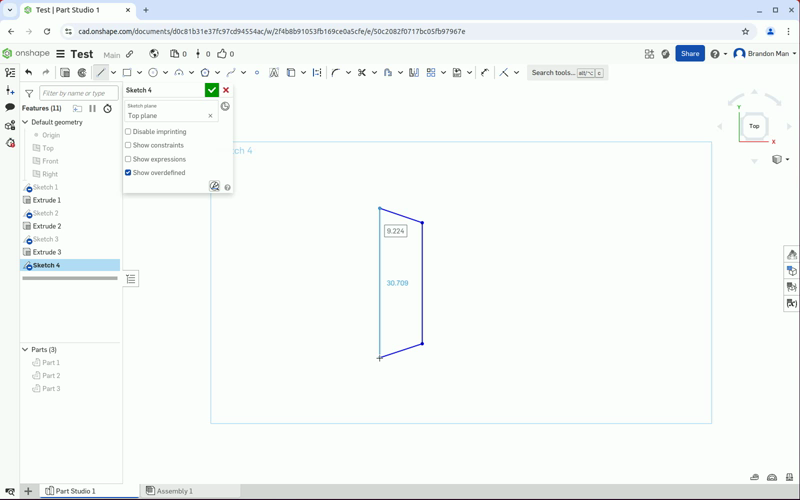
key(esc)
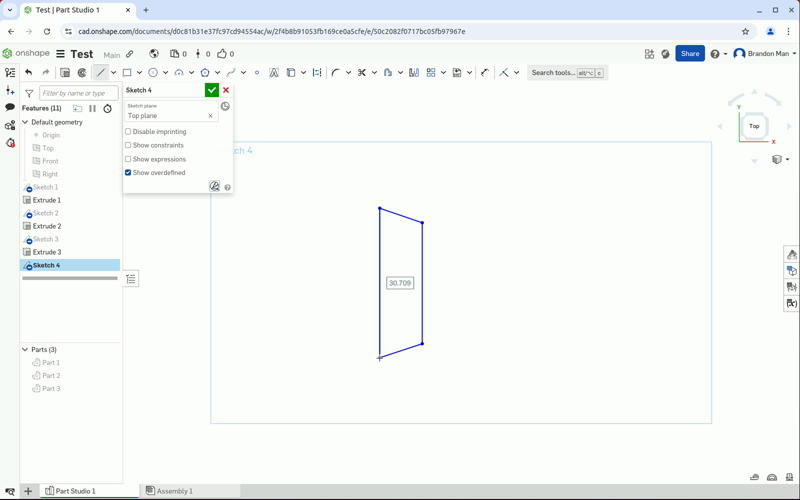
mouse_move(398, 337)
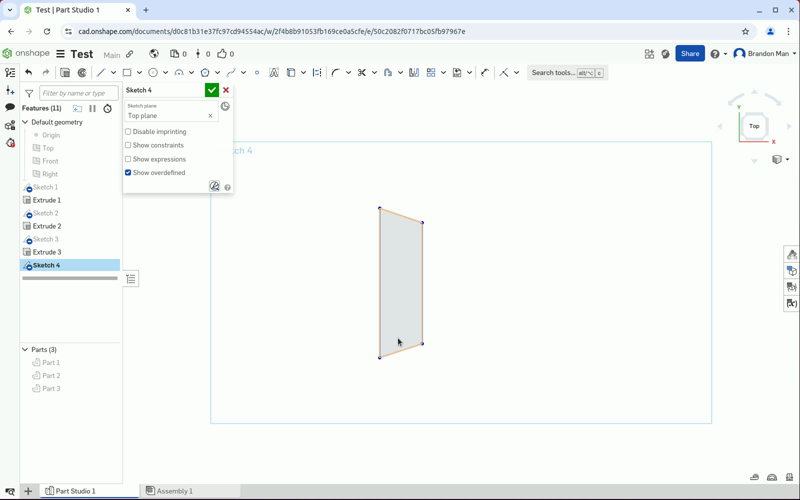
click(398, 337)
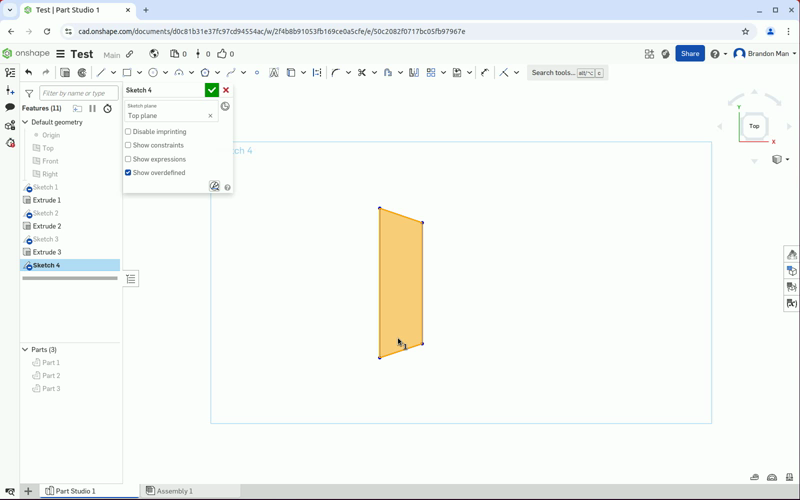
mouse_move(73, 352)
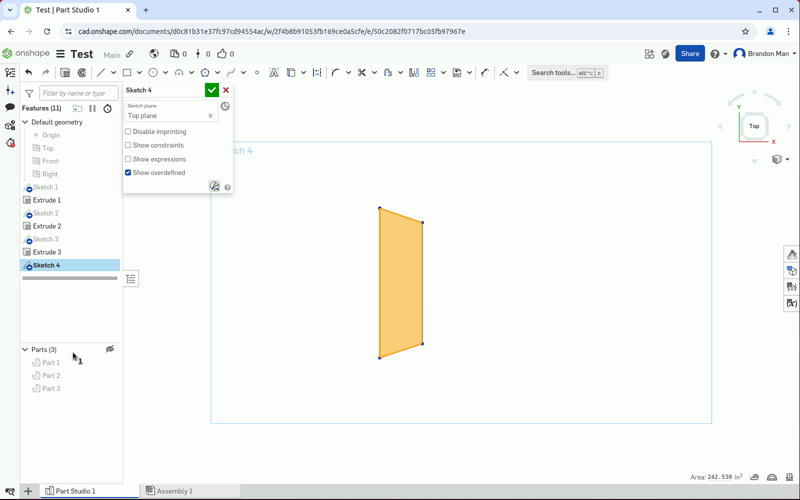
key(shift+y)
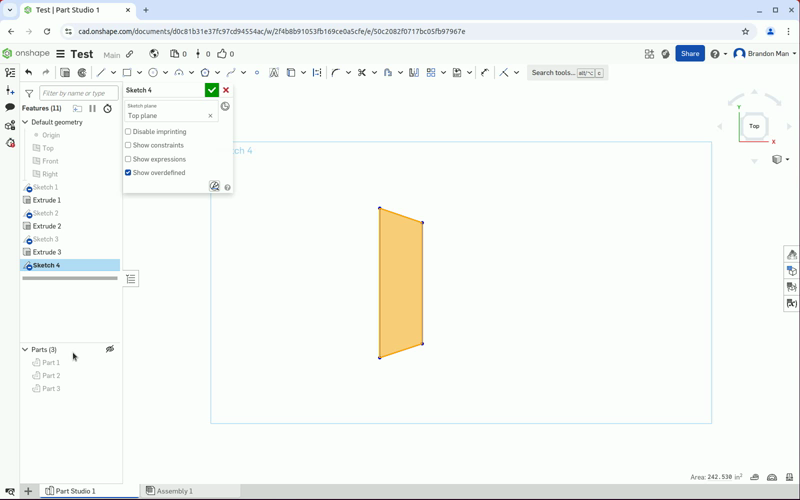
key(shift+e)
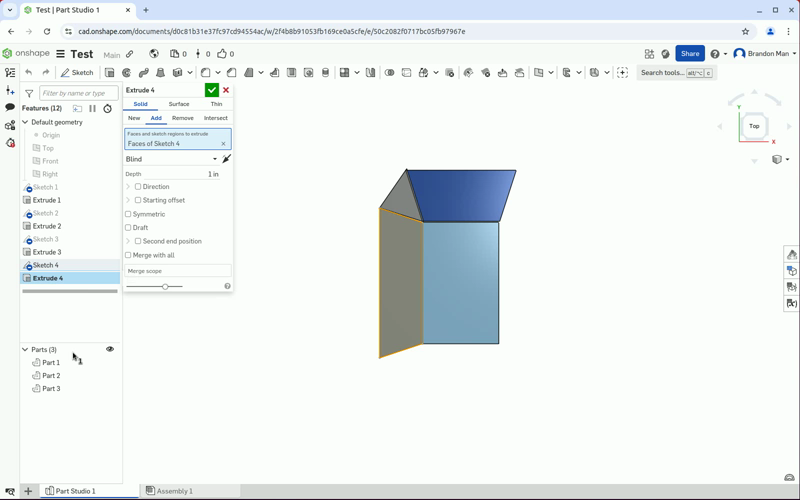
mouse_move(143, 106)
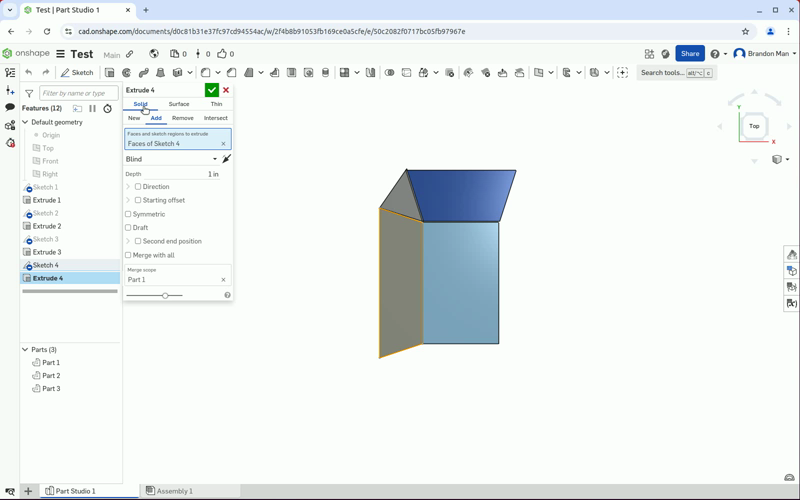
click(143, 106)
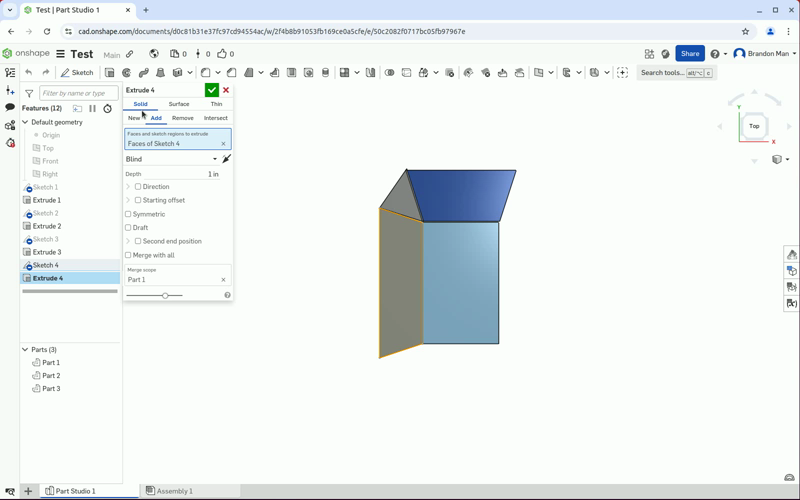
mouse_move(137, 120)
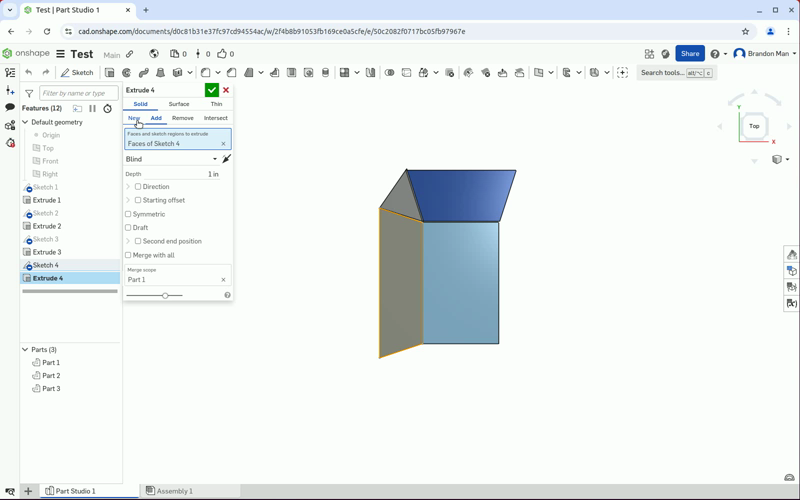
click(137, 120)
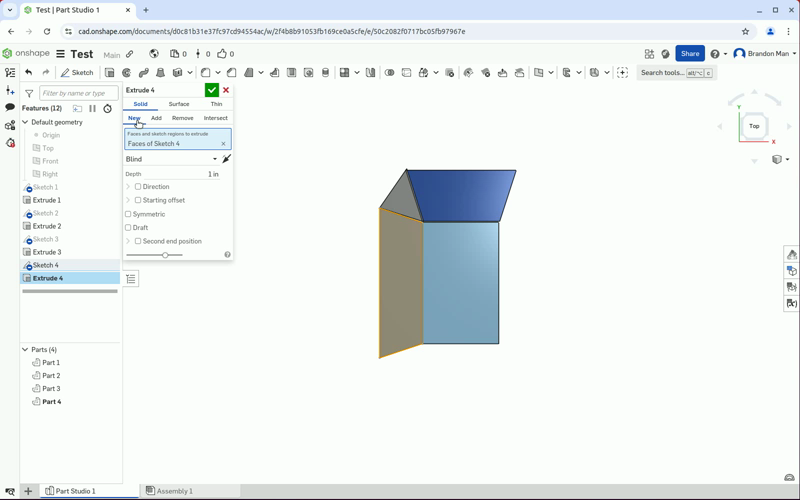
key(tab, 4)
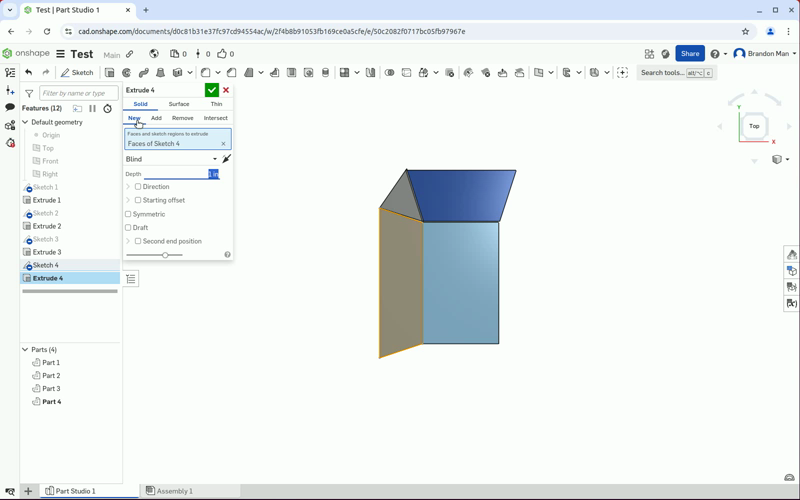
text(0.241)
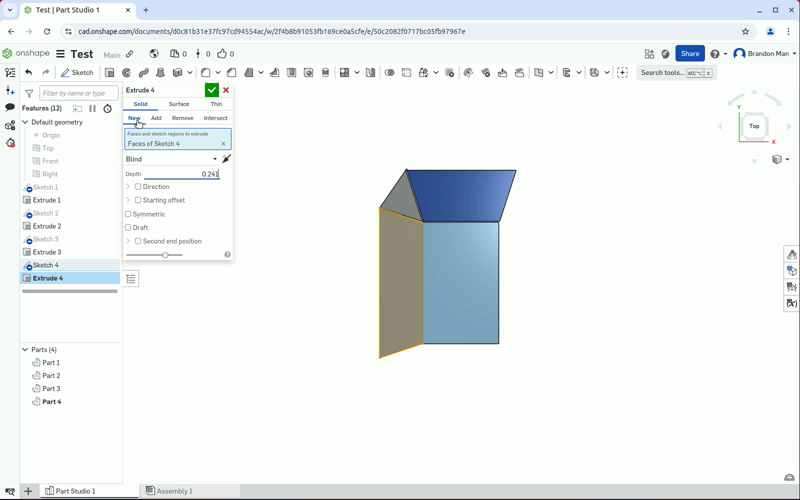
key(enter)
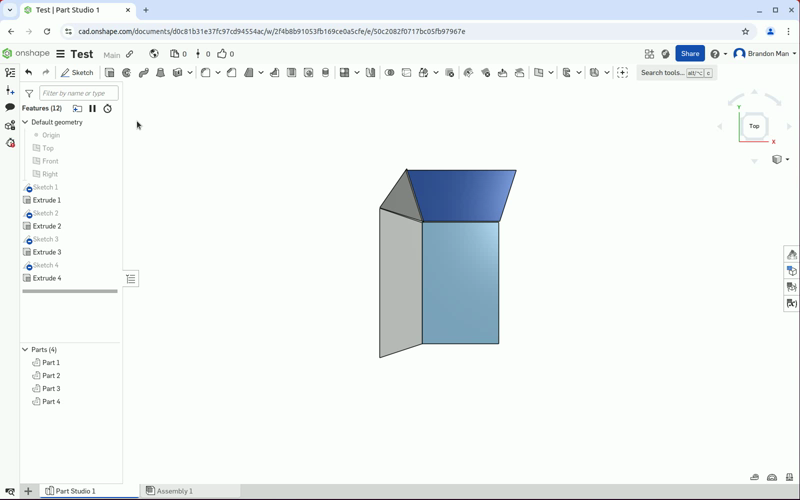
key(shift+h)
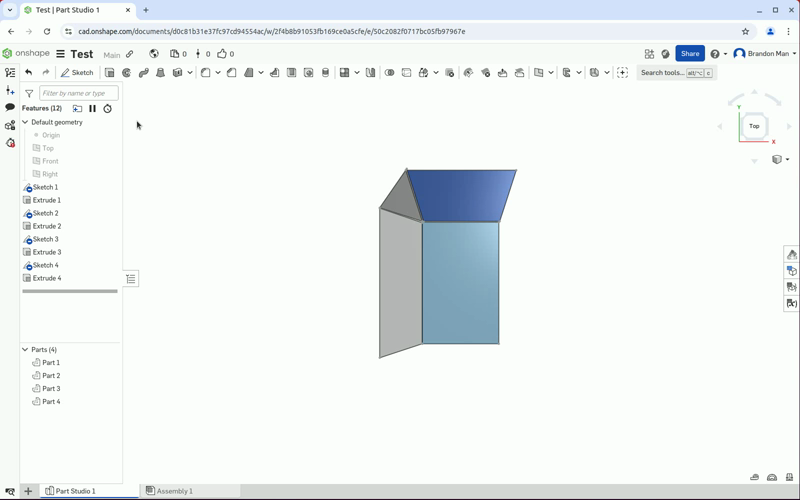
key(shift+h)
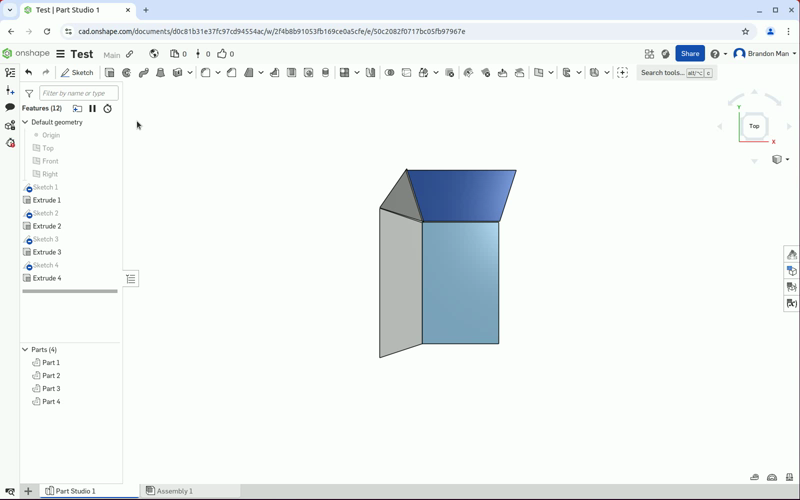
mouse_move(73, 189)
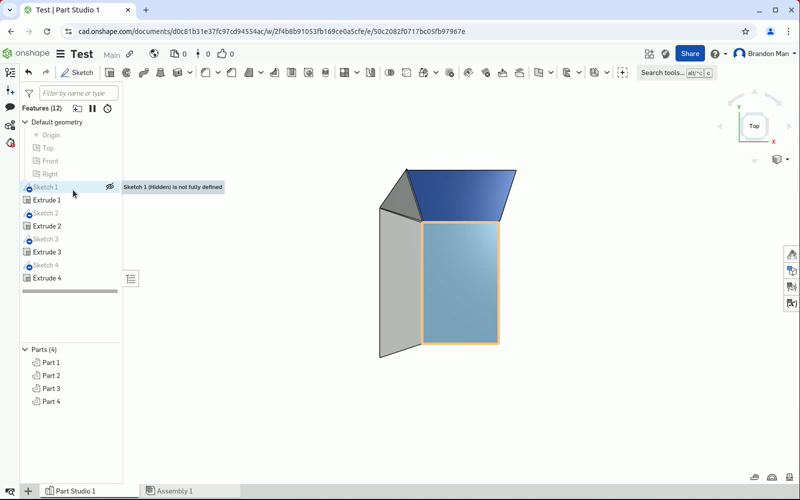
click(73, 189)
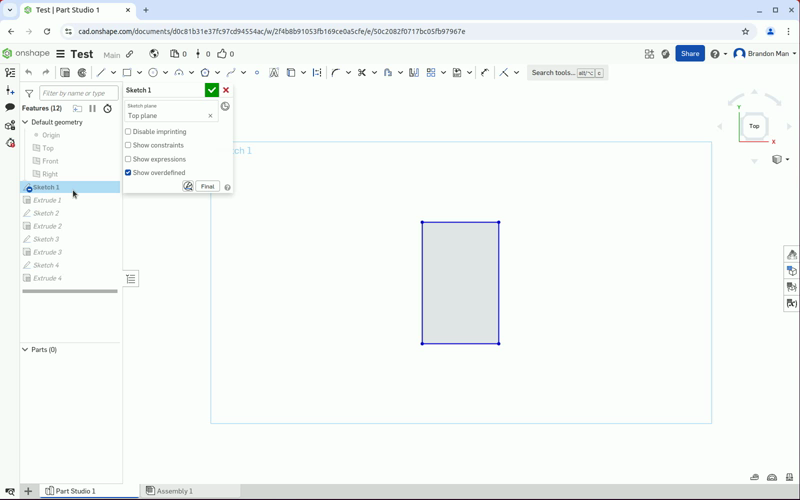
mouse_move(229, 92)
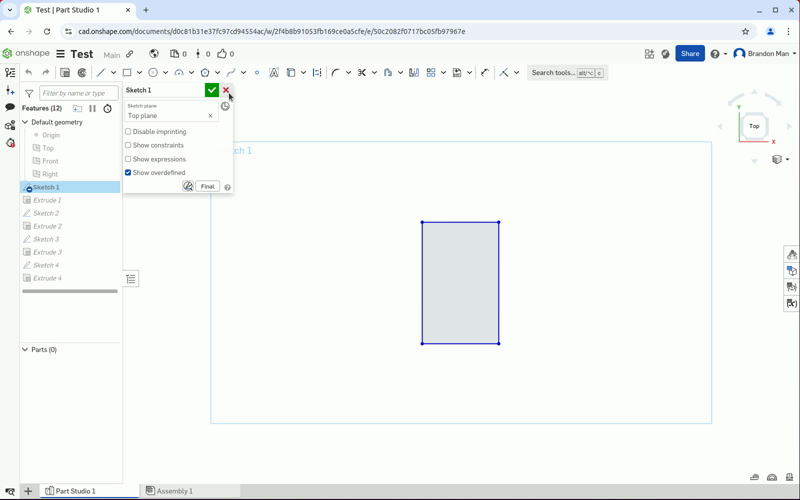
click(229, 92)
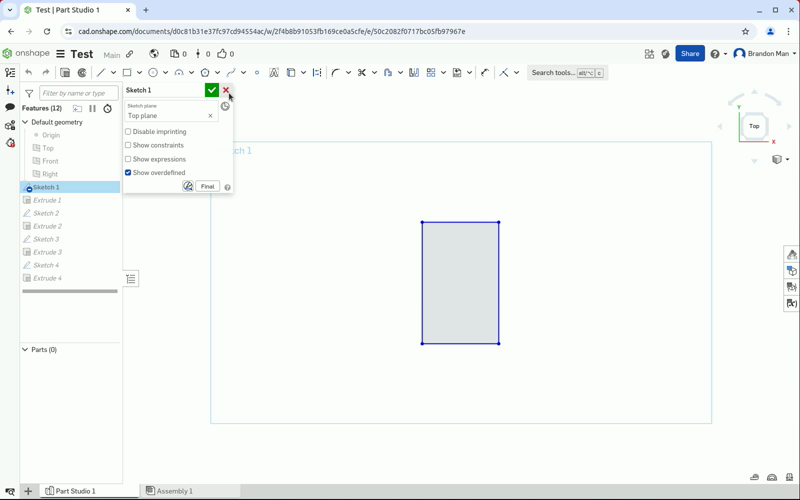
key(shift+s)
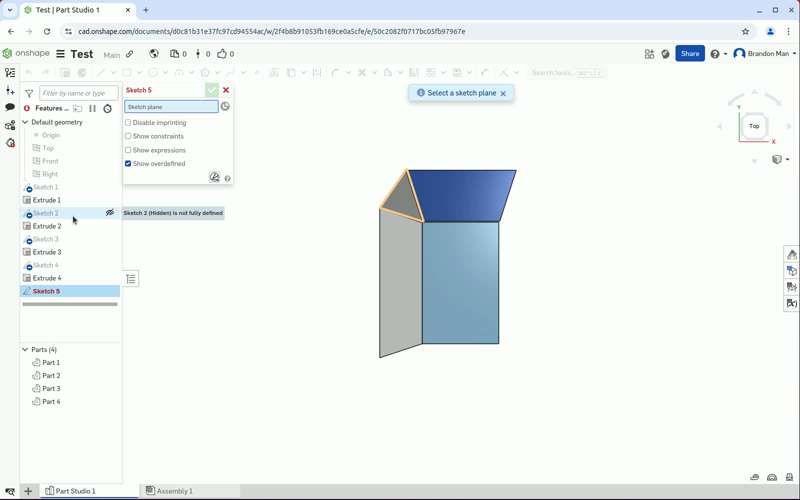
scroll(3)
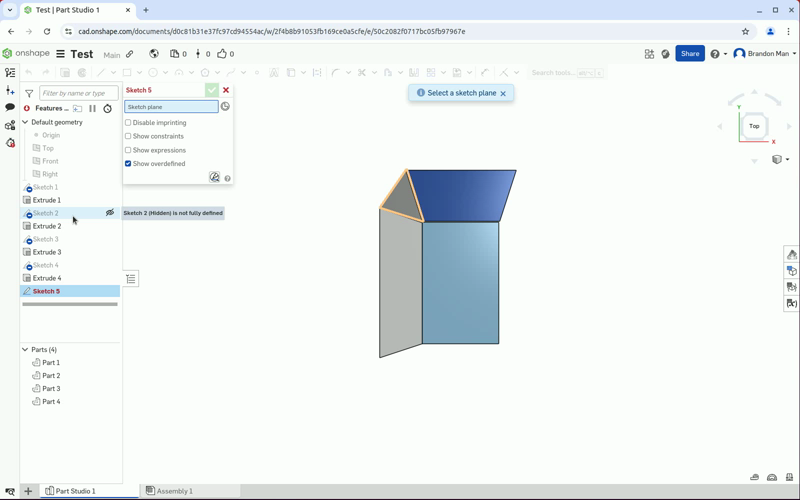
mouse_move(73, 150)
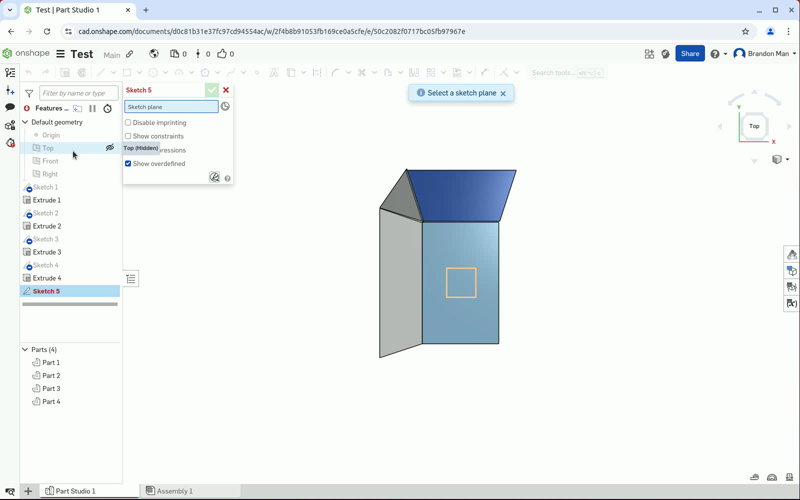
click(73, 150)
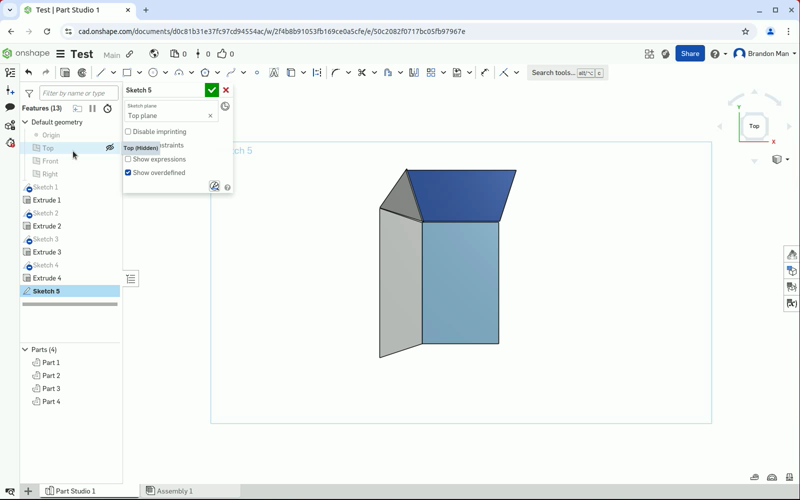
mouse_move(73, 352)
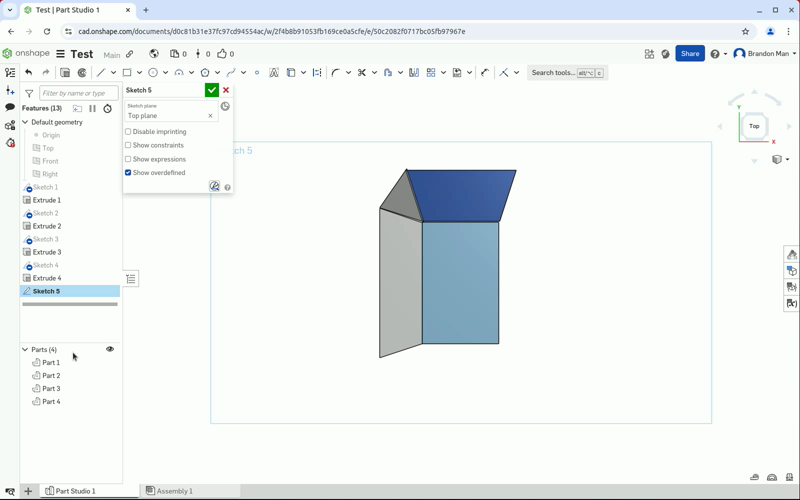
key(y)
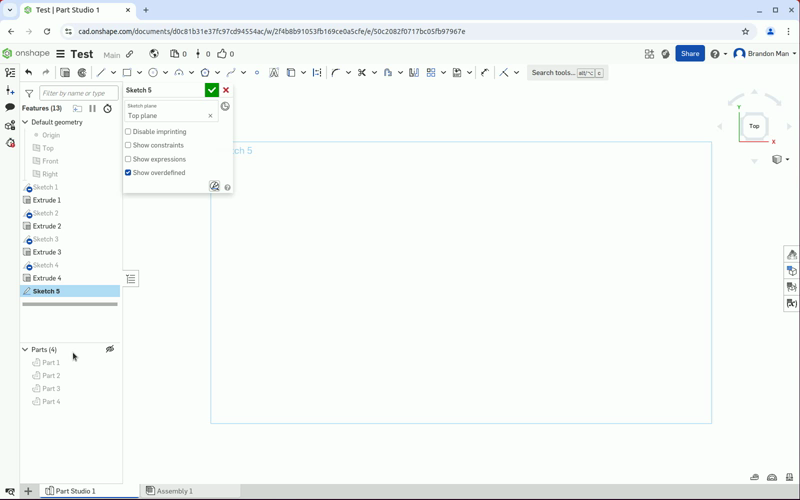
key(l)
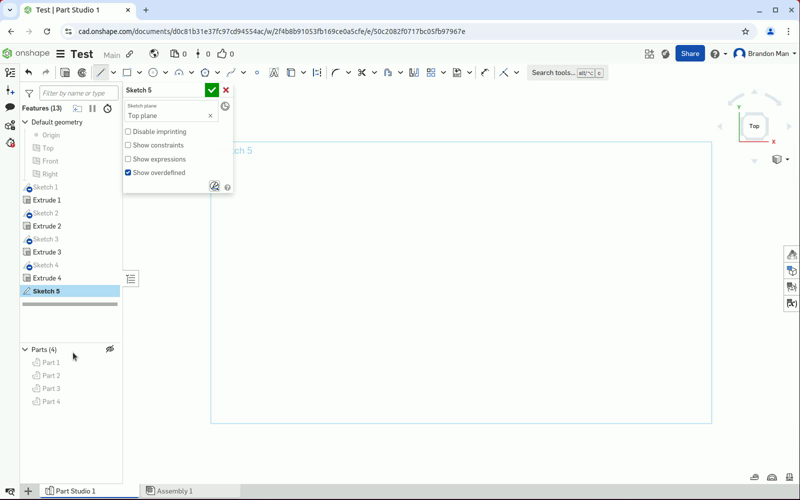
key_down(shift)
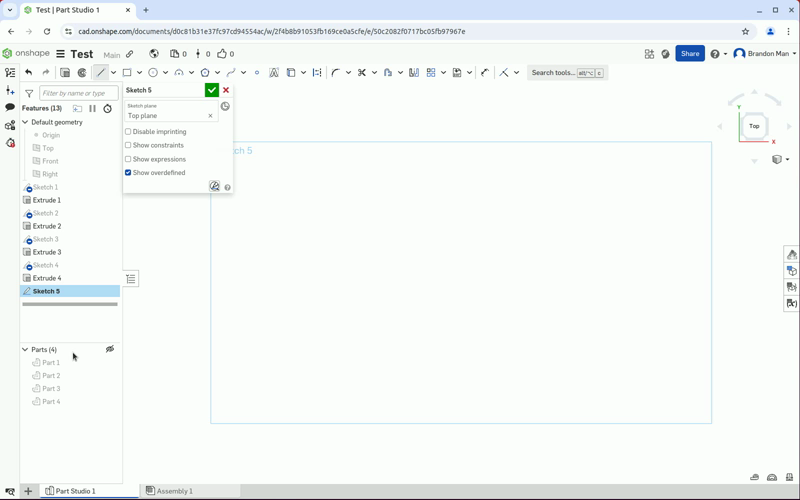
mouse_move(499, 222)
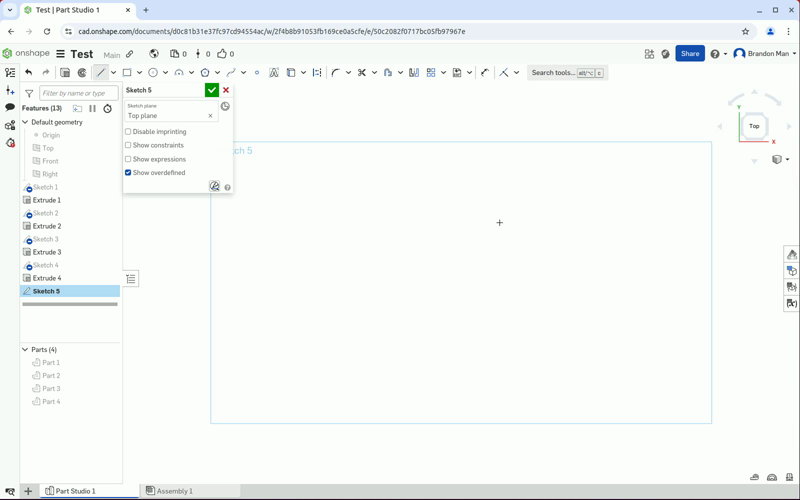
click(499, 222)
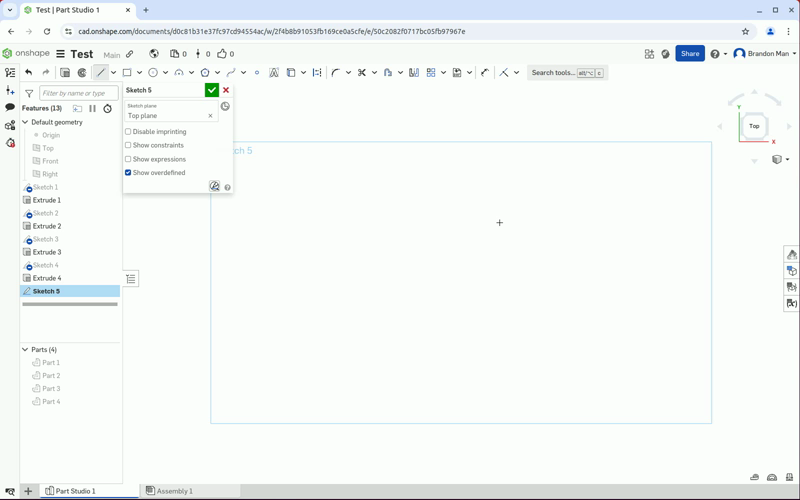
key_up(shift)
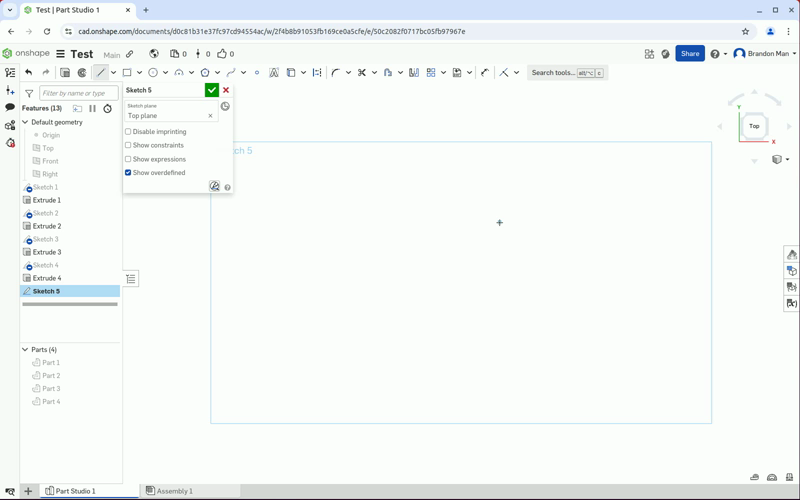
key_down(shift)
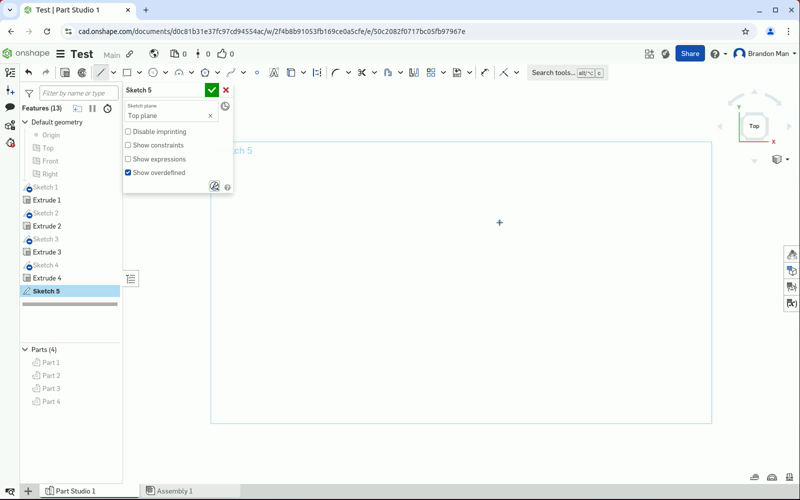
mouse_move(529, 222)
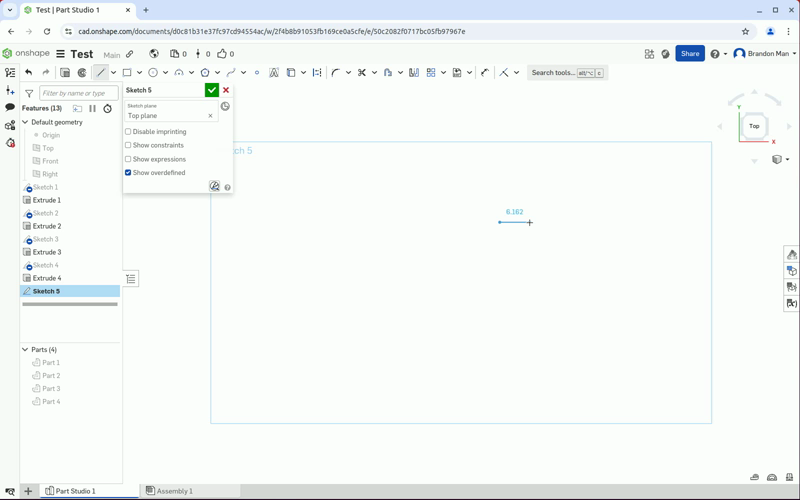
mouse_move(543, 208)
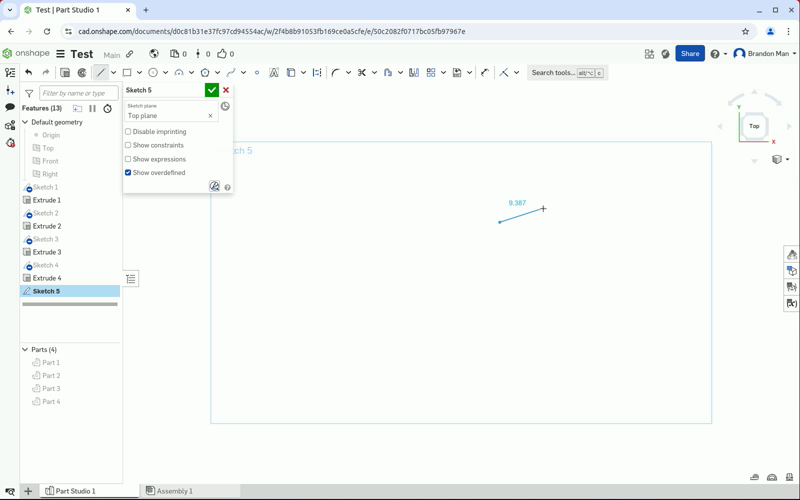
click(543, 208)
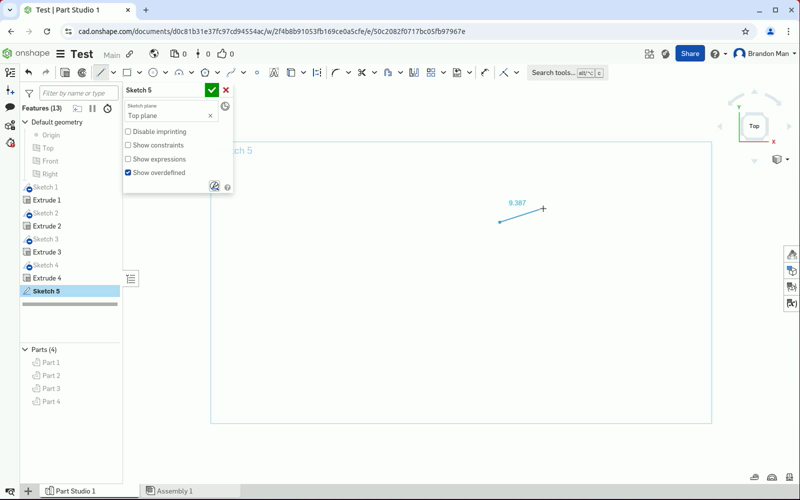
key_up(shift)
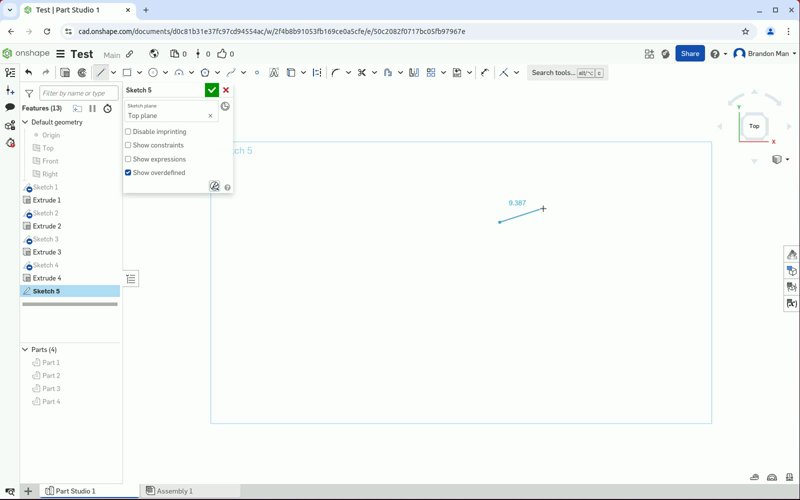
key_down(shift)
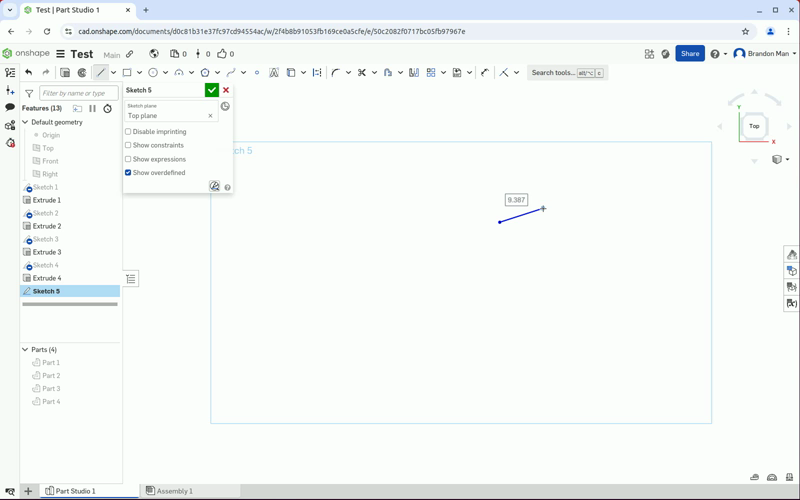
mouse_move(573, 208)
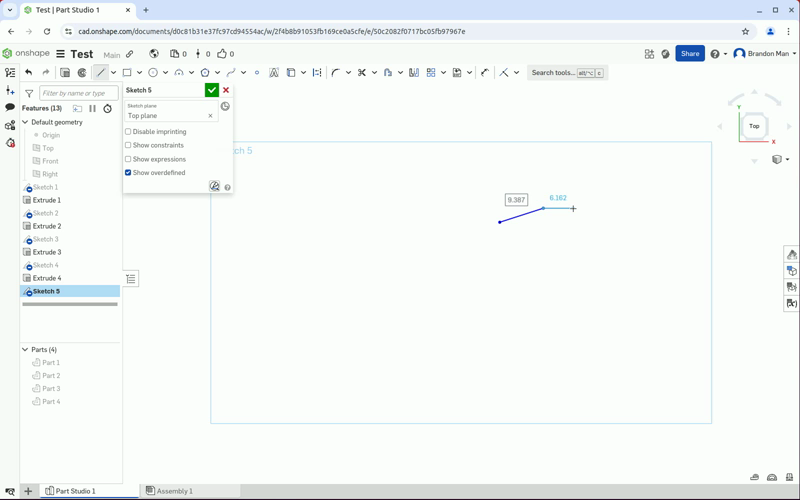
mouse_move(516, 169)
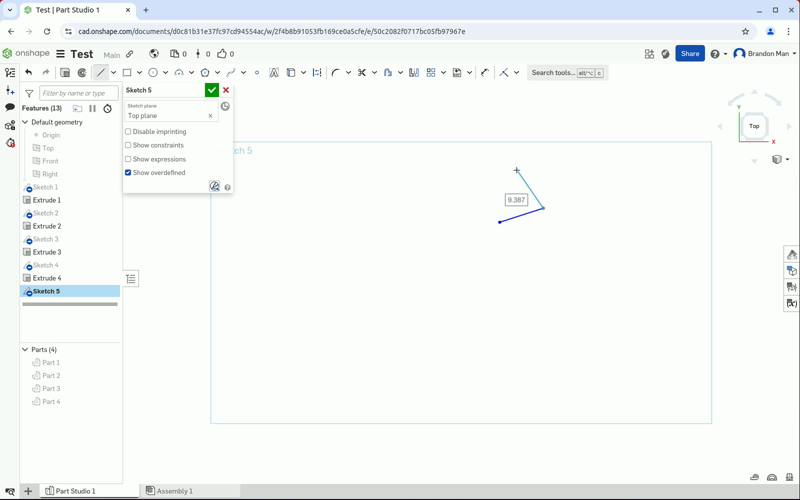
click(516, 169)
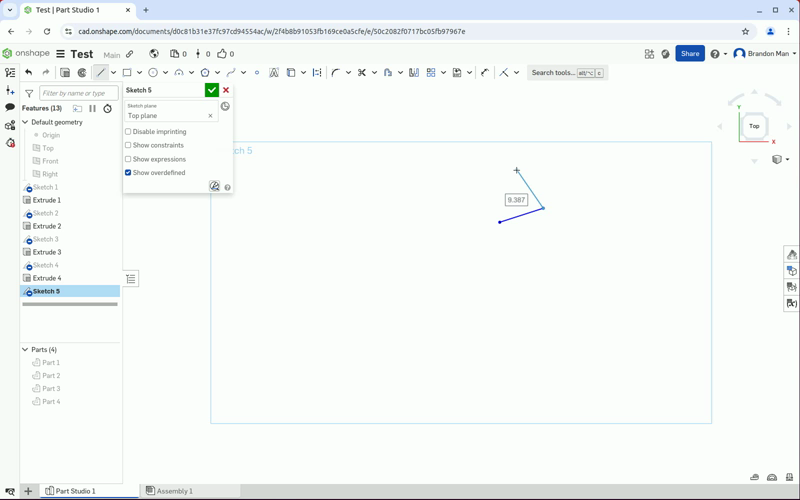
key_up(shift)
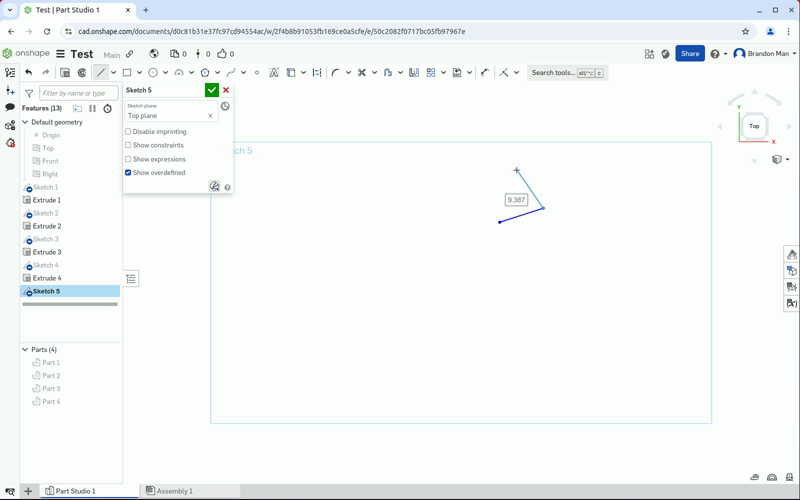
mouse_move(546, 169)
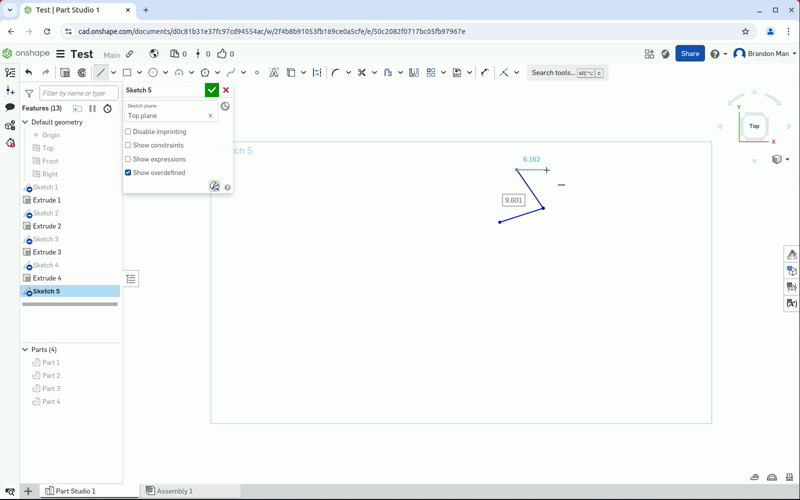
key_down(shift)
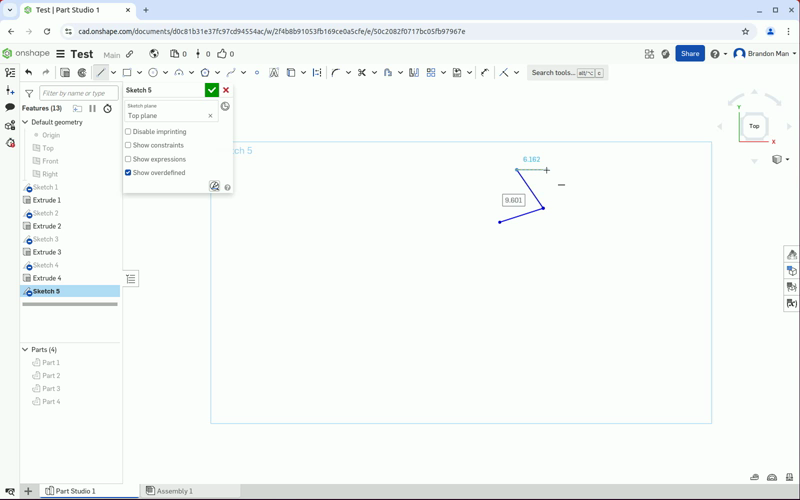
mouse_move(499, 222)
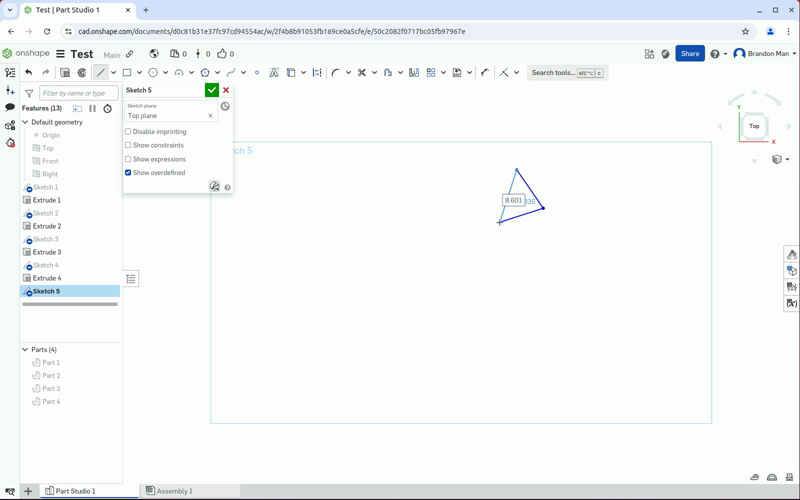
key_up(shift)
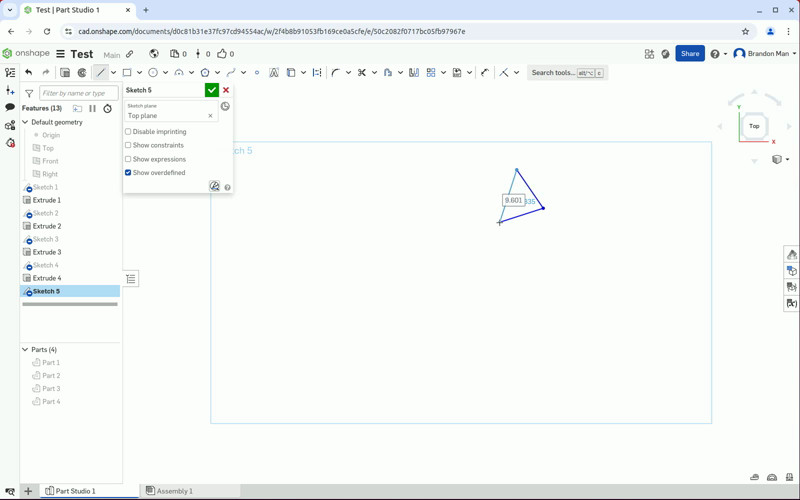
click(499, 222)
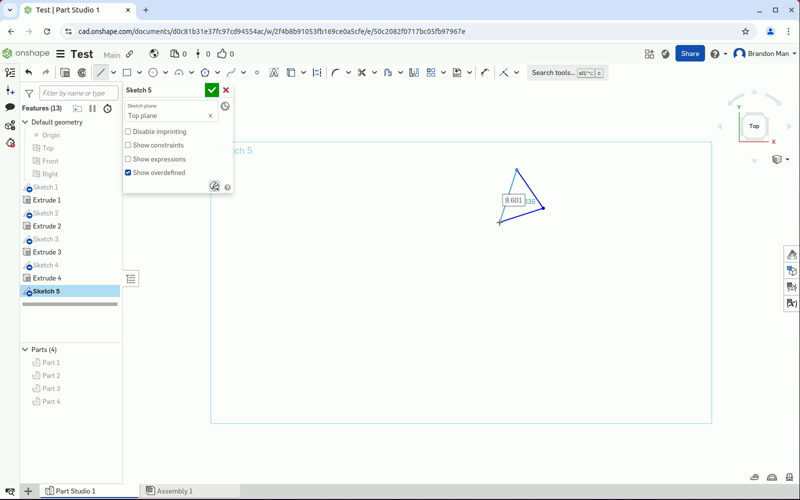
key(esc)
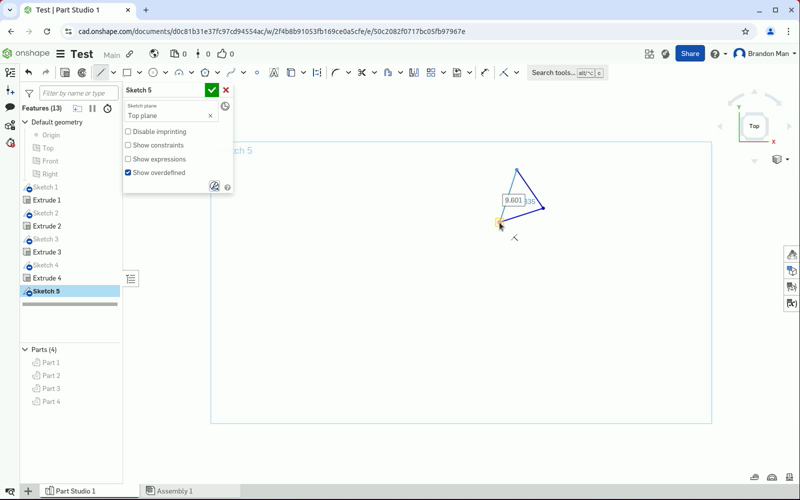
mouse_move(512, 204)
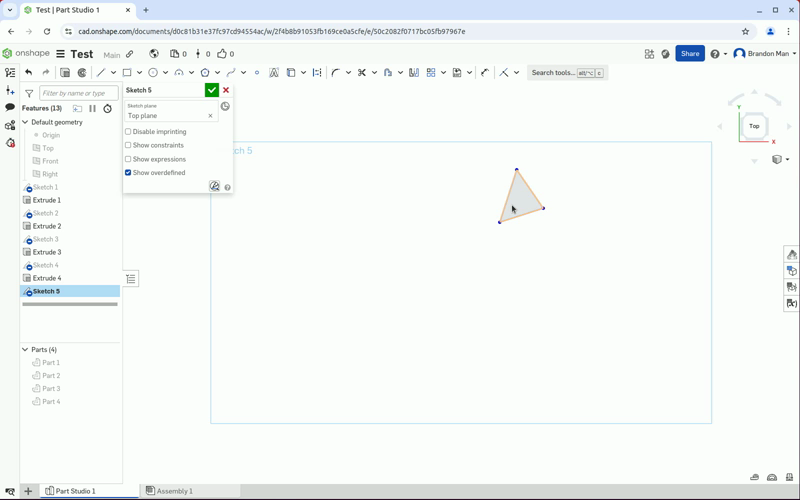
scroll(6)
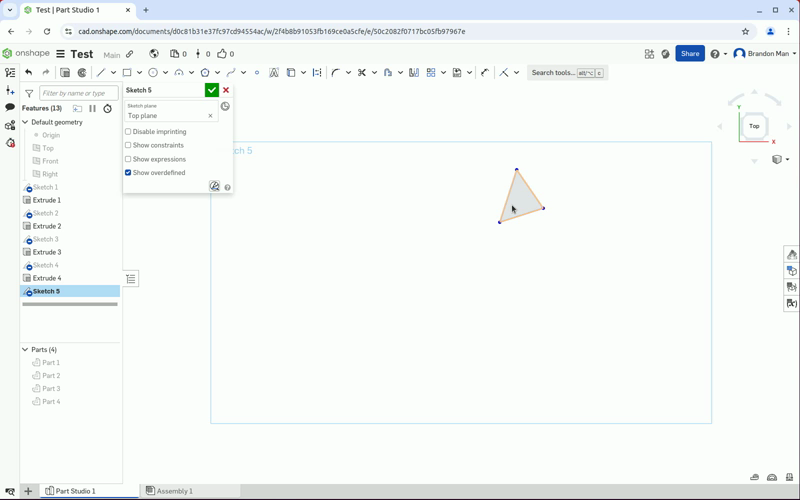
scroll(6)
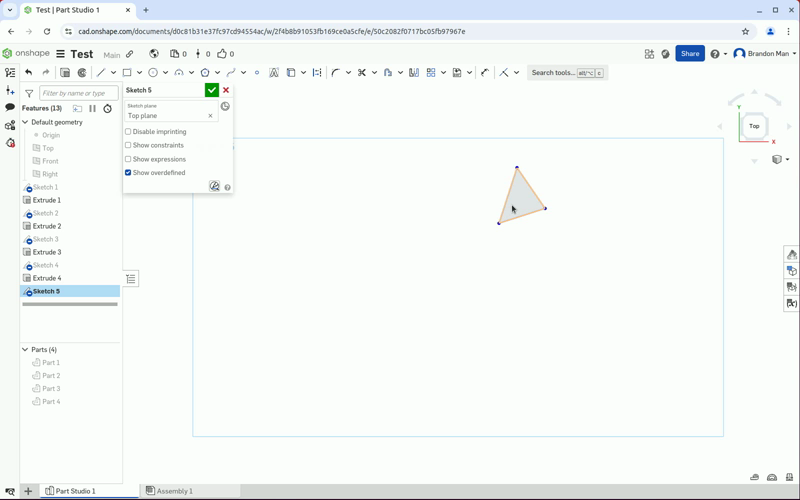
scroll(6)
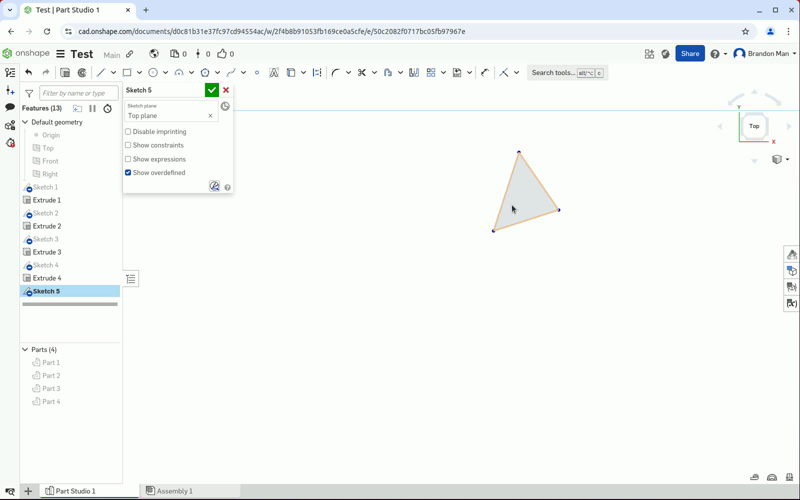
scroll(6)
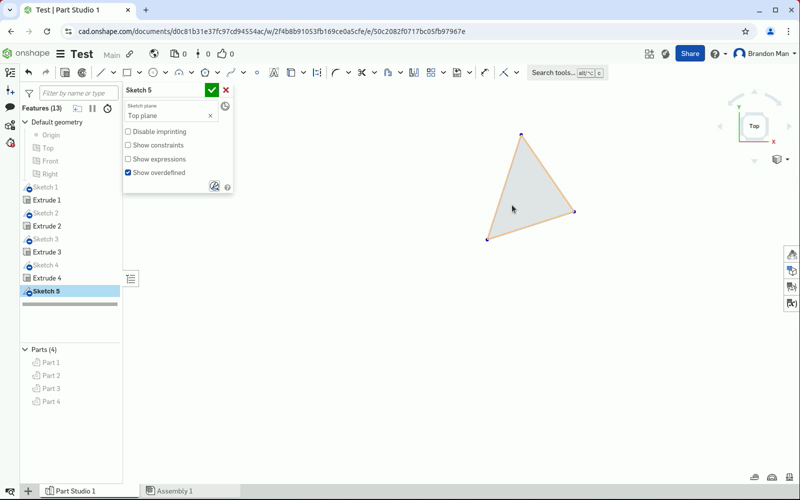
scroll(6)
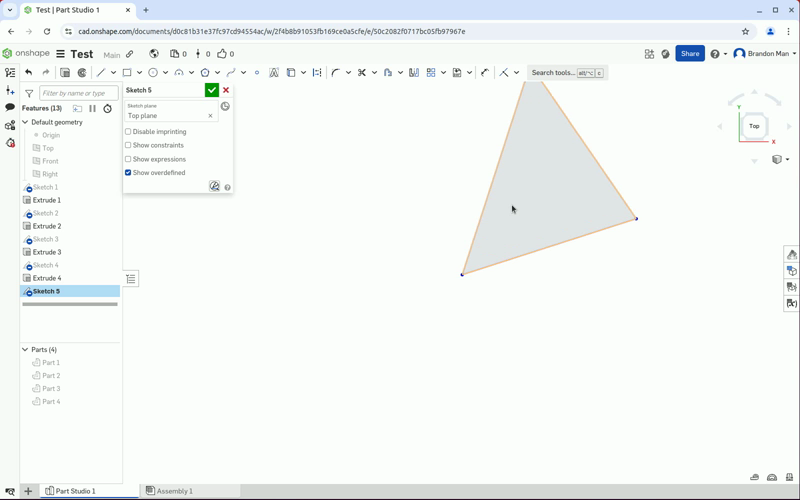
scroll(6)
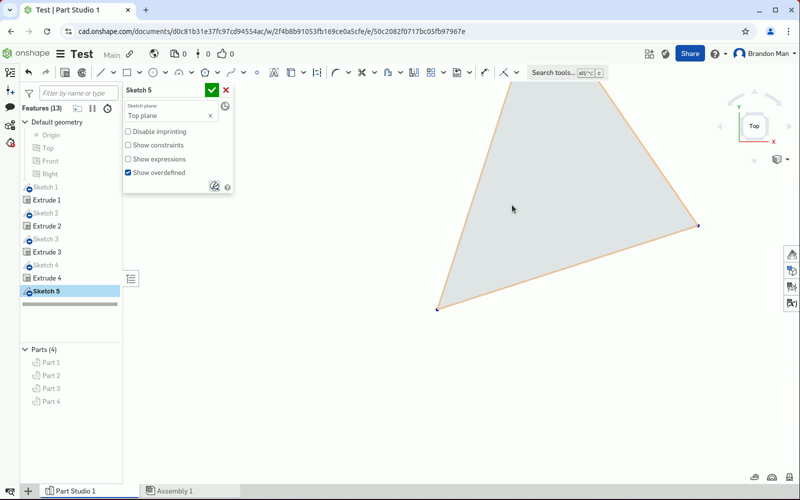
scroll(6)
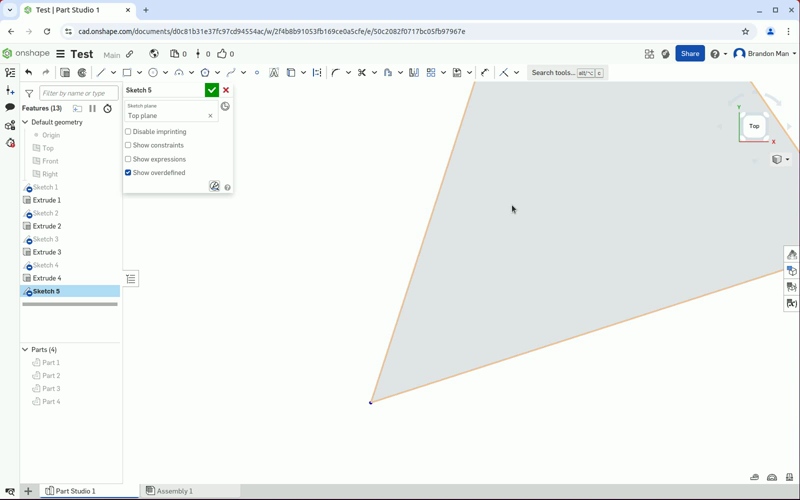
click(512, 204)
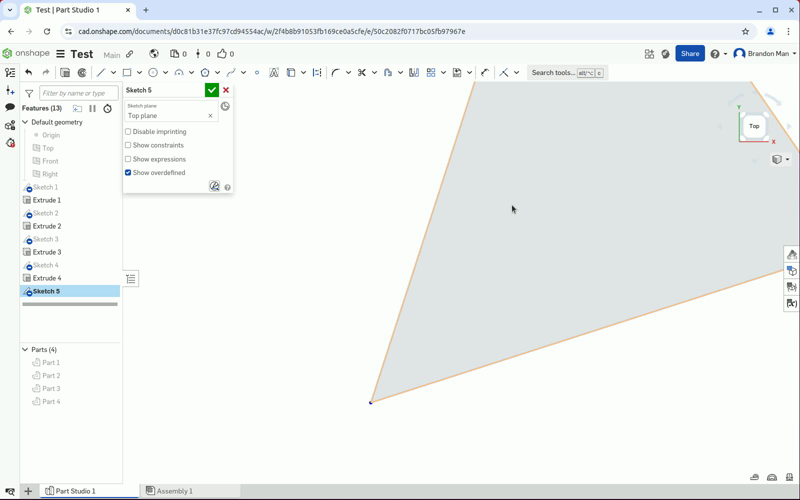
scroll(-6)
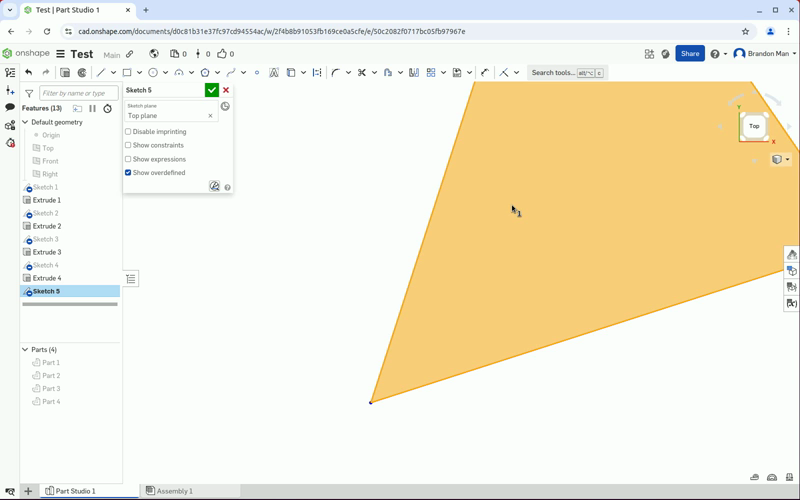
scroll(-6)
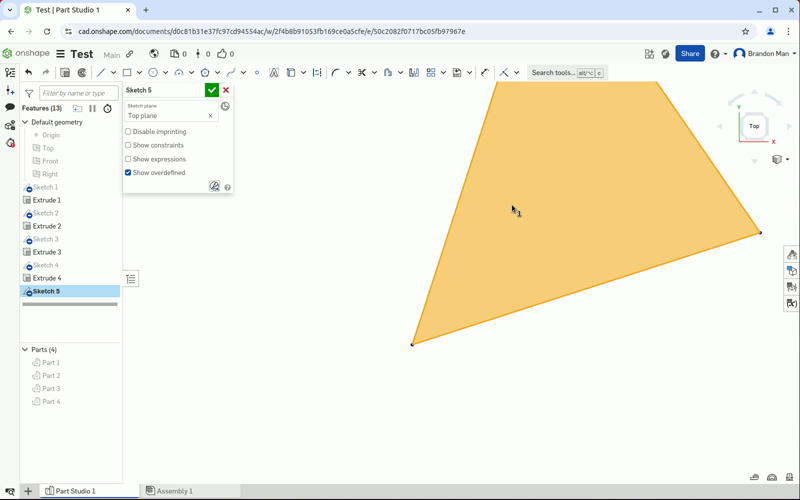
scroll(-6)
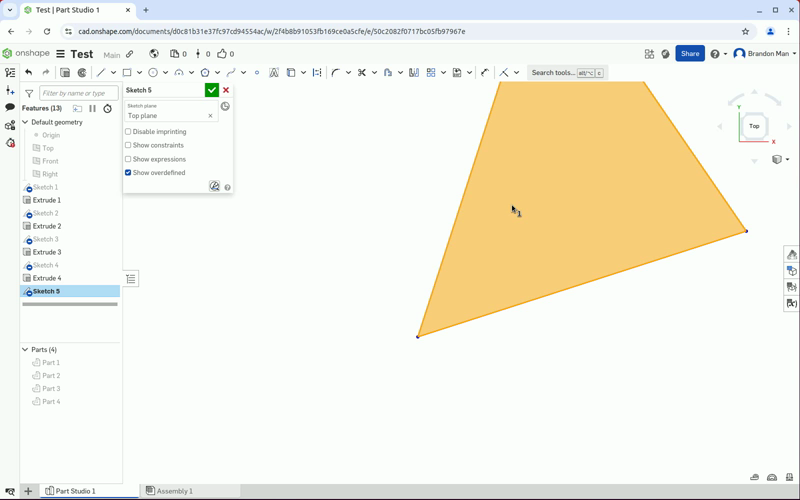
scroll(-6)
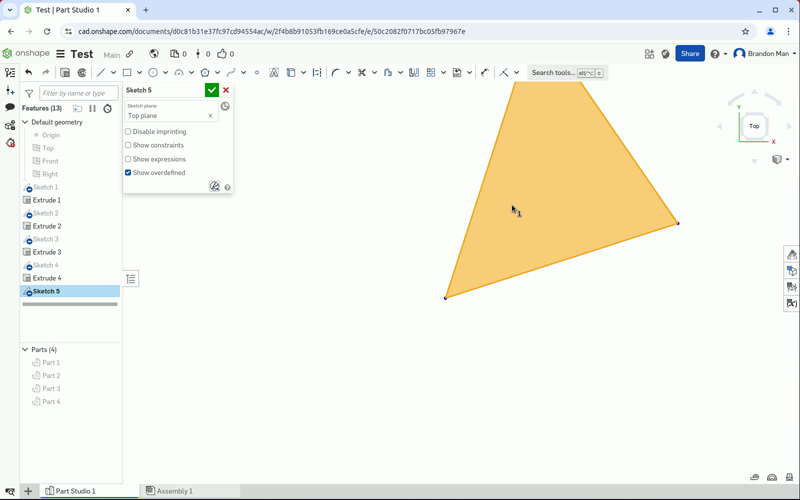
scroll(-6)
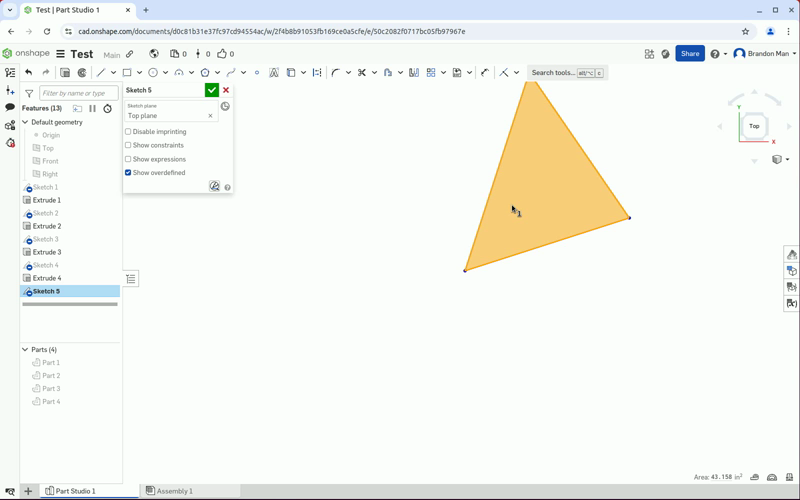
scroll(-6)
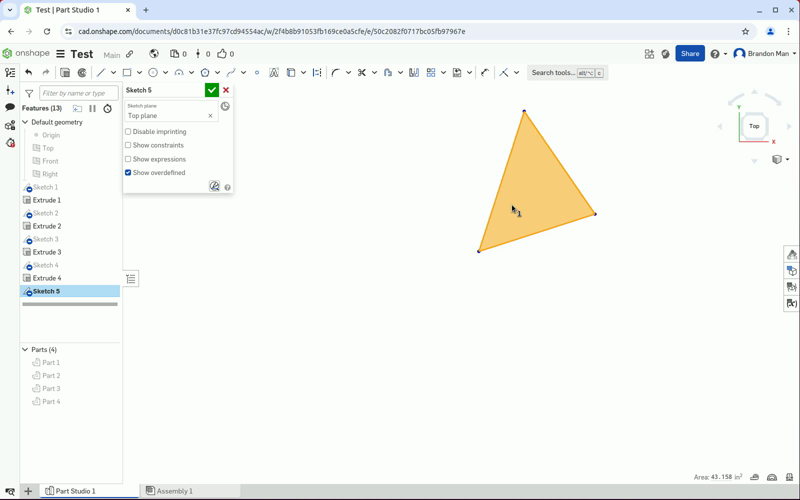
scroll(-6)
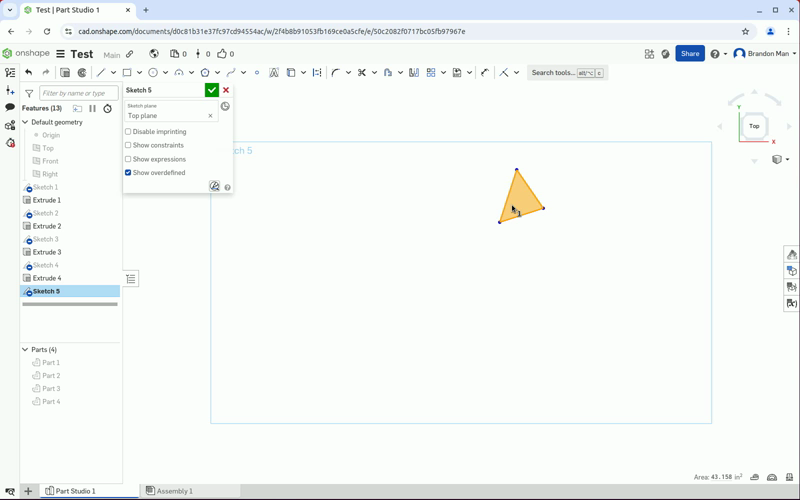
mouse_move(73, 352)
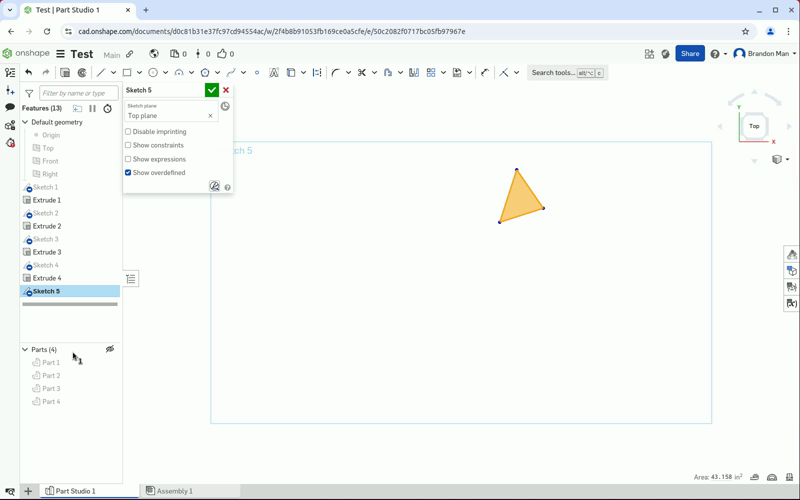
key(shift+y)
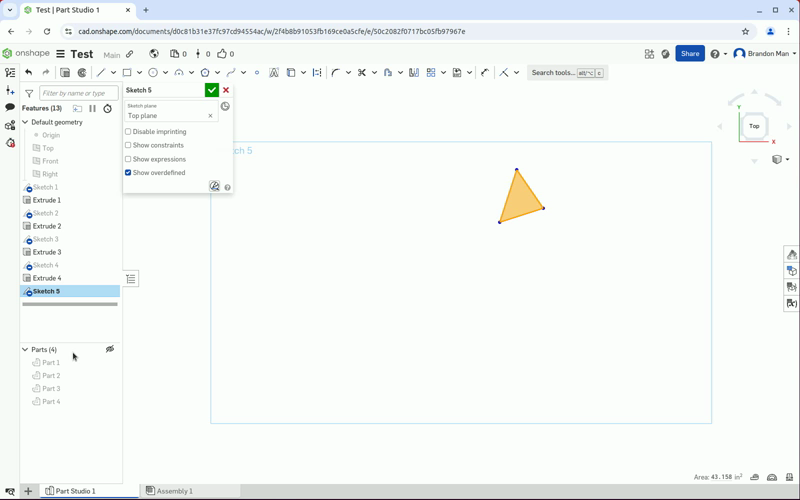
key(shift+e)
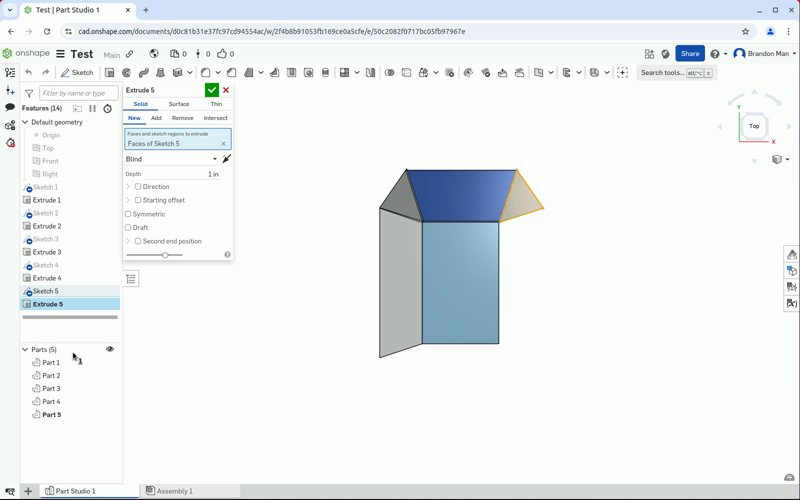
mouse_move(143, 106)
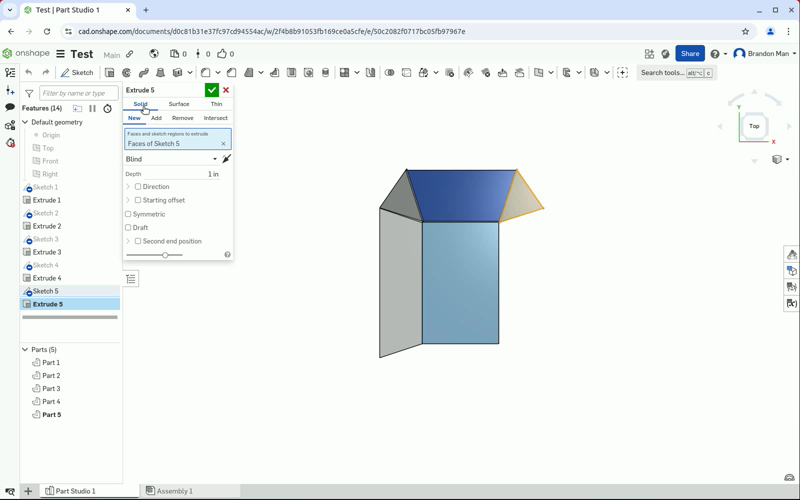
click(143, 106)
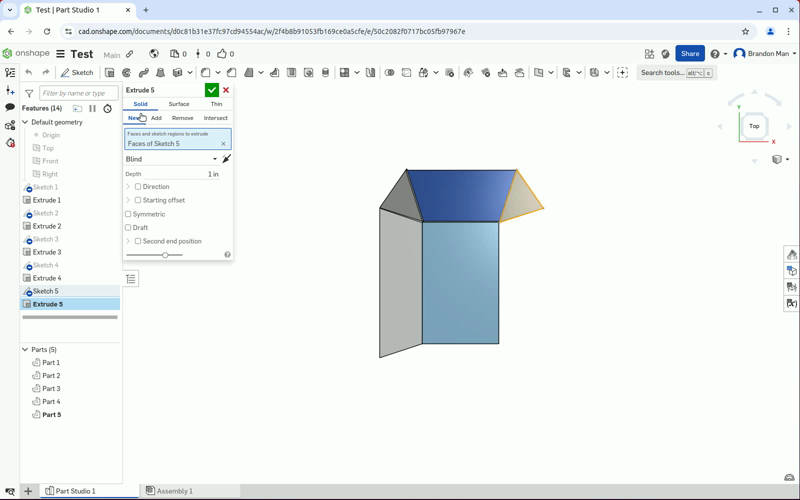
mouse_move(137, 120)
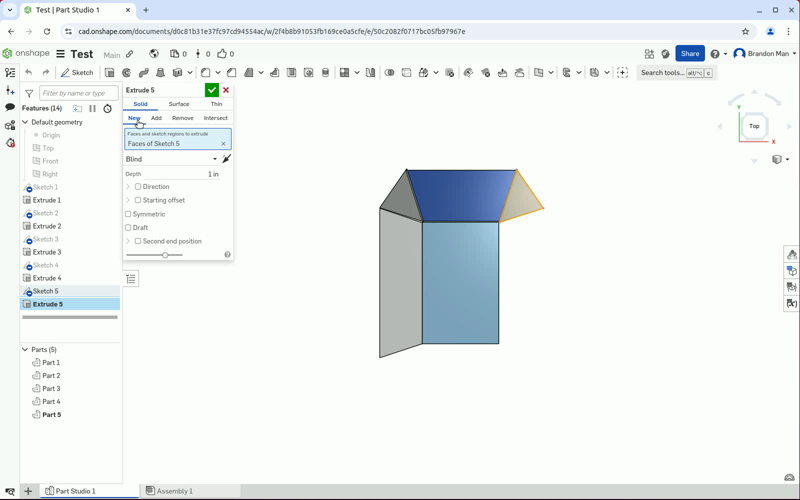
click(137, 120)
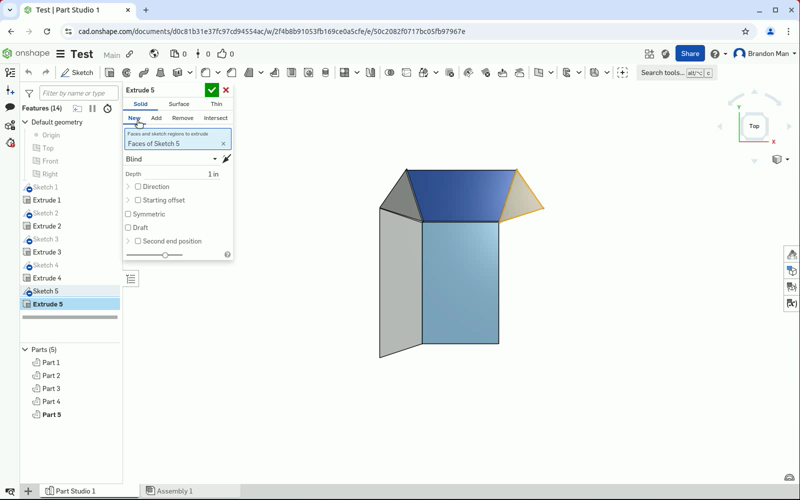
key(tab, 4)
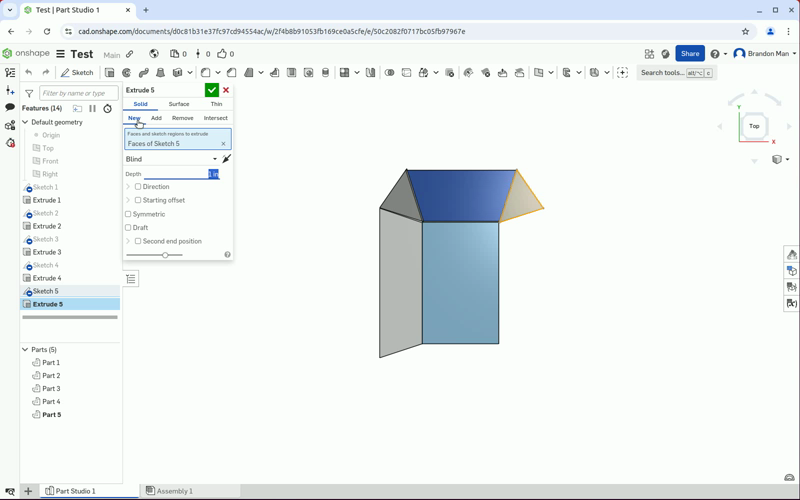
text(0.241)
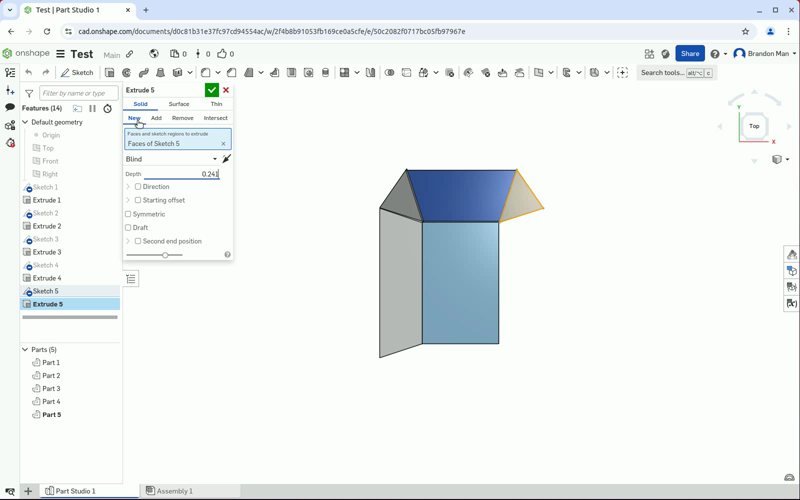
key(enter)
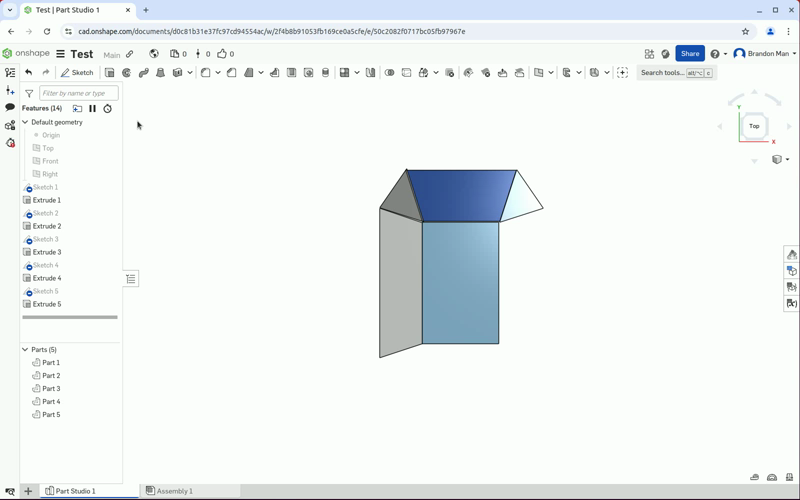
key(shift+h)
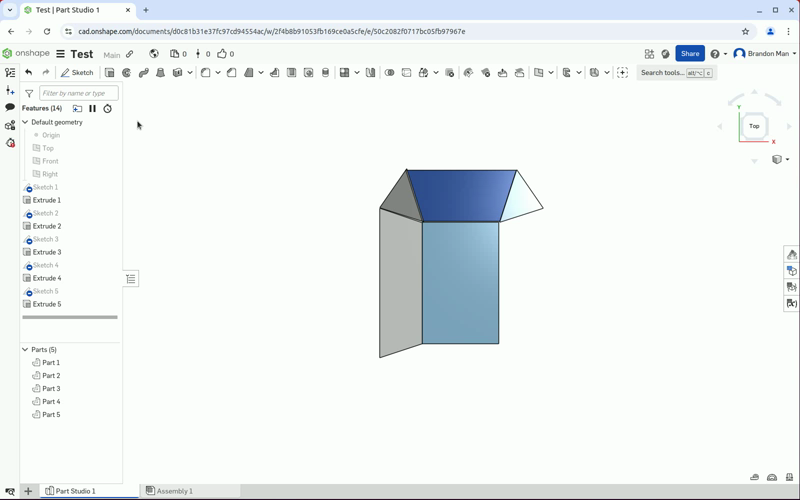
key(shift+h)
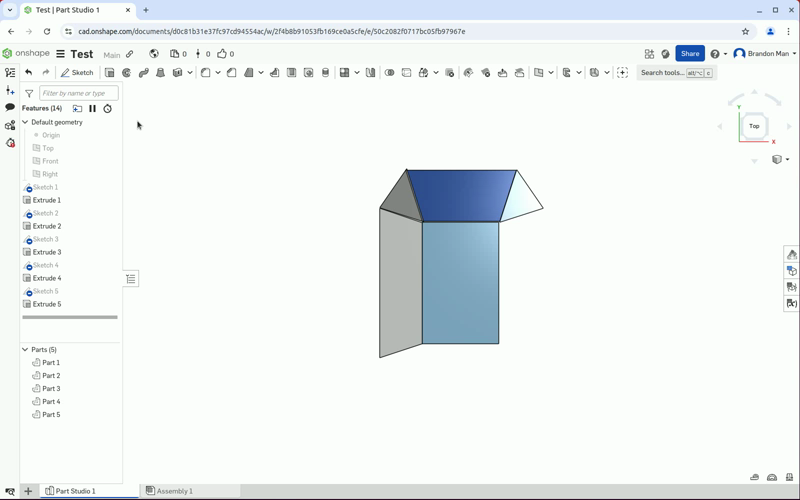
mouse_move(73, 189)
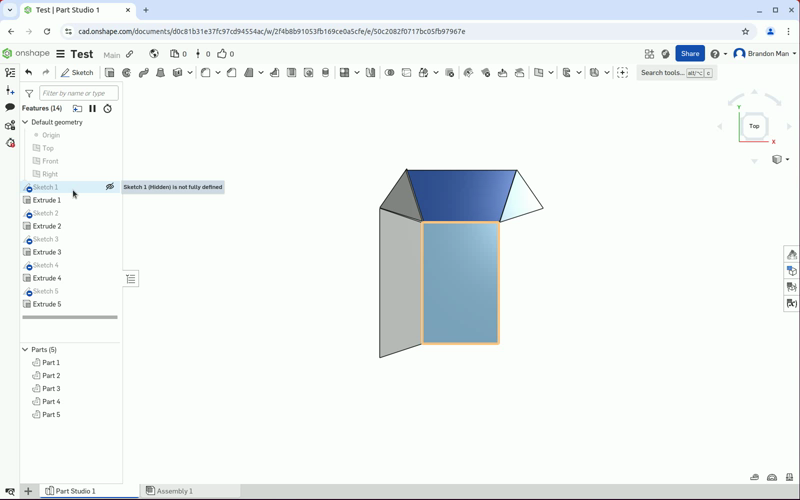
click(73, 189)
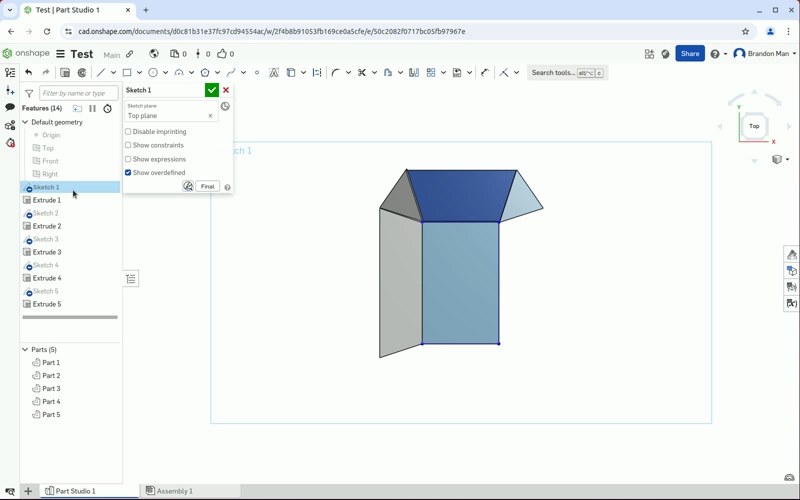
mouse_move(229, 92)
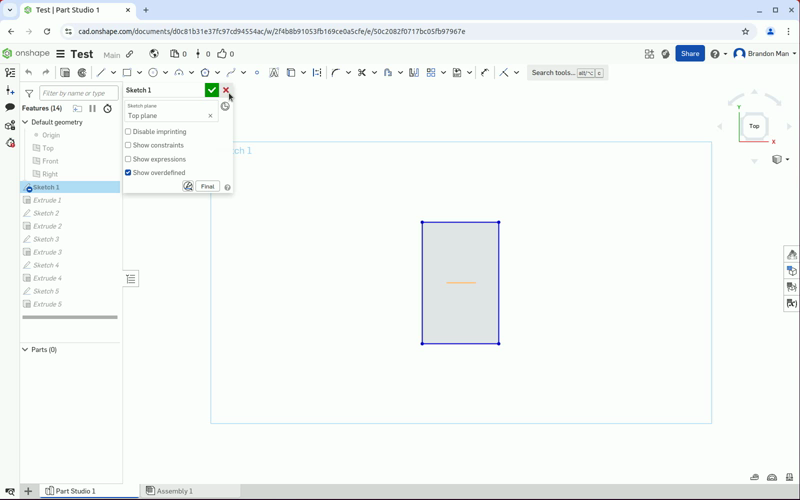
click(229, 92)
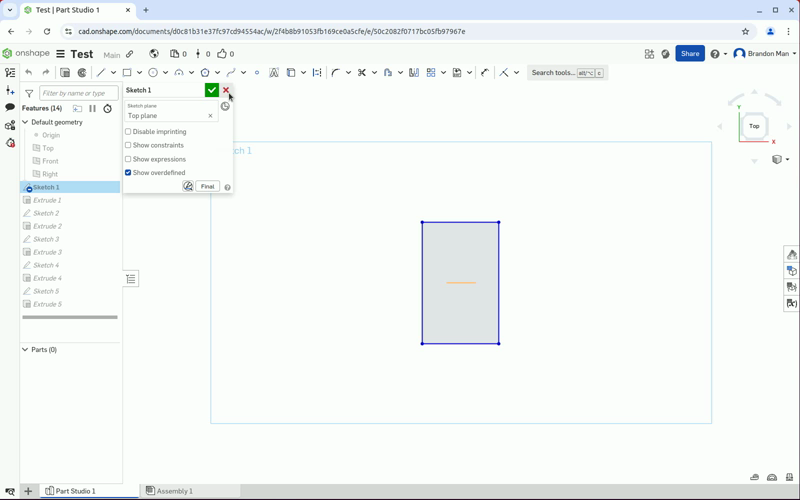
key(shift+s)
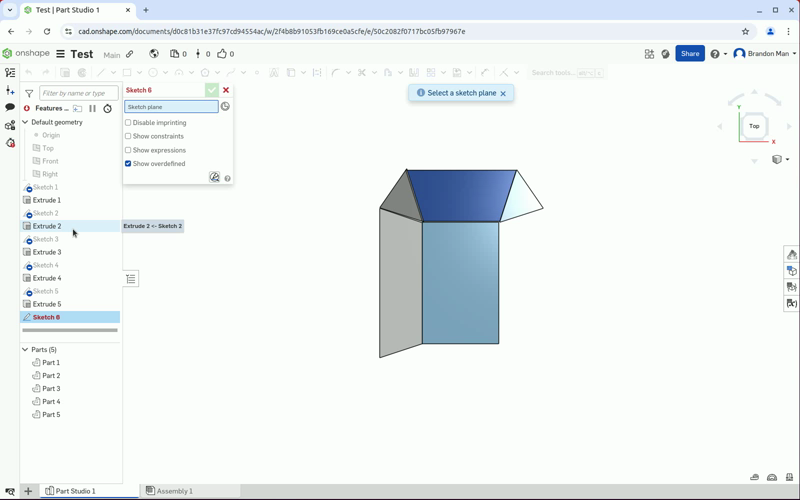
scroll(3)
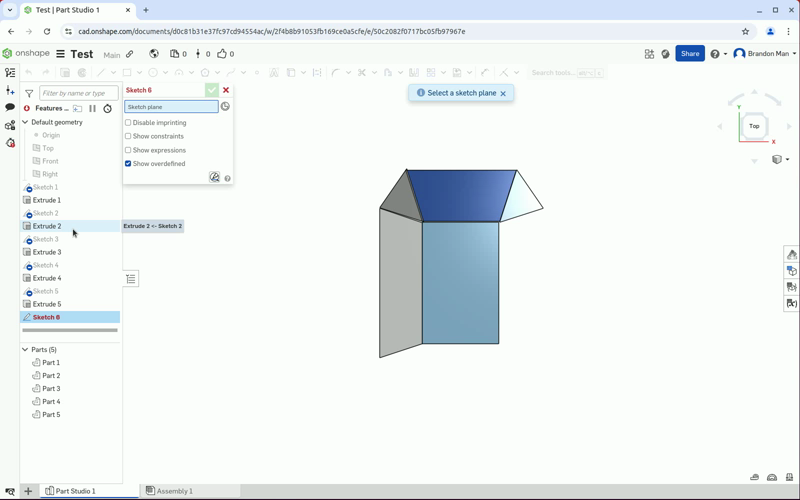
mouse_move(73, 150)
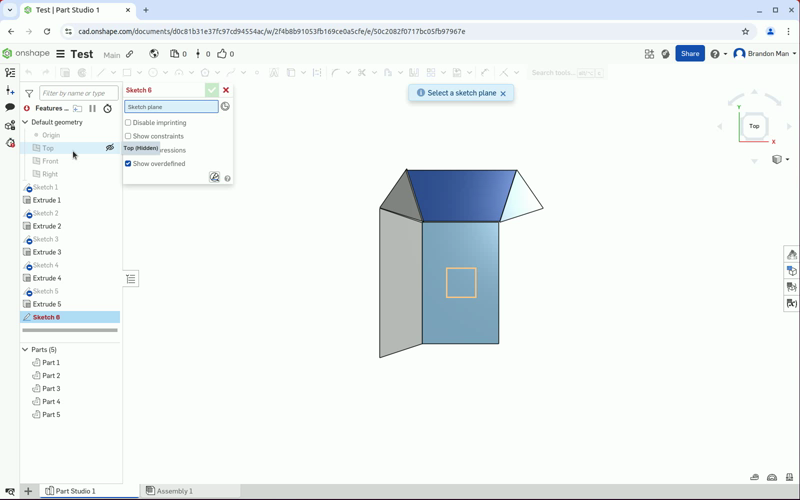
click(73, 150)
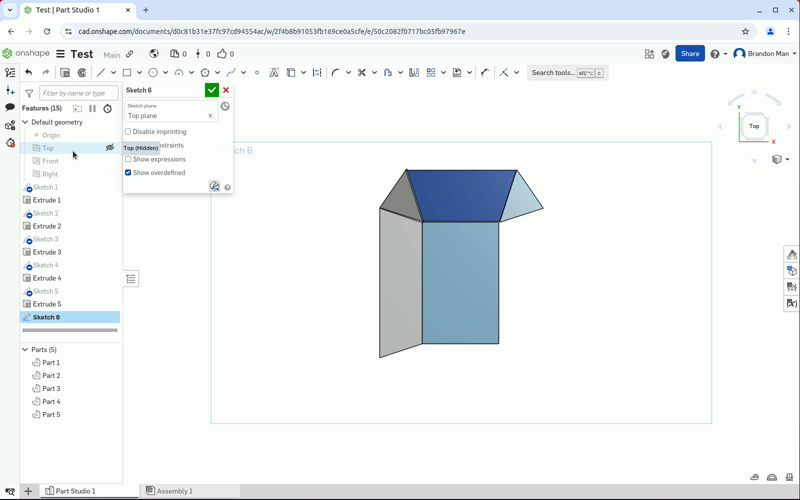
mouse_move(73, 352)
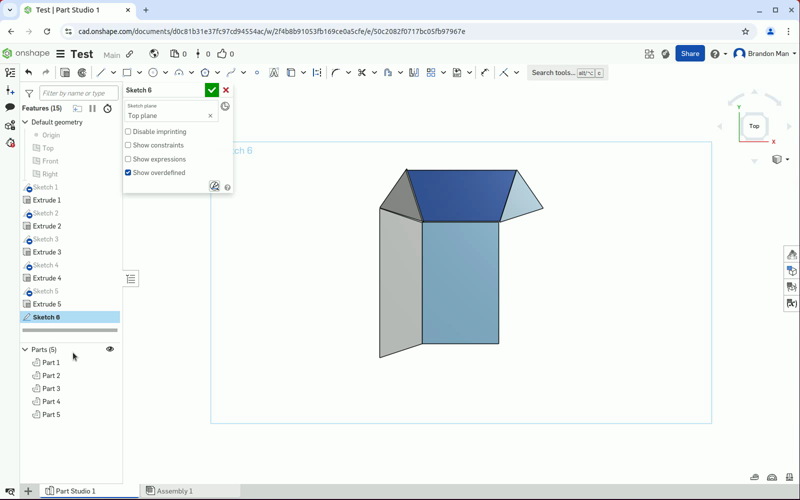
key(y)
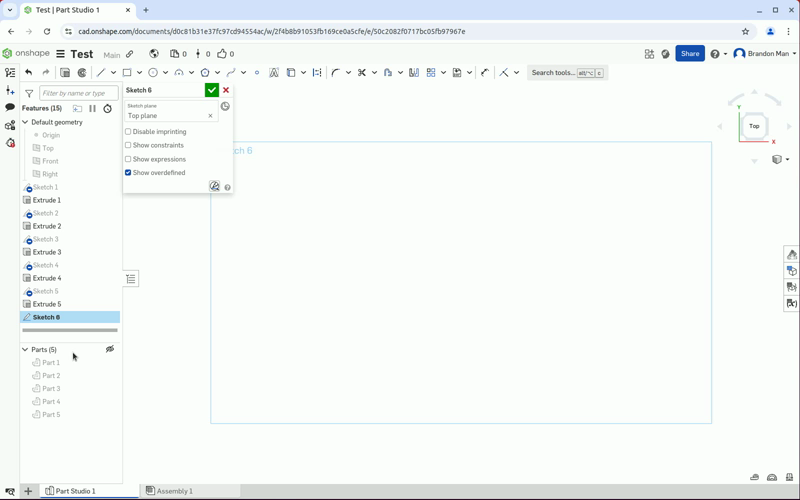
key(l)
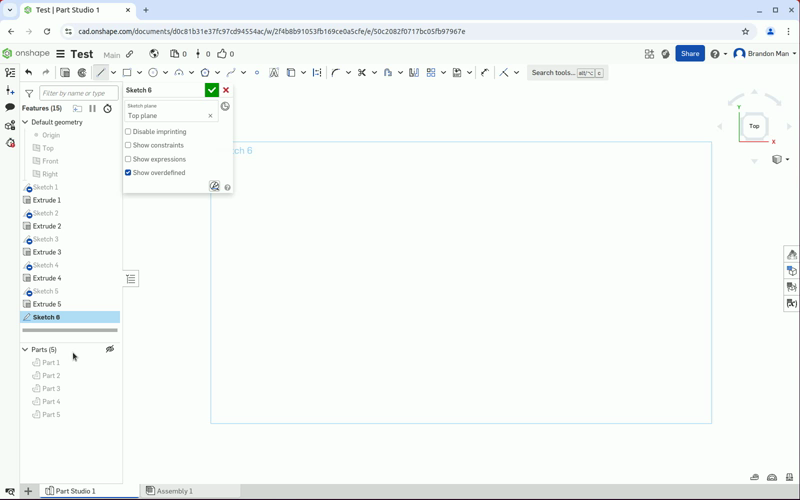
key_down(shift)
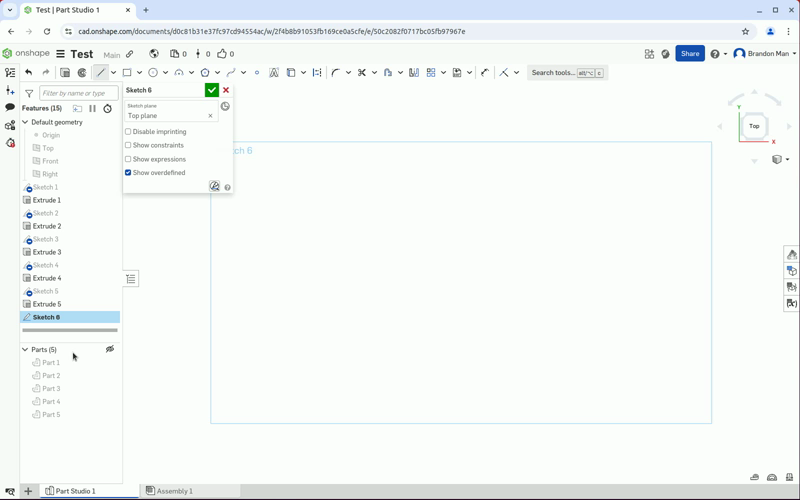
mouse_move(499, 343)
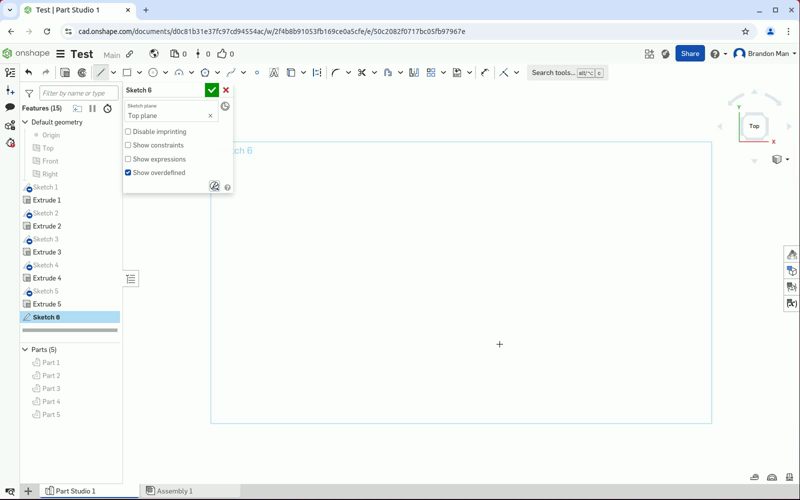
click(499, 343)
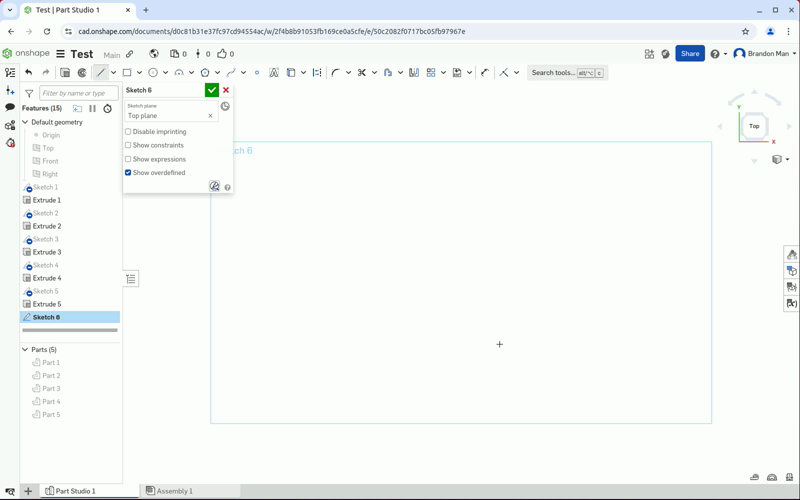
key_up(shift)
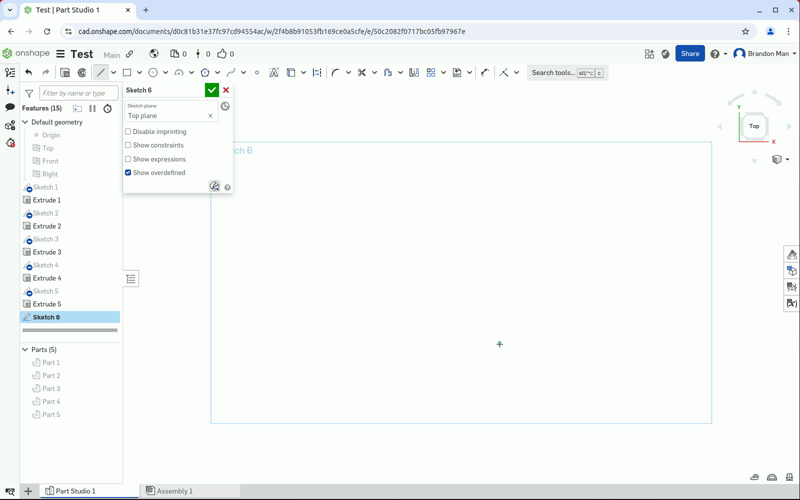
key_down(shift)
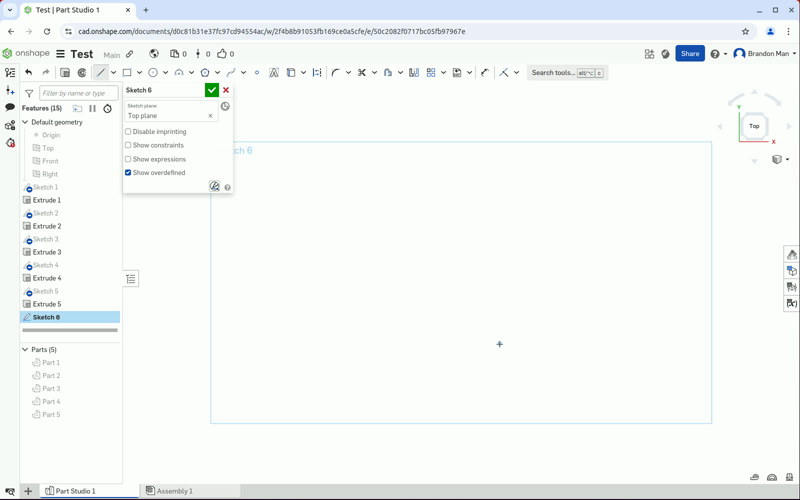
mouse_move(529, 343)
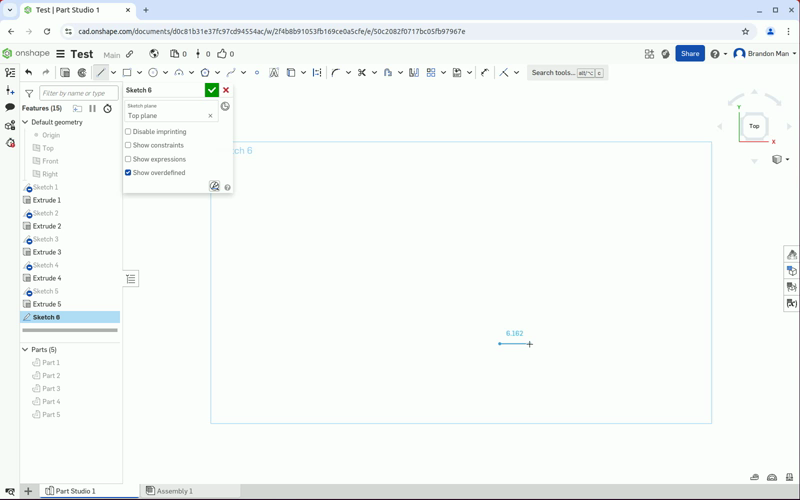
mouse_move(542, 358)
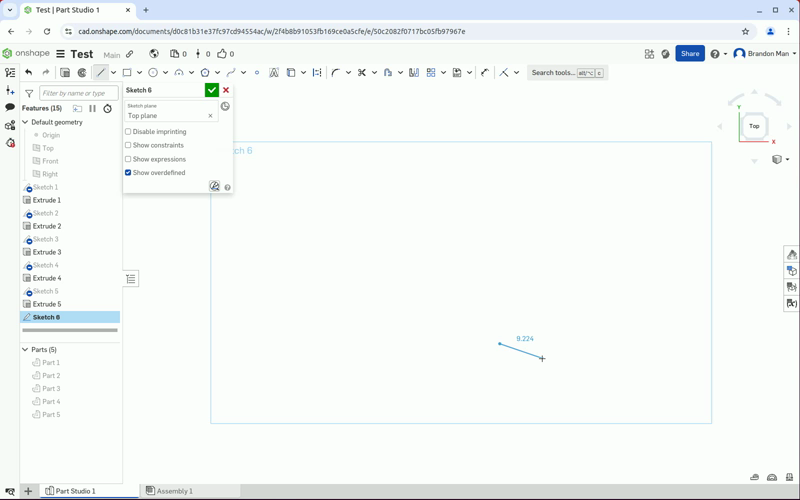
click(542, 358)
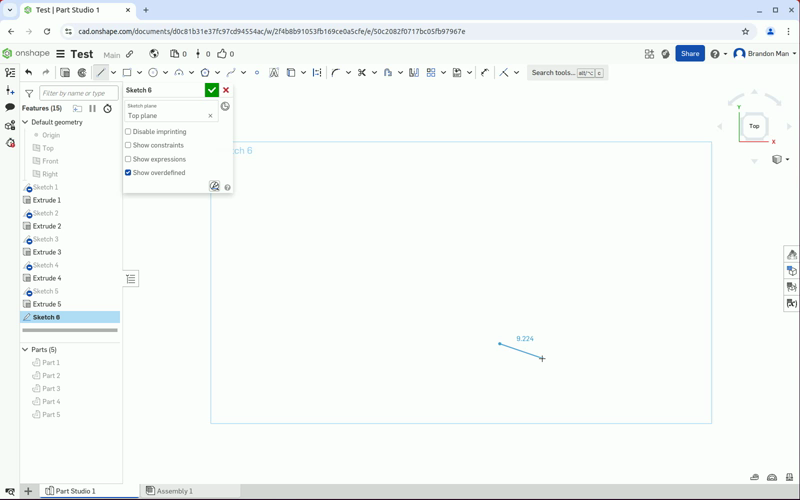
key_up(shift)
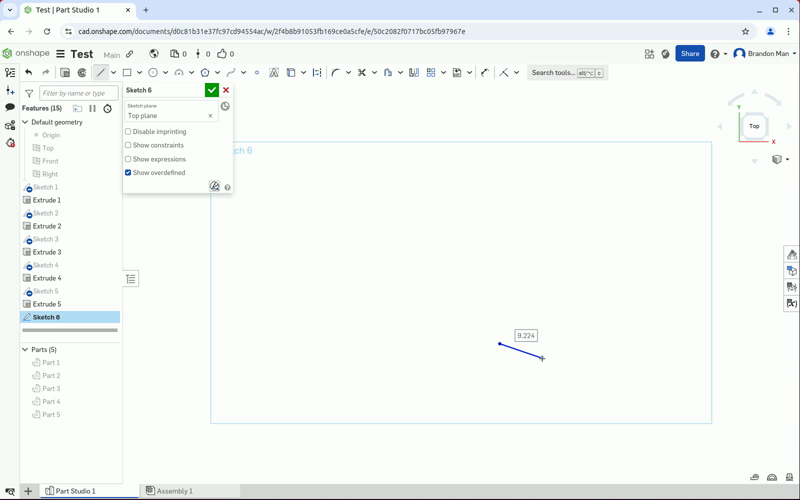
key_down(shift)
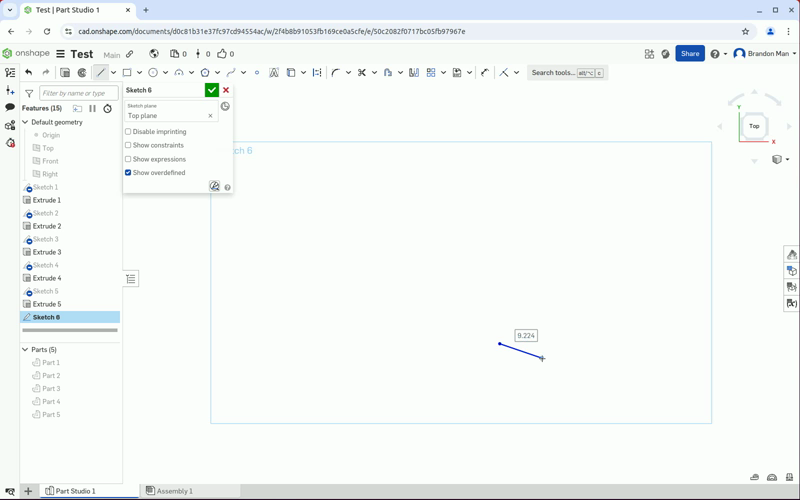
mouse_move(542, 208)
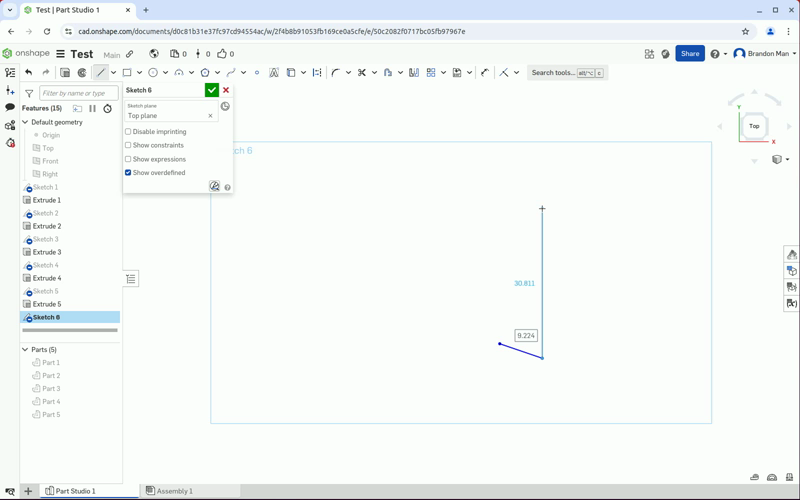
click(542, 208)
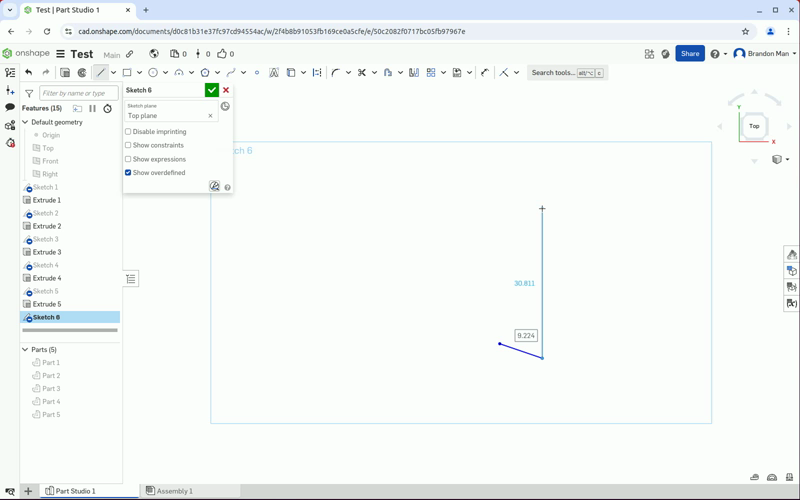
key_up(shift)
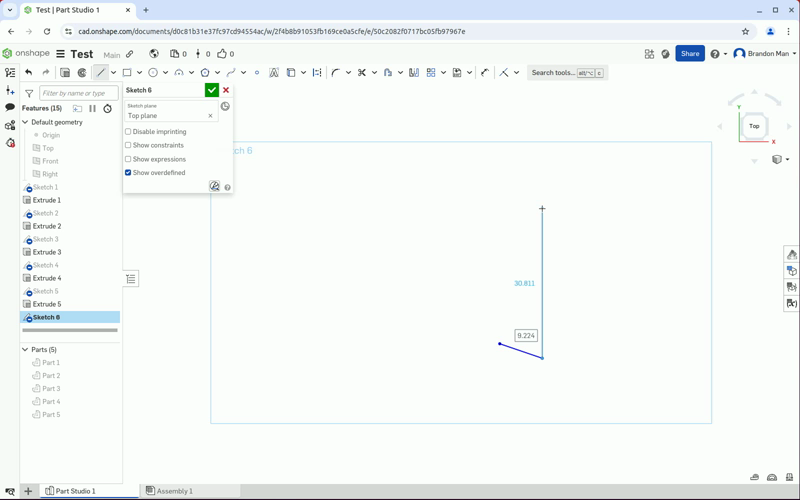
key_down(shift)
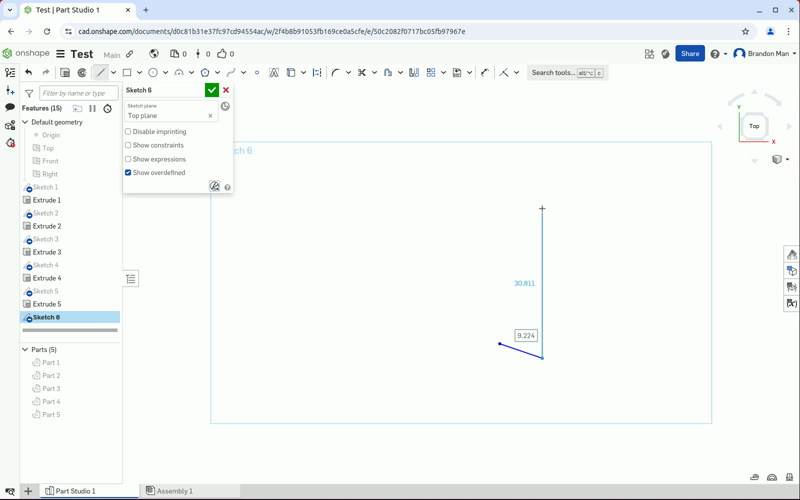
mouse_move(572, 208)
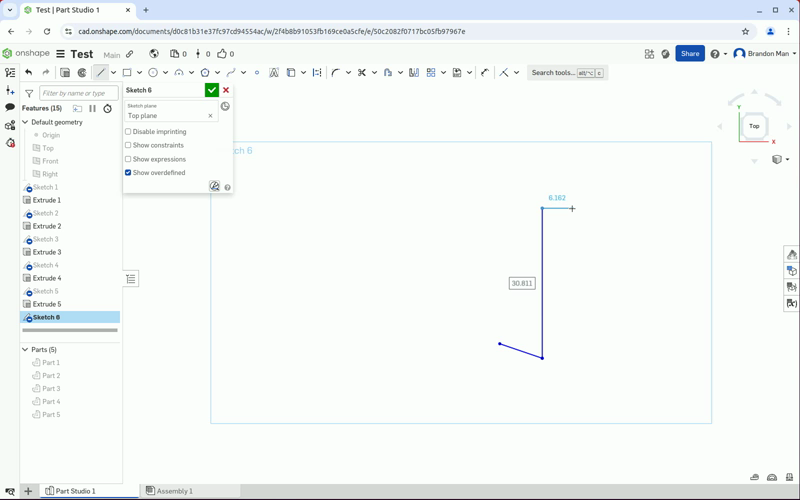
mouse_move(499, 222)
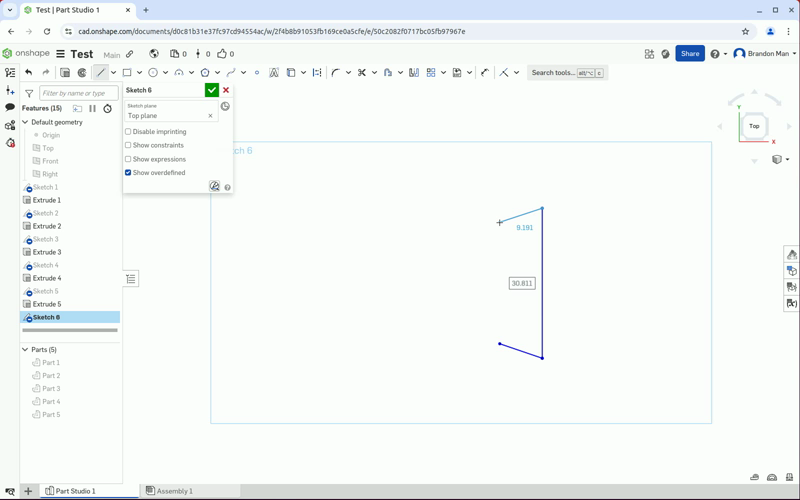
click(499, 222)
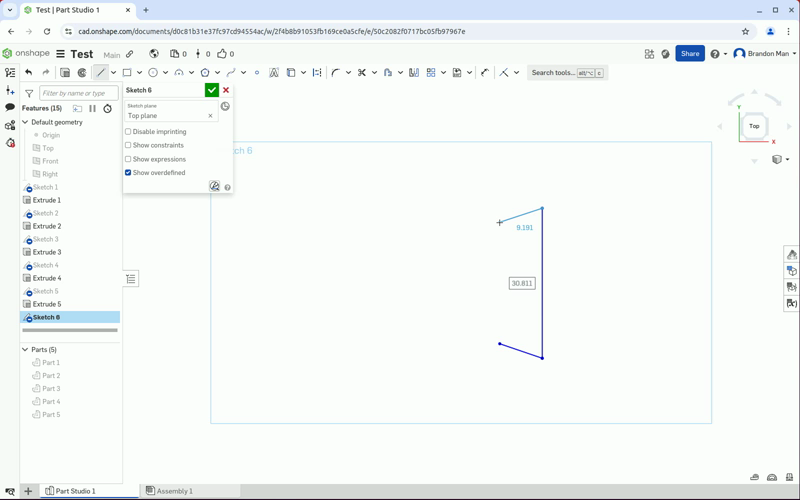
key_up(shift)
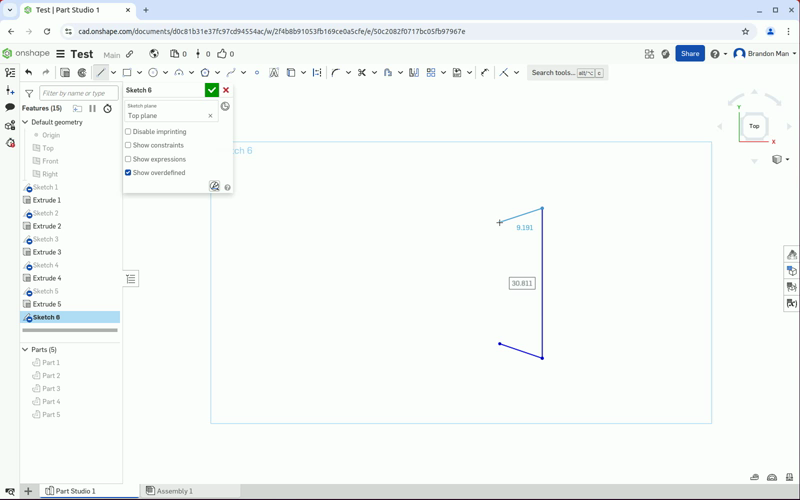
key_down(shift)
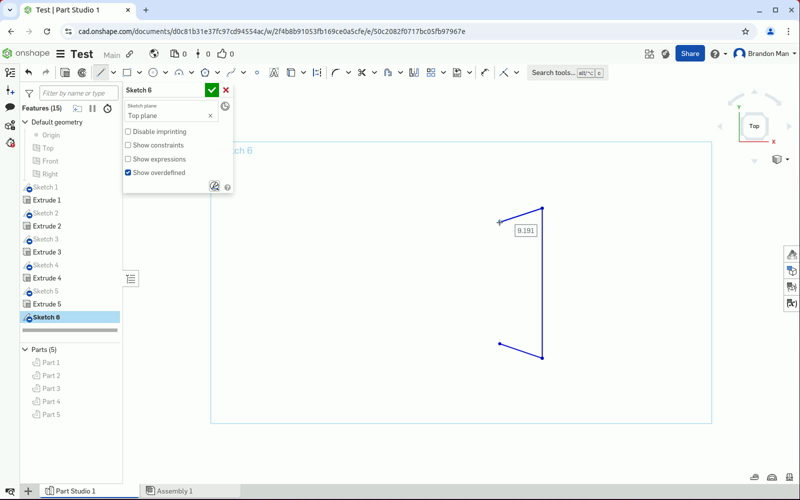
mouse_move(499, 343)
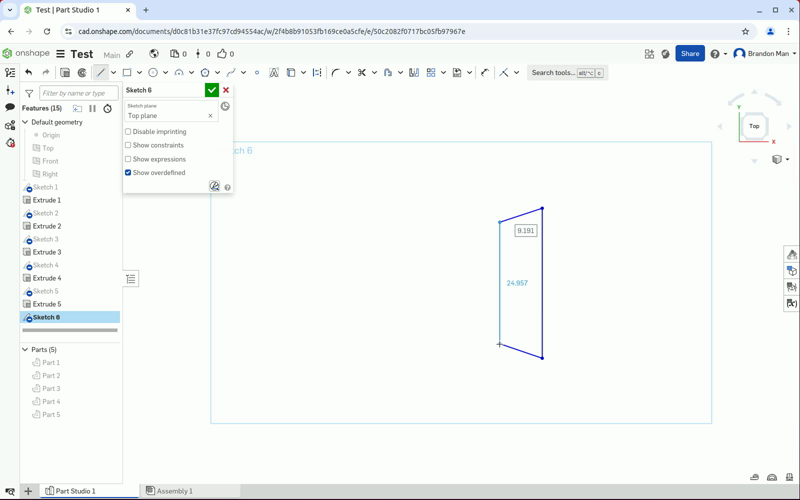
key_up(shift)
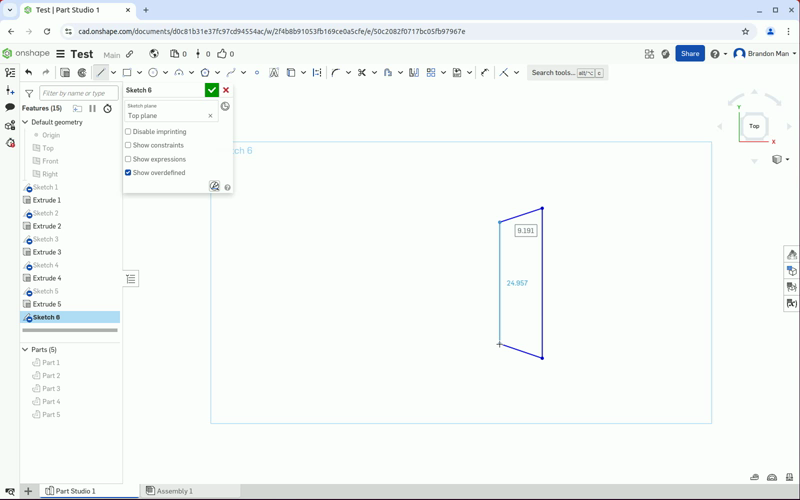
click(499, 343)
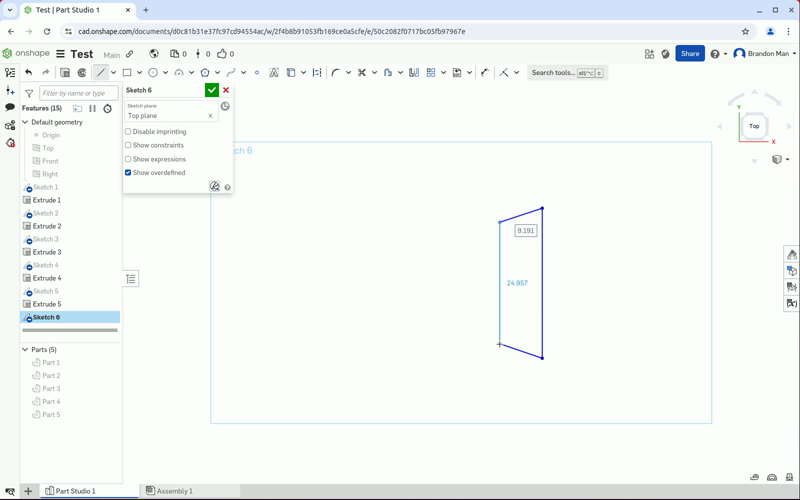
key(esc)
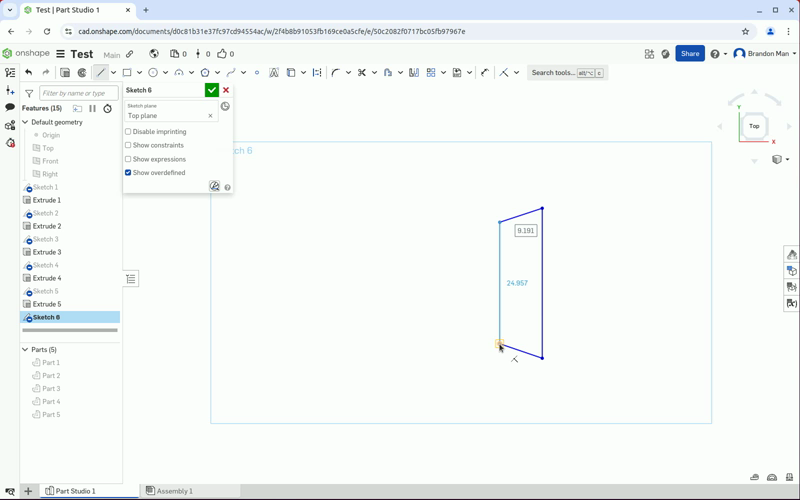
mouse_move(537, 247)
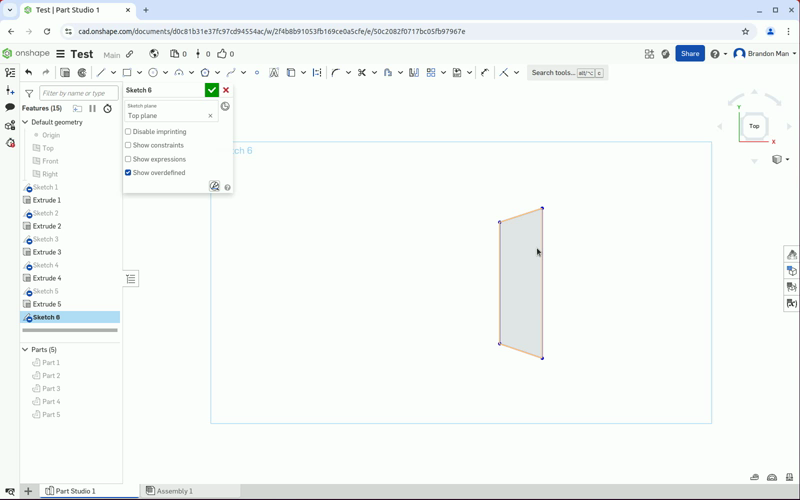
click(537, 247)
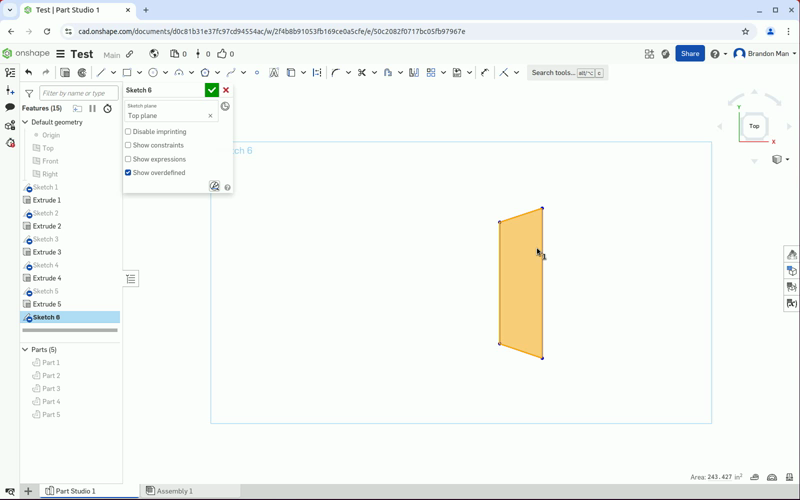
mouse_move(73, 352)
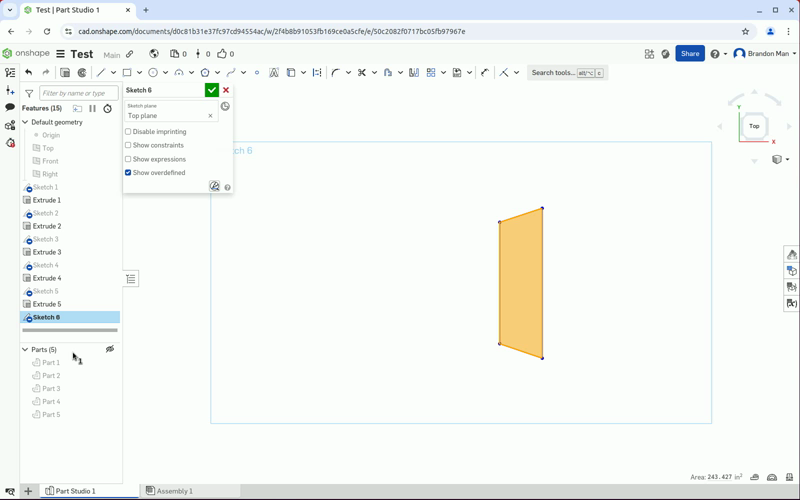
key(shift+y)
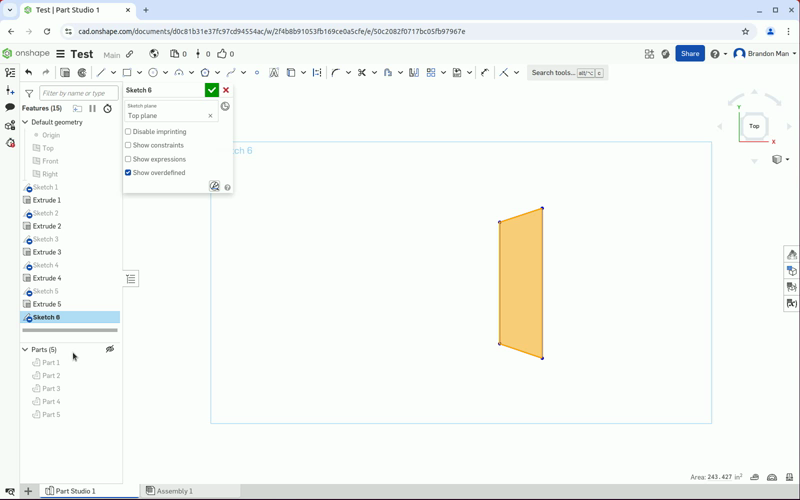
key(shift+e)
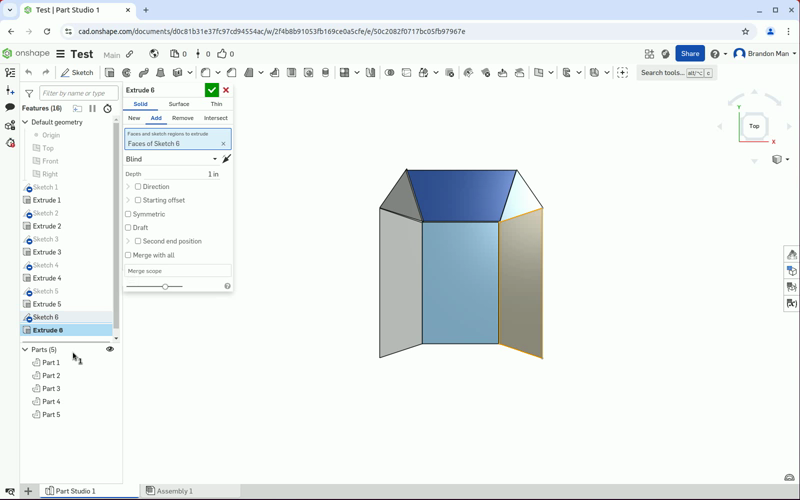
mouse_move(143, 106)
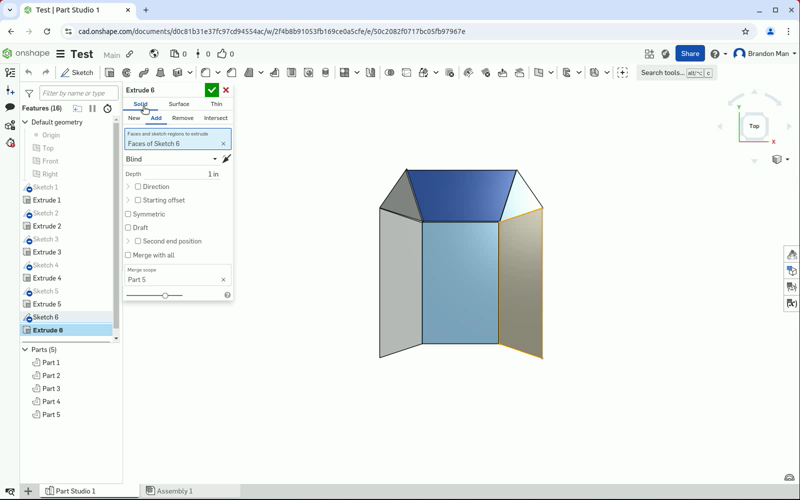
click(143, 106)
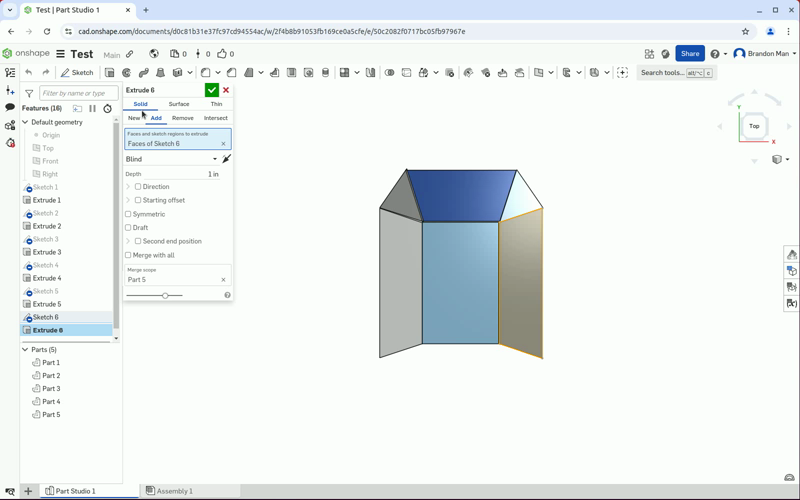
mouse_move(137, 120)
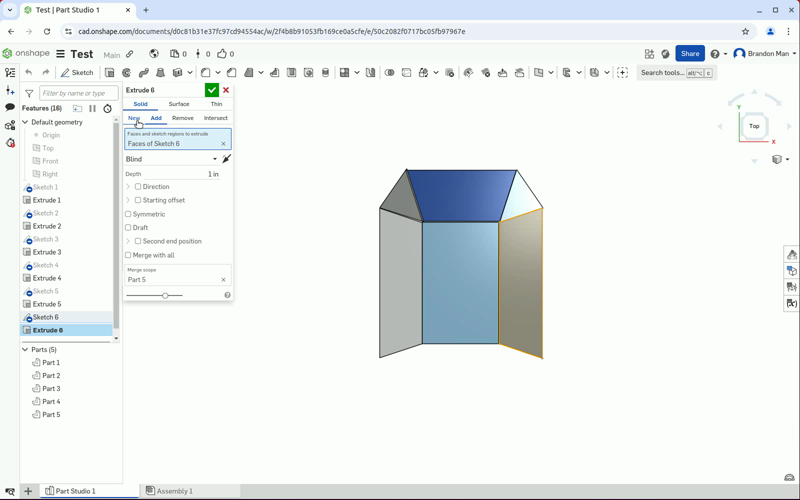
click(137, 120)
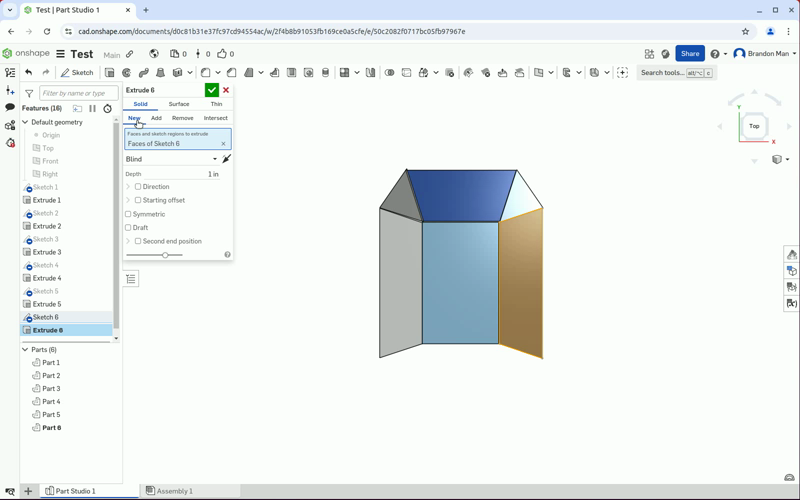
key(tab, 4)
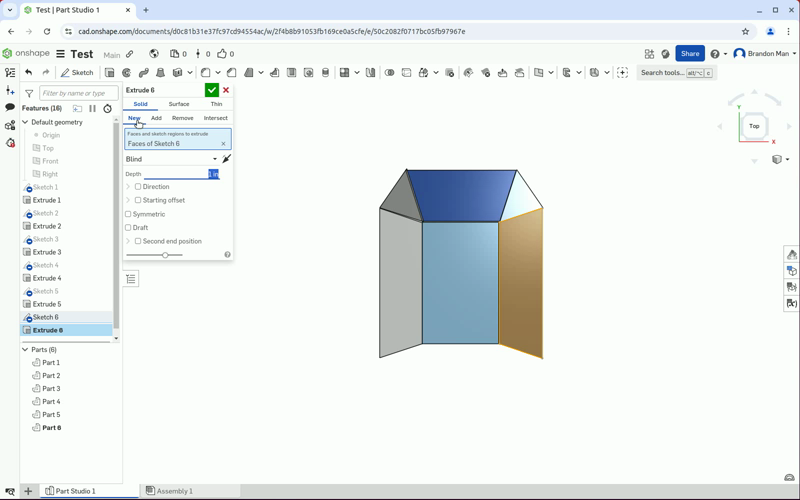
text(0.241)
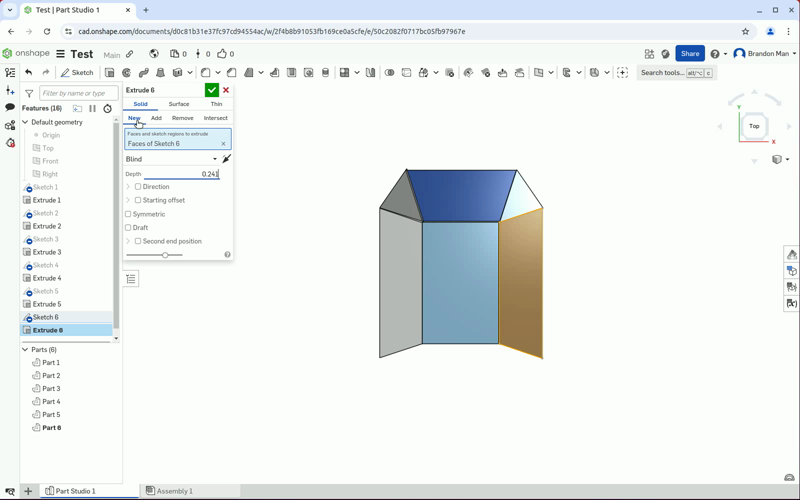
key(enter)
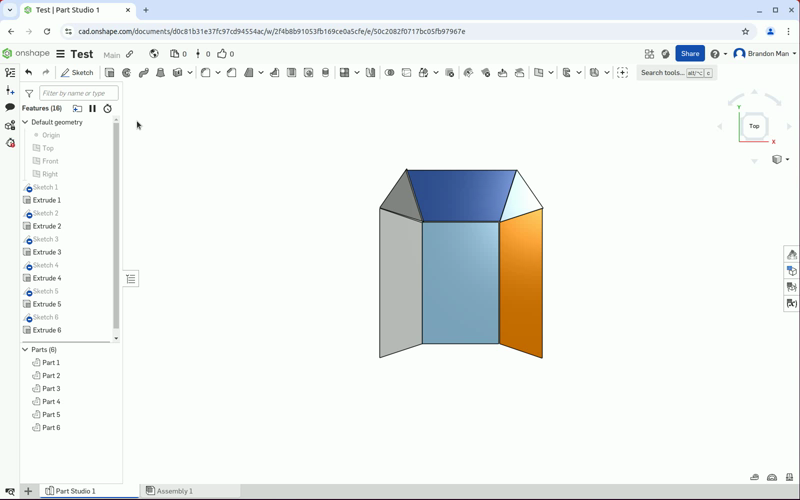
key(shift+h)
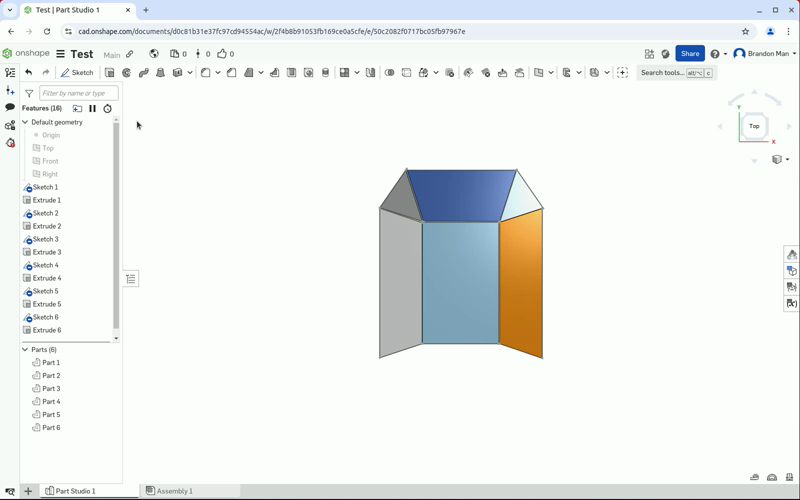
key(shift+h)
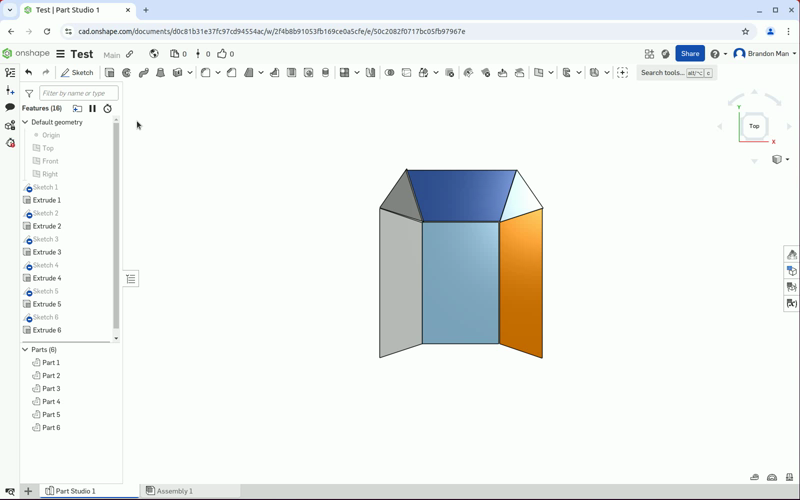
mouse_move(69, 189)
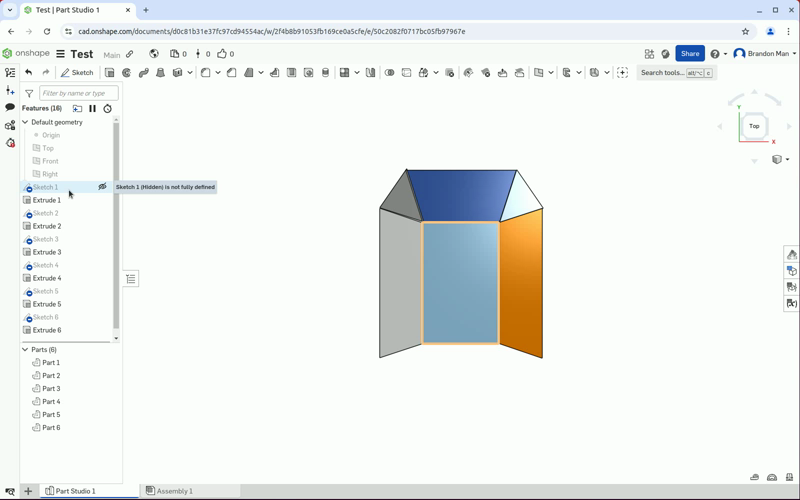
click(69, 189)
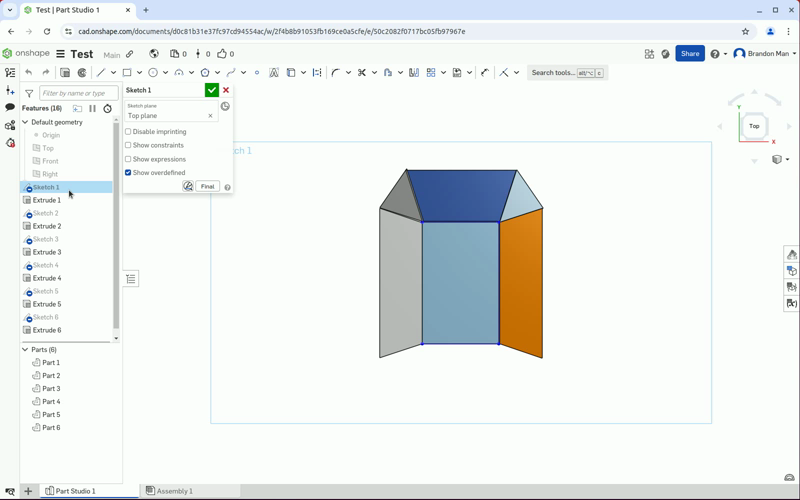
mouse_move(229, 92)
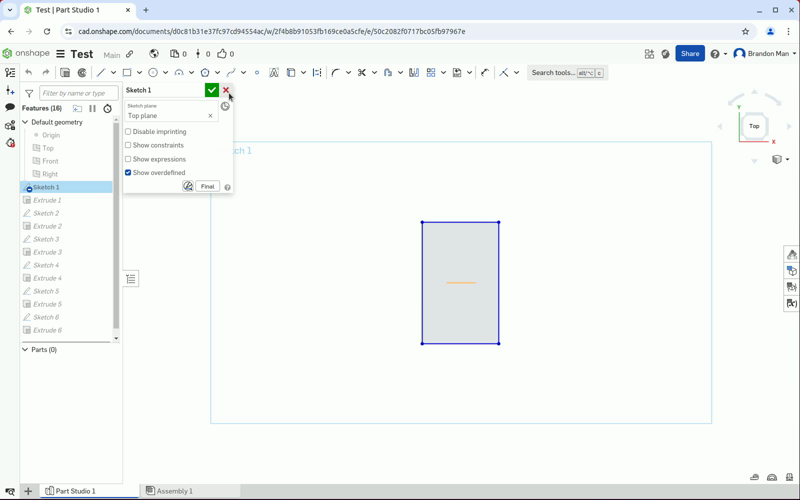
click(229, 92)
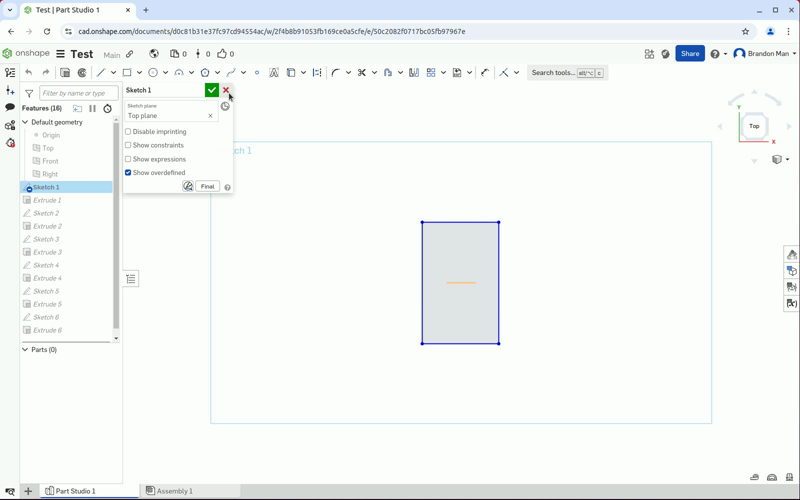
key(shift+s)
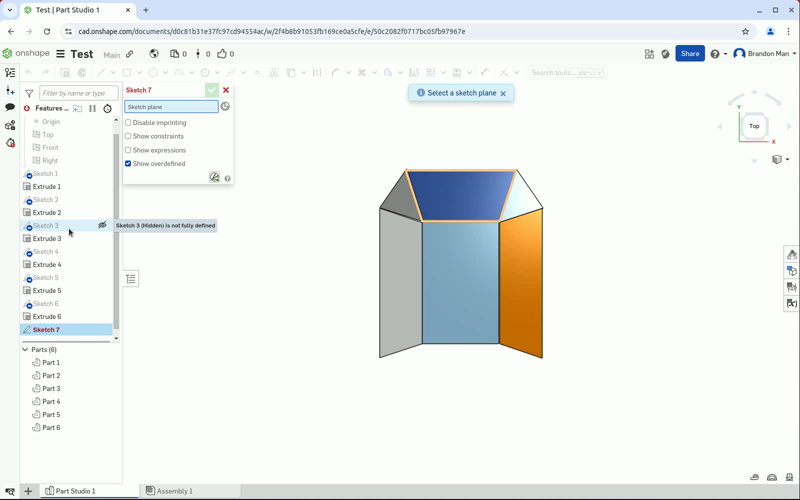
scroll(3)
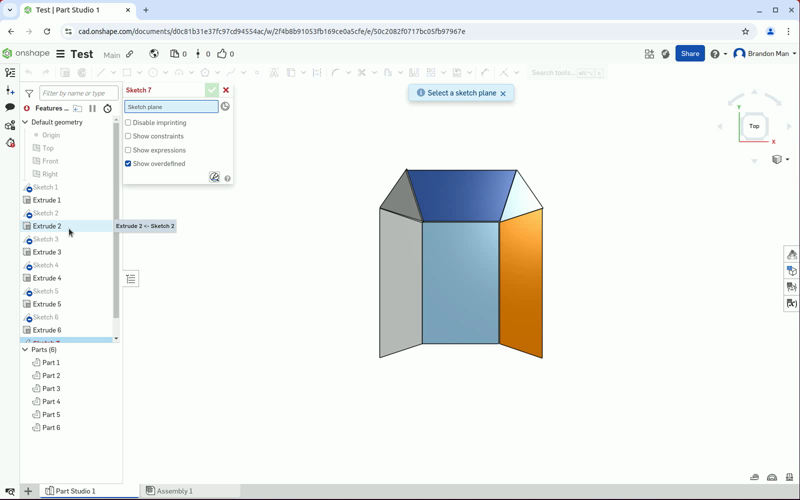
mouse_move(69, 150)
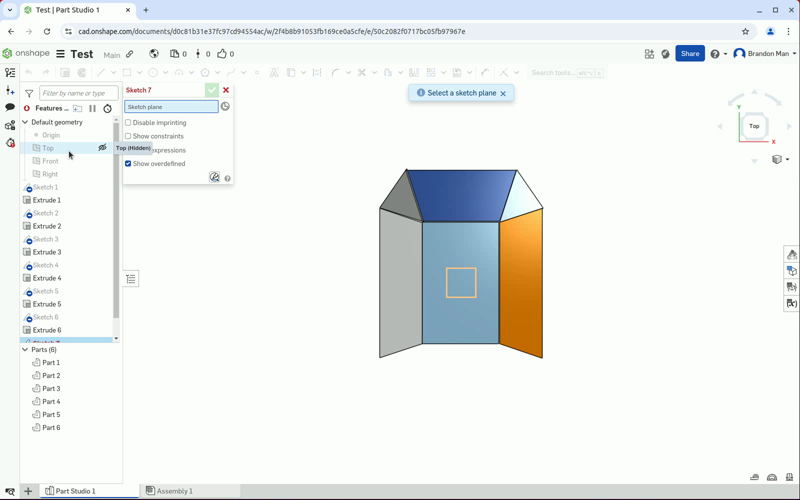
click(69, 150)
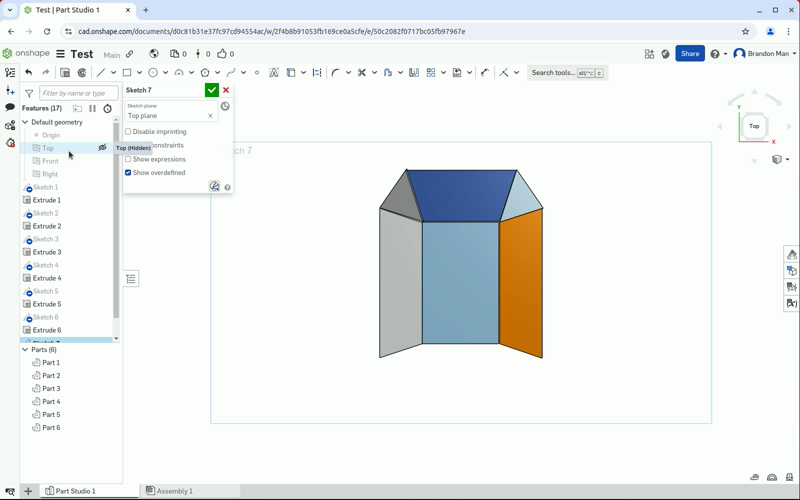
mouse_move(73, 352)
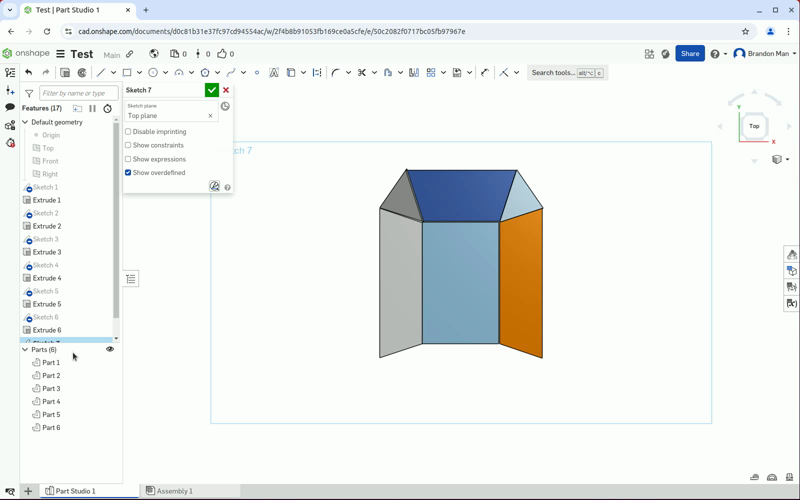
key(y)
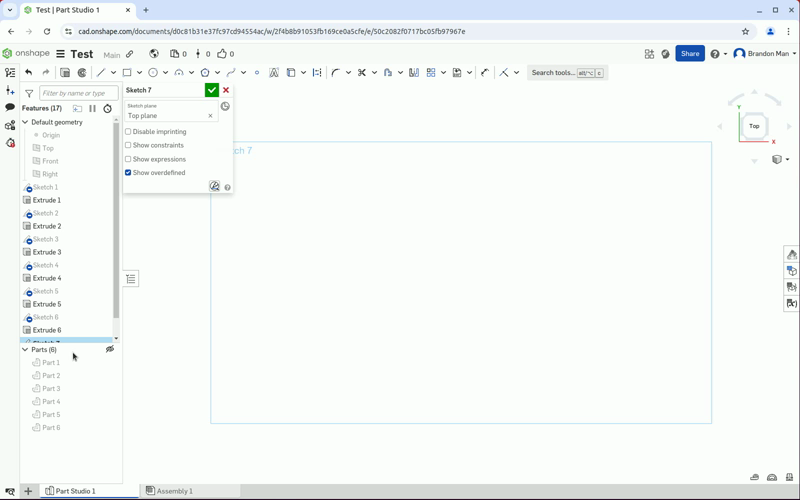
key(l)
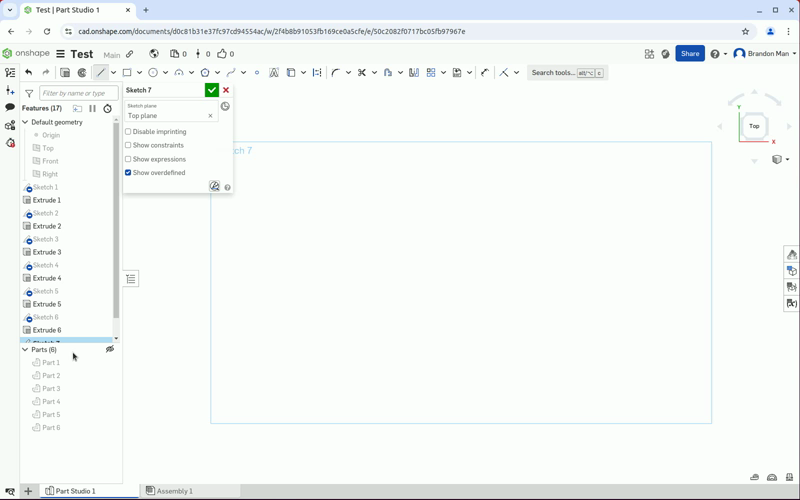
key_down(shift)
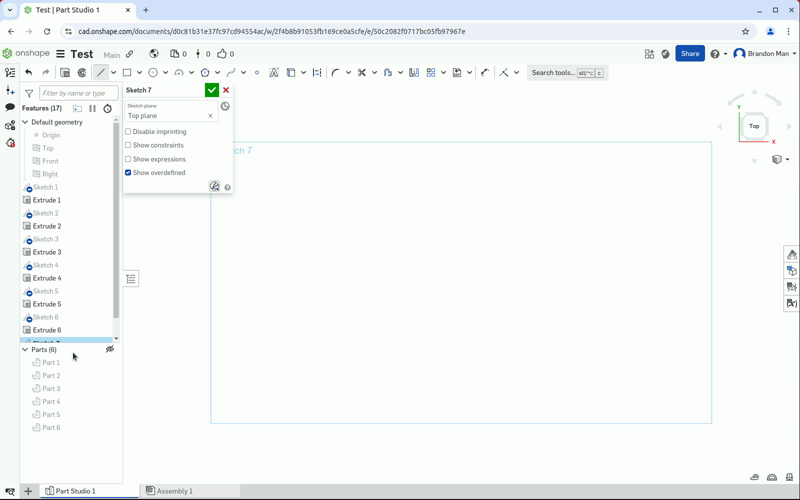
mouse_move(499, 343)
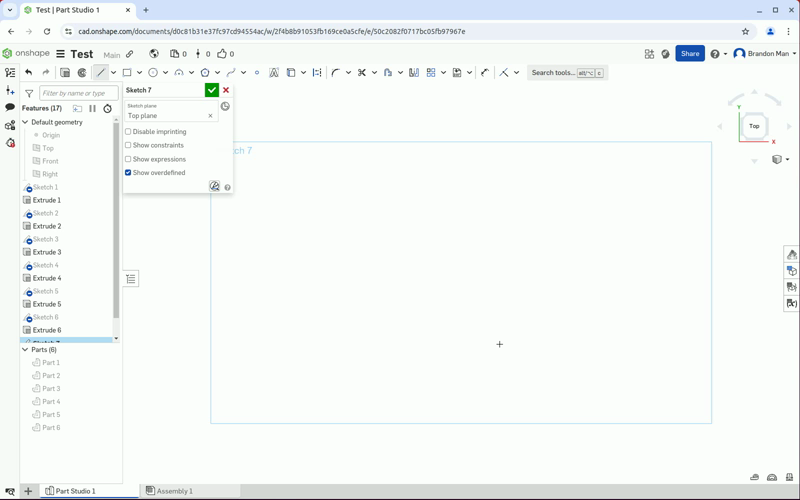
click(499, 343)
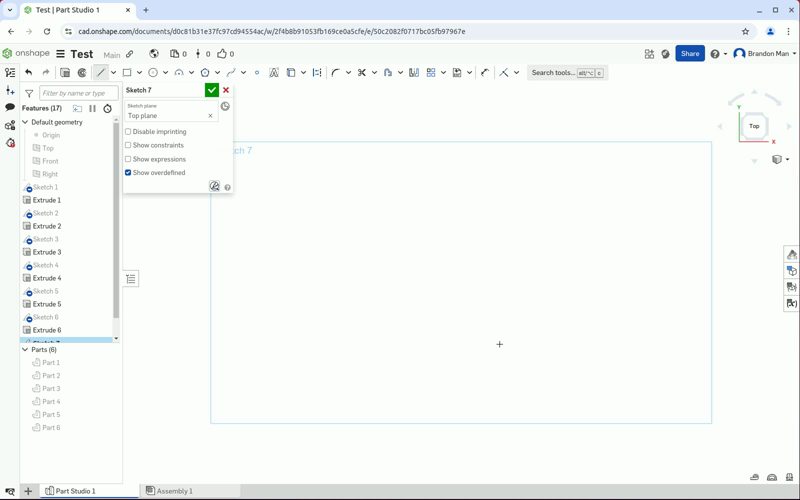
key_up(shift)
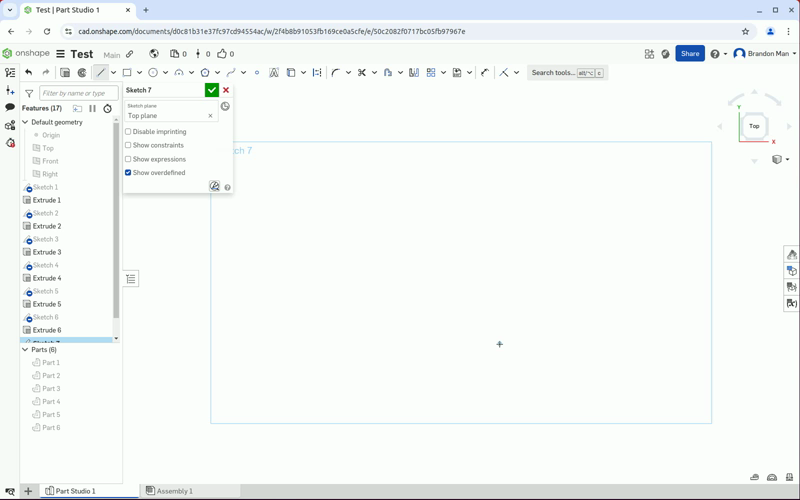
key_down(shift)
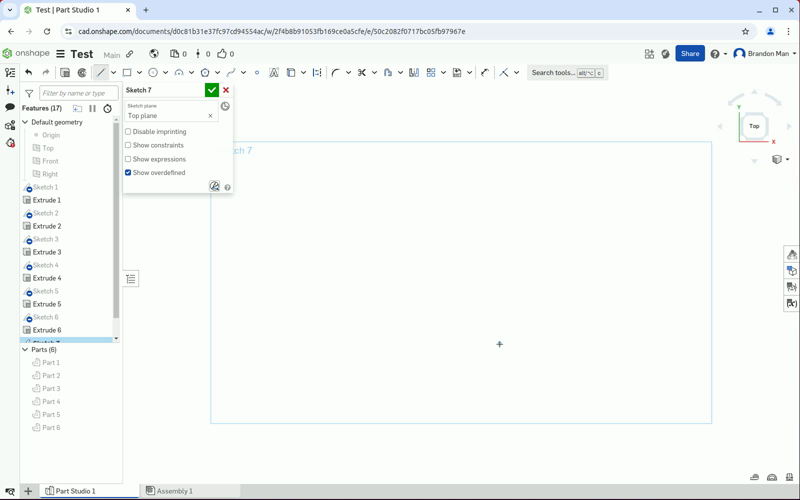
mouse_move(529, 343)
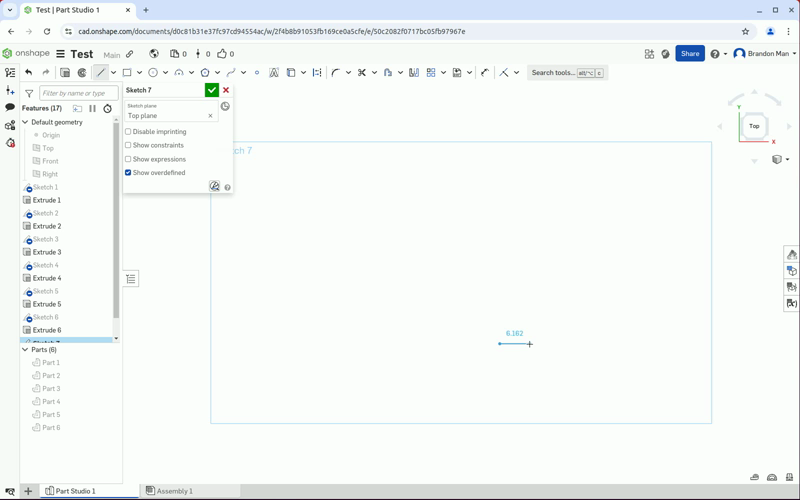
mouse_move(516, 396)
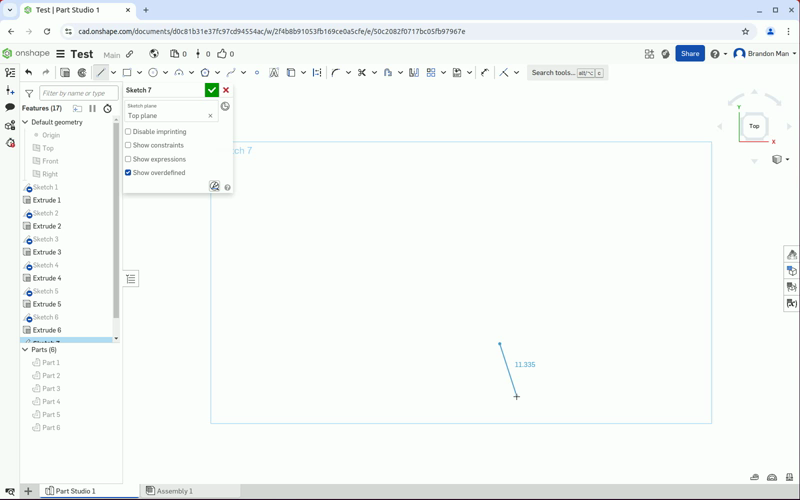
click(516, 396)
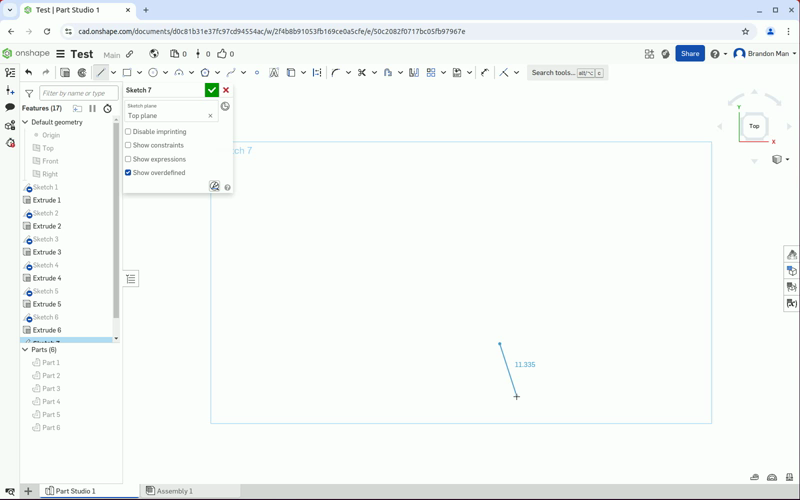
key_up(shift)
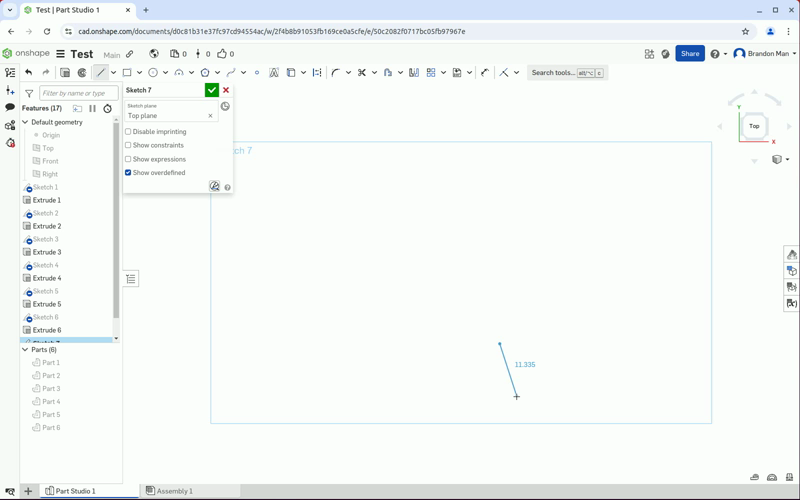
key_down(shift)
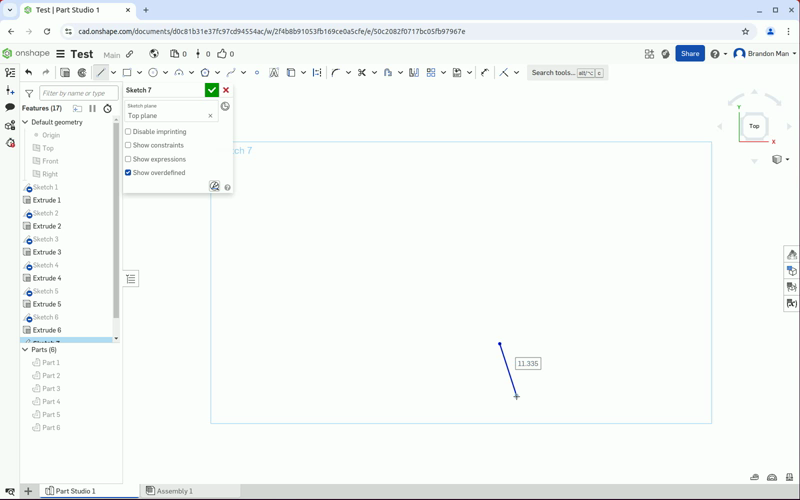
mouse_move(546, 396)
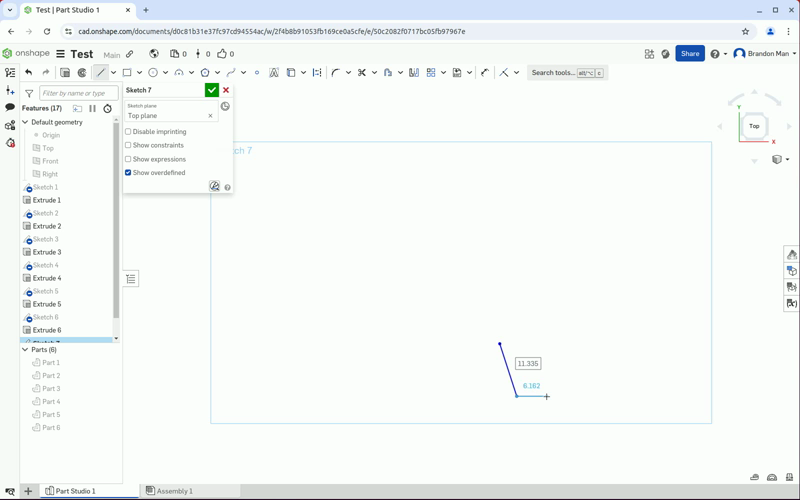
mouse_move(543, 357)
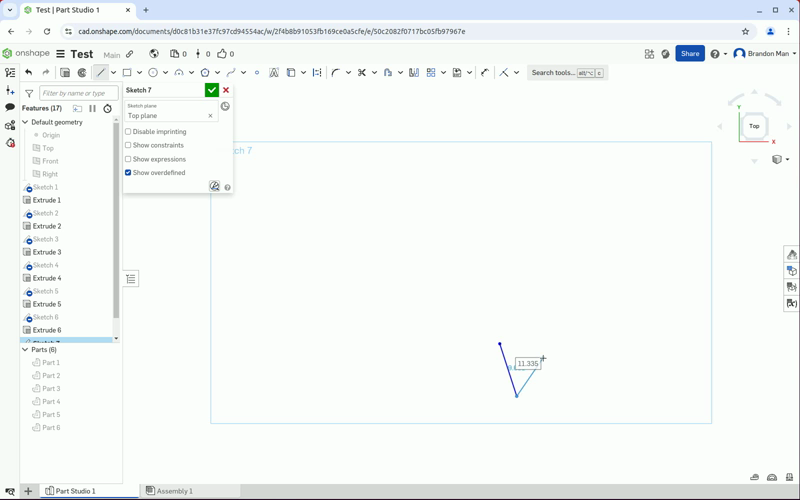
click(543, 357)
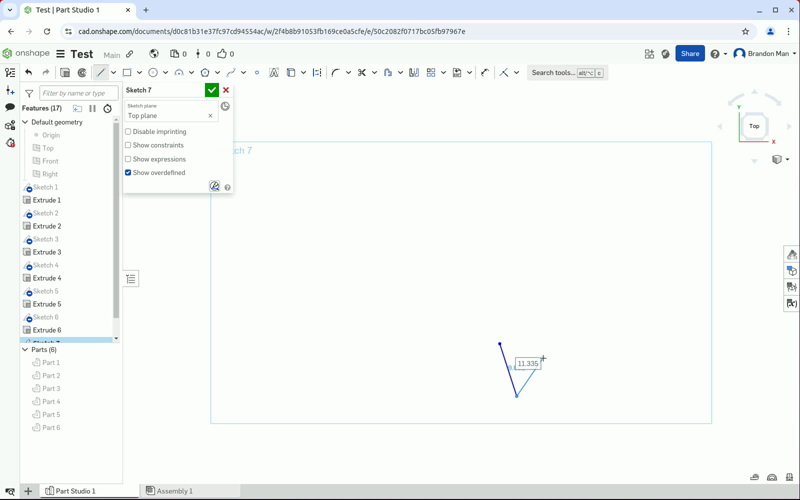
key_up(shift)
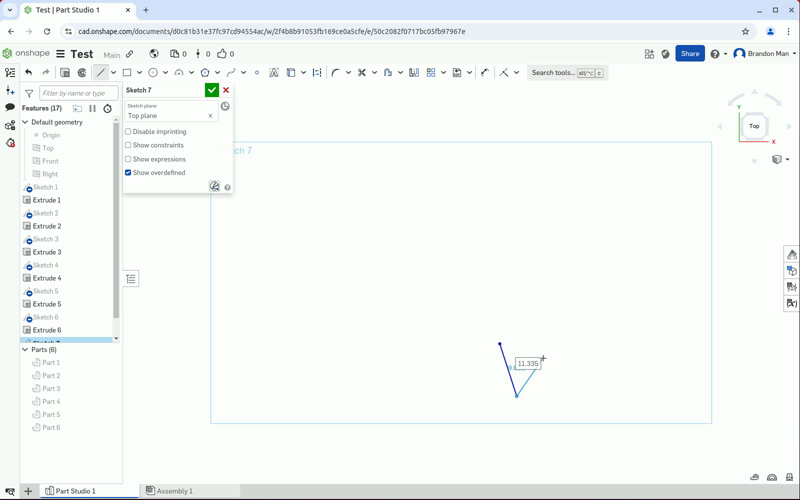
mouse_move(573, 357)
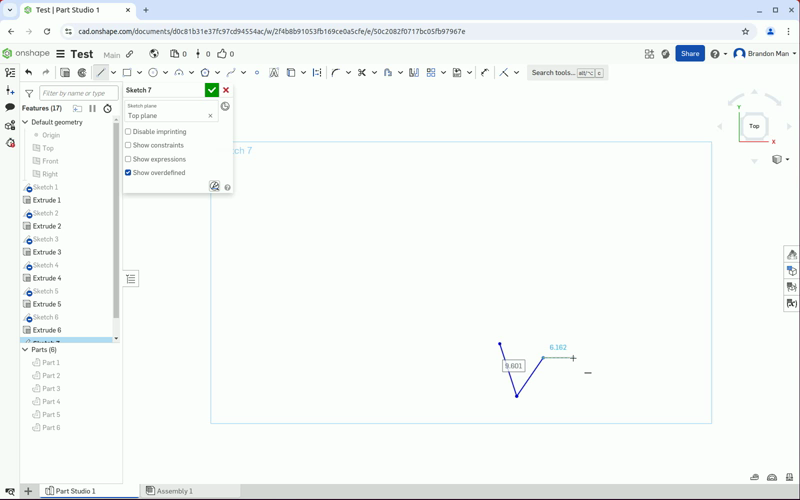
key_down(shift)
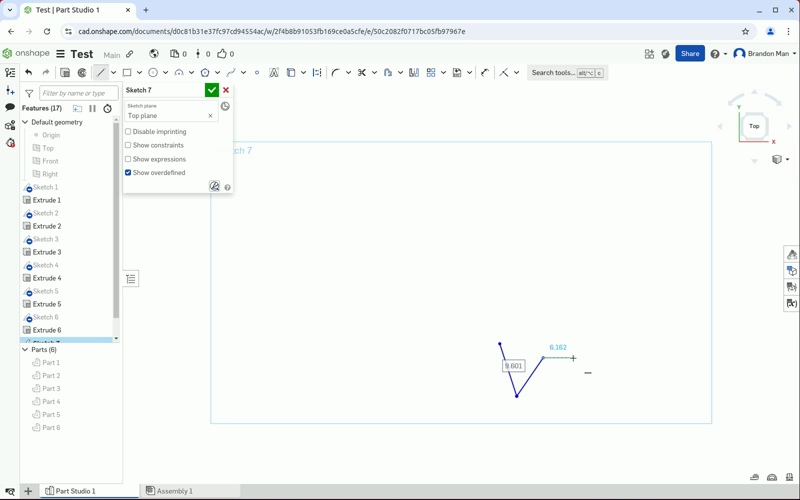
mouse_move(499, 343)
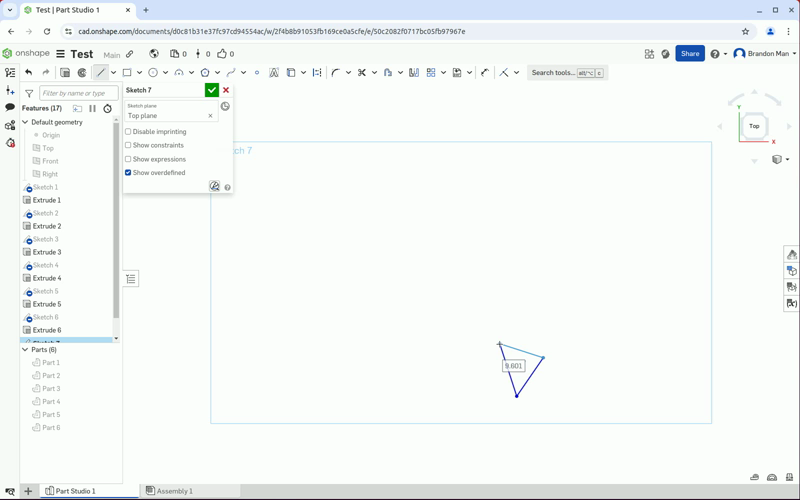
key_up(shift)
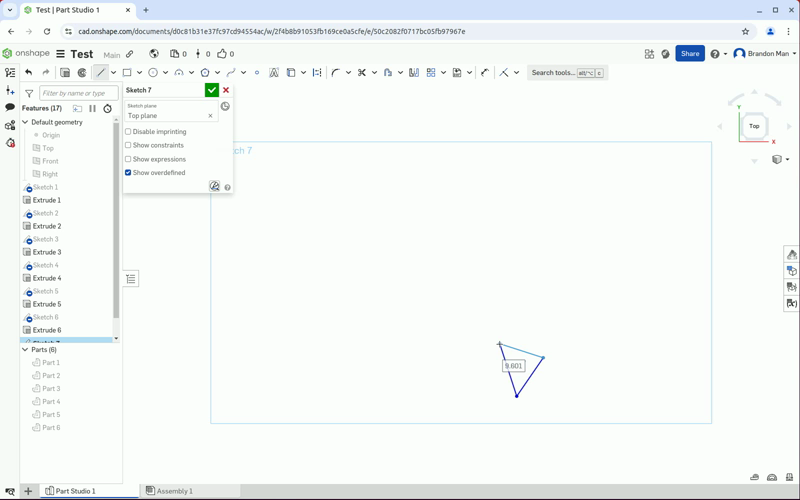
click(499, 343)
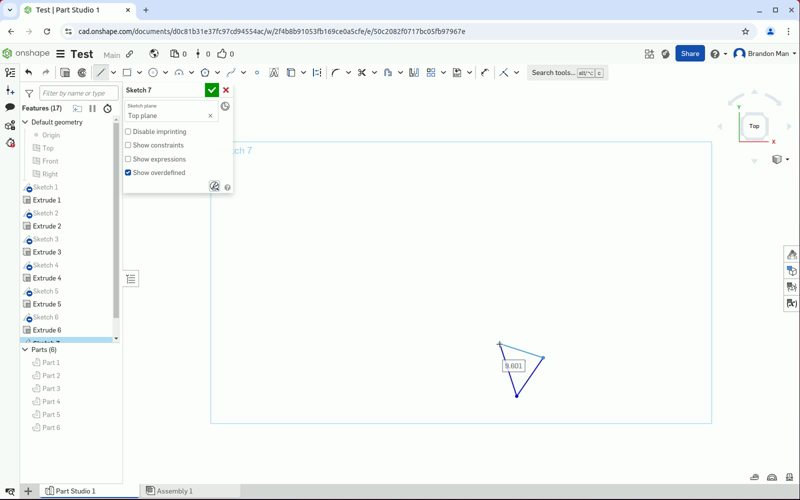
key(esc)
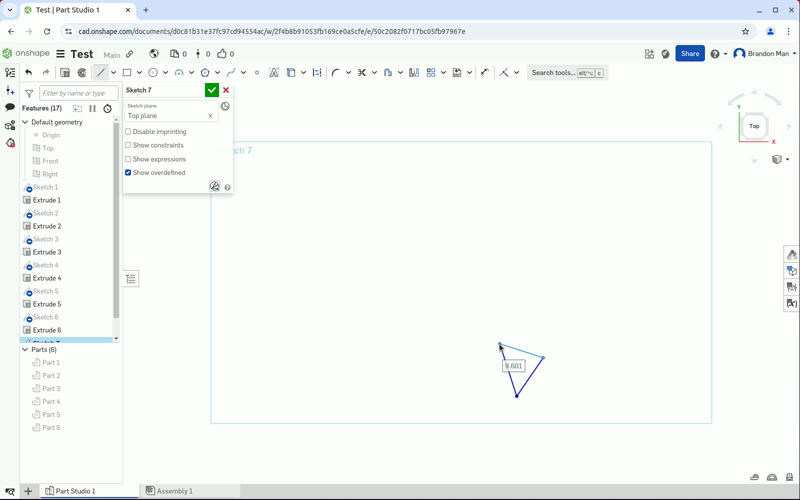
mouse_move(518, 366)
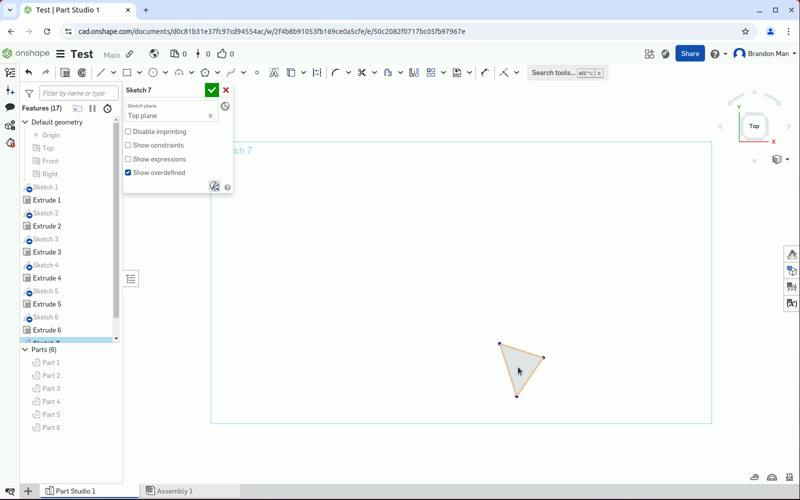
scroll(6)
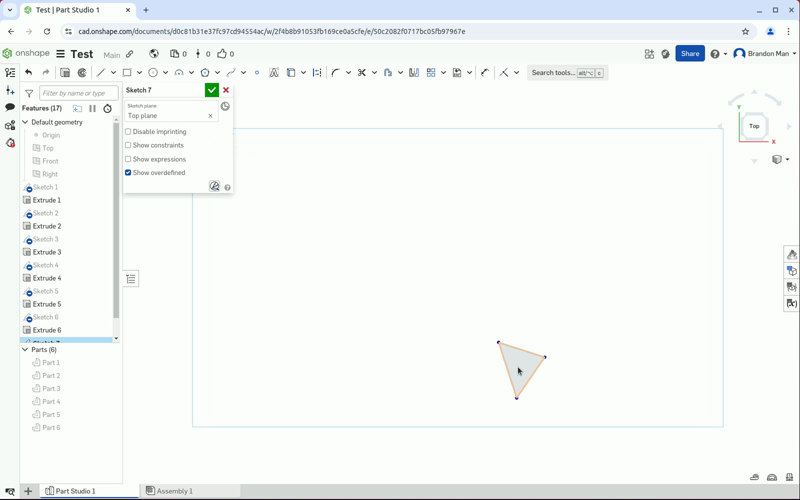
scroll(6)
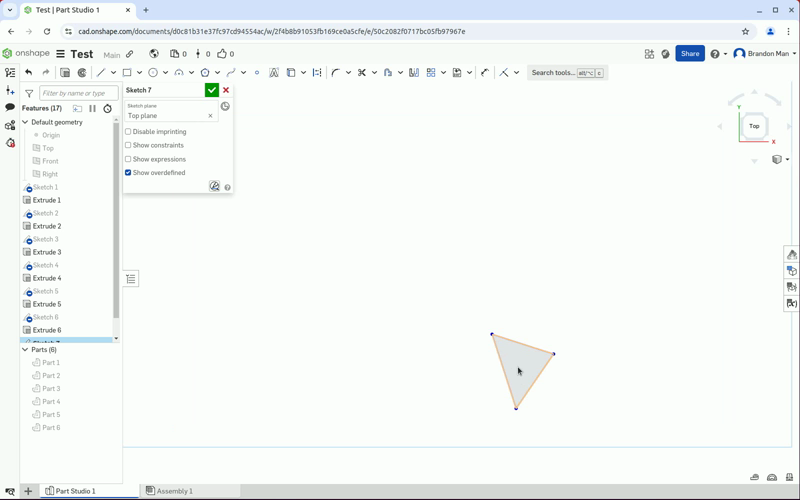
scroll(6)
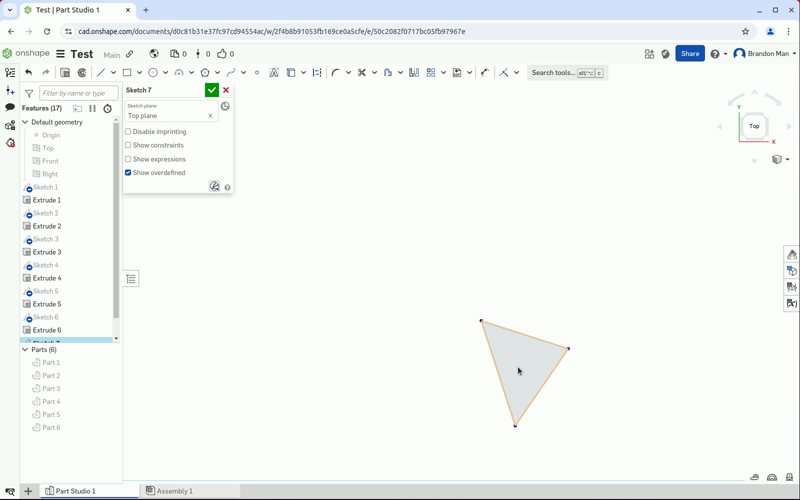
scroll(6)
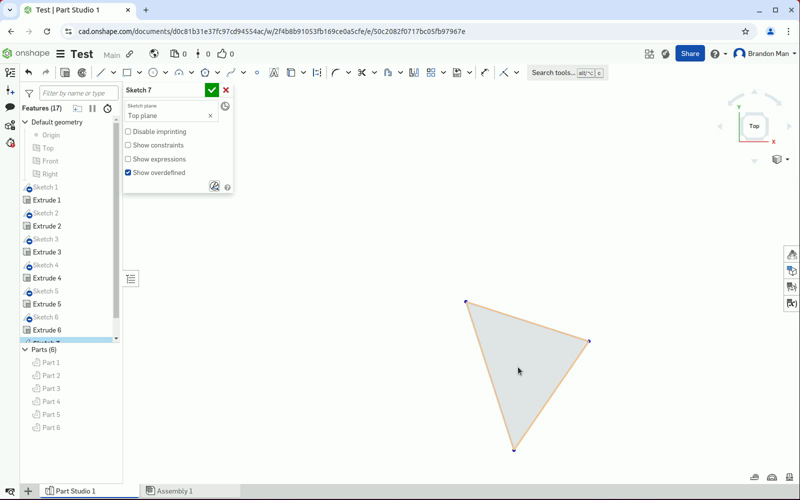
scroll(6)
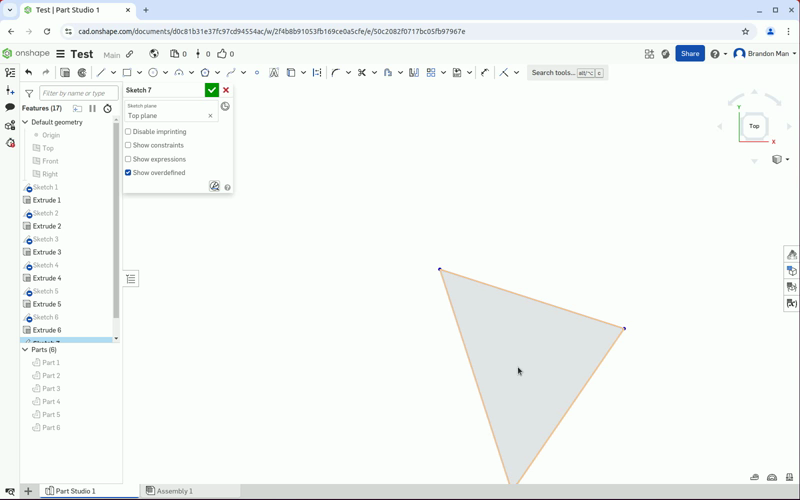
scroll(6)
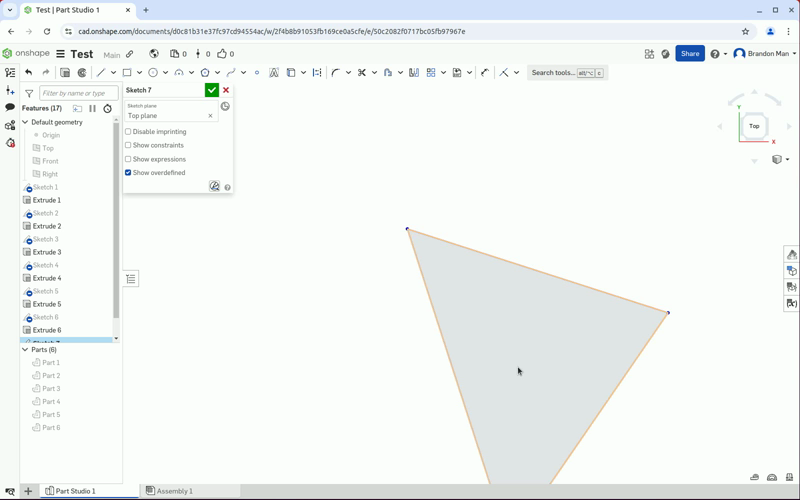
scroll(6)
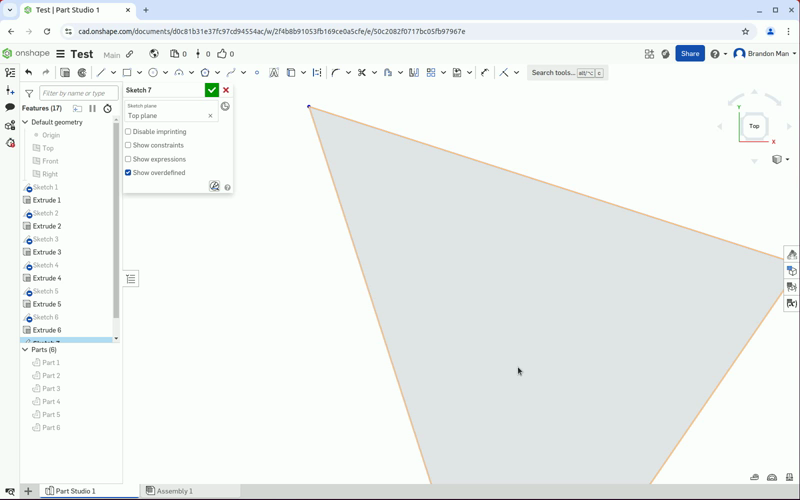
click(518, 366)
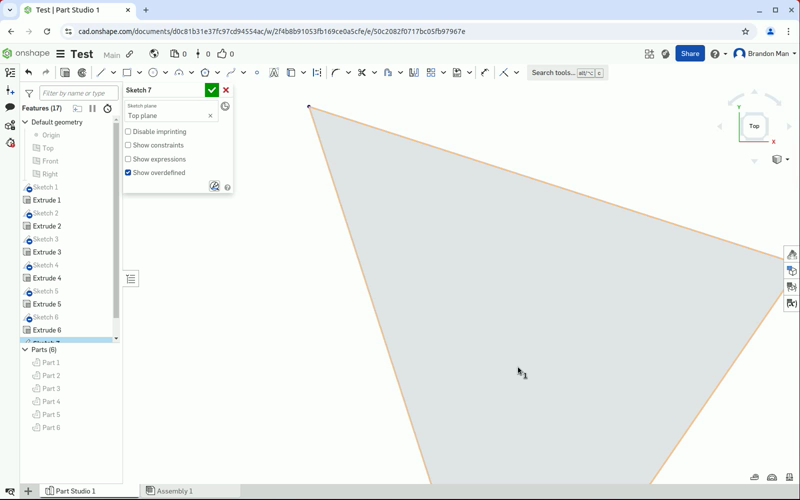
scroll(-6)
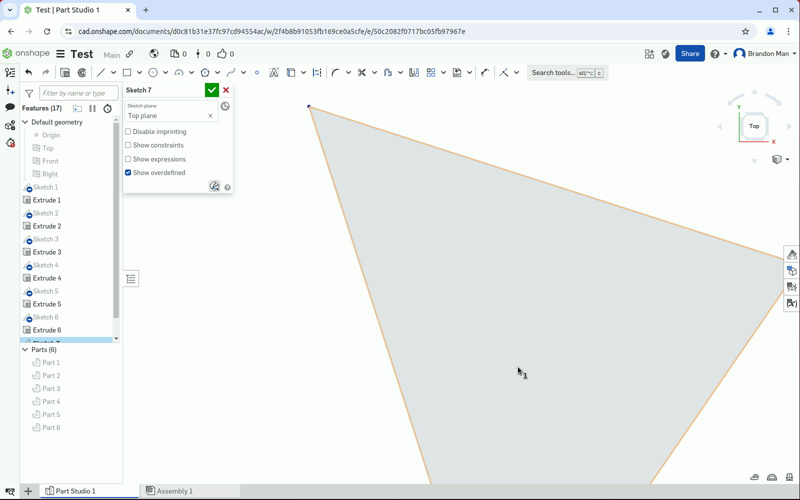
scroll(-6)
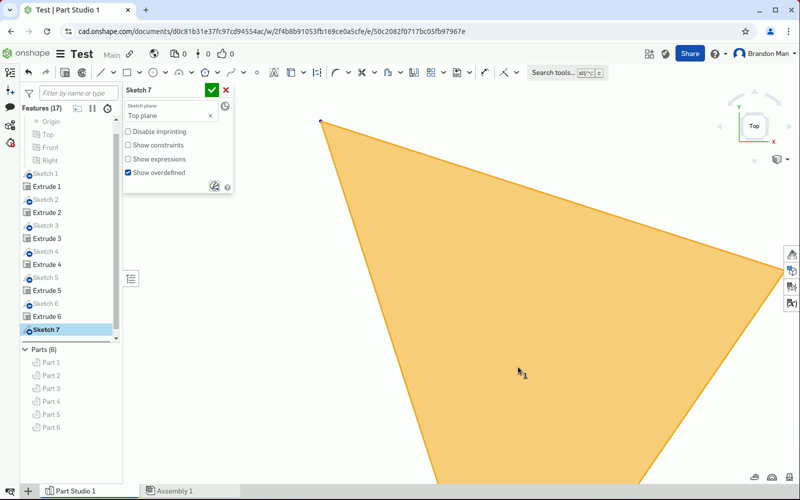
scroll(-6)
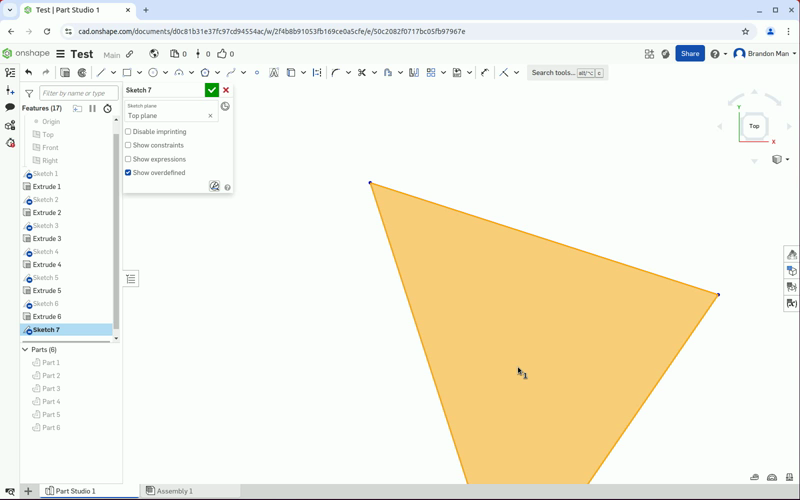
scroll(-6)
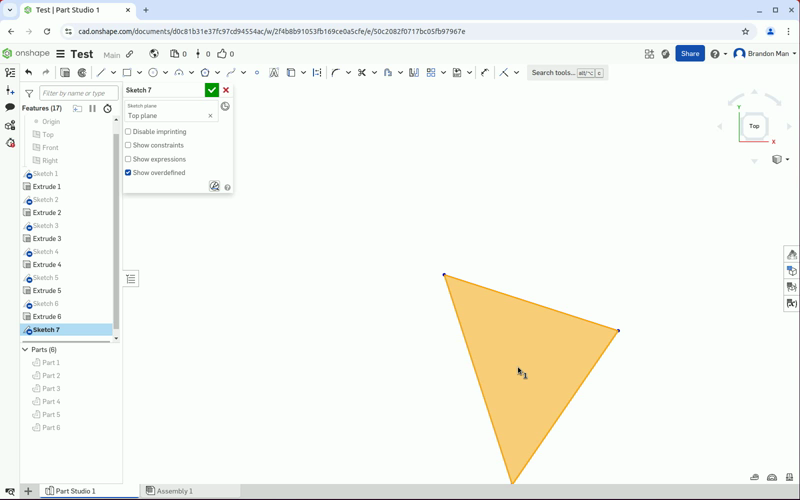
scroll(-6)
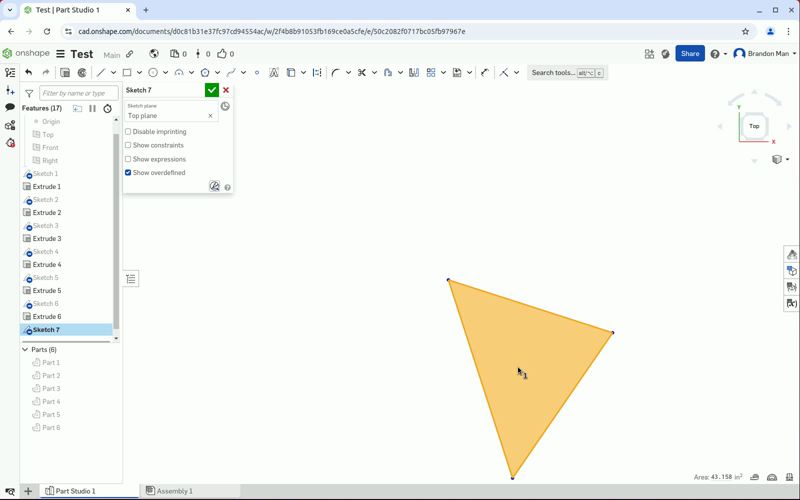
scroll(-6)
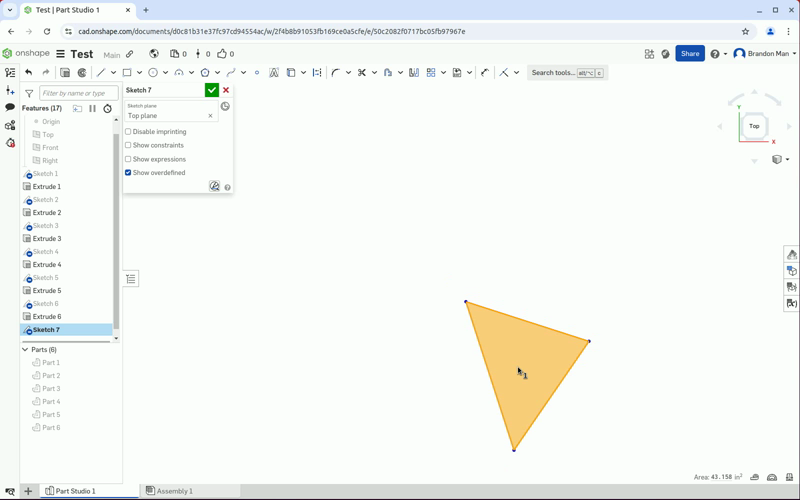
scroll(-6)
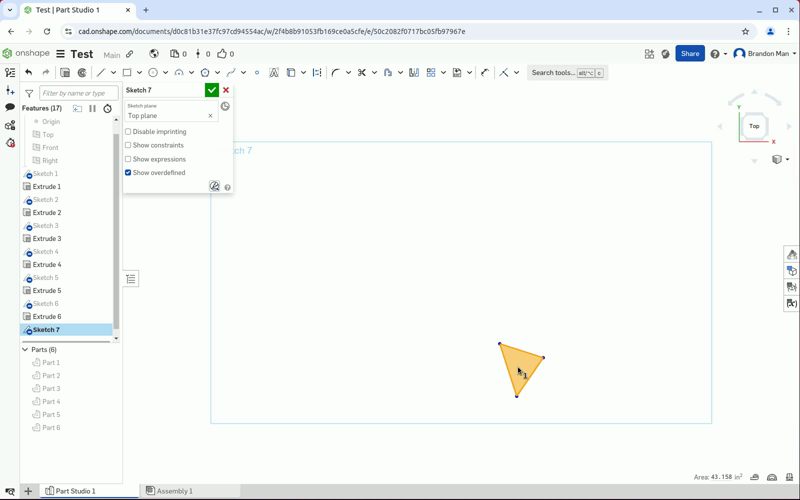
mouse_move(73, 352)
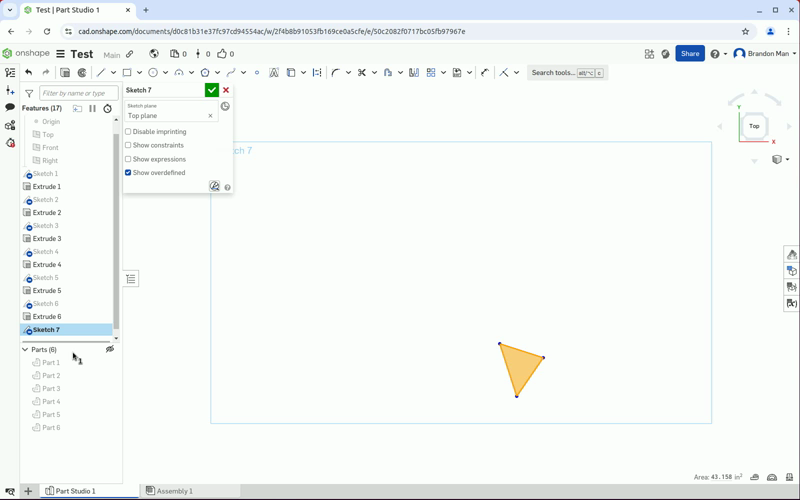
key(shift+y)
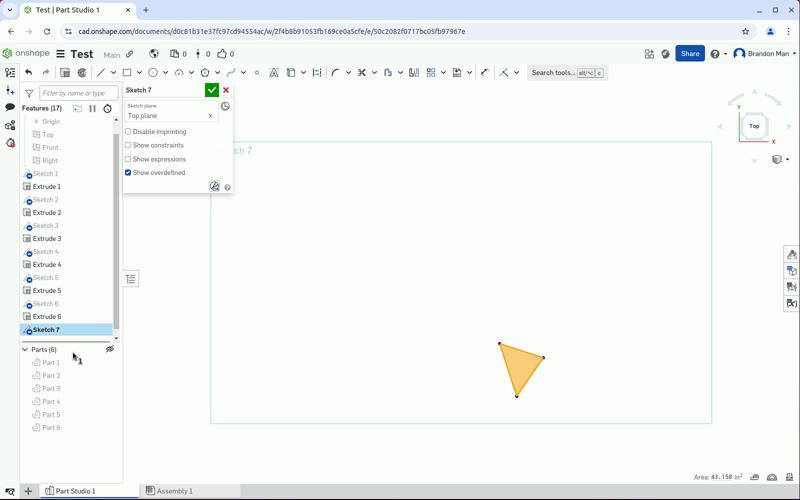
key(shift+e)
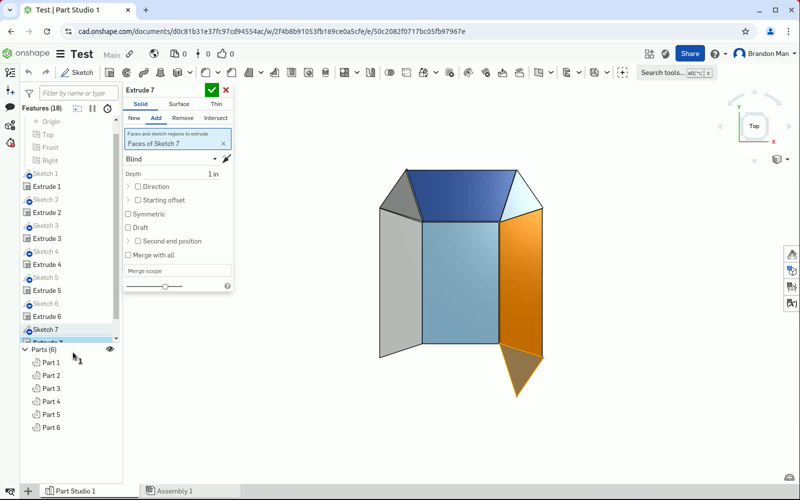
mouse_move(143, 106)
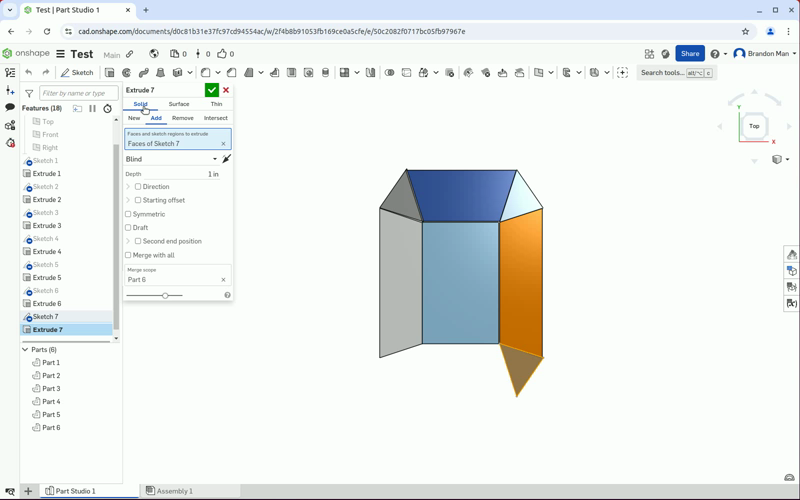
click(143, 106)
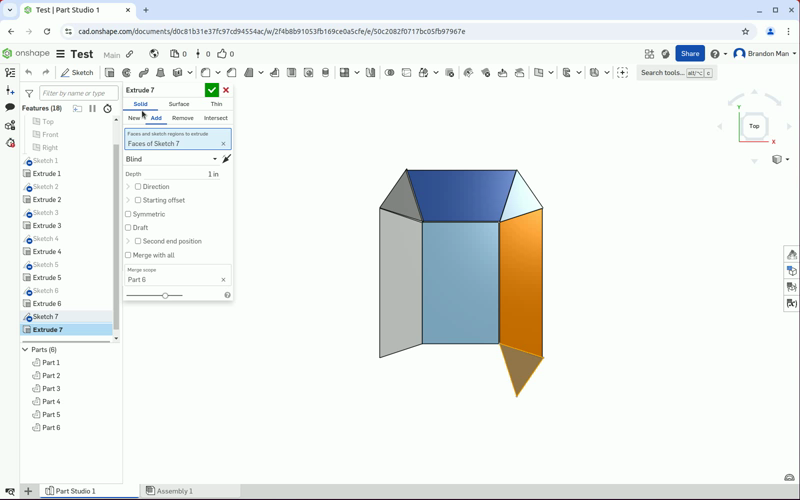
mouse_move(137, 120)
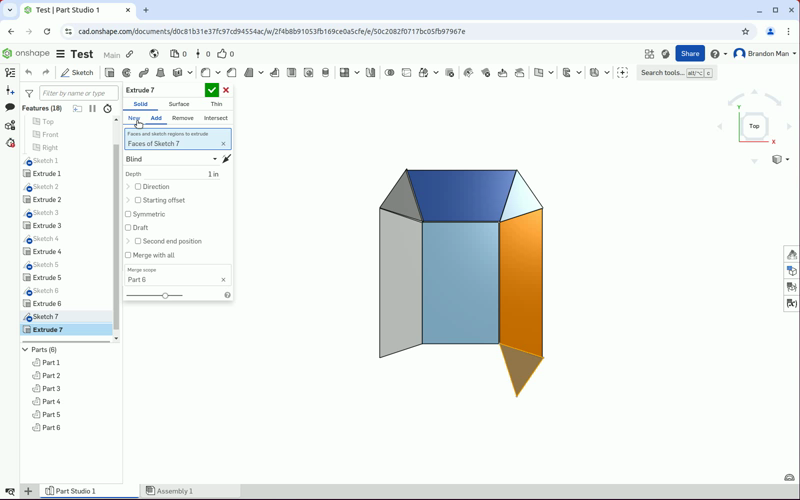
click(137, 120)
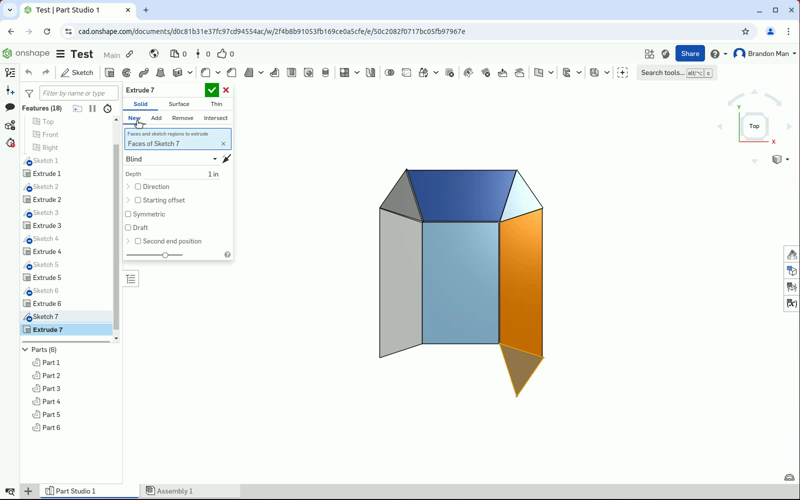
key(tab, 4)
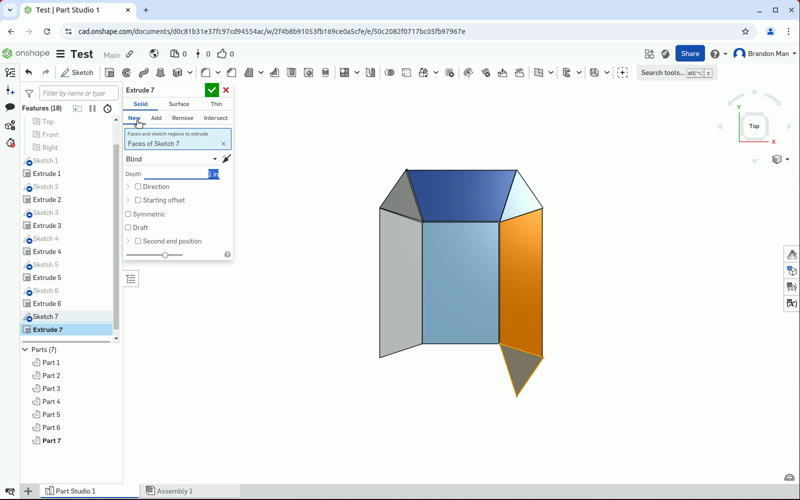
text(0.241)
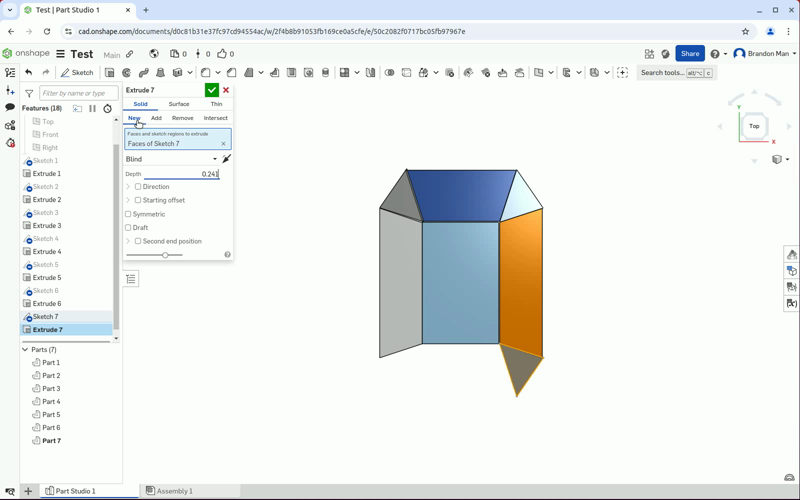
key(enter)
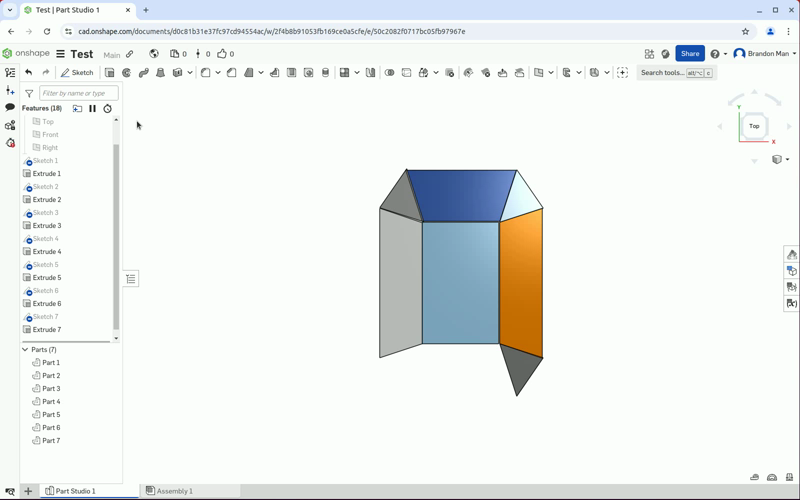
key(shift+h)
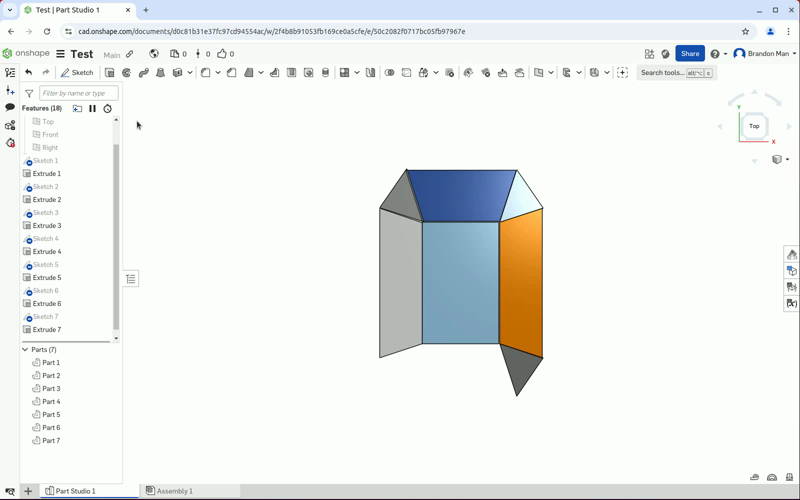
key(shift+h)
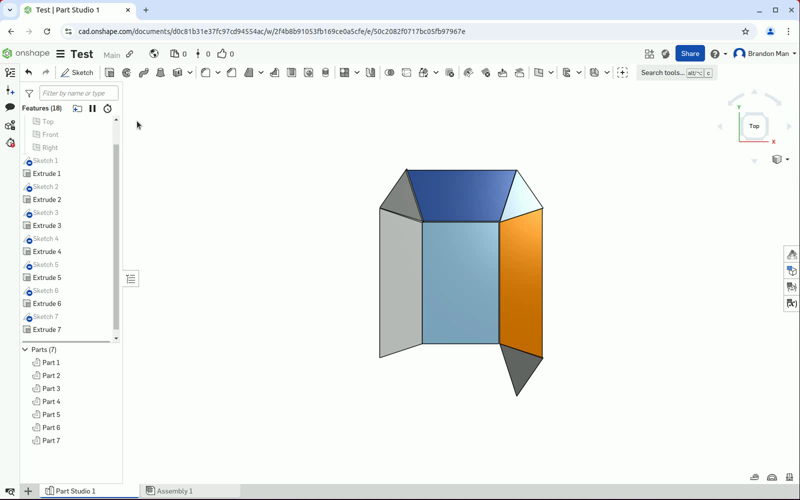
mouse_move(69, 163)
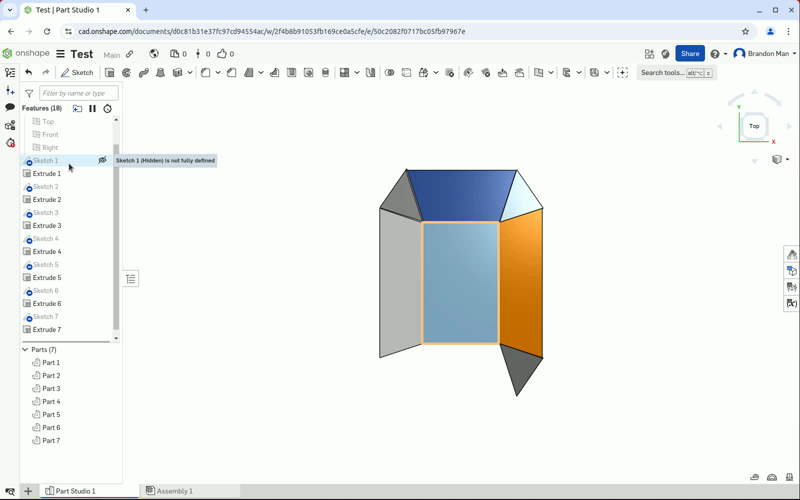
click(69, 163)
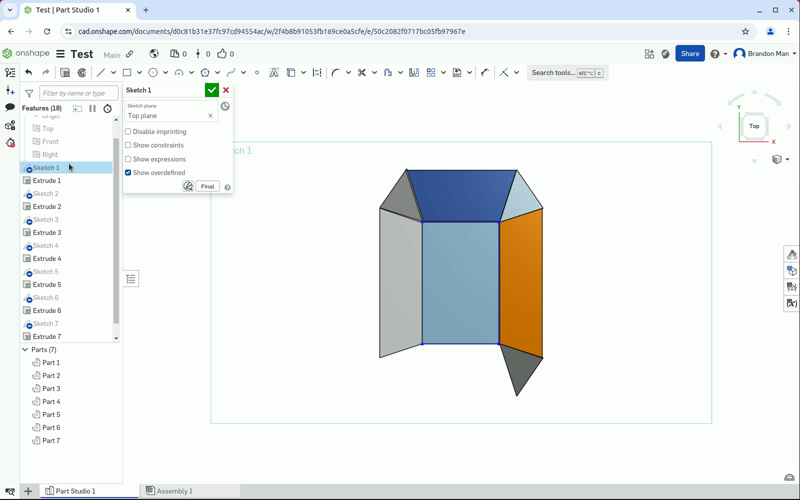
mouse_move(229, 92)
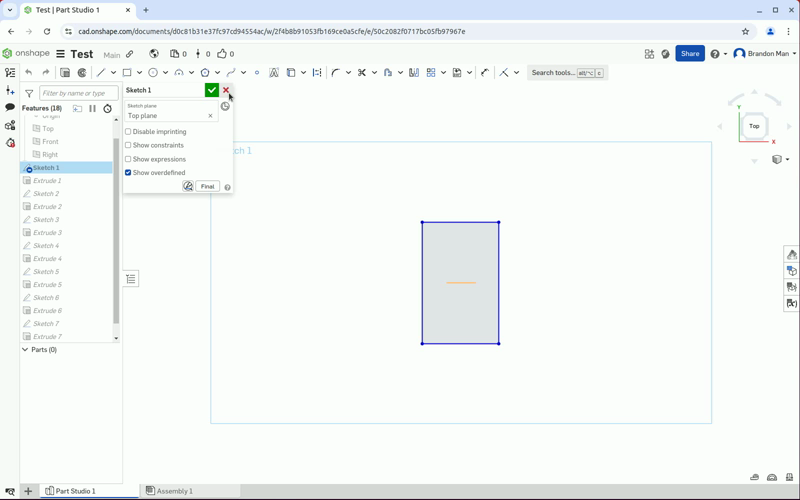
click(229, 92)
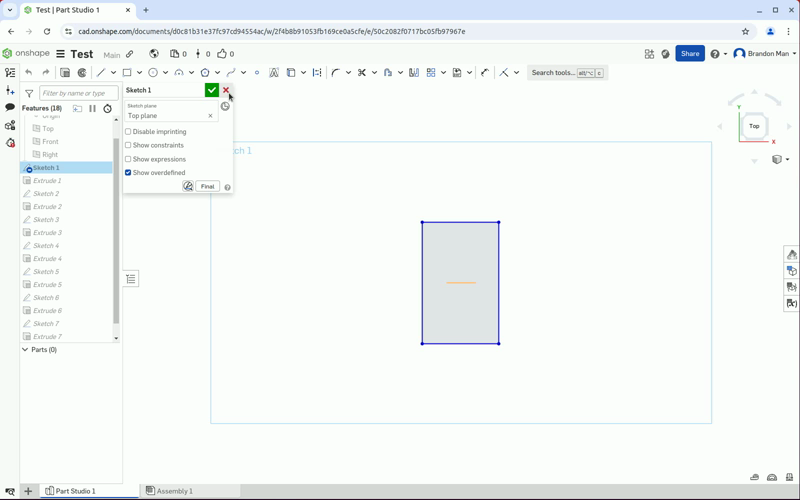
key(shift+s)
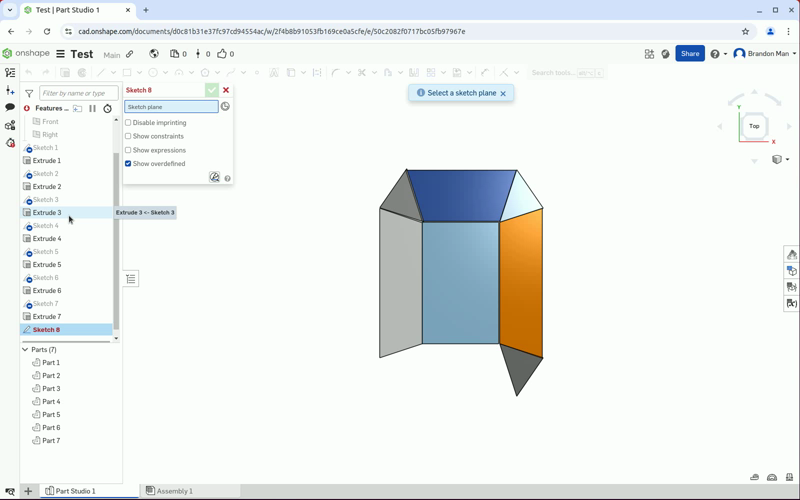
scroll(3)
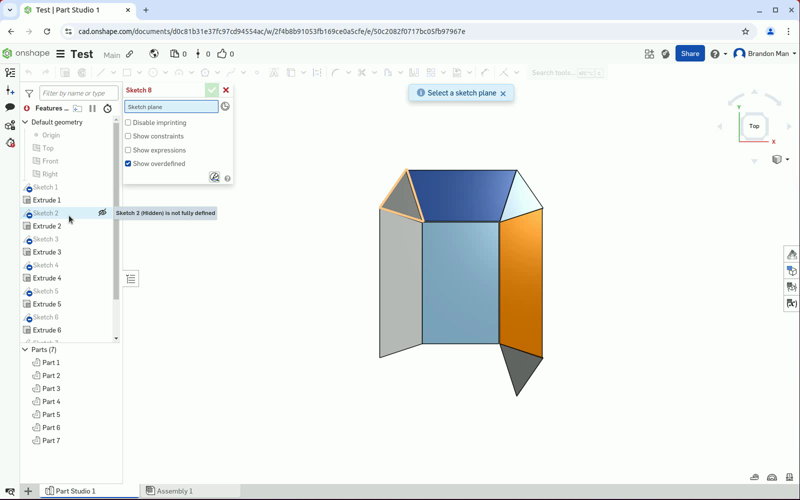
mouse_move(69, 150)
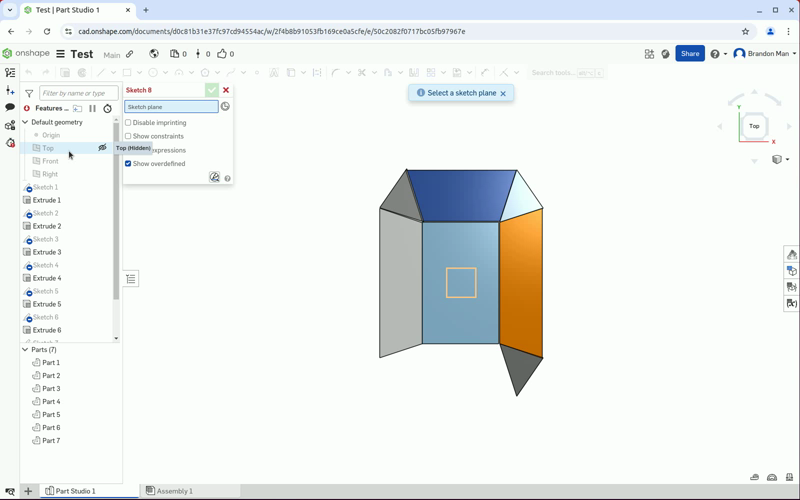
click(69, 150)
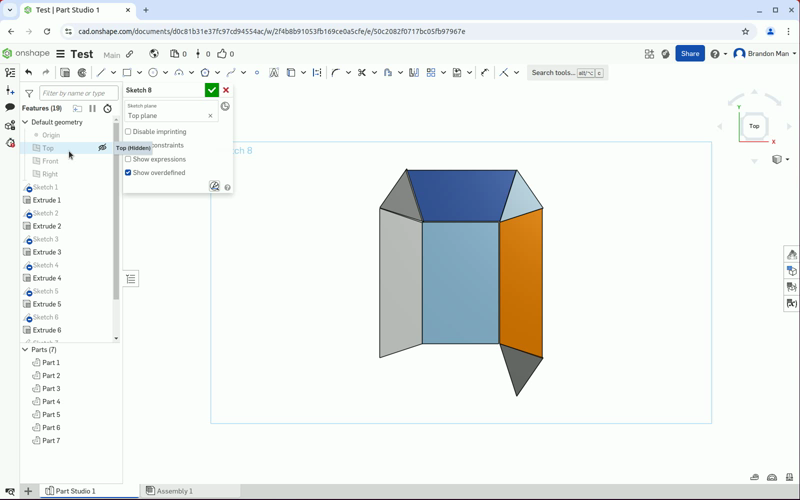
mouse_move(73, 352)
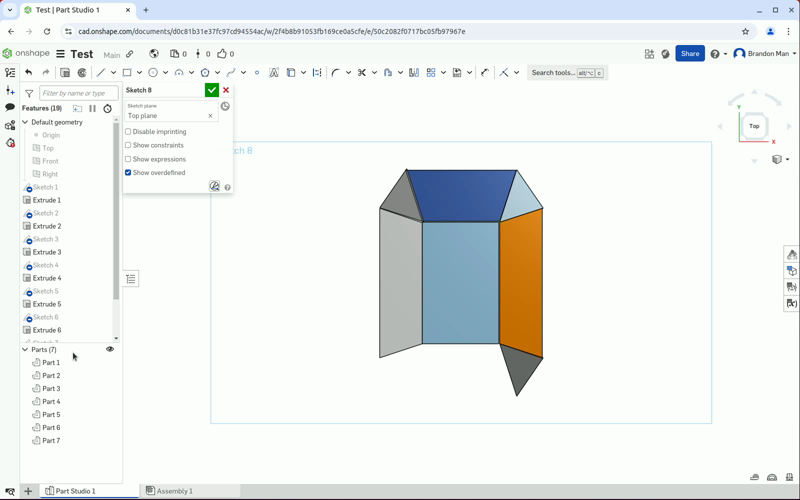
key(y)
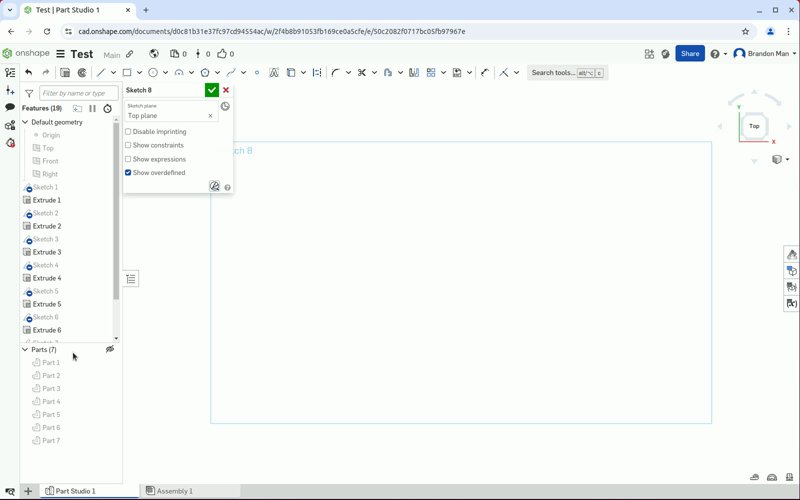
key(l)
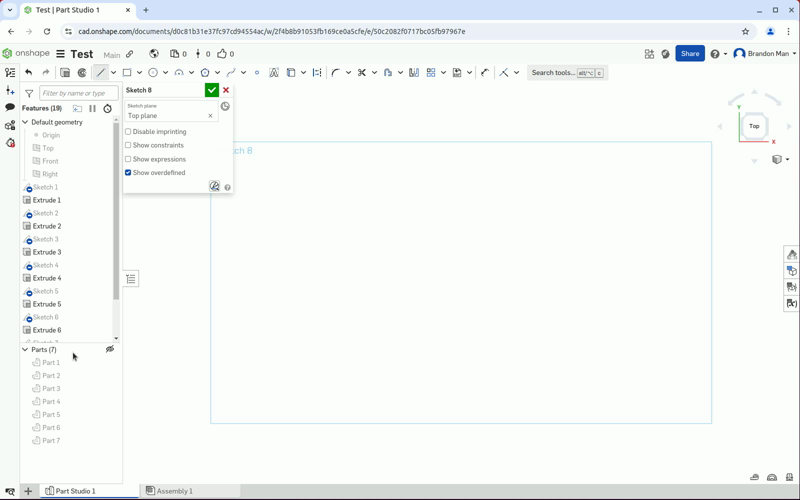
key_down(shift)
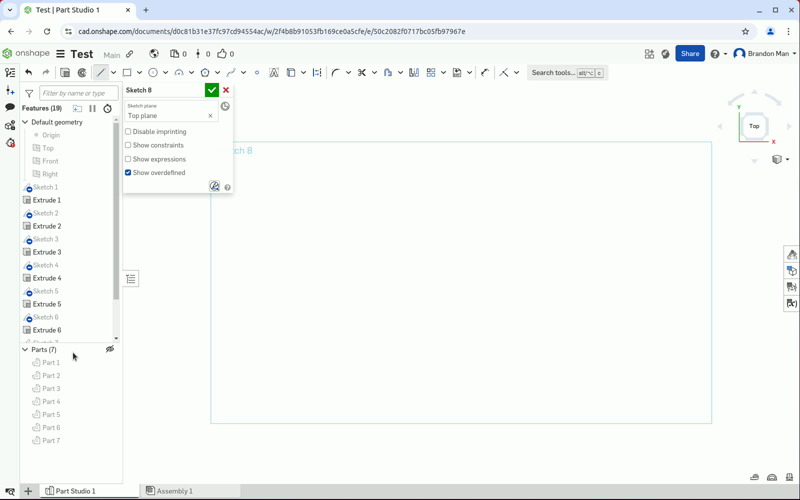
mouse_move(405, 395)
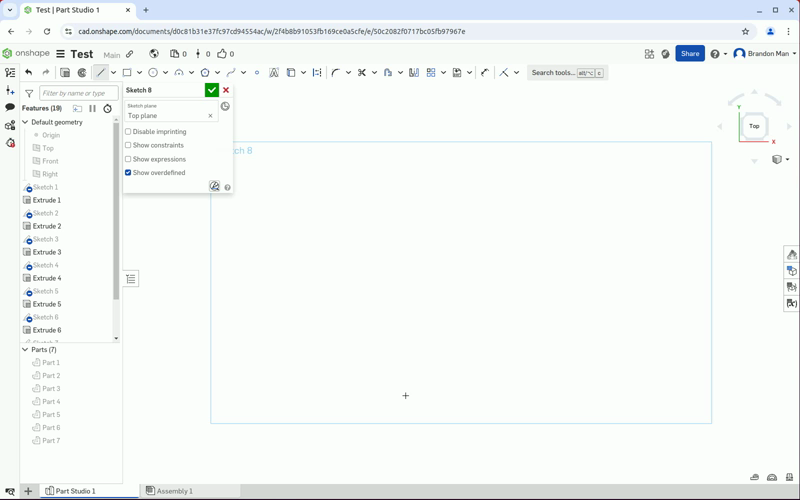
click(405, 395)
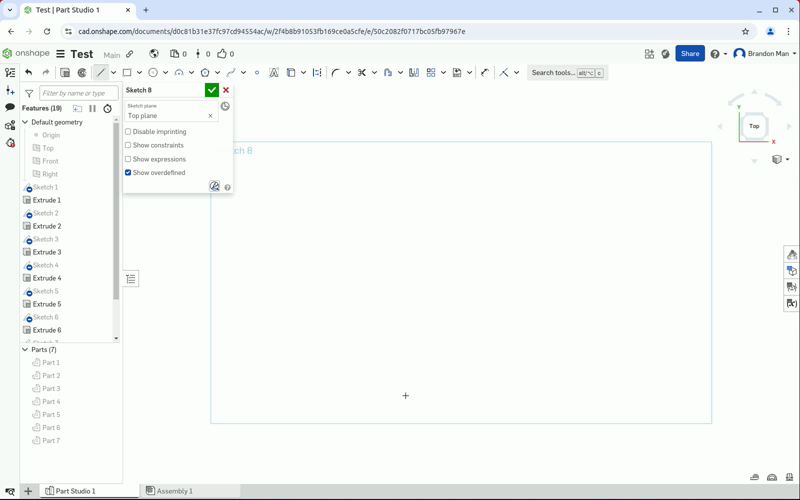
key_up(shift)
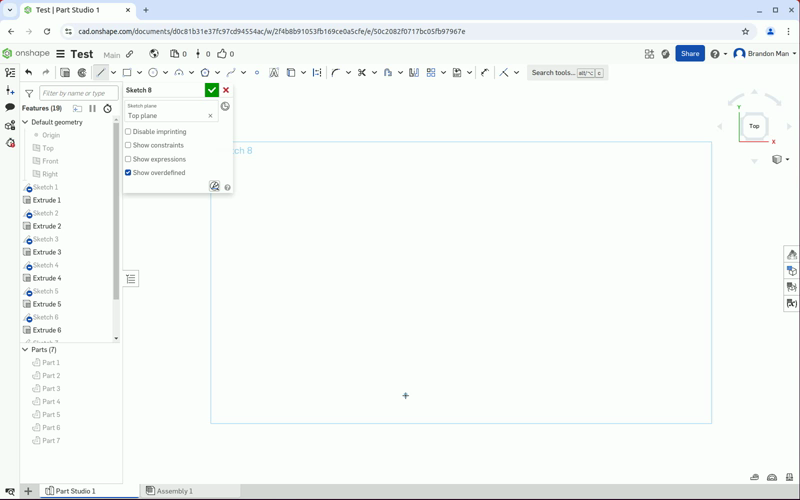
key_down(shift)
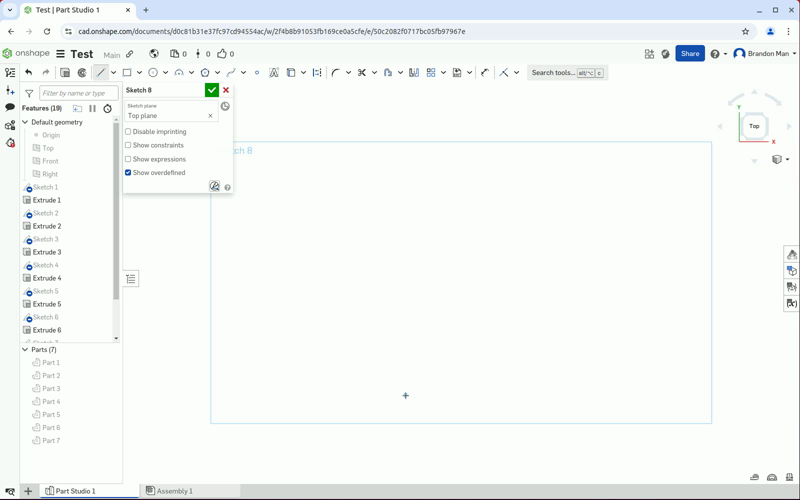
mouse_move(516, 395)
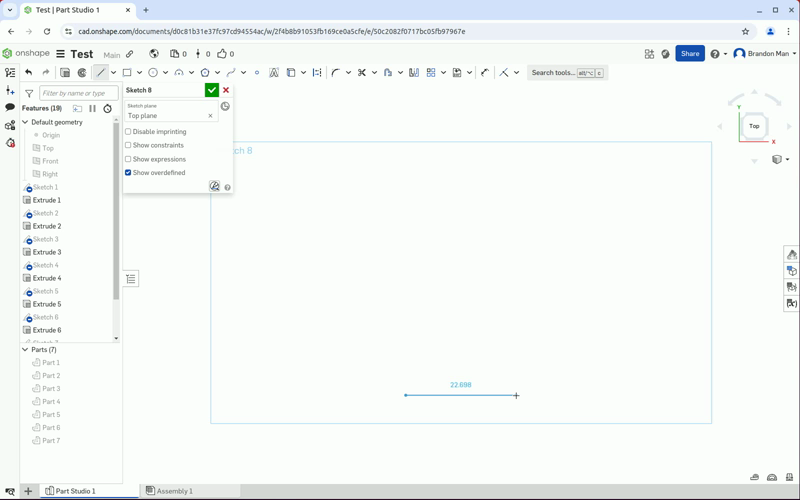
click(516, 395)
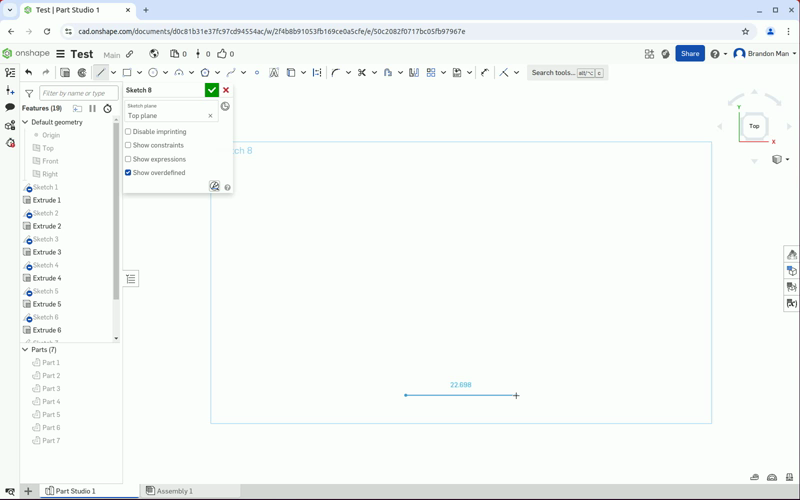
key_up(shift)
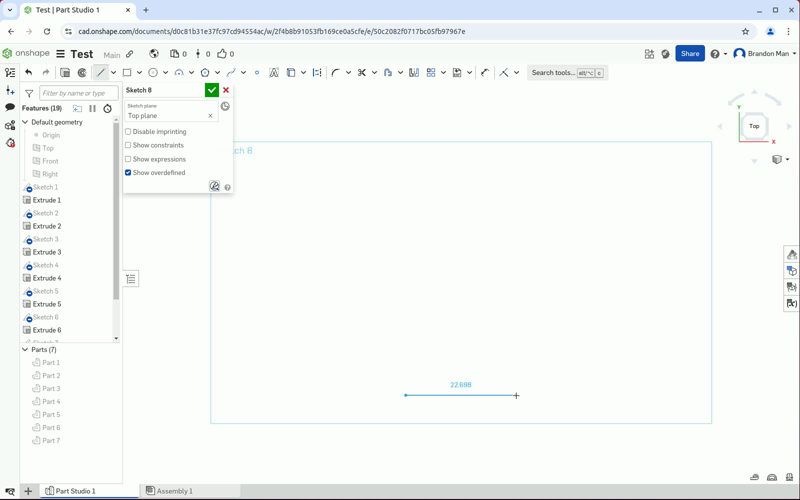
key_down(shift)
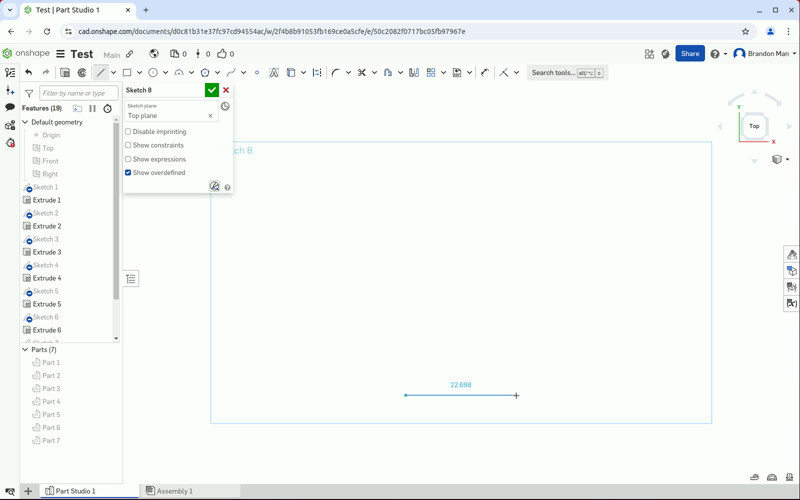
mouse_move(546, 395)
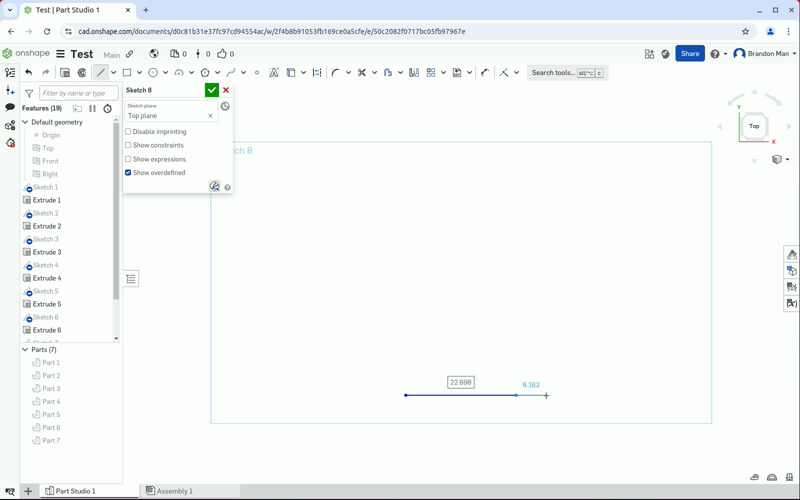
mouse_move(499, 344)
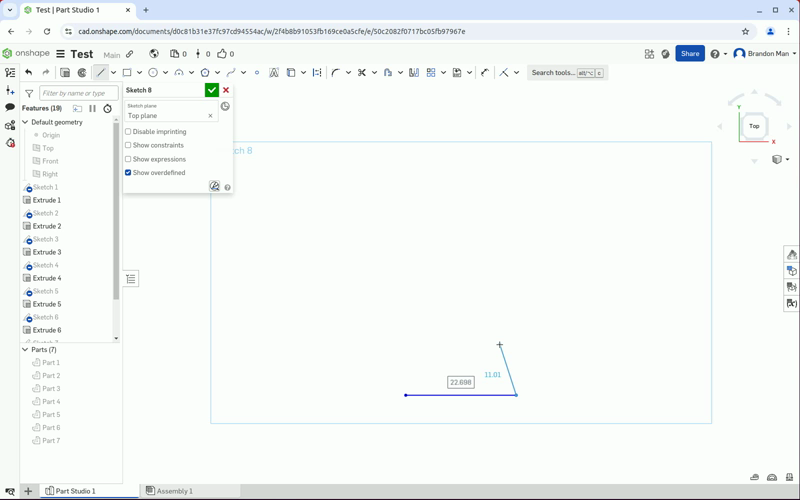
click(499, 344)
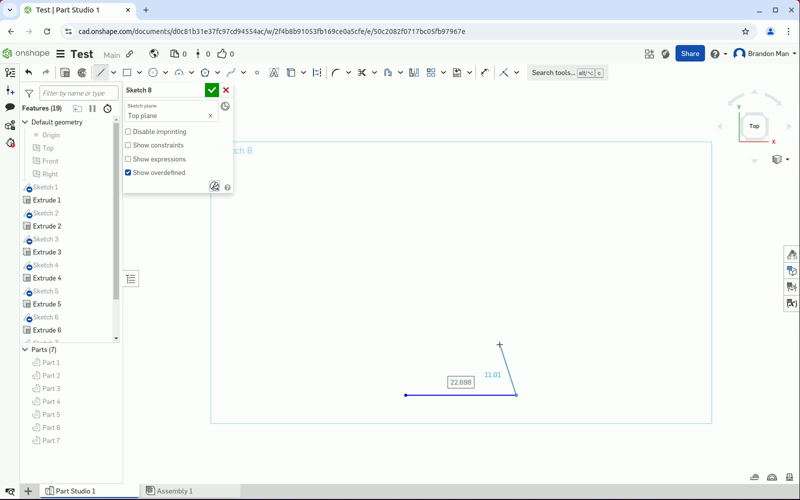
key_up(shift)
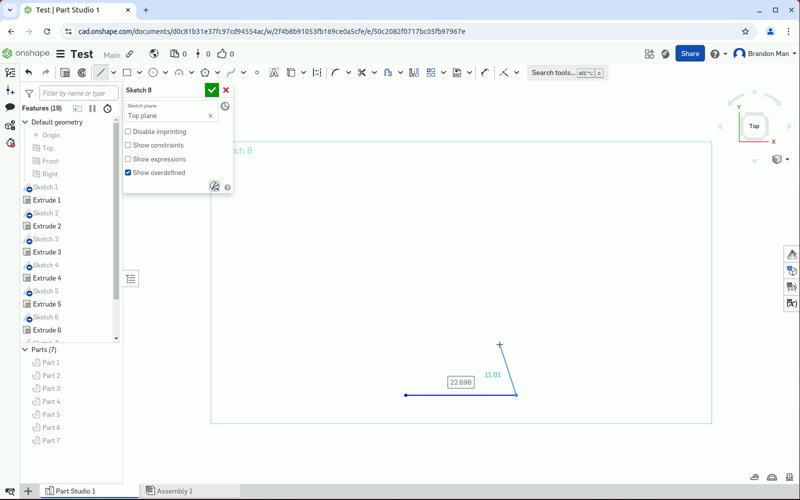
key_down(shift)
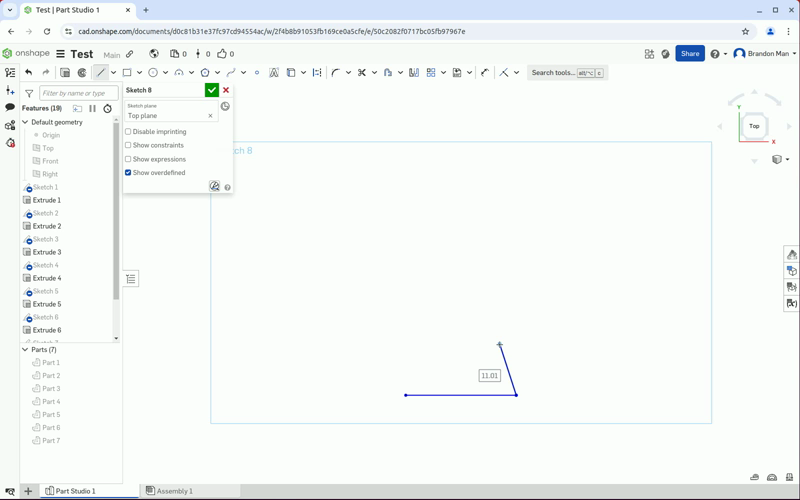
mouse_move(422, 344)
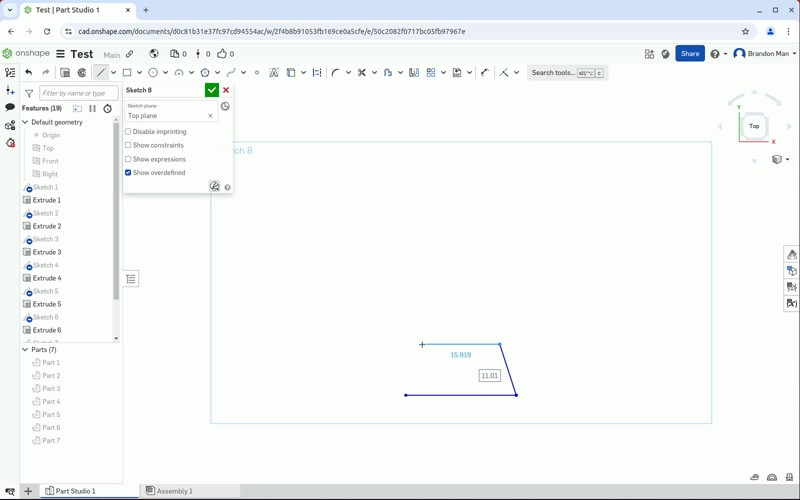
click(422, 344)
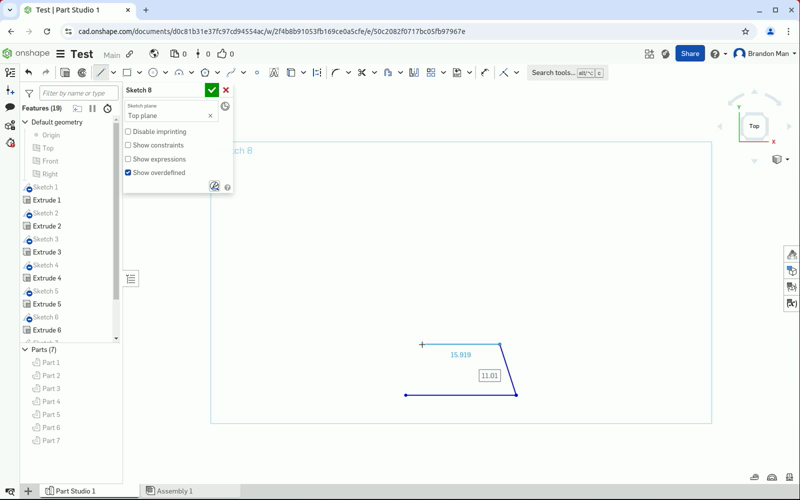
key_up(shift)
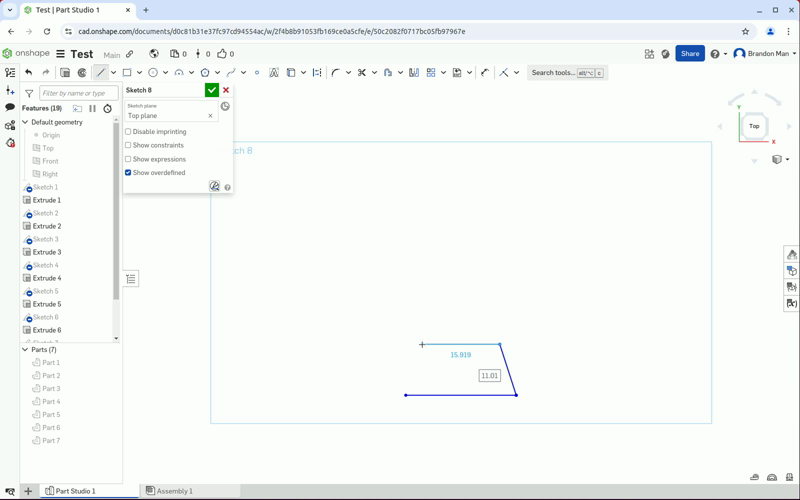
mouse_move(452, 344)
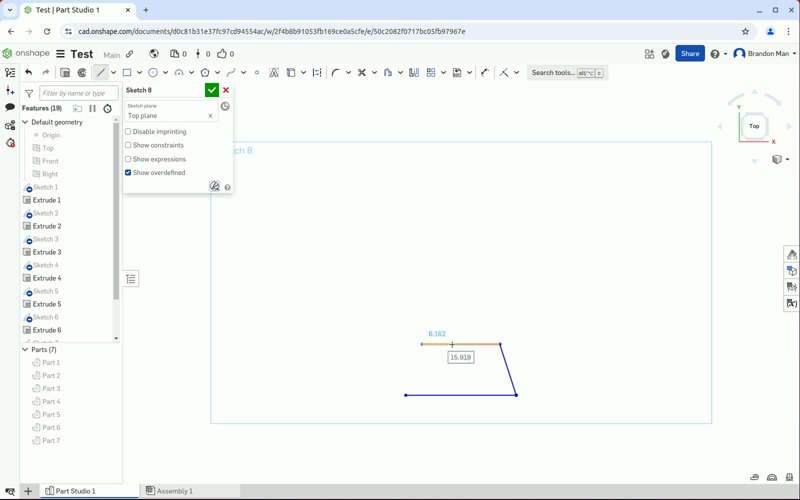
key_down(shift)
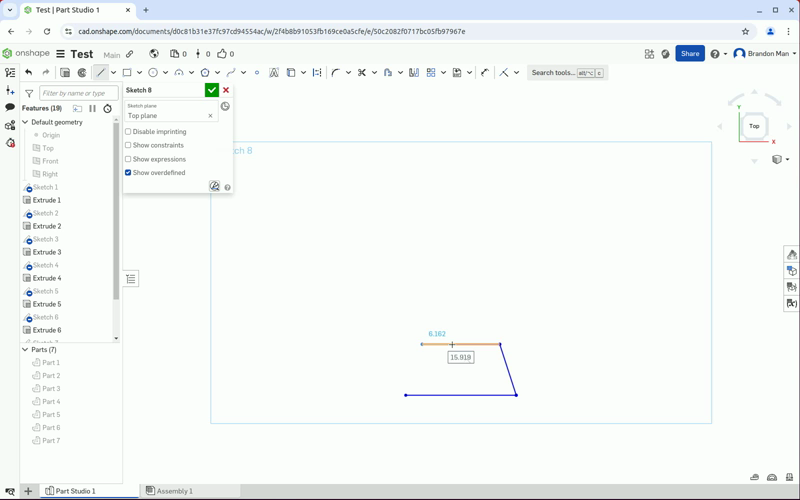
mouse_move(405, 395)
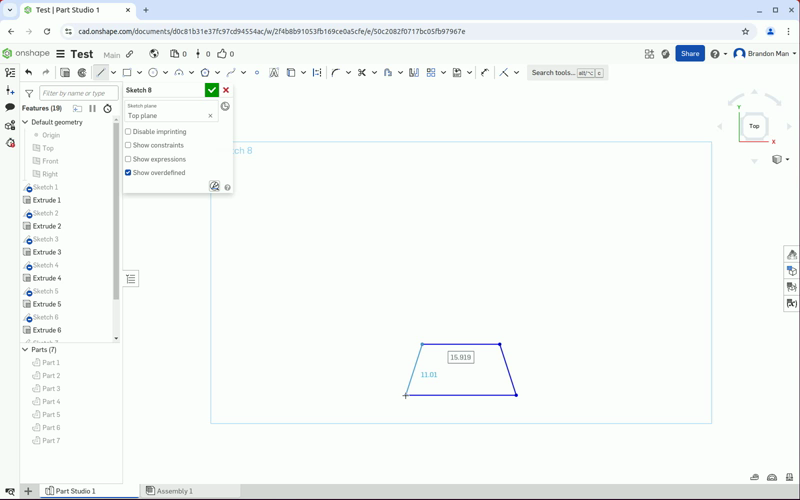
key_up(shift)
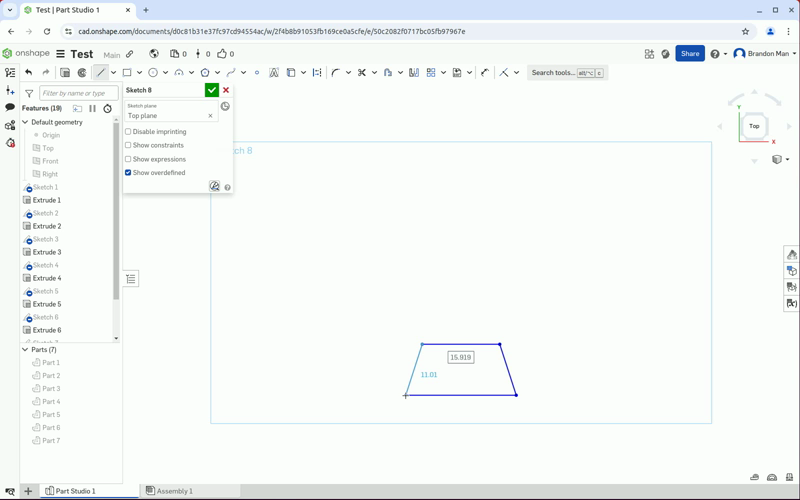
click(405, 395)
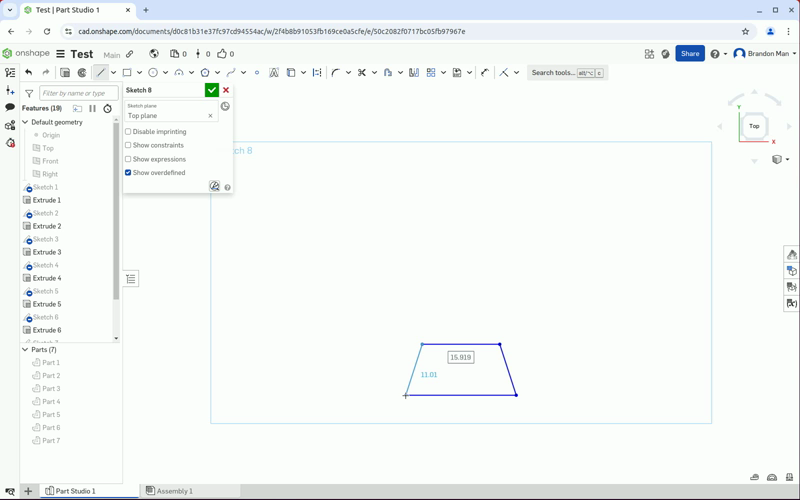
key(esc)
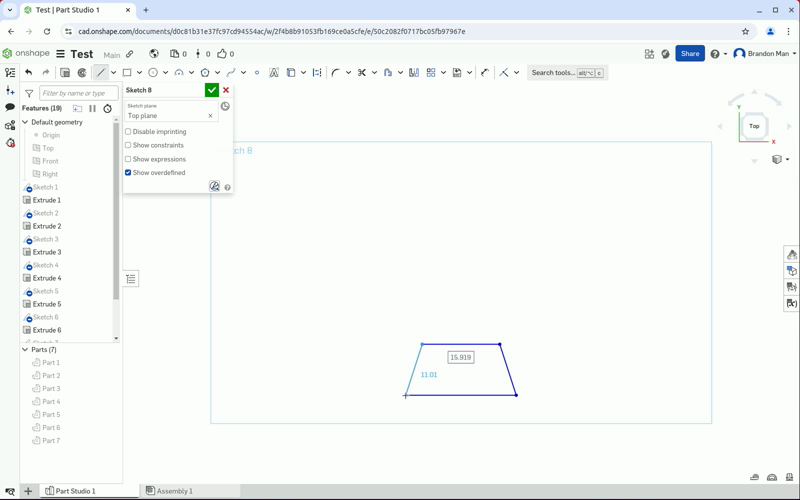
mouse_move(456, 372)
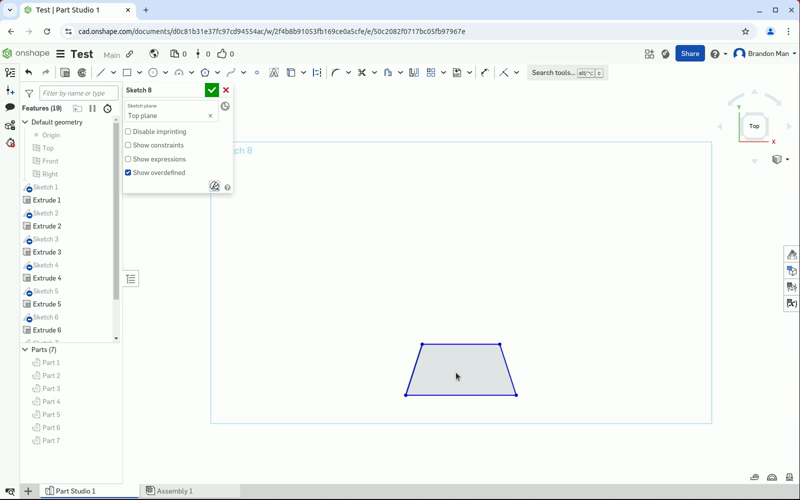
click(456, 372)
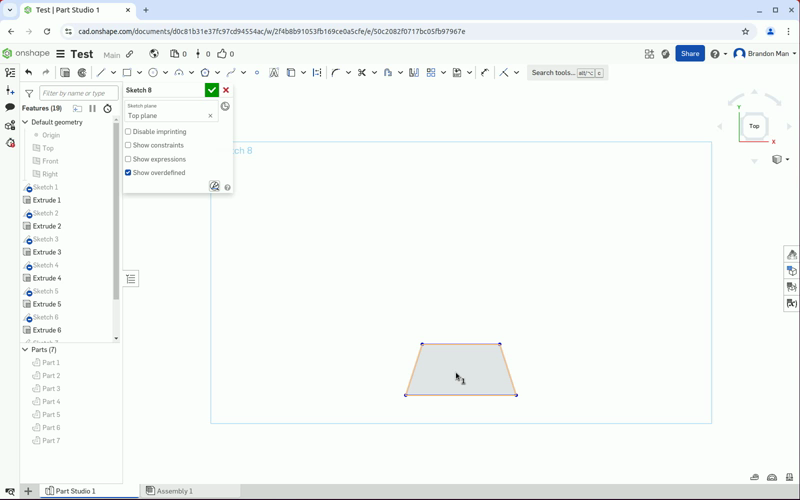
mouse_move(73, 352)
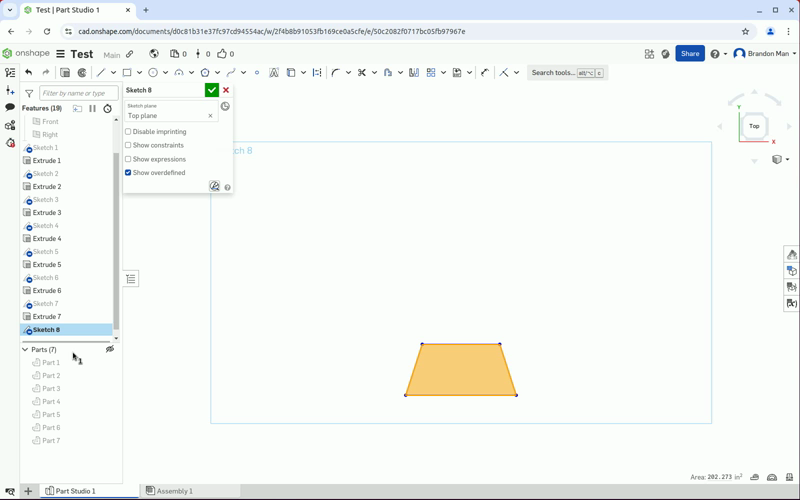
key(shift+y)
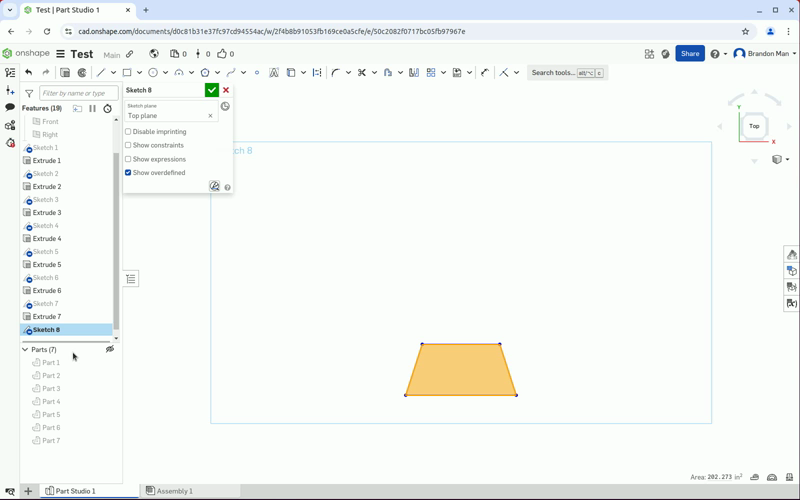
key(shift+e)
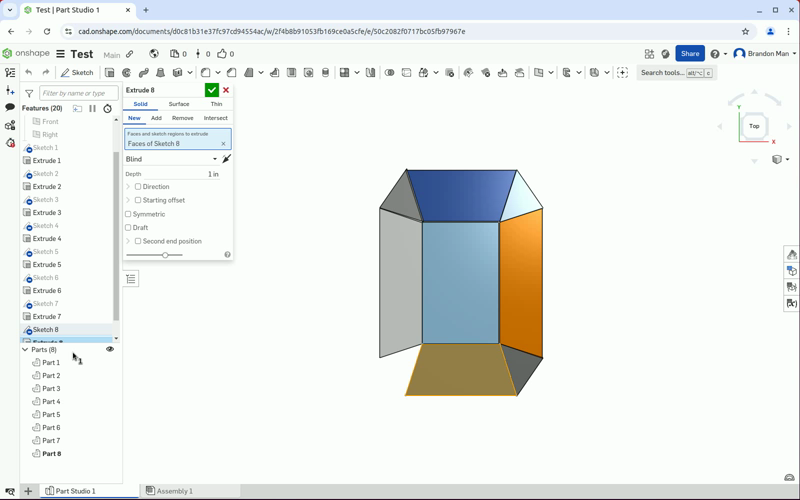
mouse_move(143, 106)
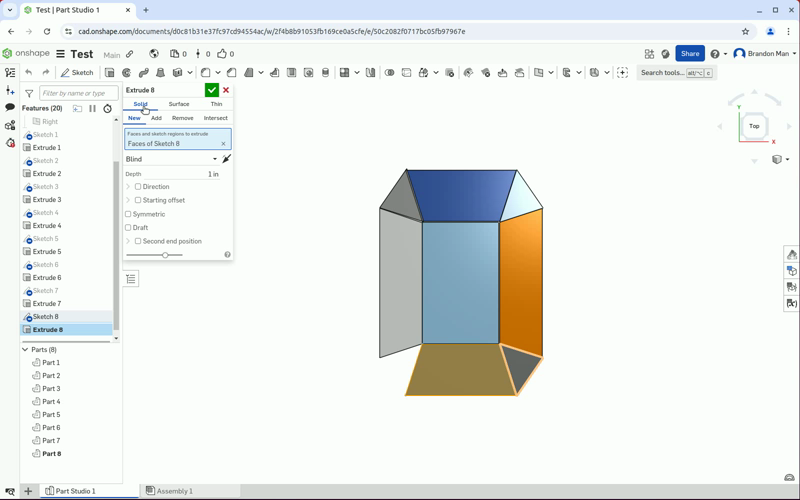
click(143, 106)
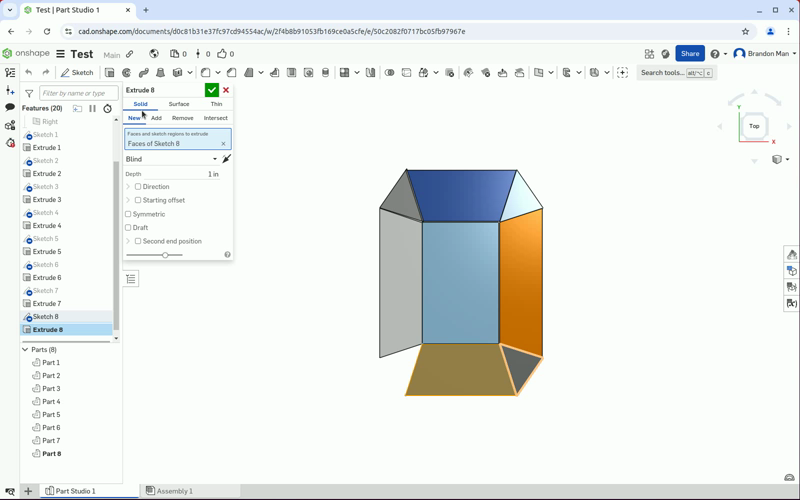
mouse_move(137, 120)
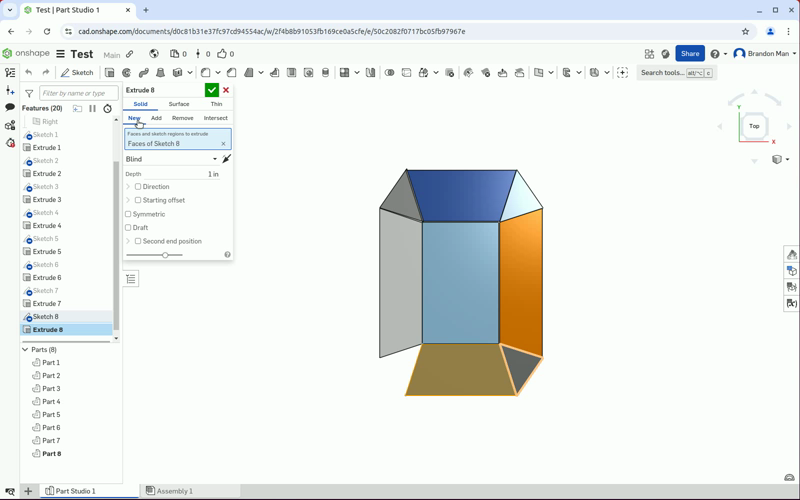
click(137, 120)
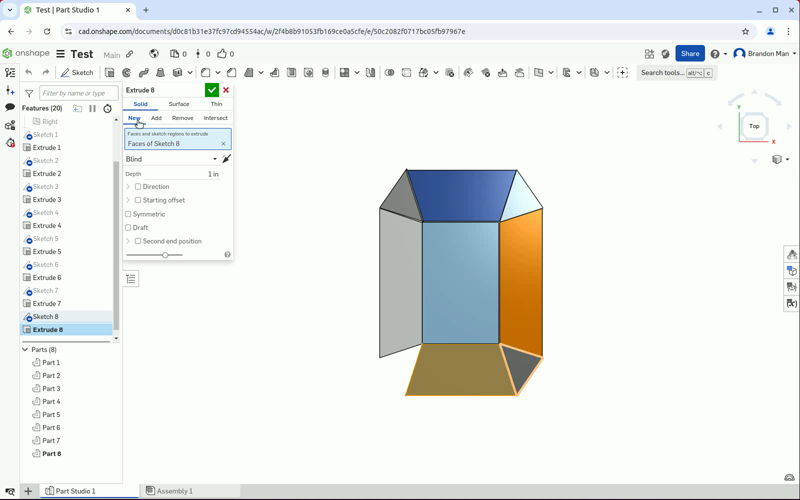
key(tab, 4)
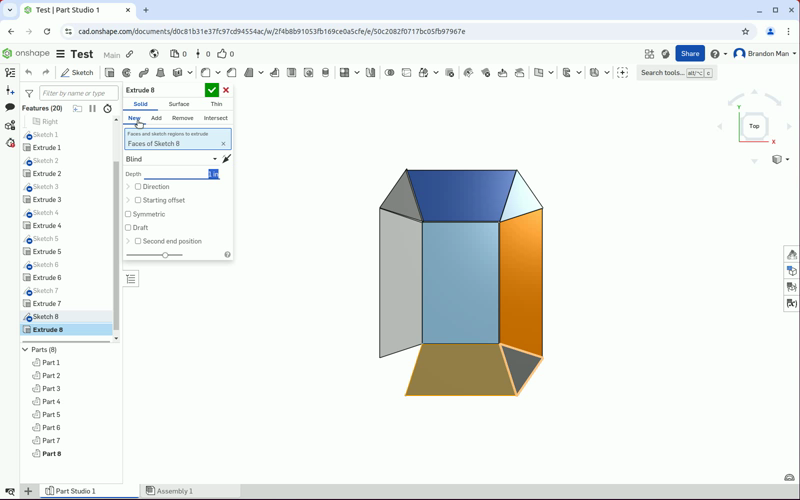
text(0.241)
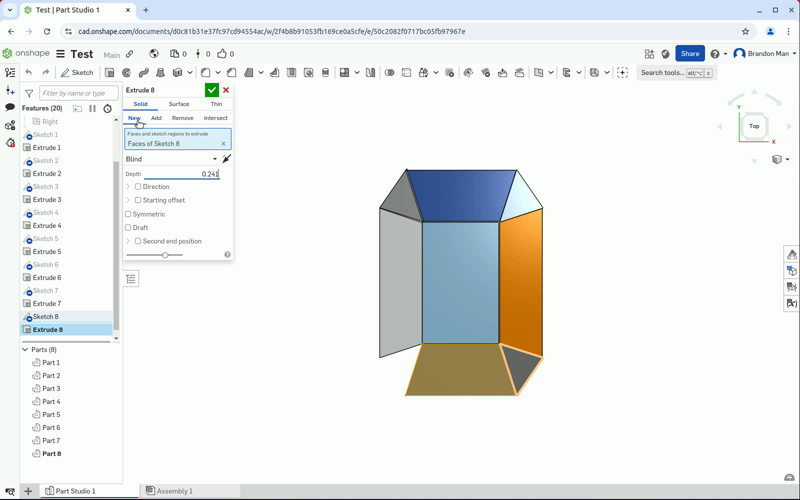
key(enter)
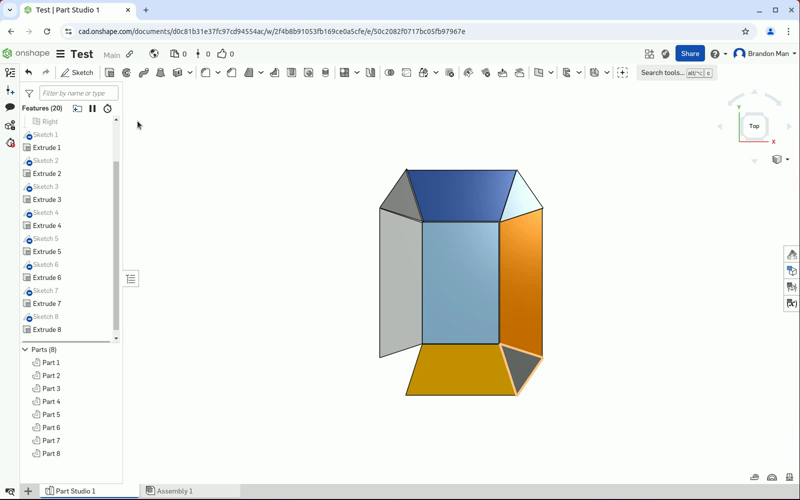
key(shift+h)
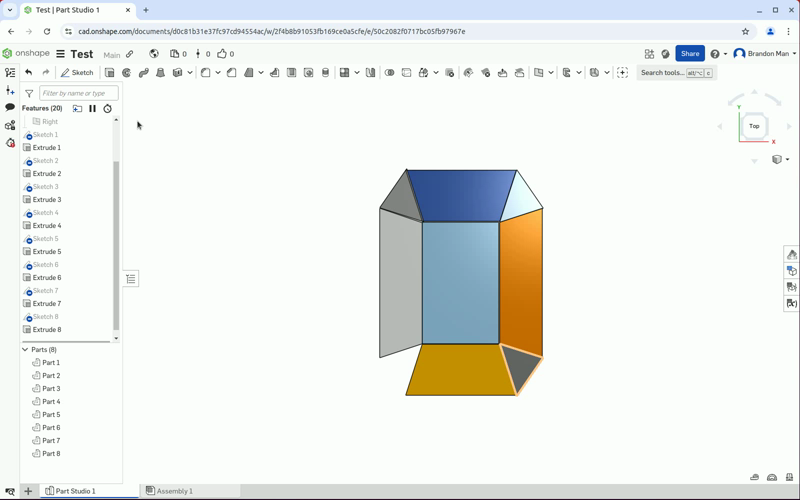
key(shift+h)
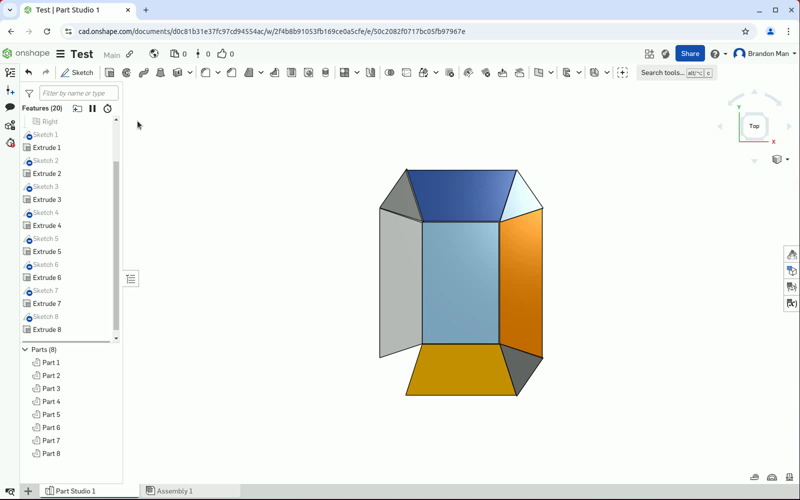
mouse_move(69, 137)
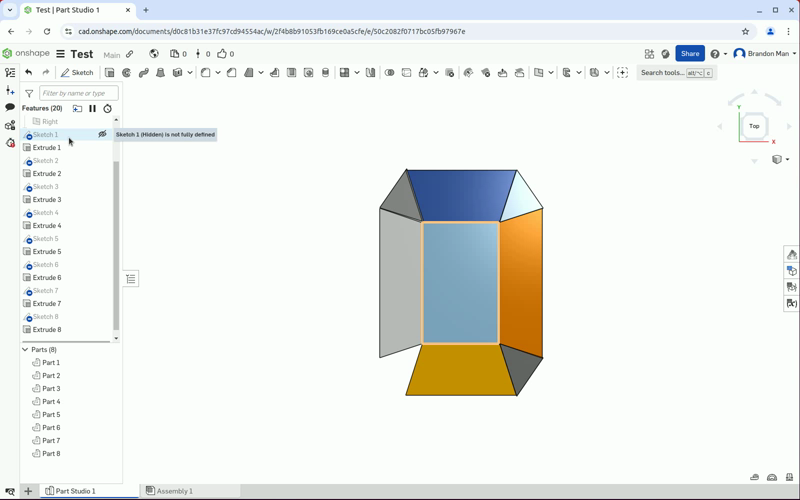
click(69, 137)
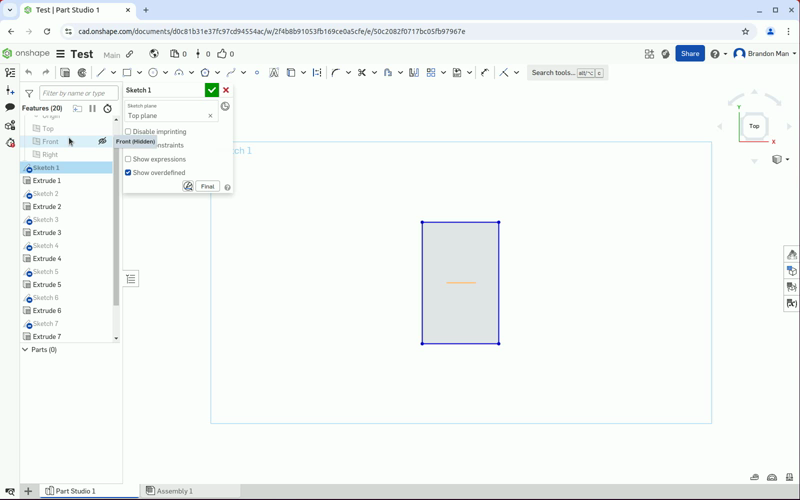
mouse_move(229, 92)
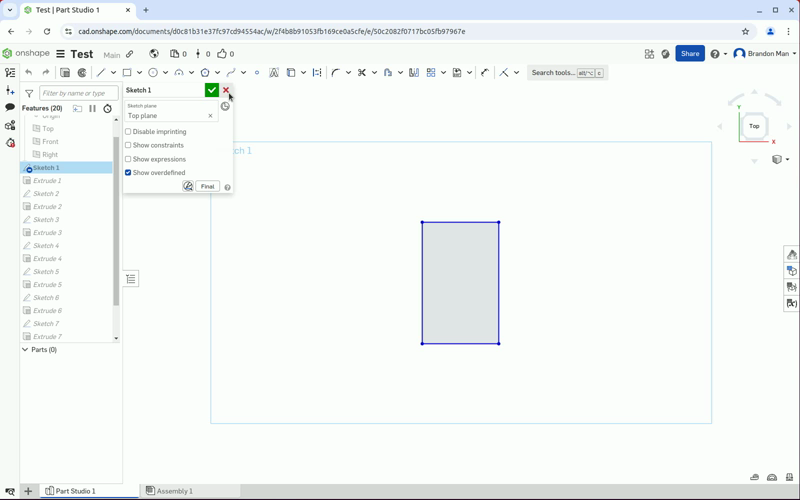
click(229, 92)
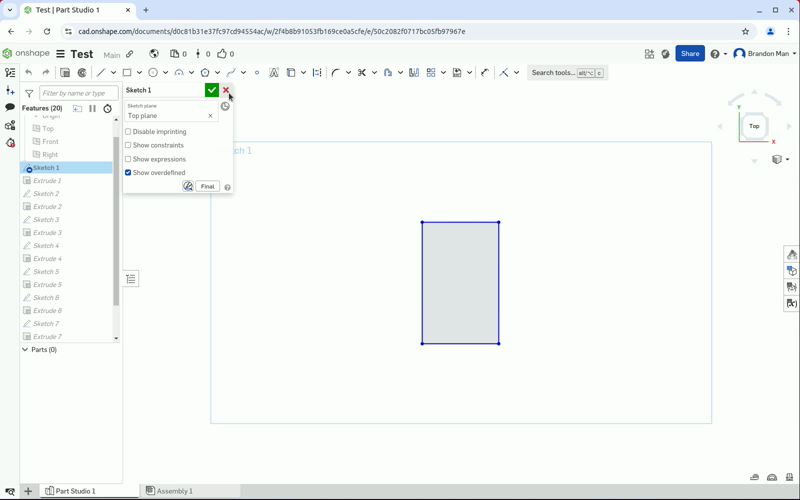
key(shift+s)
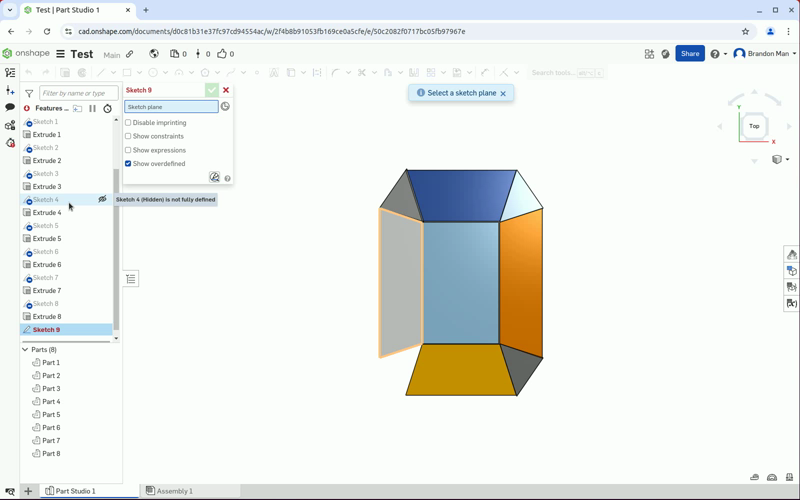
scroll(3)
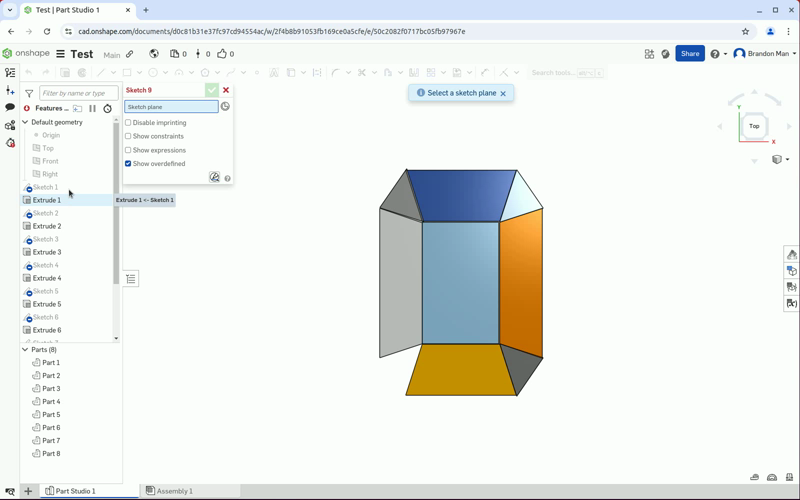
mouse_move(69, 150)
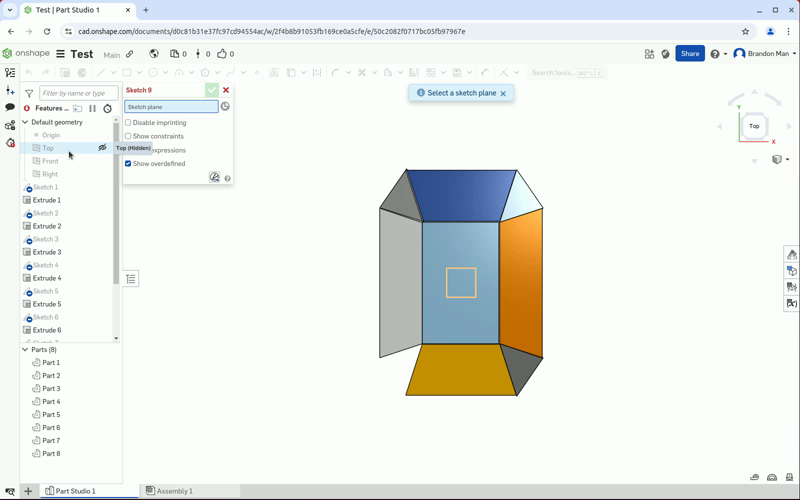
click(69, 150)
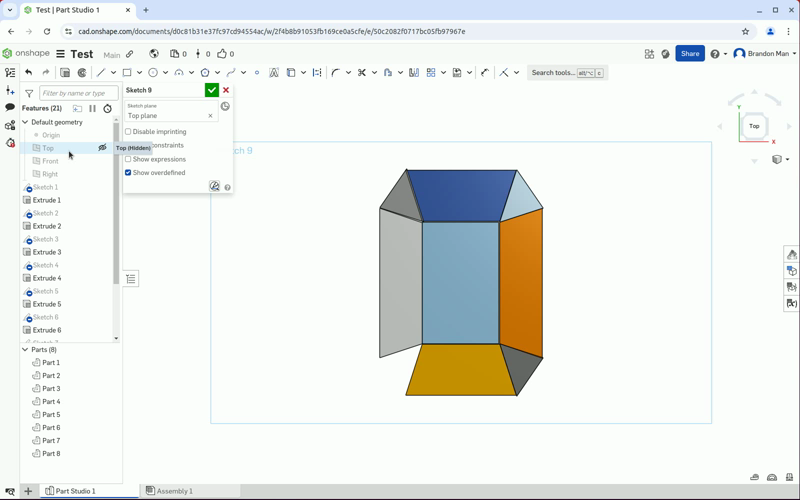
mouse_move(73, 352)
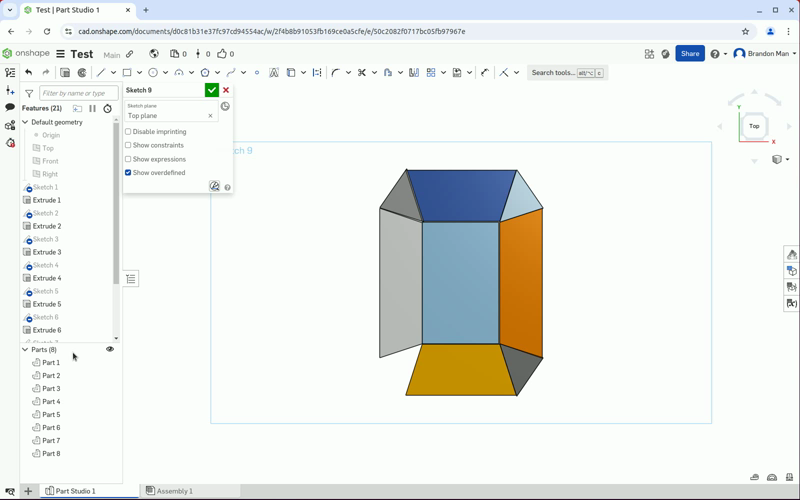
key(y)
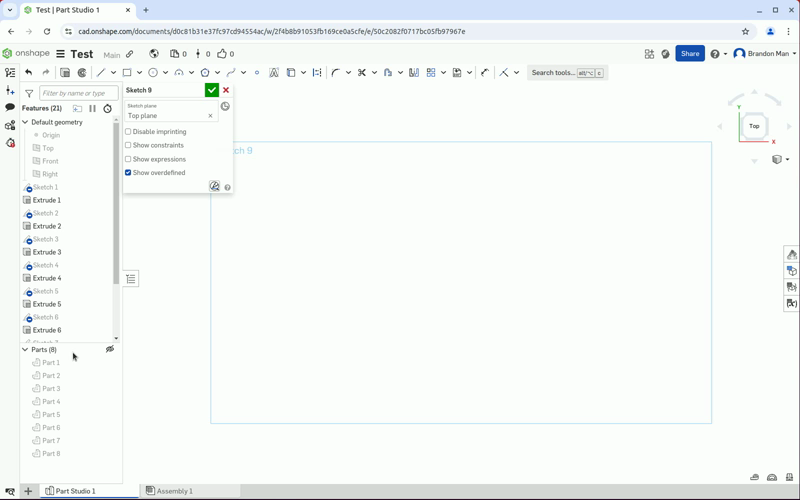
key(l)
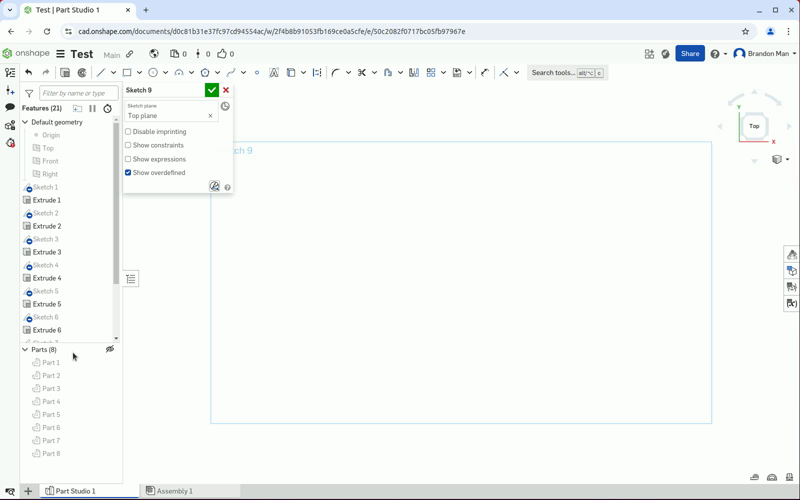
key_down(shift)
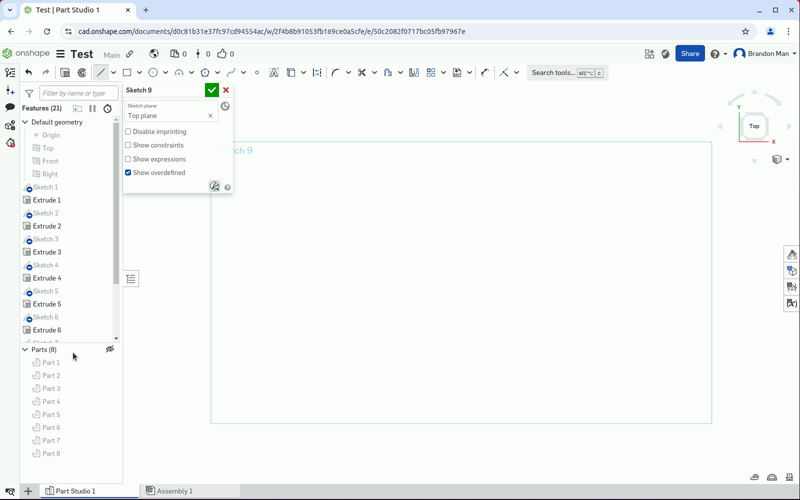
mouse_move(379, 357)
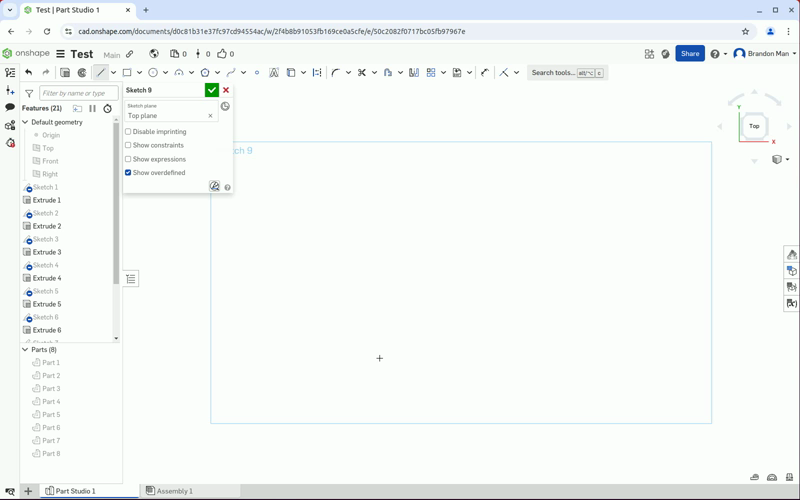
click(379, 357)
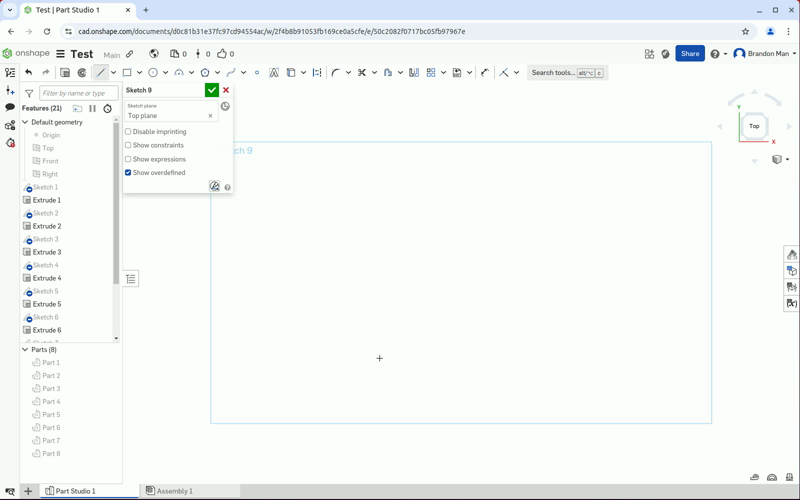
key_up(shift)
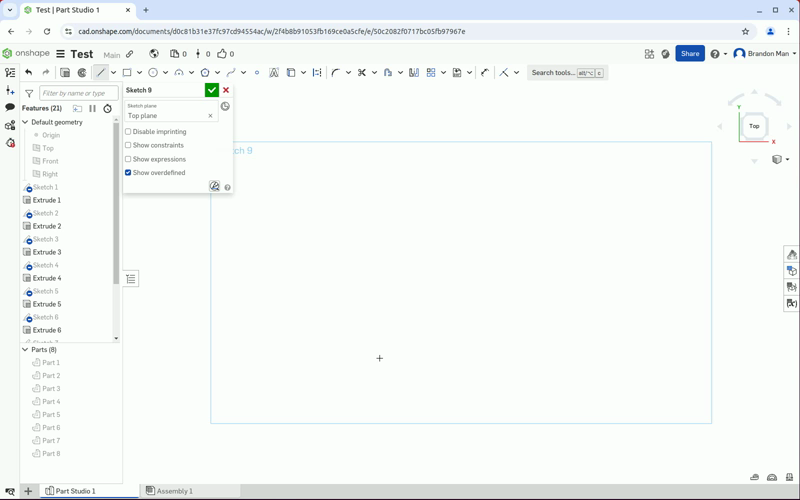
key_down(shift)
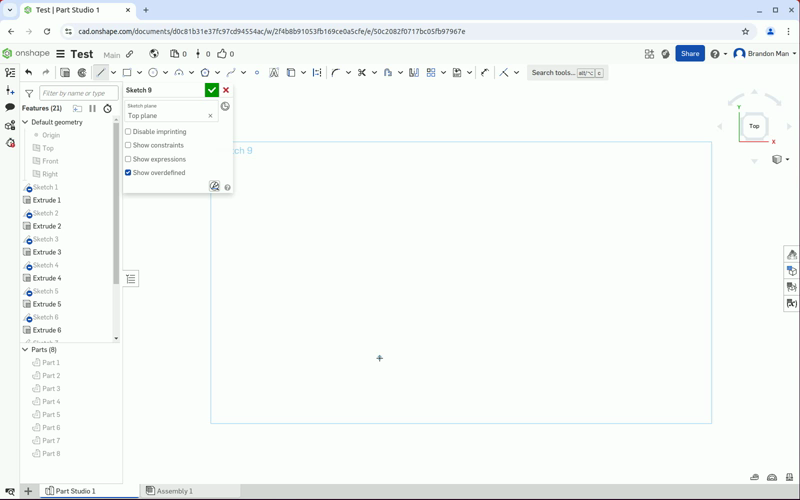
mouse_move(409, 357)
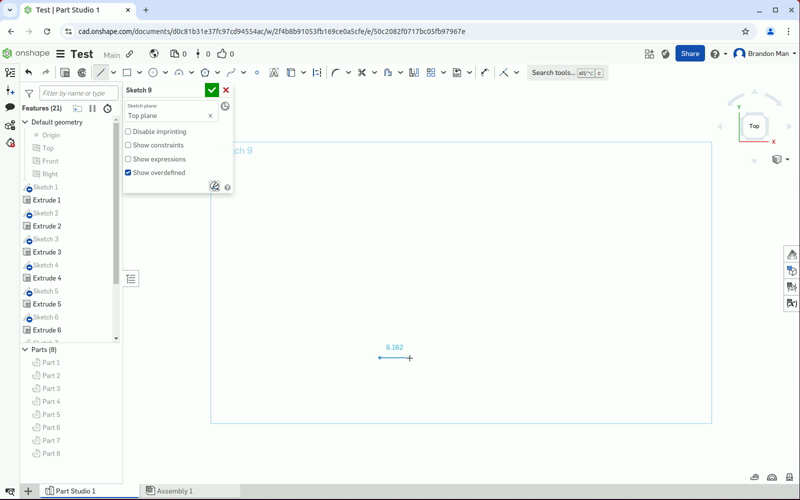
mouse_move(406, 396)
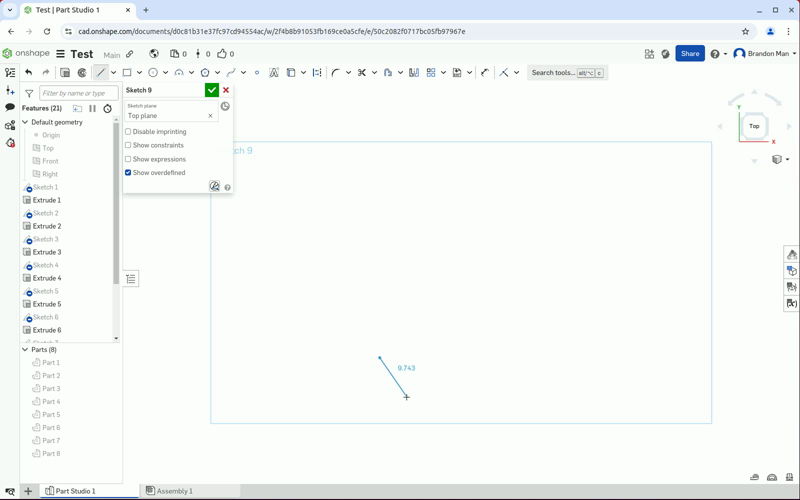
click(406, 396)
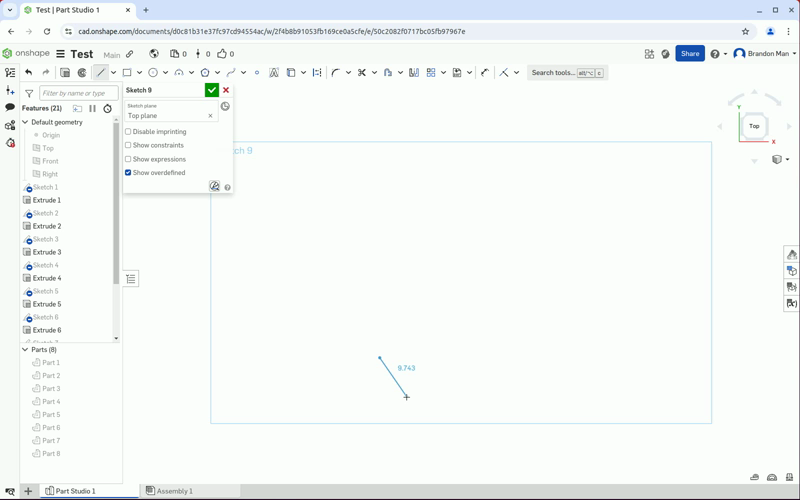
key_up(shift)
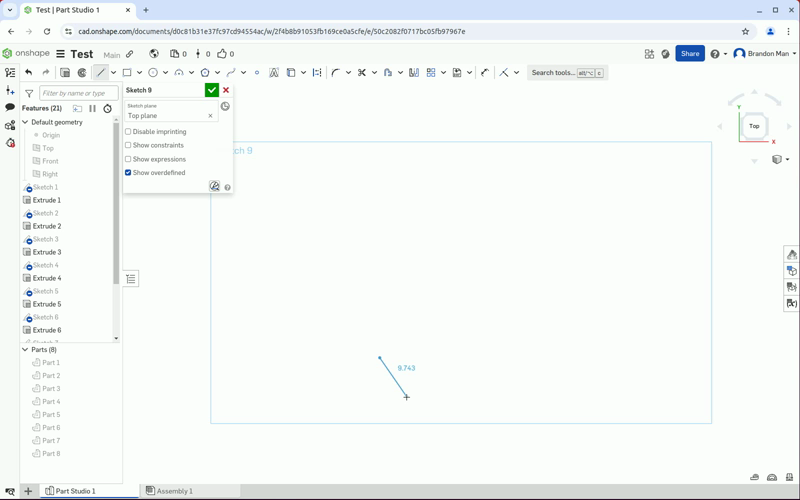
key_down(shift)
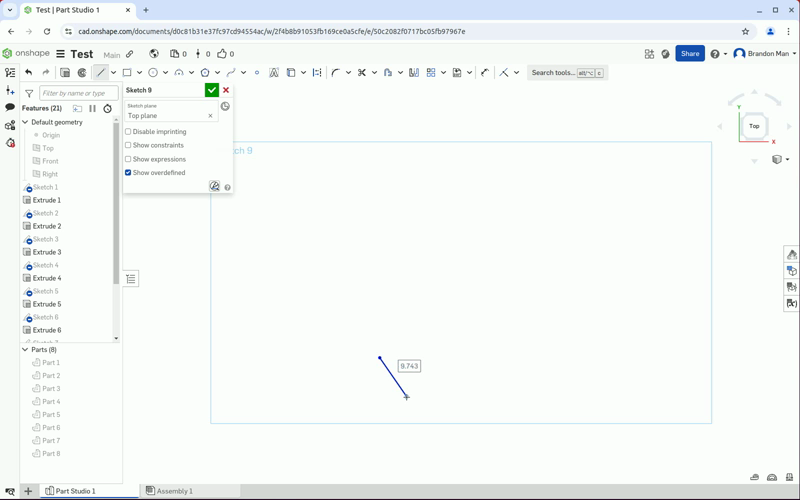
mouse_move(436, 396)
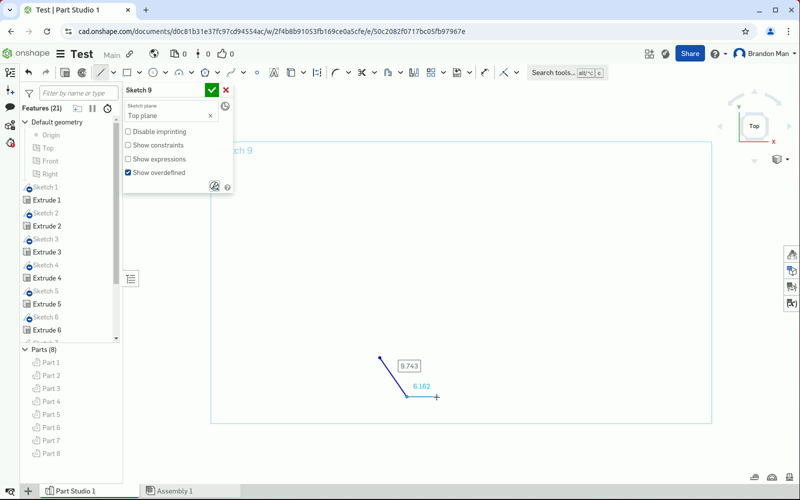
mouse_move(423, 344)
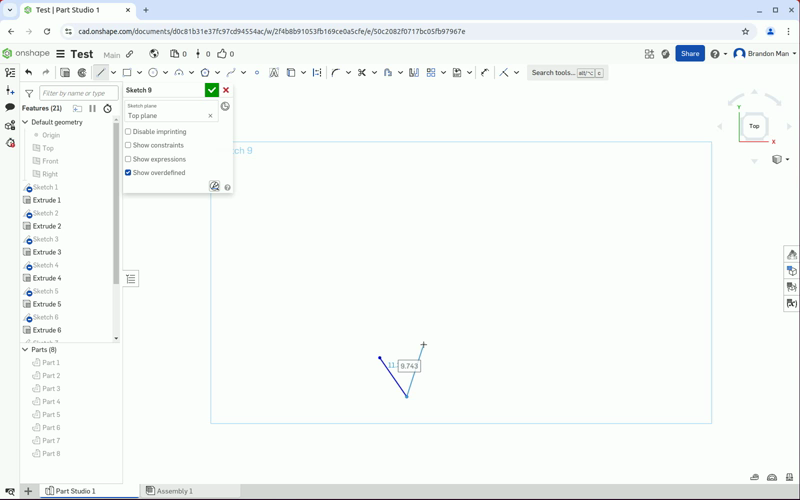
click(423, 344)
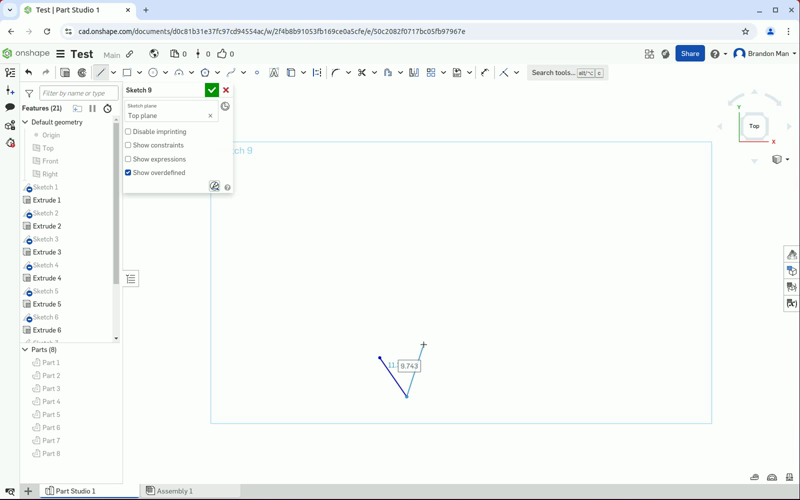
key_up(shift)
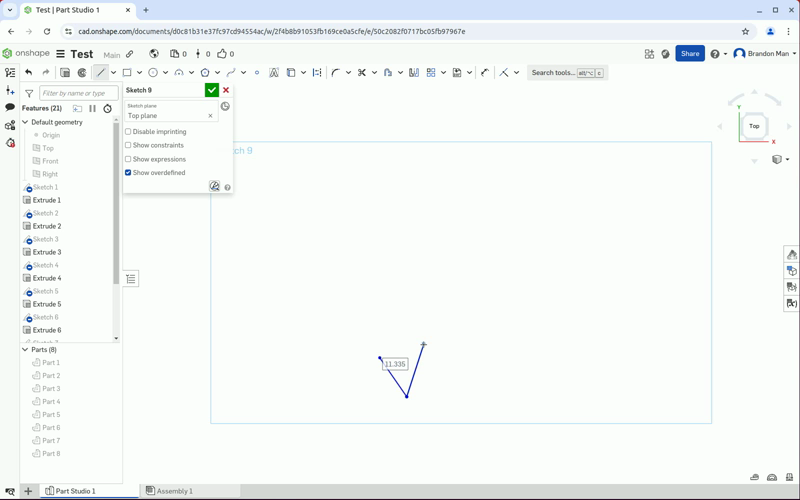
mouse_move(453, 344)
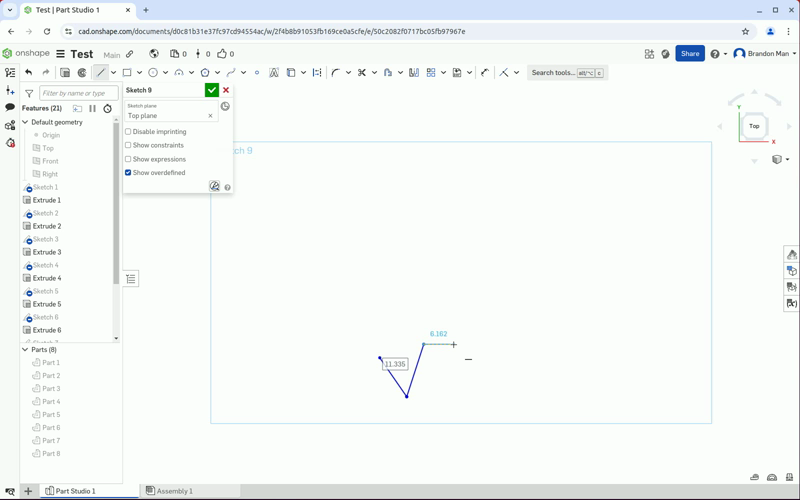
key_down(shift)
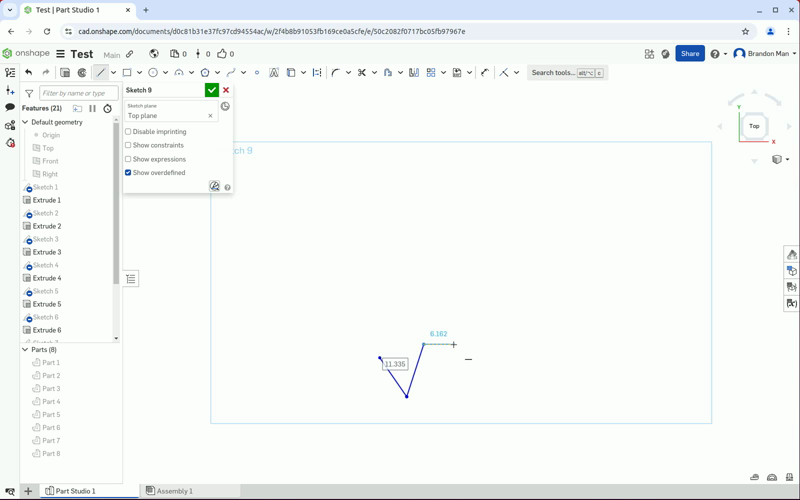
mouse_move(379, 357)
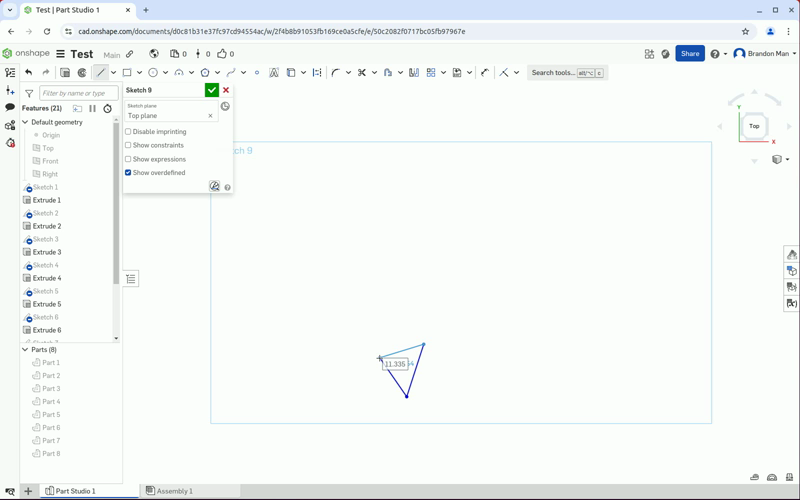
key_up(shift)
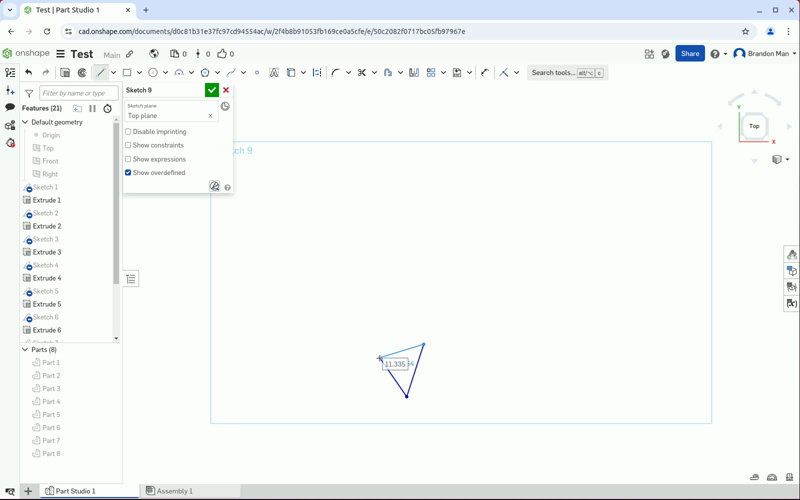
click(379, 357)
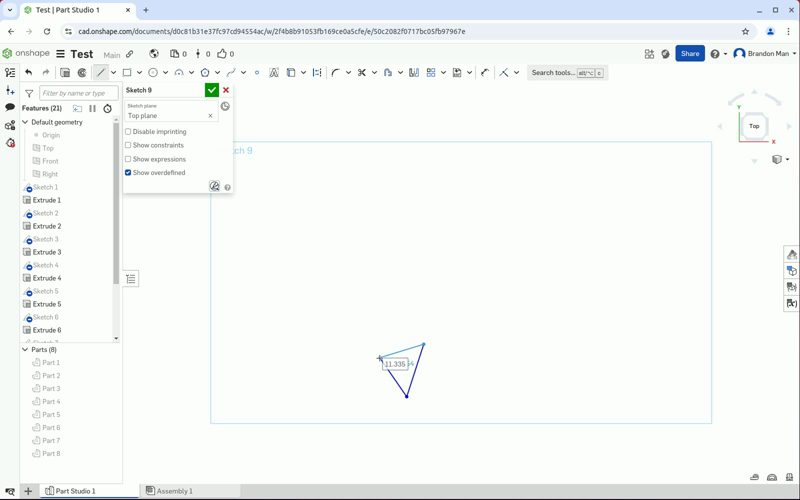
key(esc)
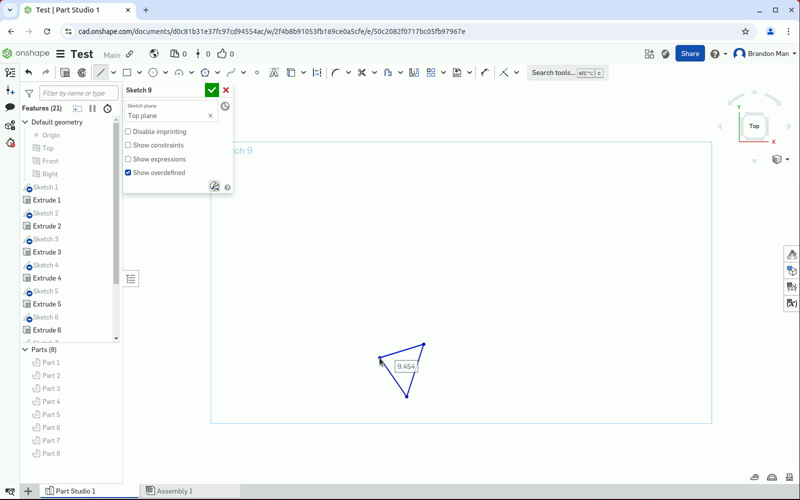
mouse_move(400, 366)
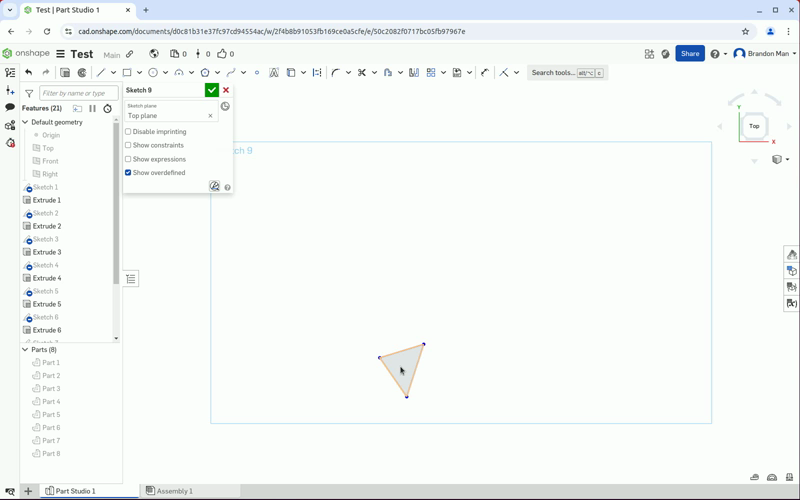
scroll(6)
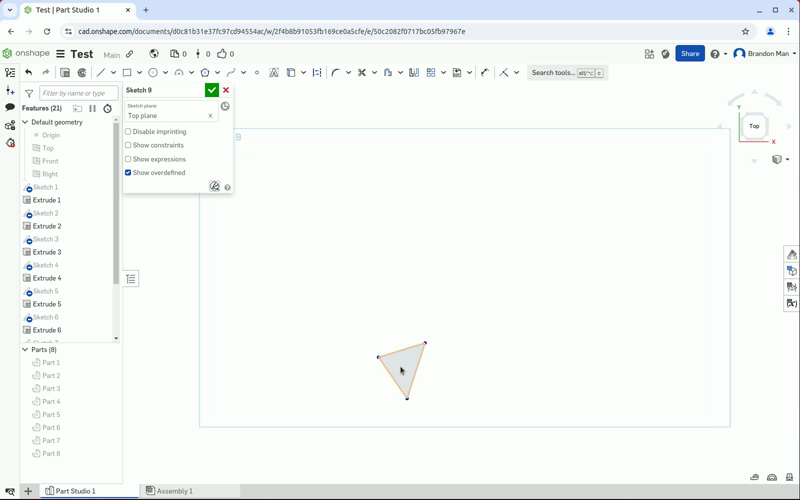
scroll(6)
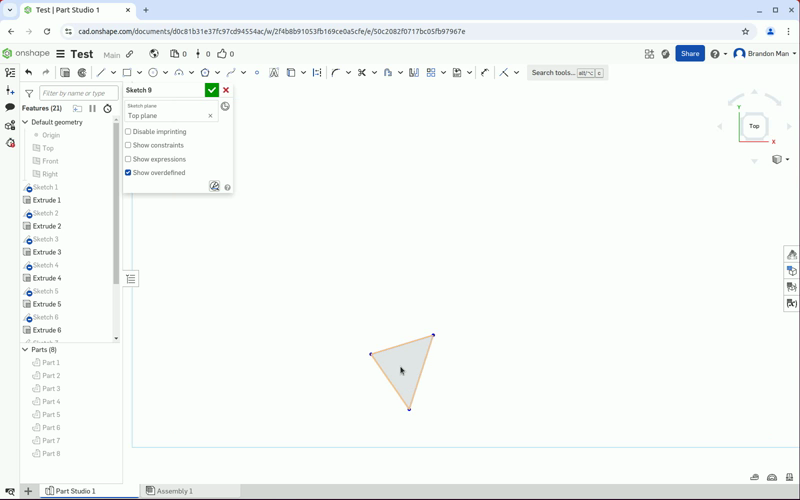
scroll(6)
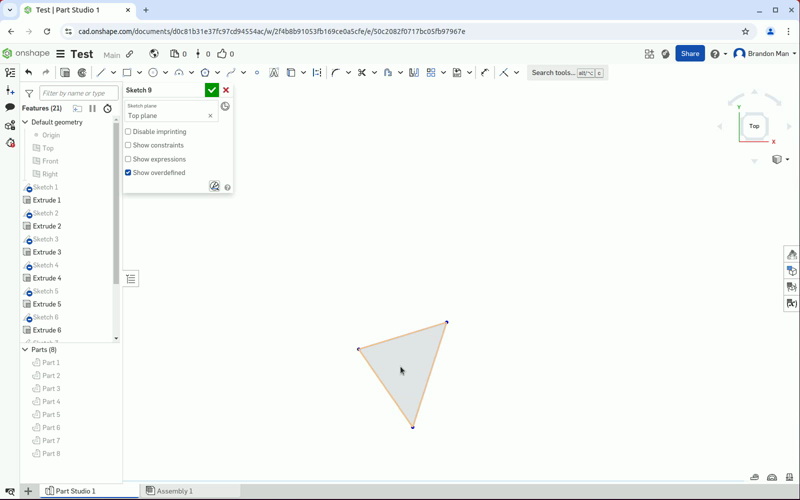
scroll(6)
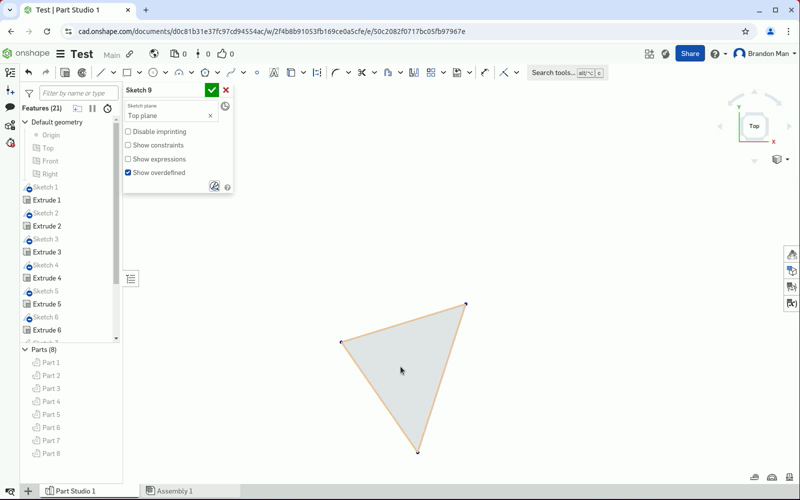
scroll(6)
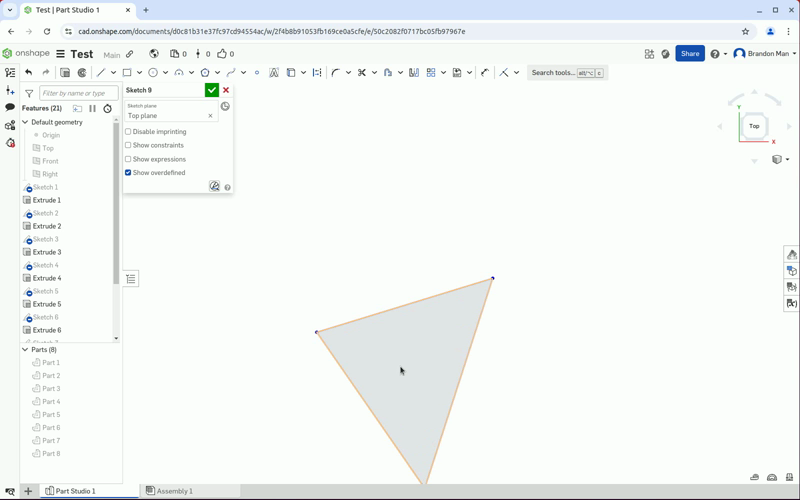
scroll(6)
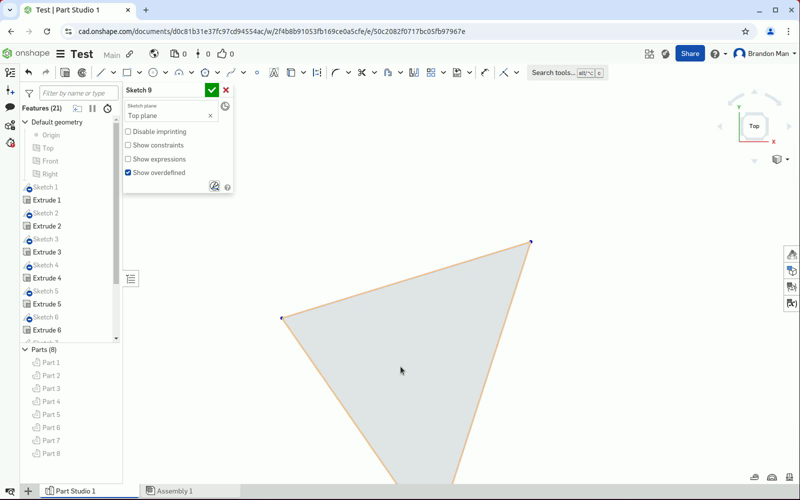
scroll(6)
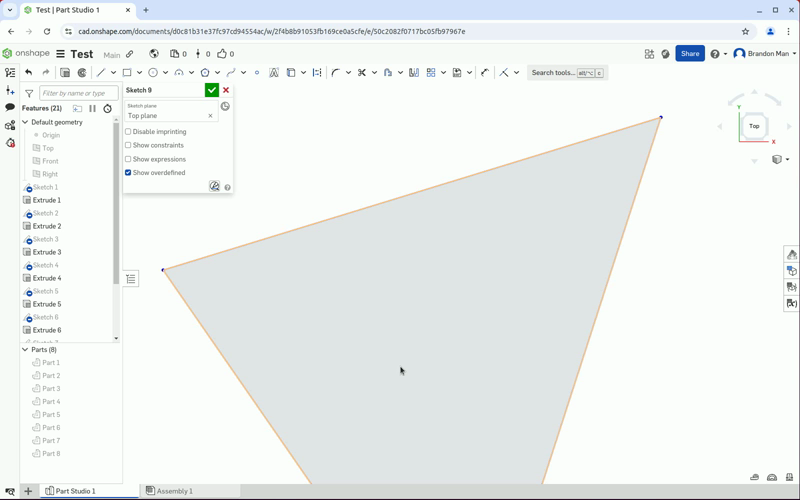
click(400, 366)
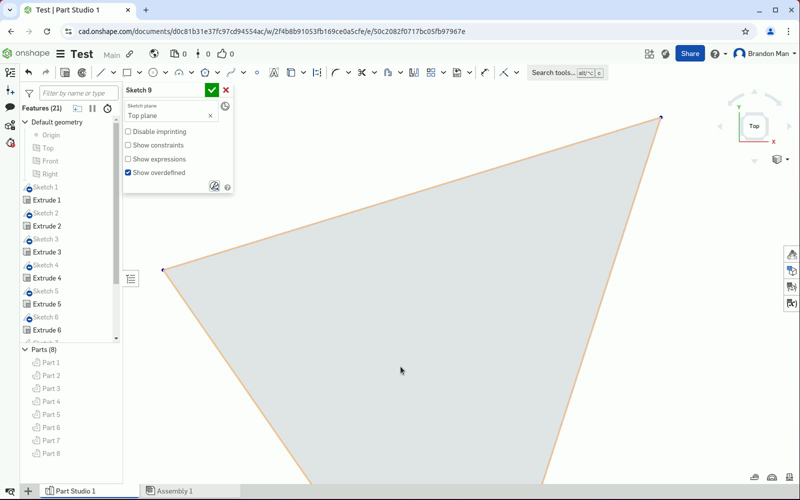
scroll(-6)
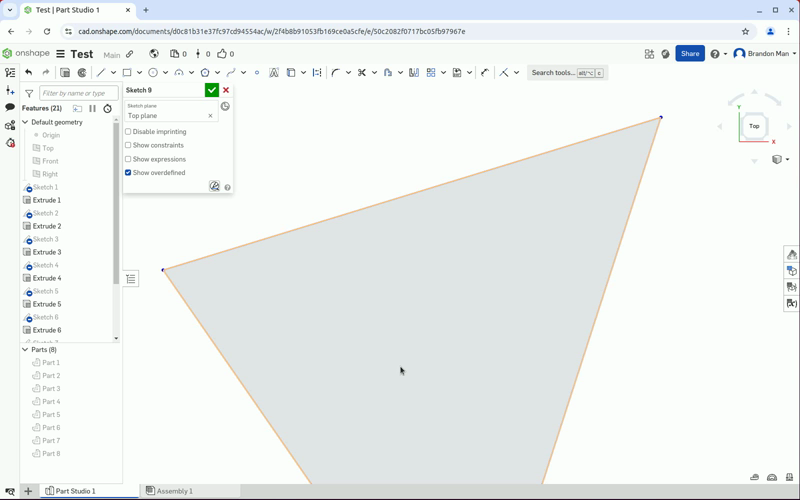
scroll(-6)
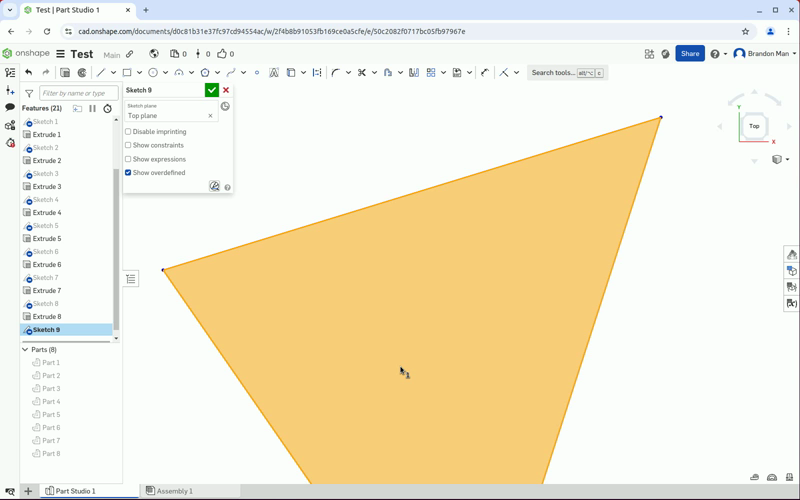
scroll(-6)
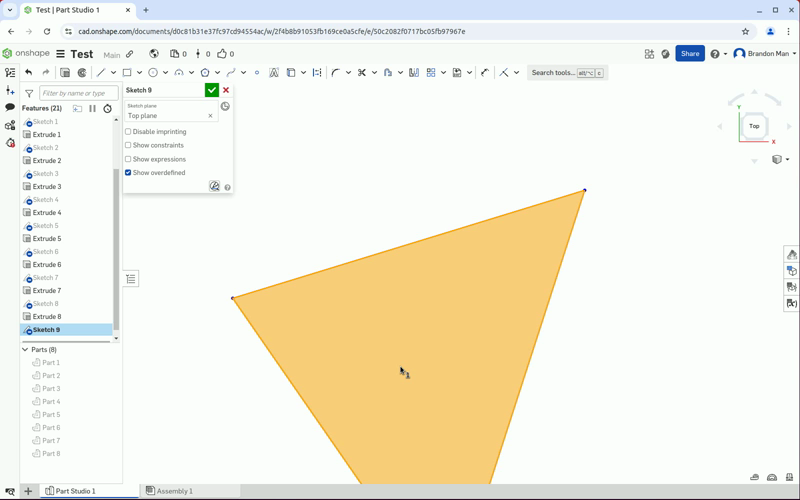
scroll(-6)
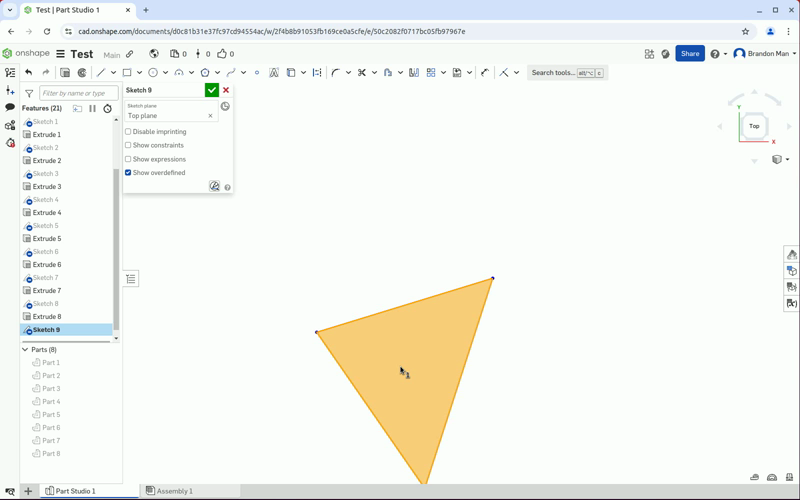
scroll(-6)
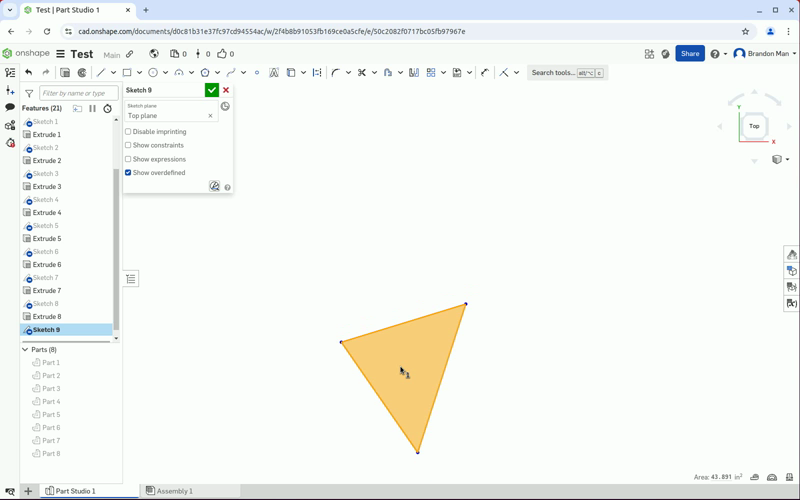
scroll(-6)
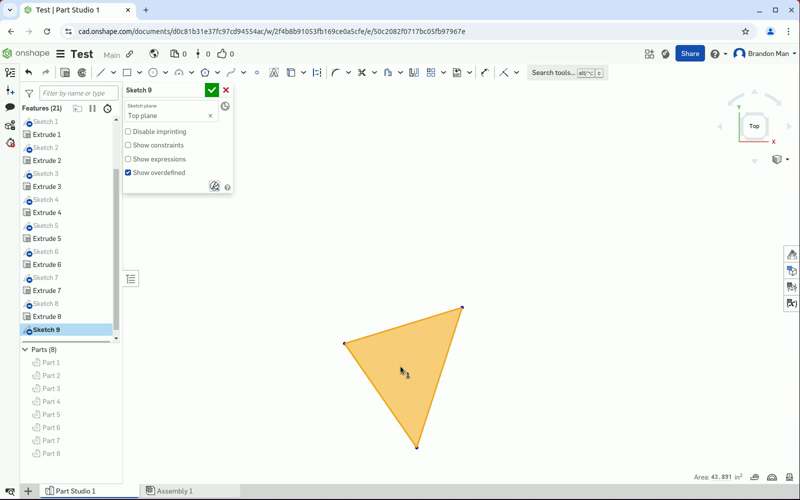
scroll(-6)
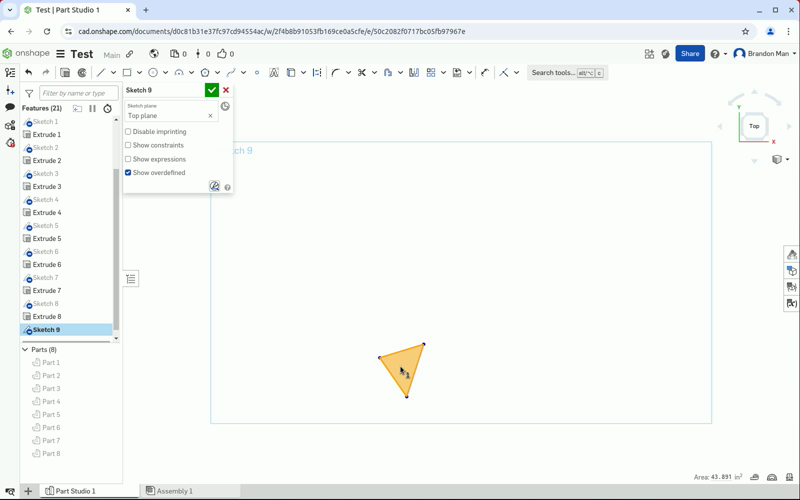
mouse_move(73, 352)
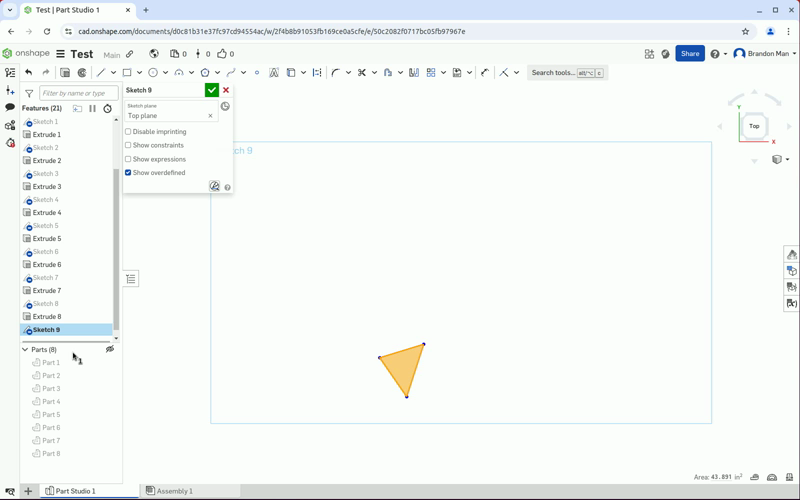
key(shift+y)
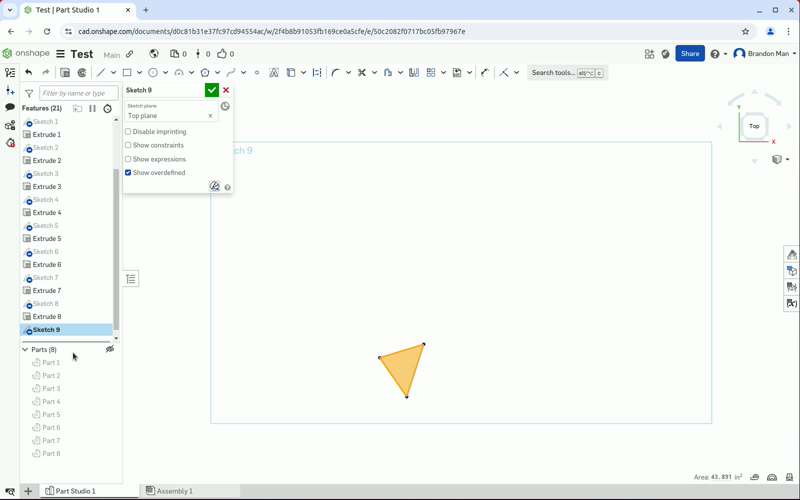
key(shift+e)
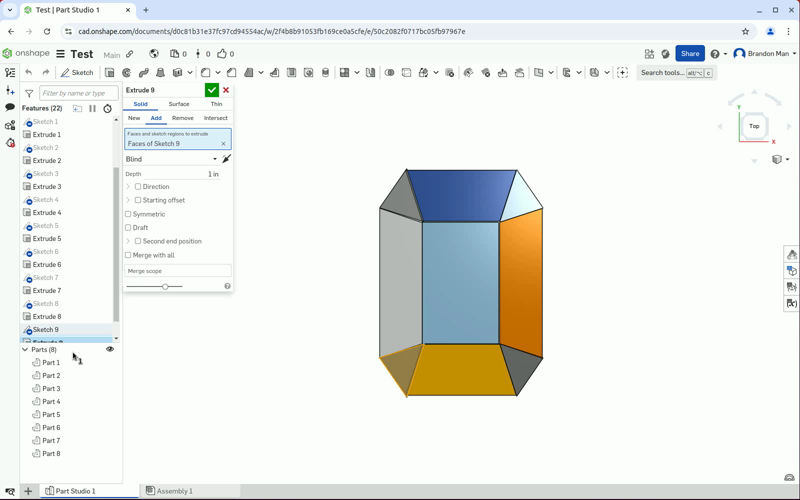
mouse_move(143, 106)
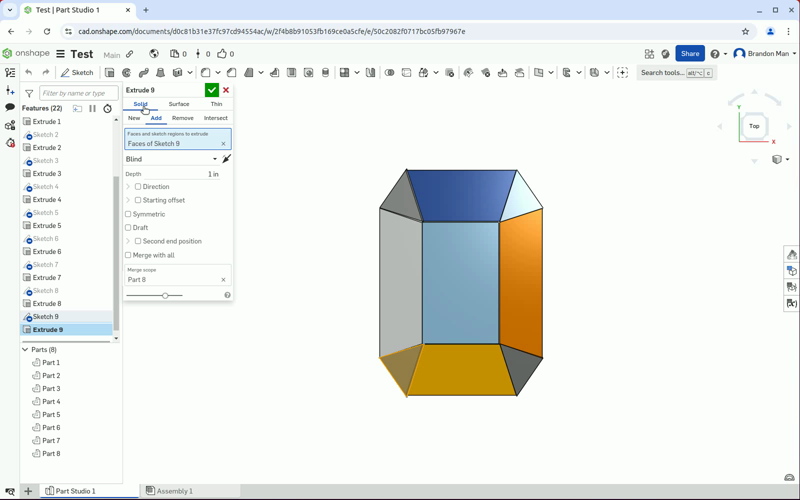
click(143, 106)
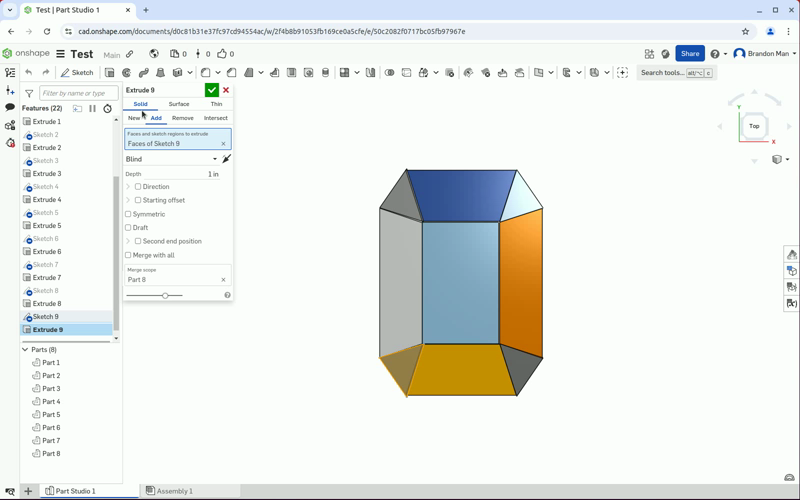
mouse_move(137, 120)
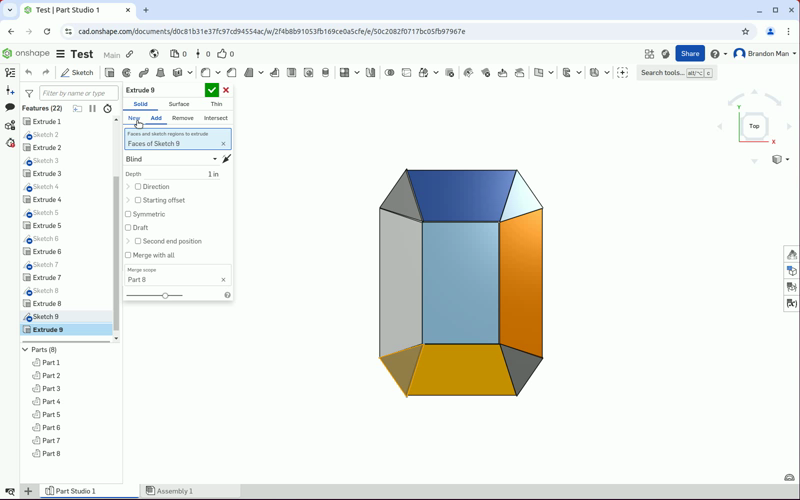
click(137, 120)
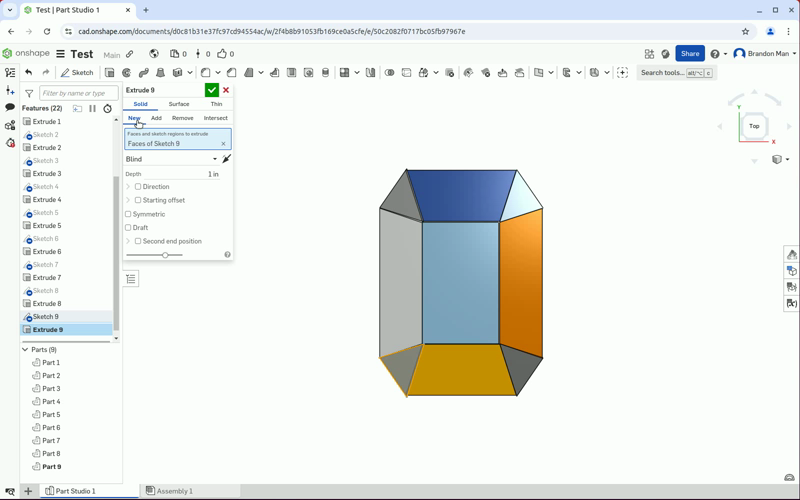
key(tab, 4)
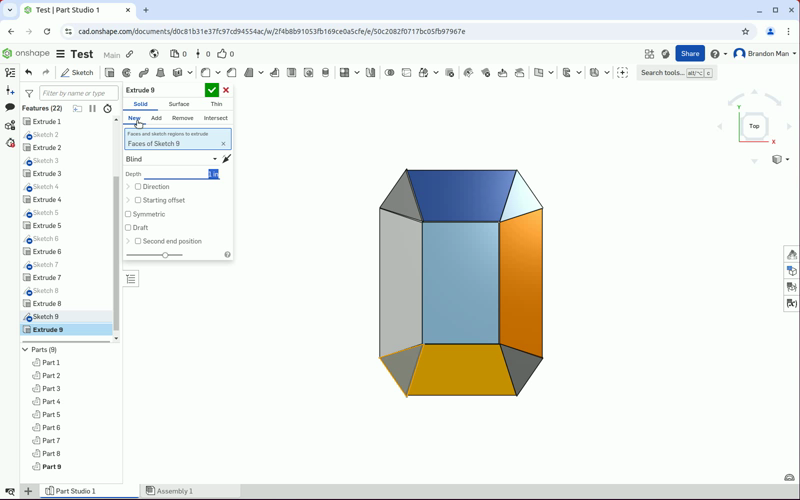
text(0.241)
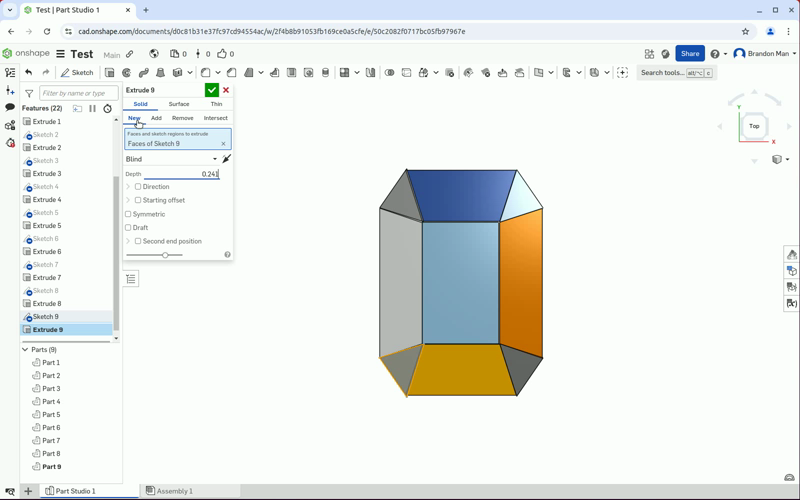
key(enter)
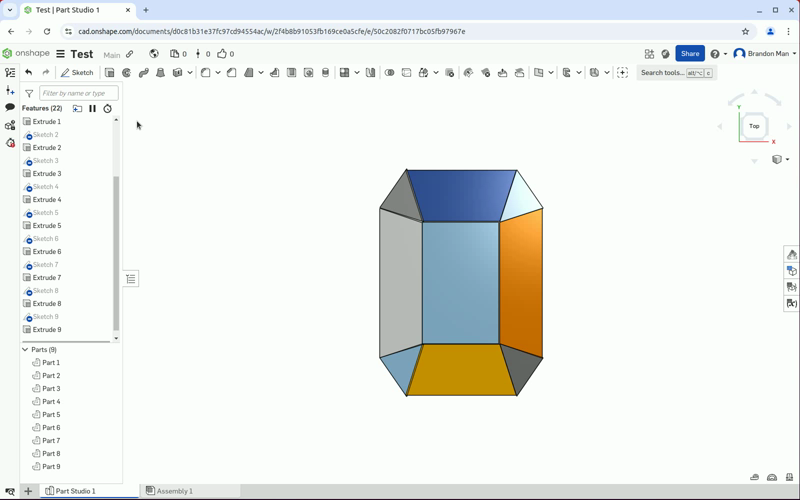
key(shift+h)
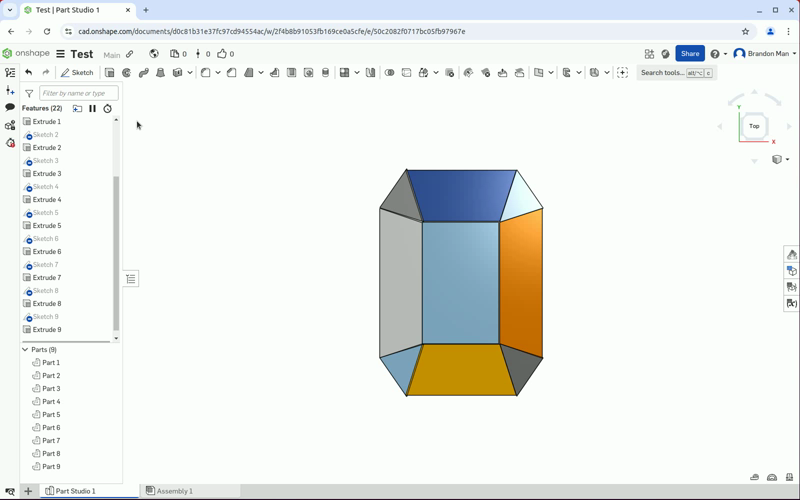
key(shift+h)
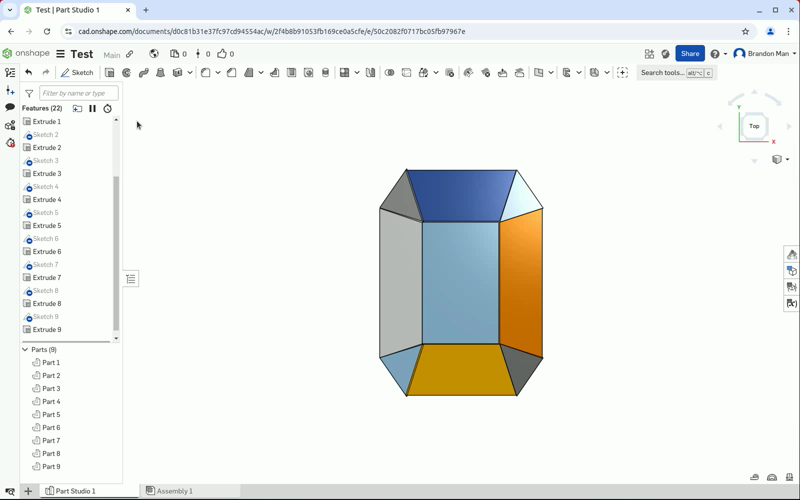
key(shift+7)
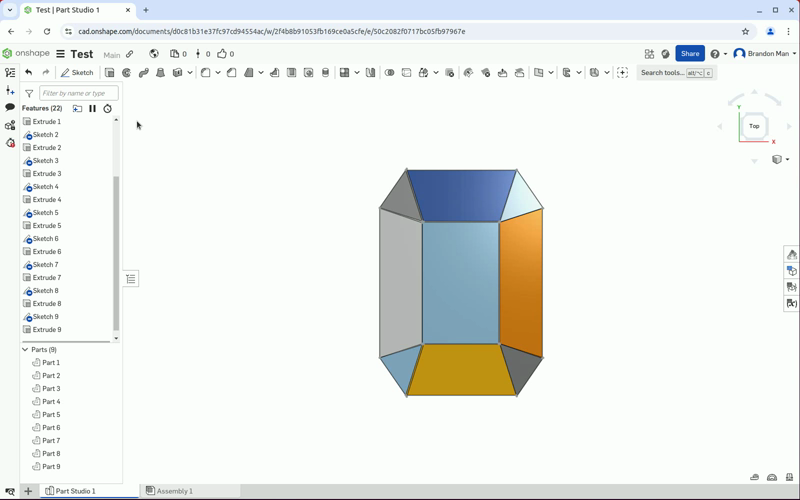
key(up, 3)
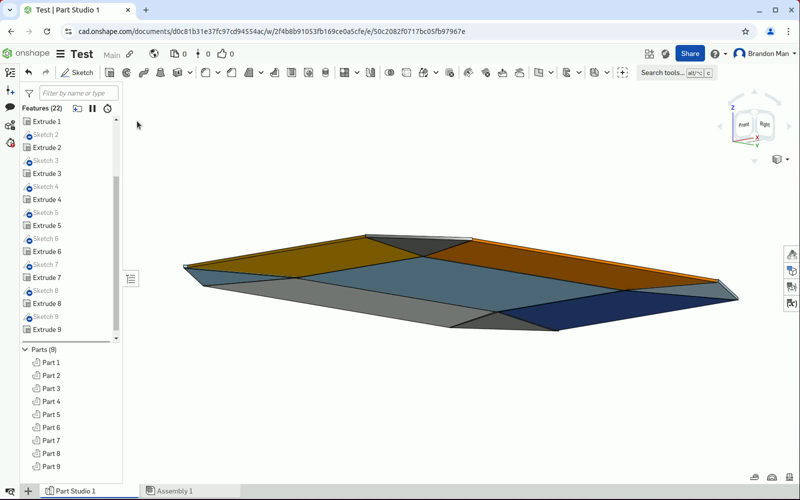
key(left, 3)
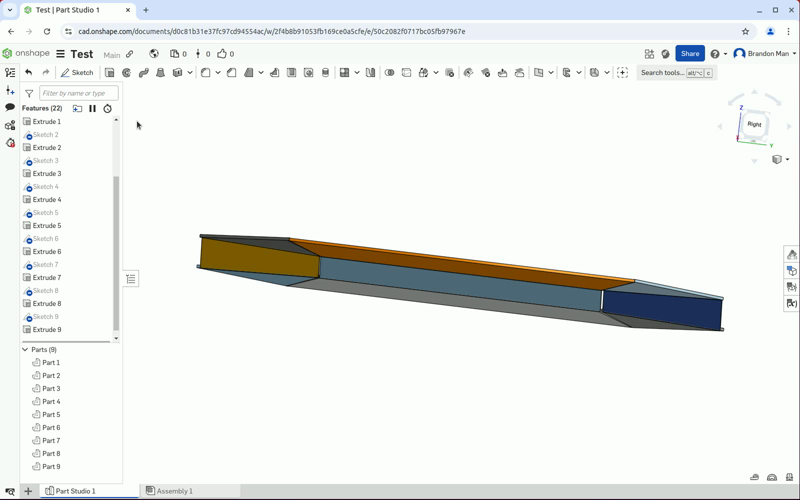
key(right, 3)
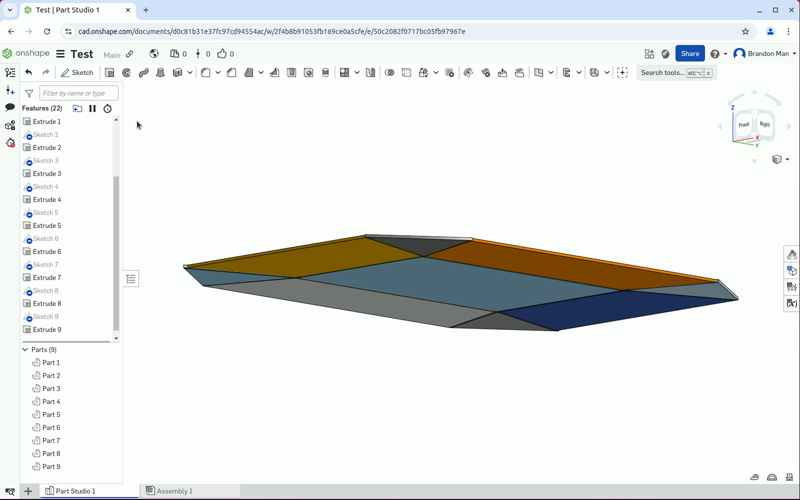
key(down, 3)
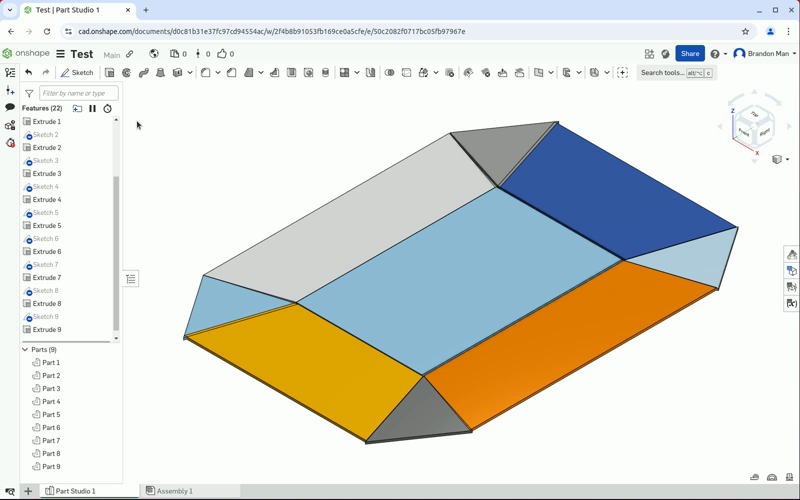
mouse_move(69, 111)
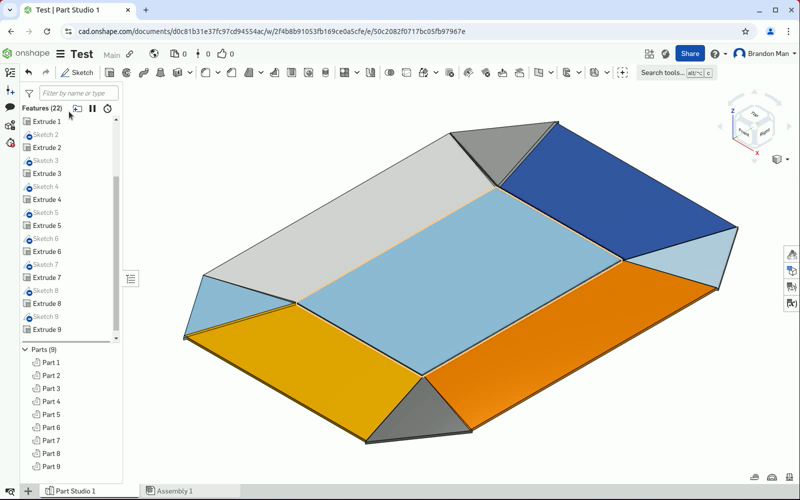
click(69, 111)